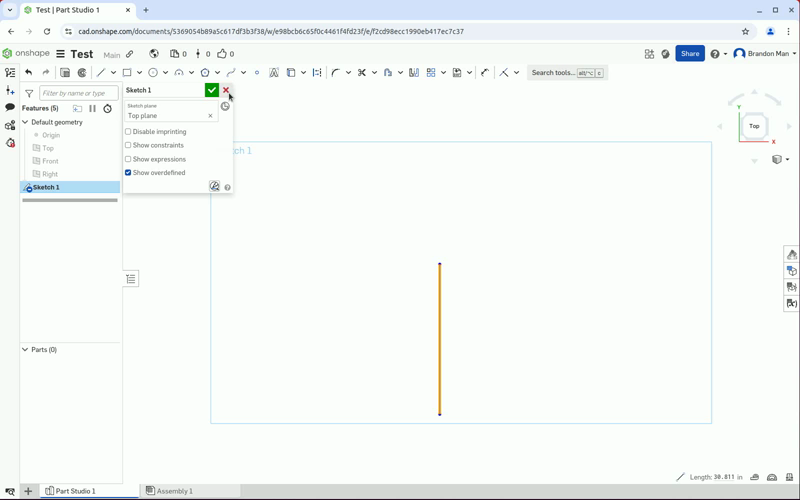
key(shift+h)
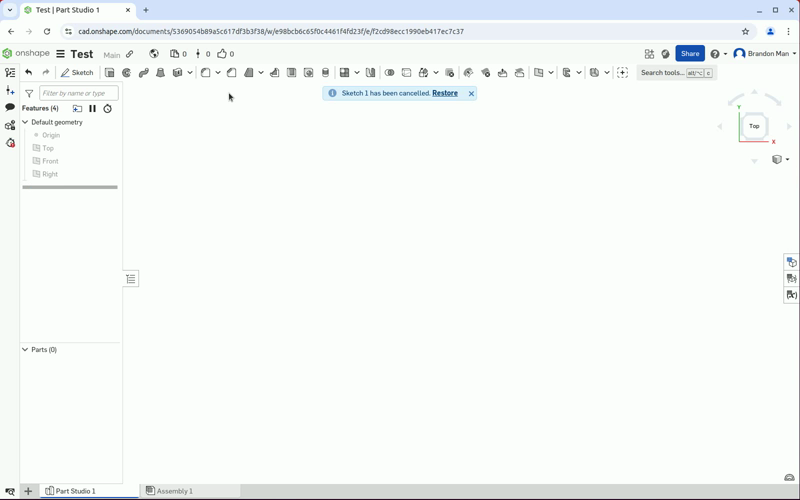
mouse_move(73, 352)
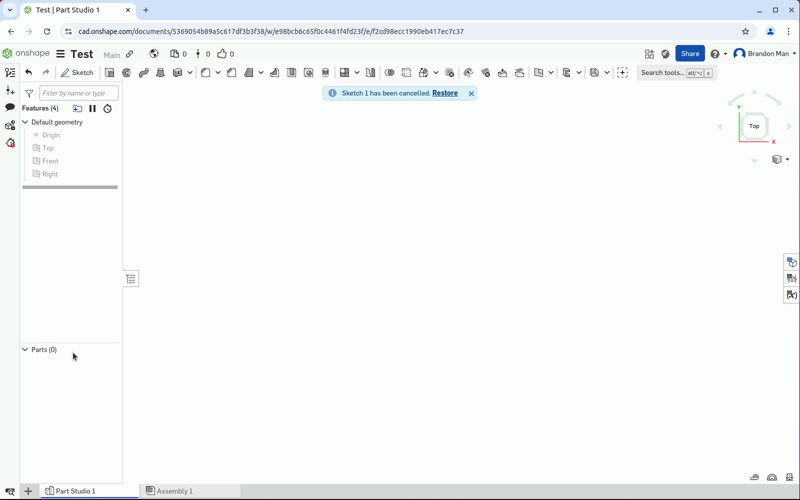
key(y)
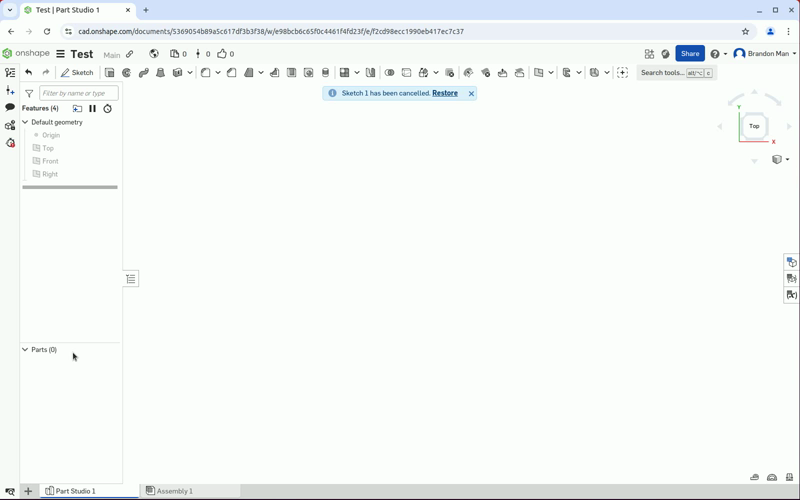
key(shift+p)
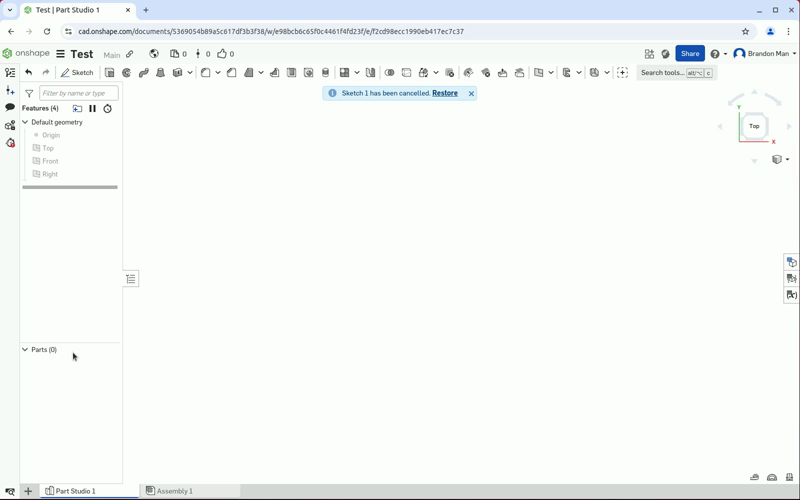
key(space)
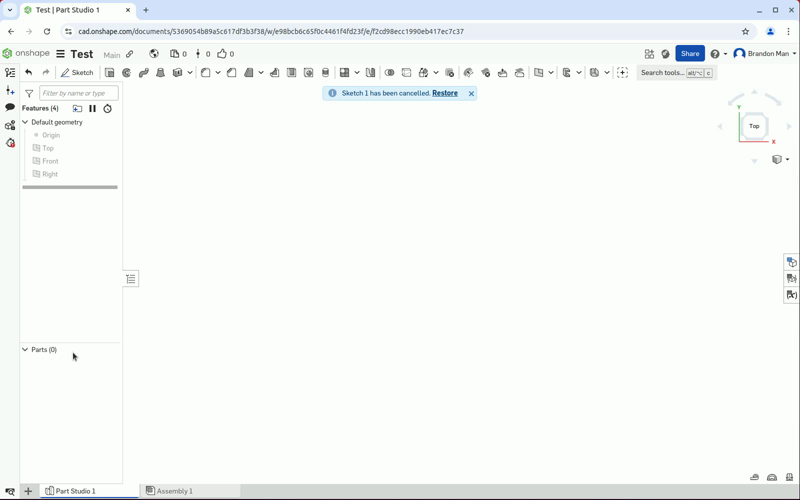
key_down(shift)
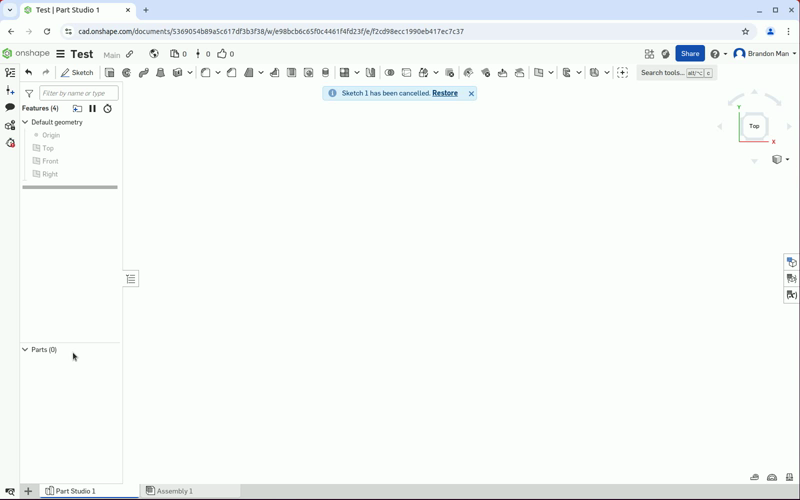
key(up)
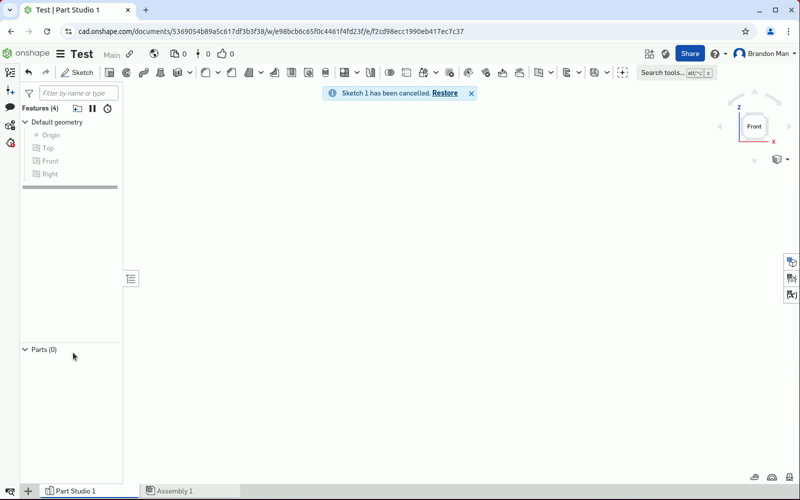
key_up(shift)
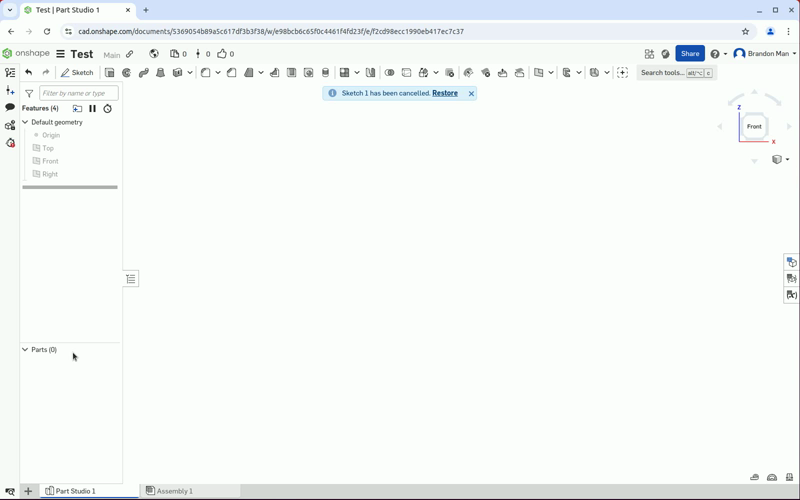
mouse_move(73, 352)
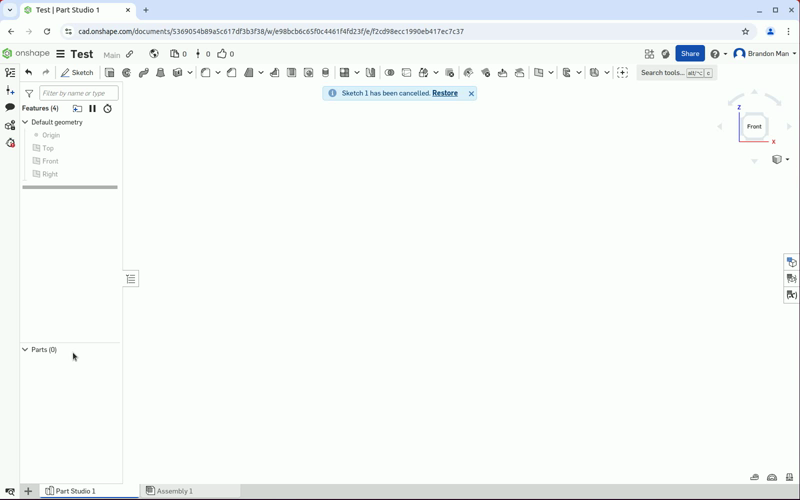
key(shift+y)
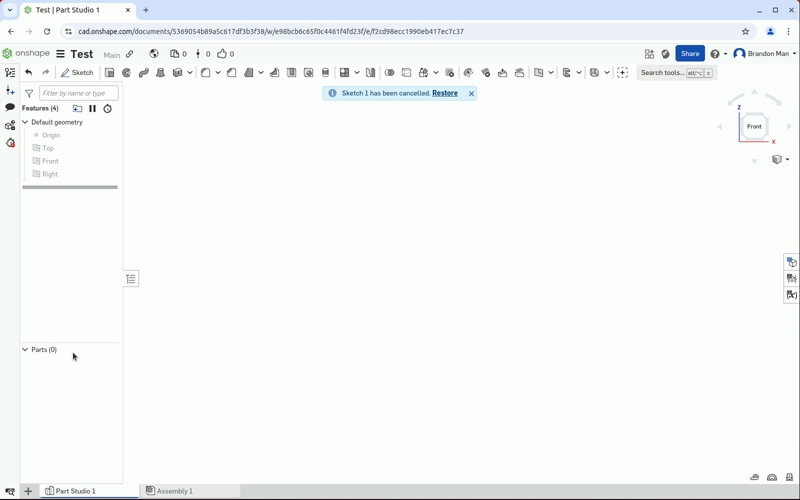
key(shift+s)
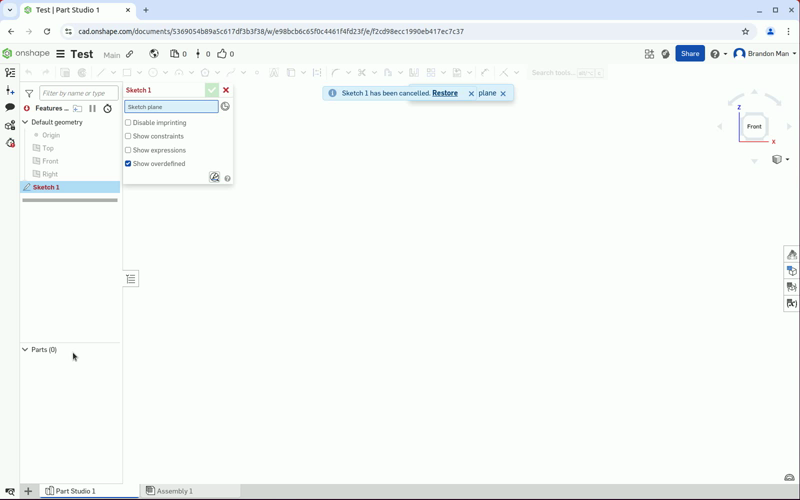
mouse_move(73, 163)
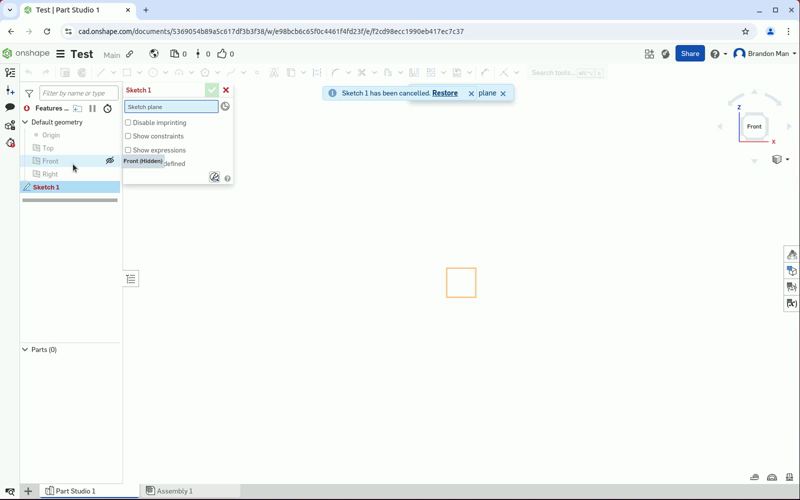
click(73, 163)
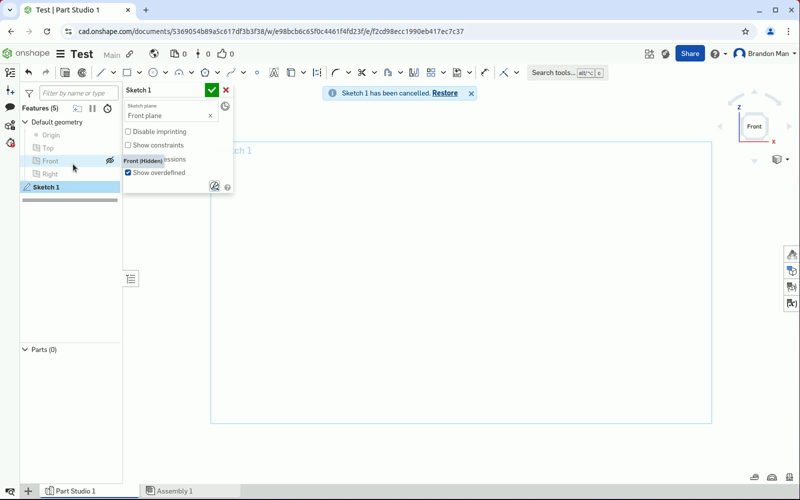
mouse_move(73, 352)
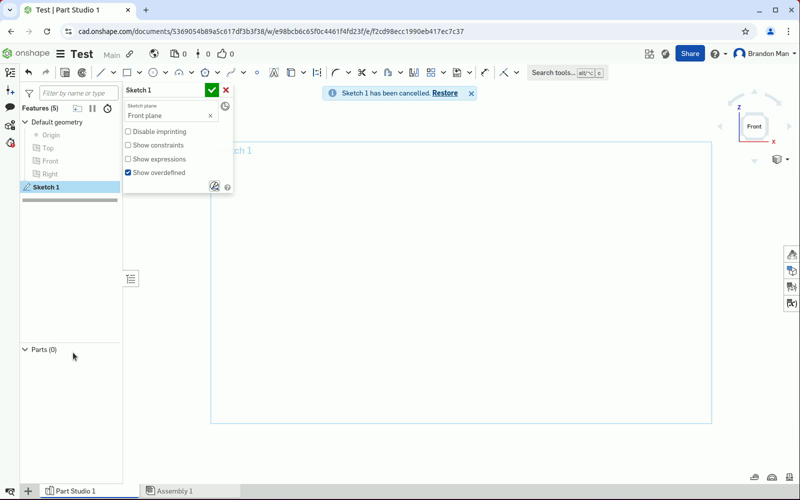
key(y)
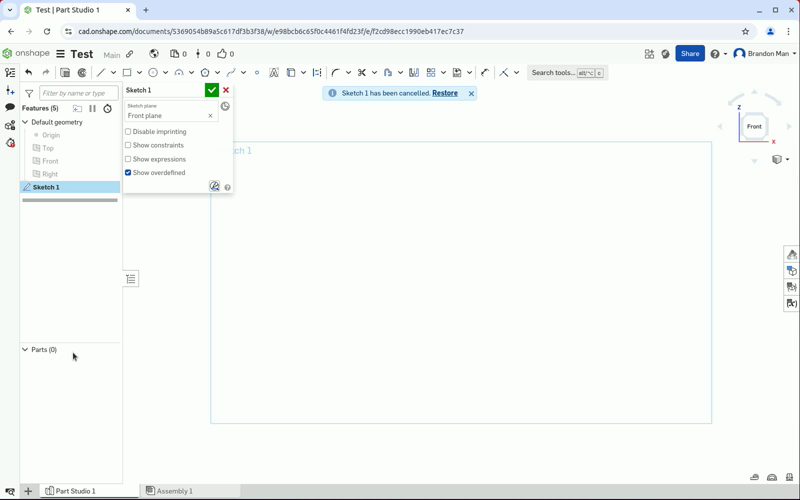
key(a)
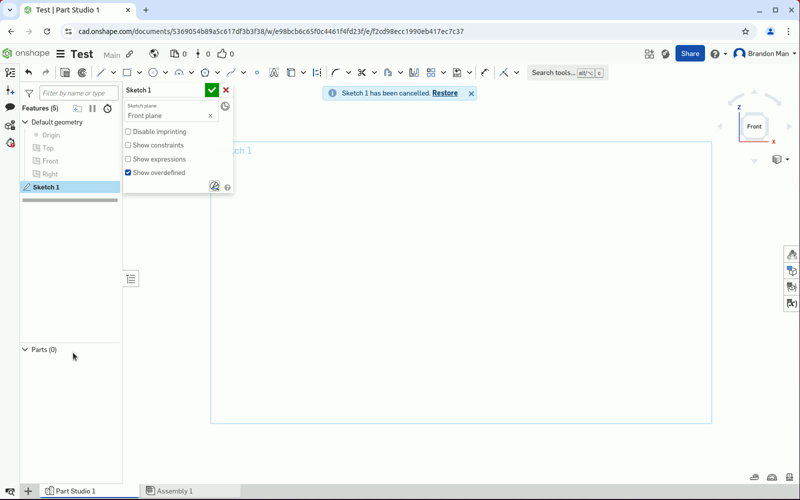
key_down(shift)
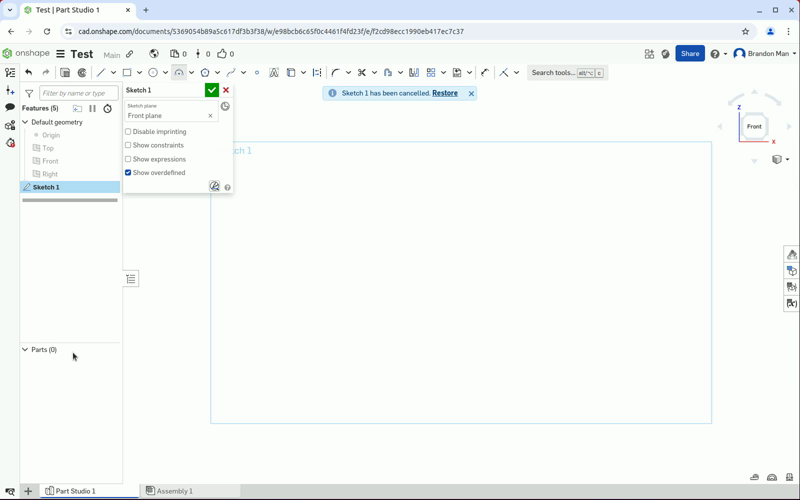
mouse_move(454, 239)
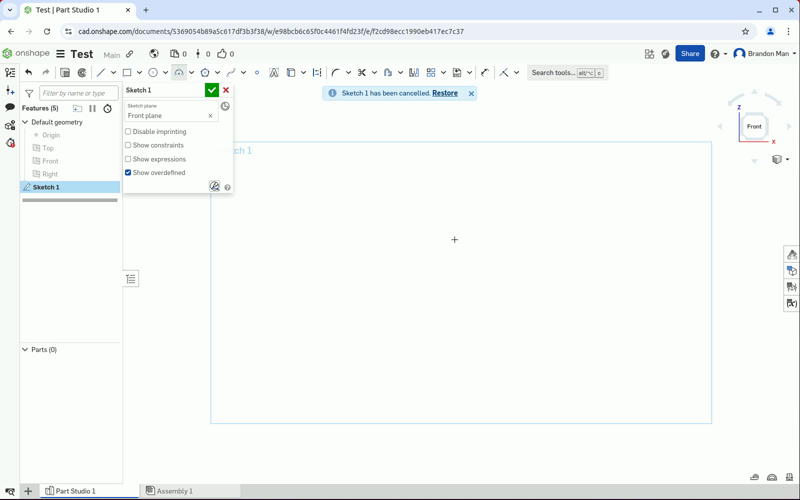
click(454, 239)
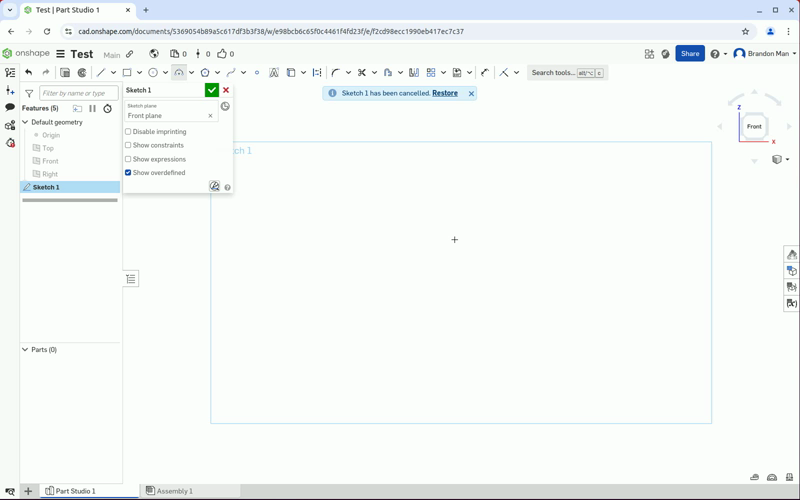
key_up(shift)
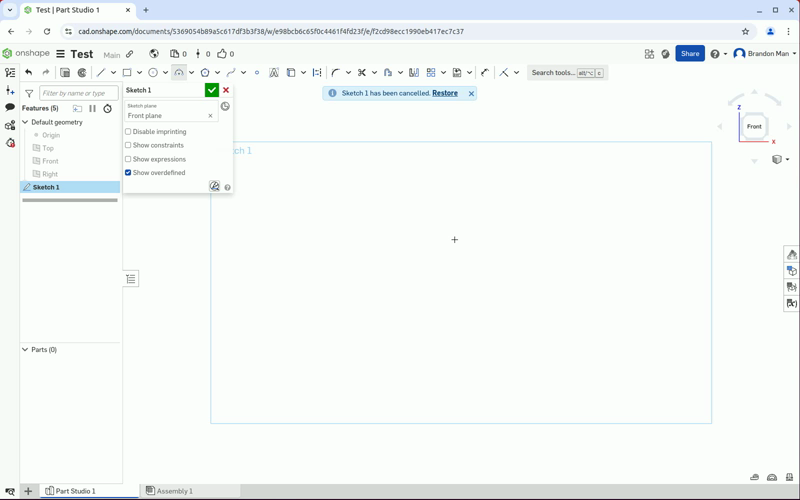
key_down(shift)
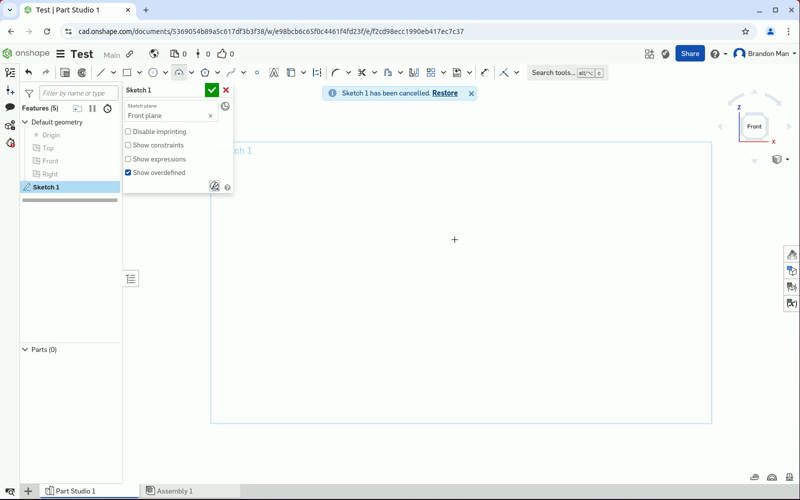
mouse_move(490, 275)
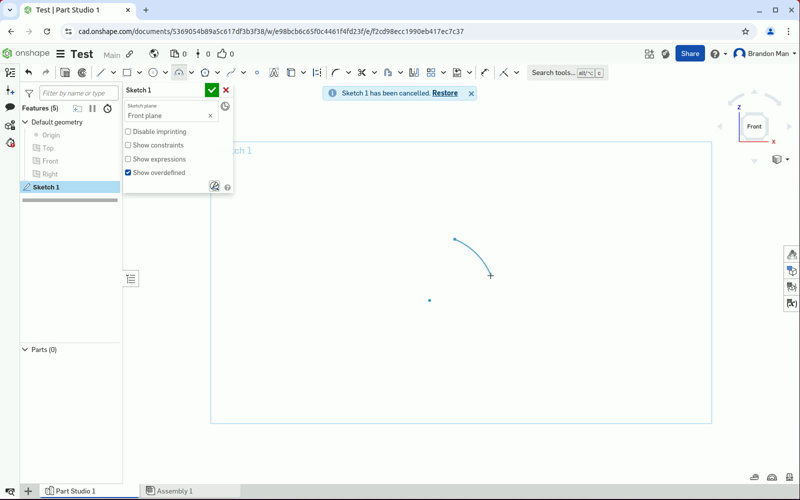
click(490, 275)
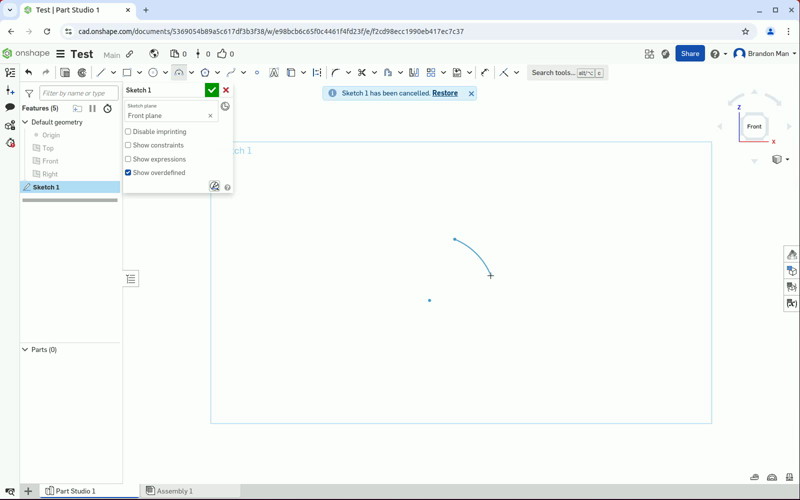
mouse_move(480, 250)
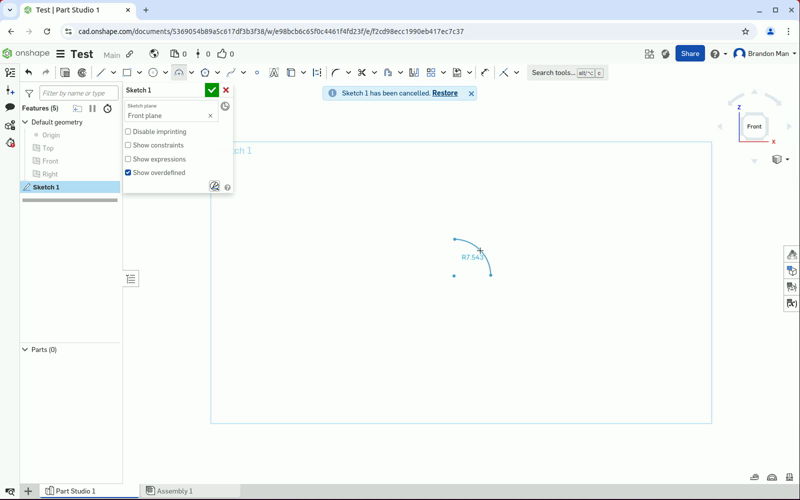
click(480, 250)
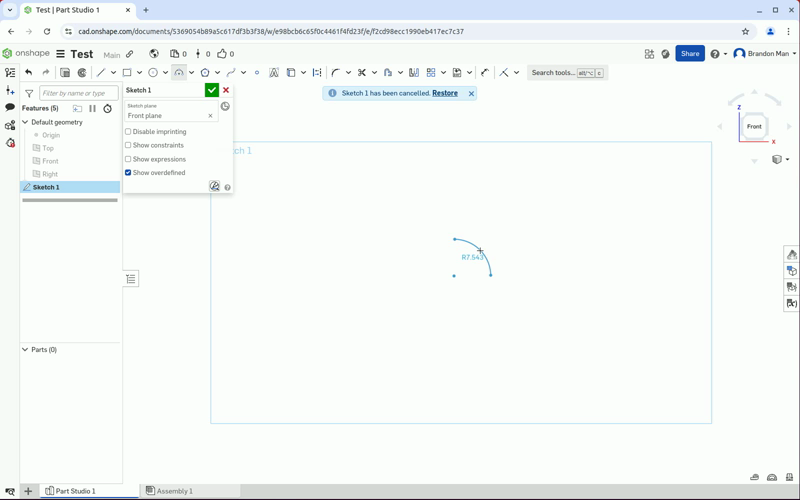
key_up(shift)
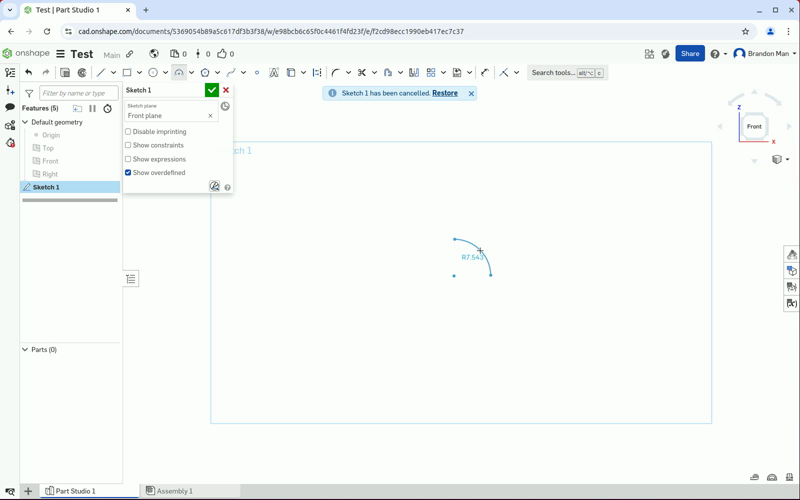
key(esc)
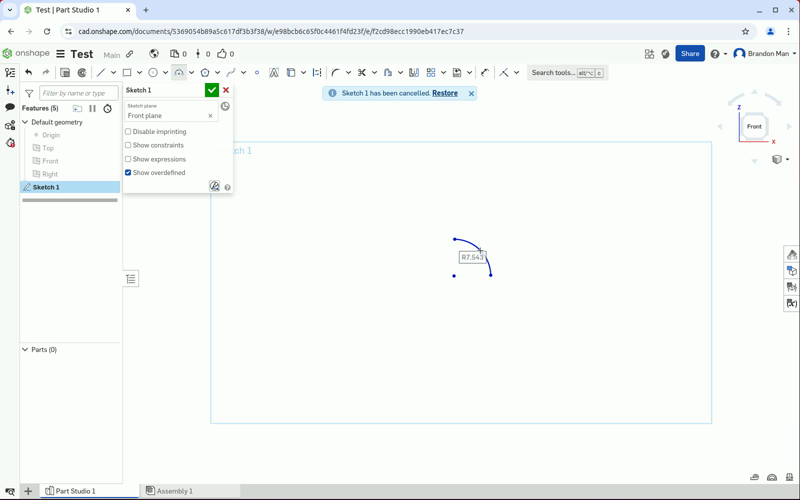
key(l)
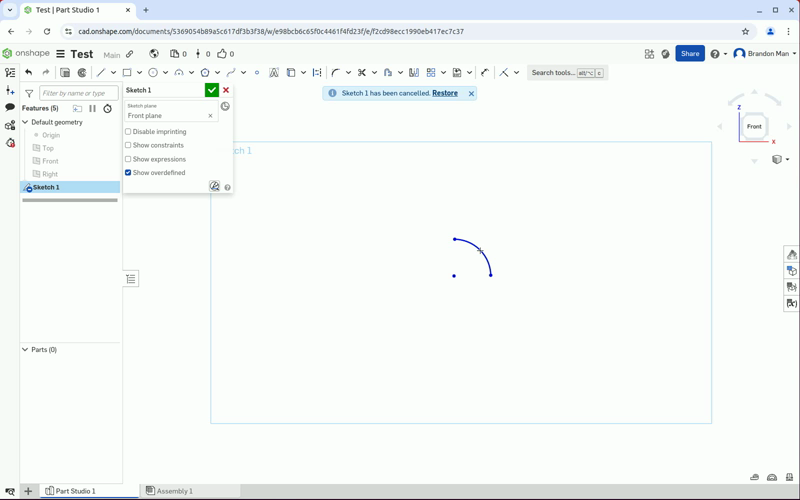
mouse_move(490, 275)
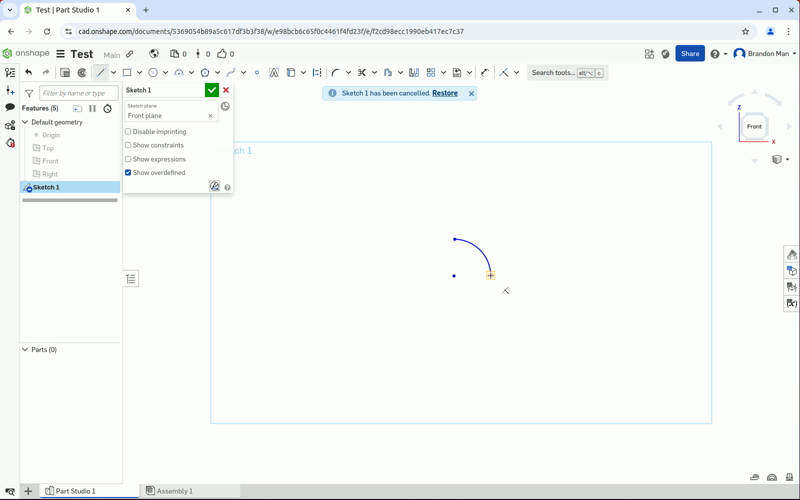
click(490, 275)
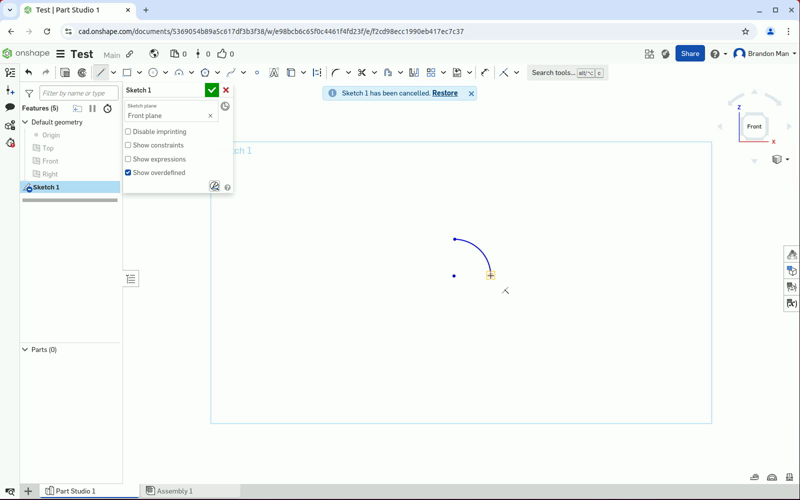
key_down(shift)
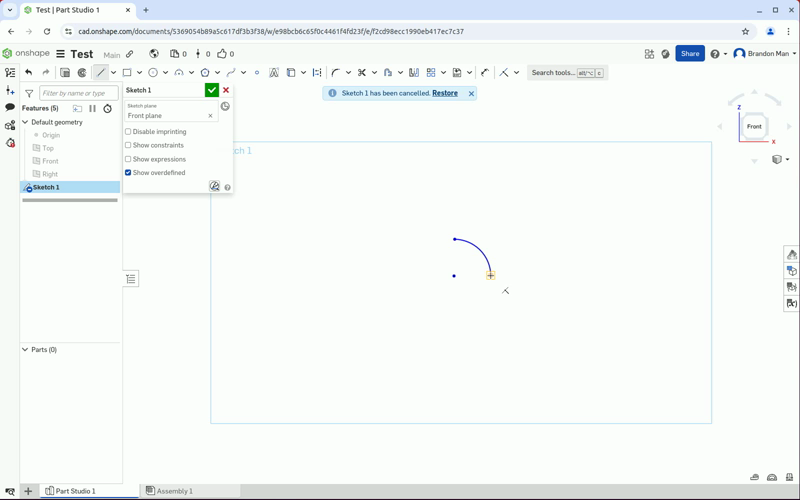
mouse_move(520, 275)
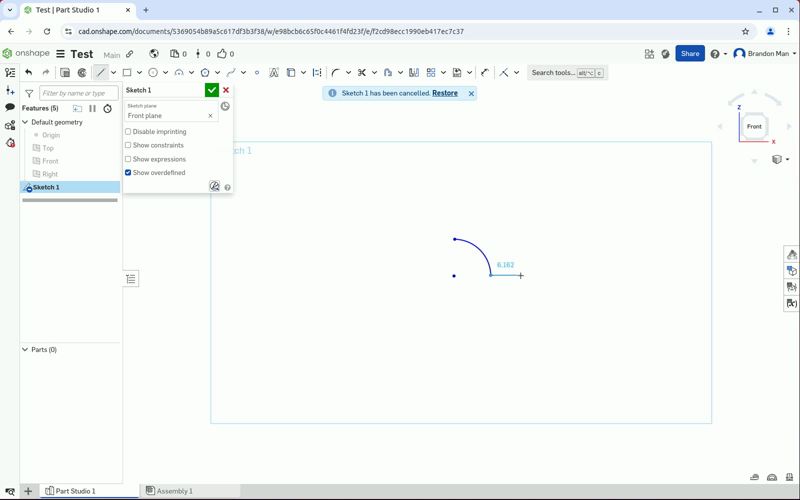
mouse_move(490, 239)
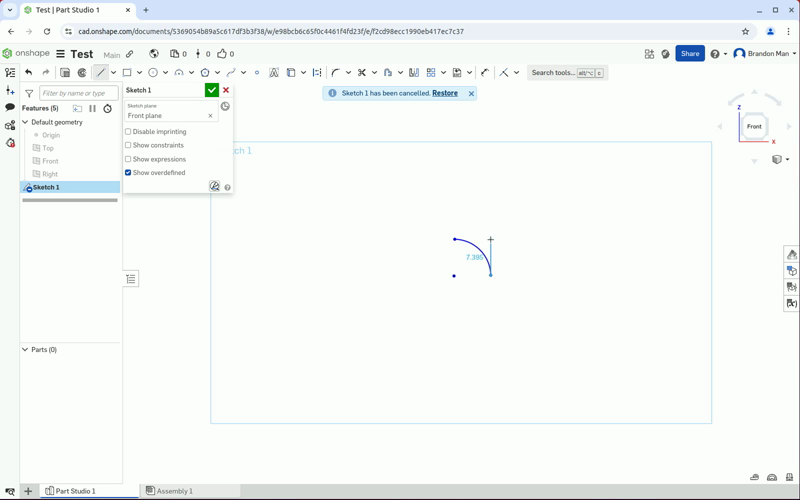
click(490, 239)
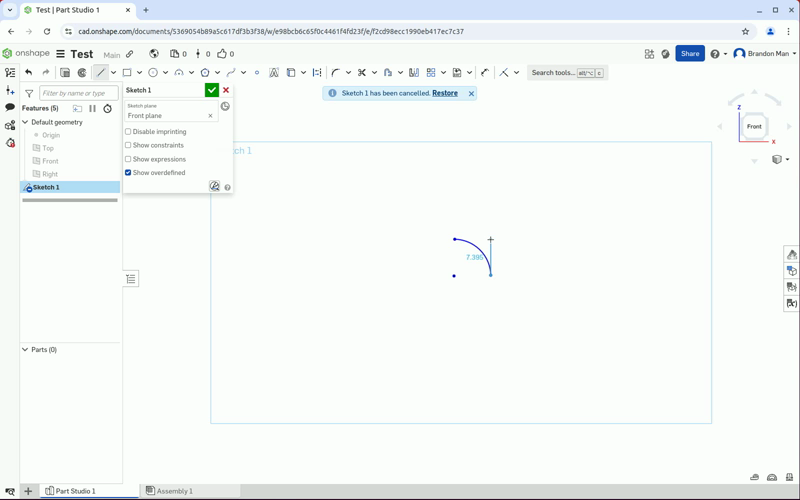
key_up(shift)
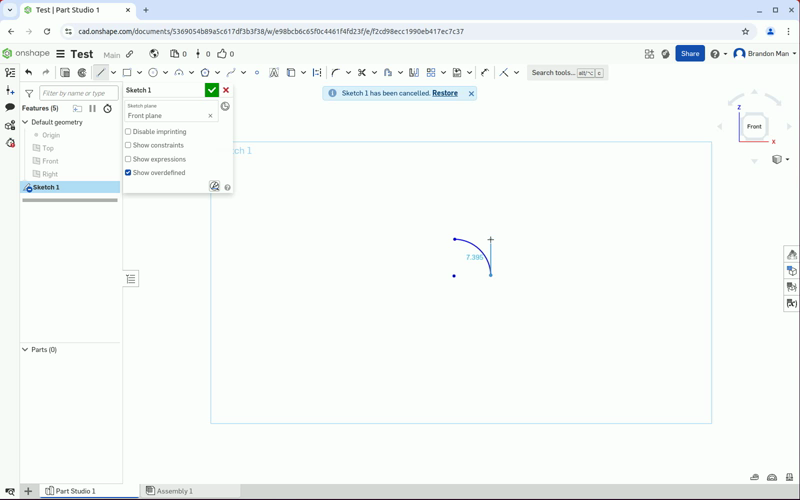
mouse_move(520, 239)
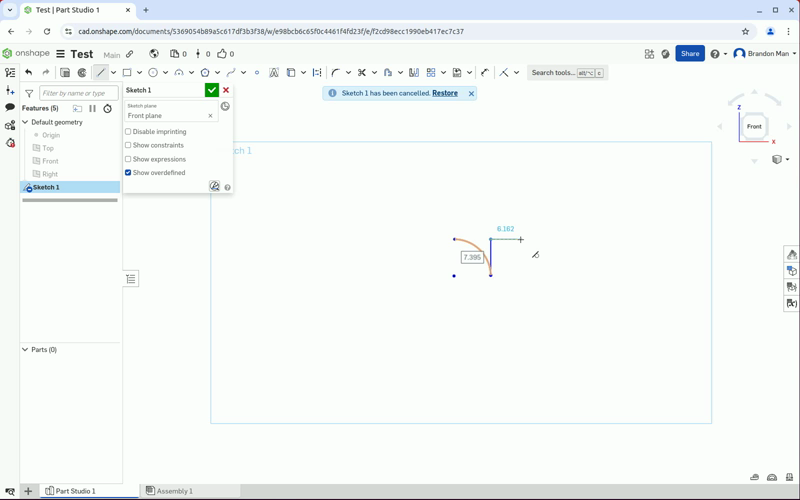
key_down(shift)
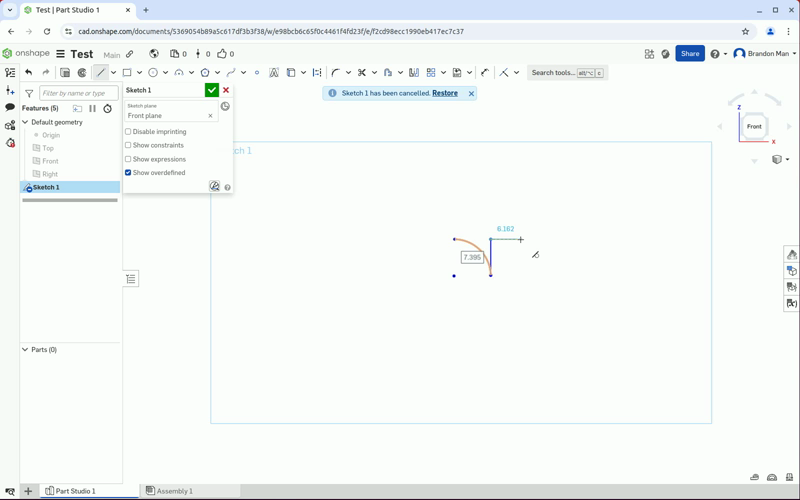
mouse_move(454, 239)
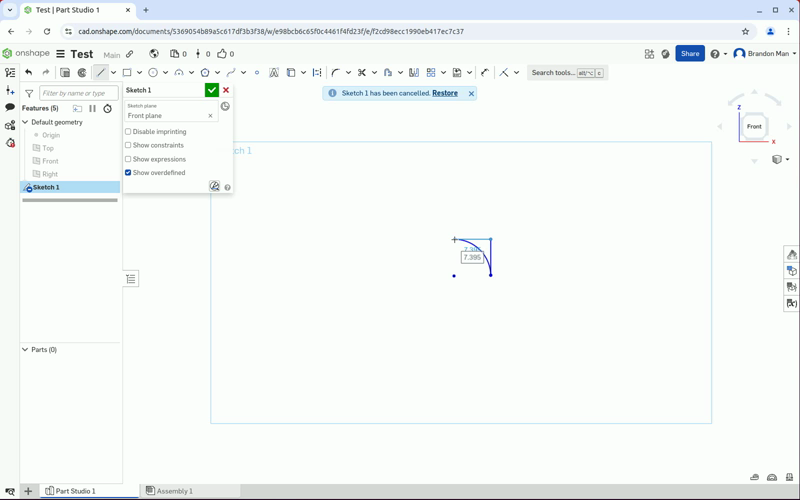
key_up(shift)
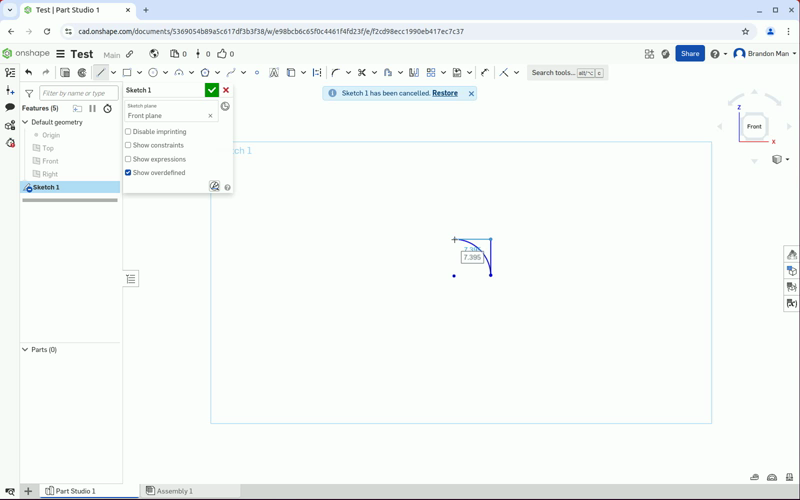
click(454, 239)
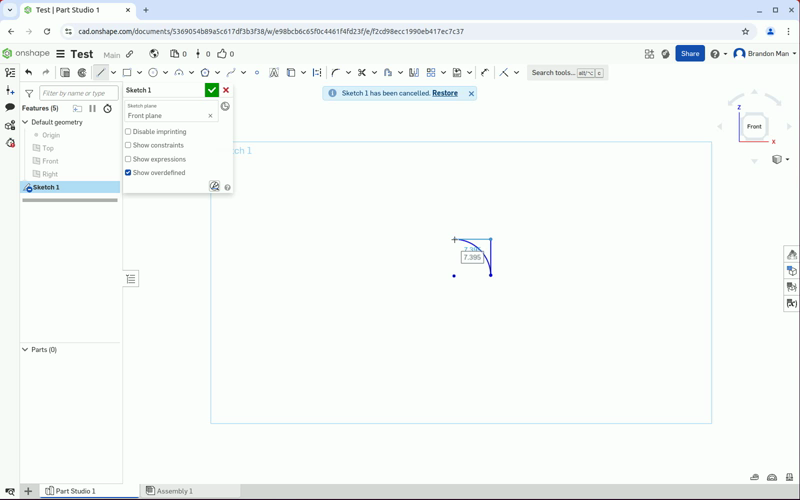
key(esc)
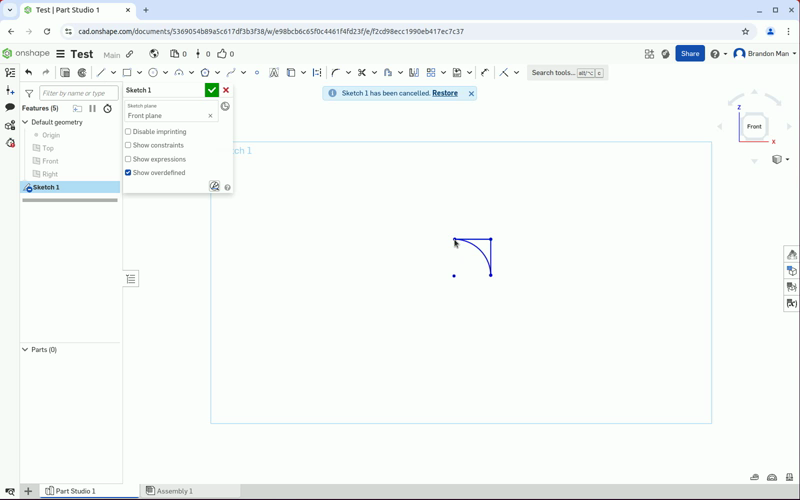
mouse_move(488, 251)
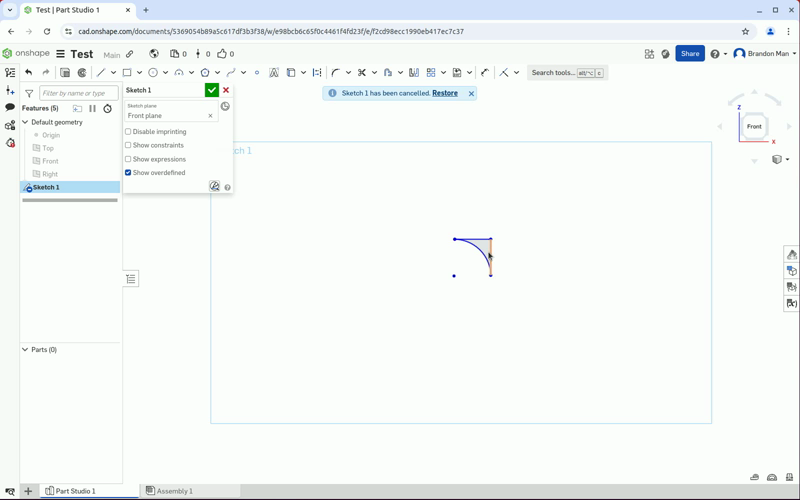
scroll(6)
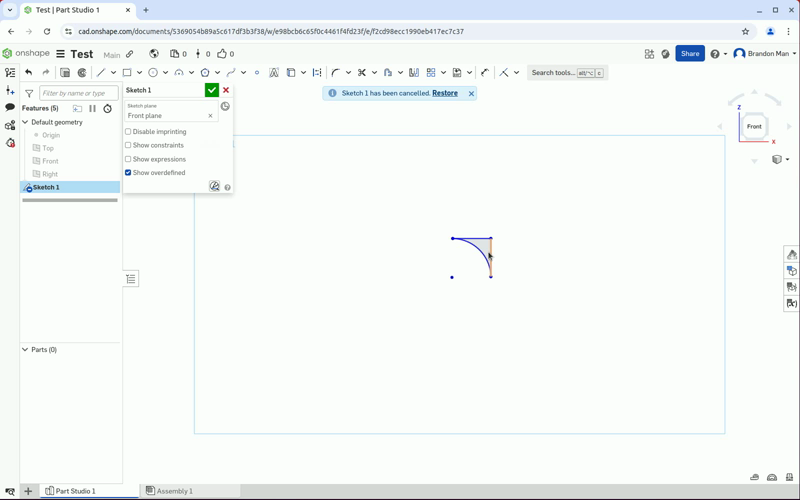
scroll(6)
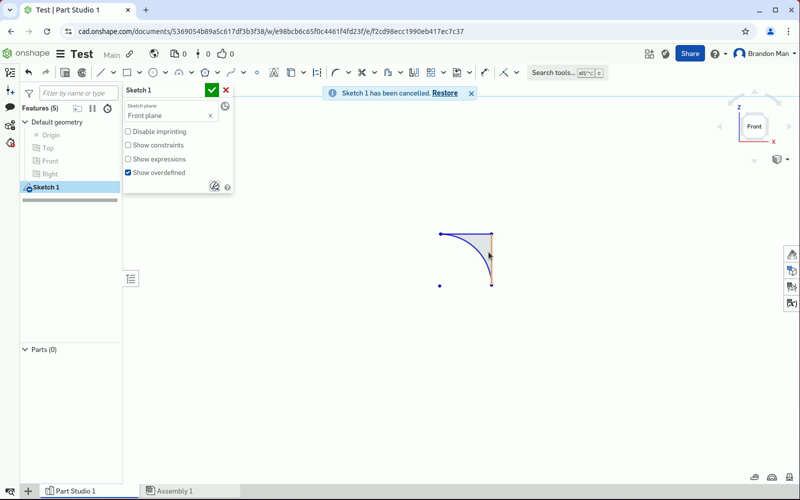
scroll(6)
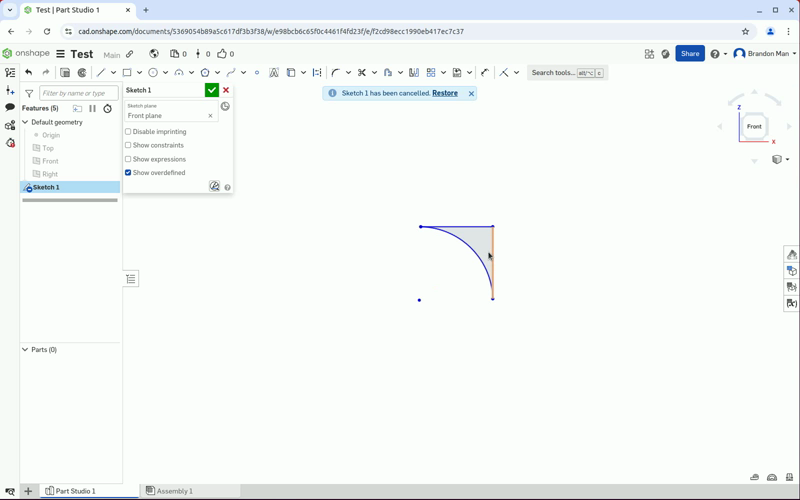
scroll(6)
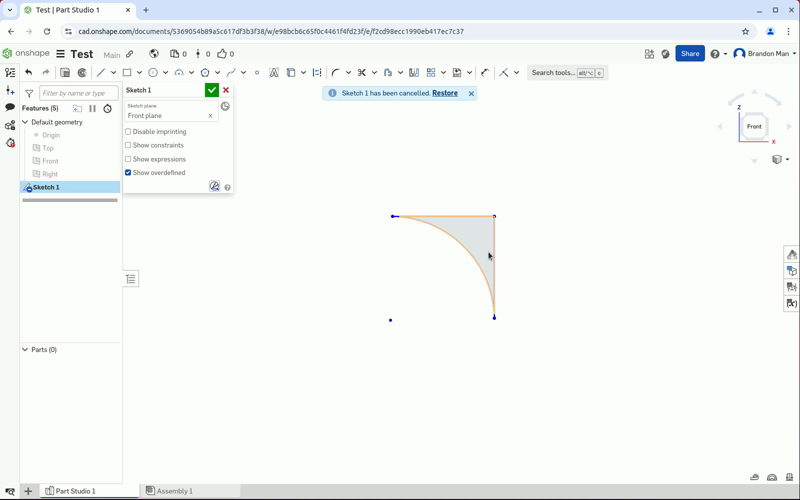
scroll(6)
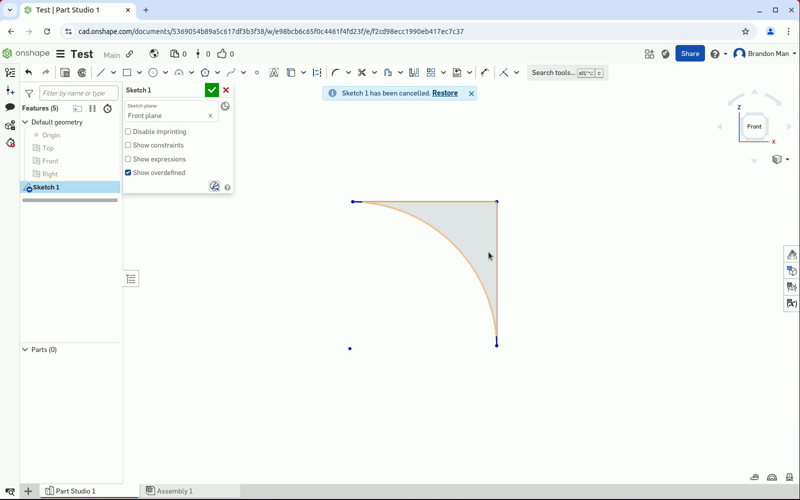
scroll(6)
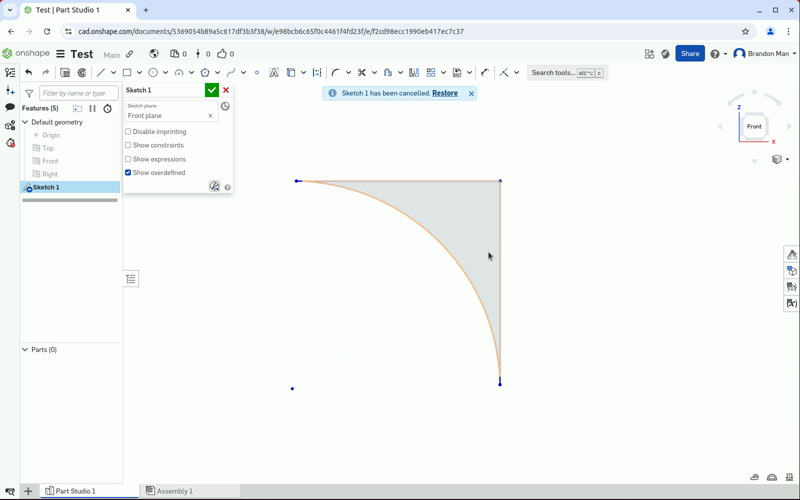
scroll(6)
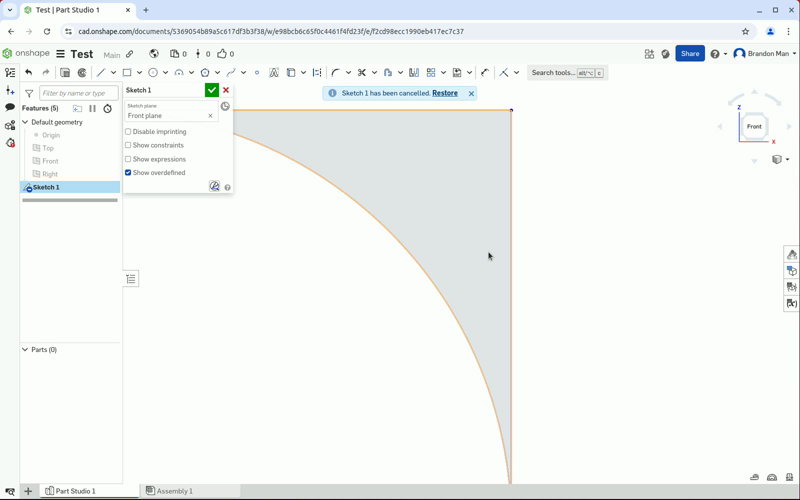
click(488, 251)
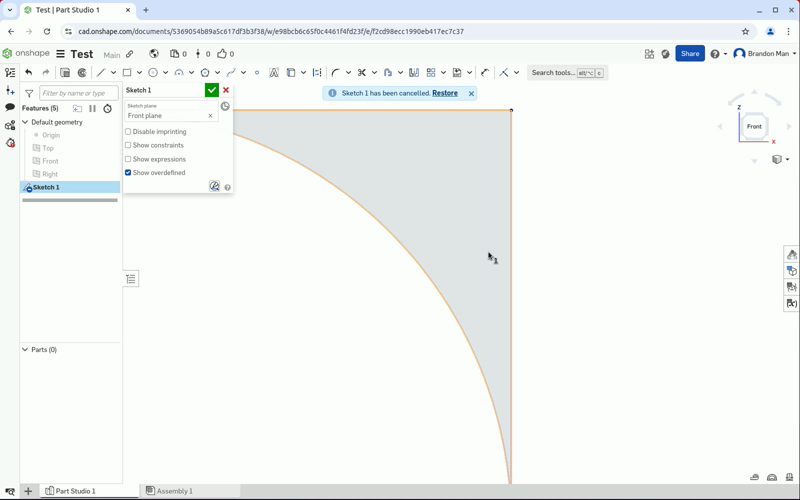
scroll(-6)
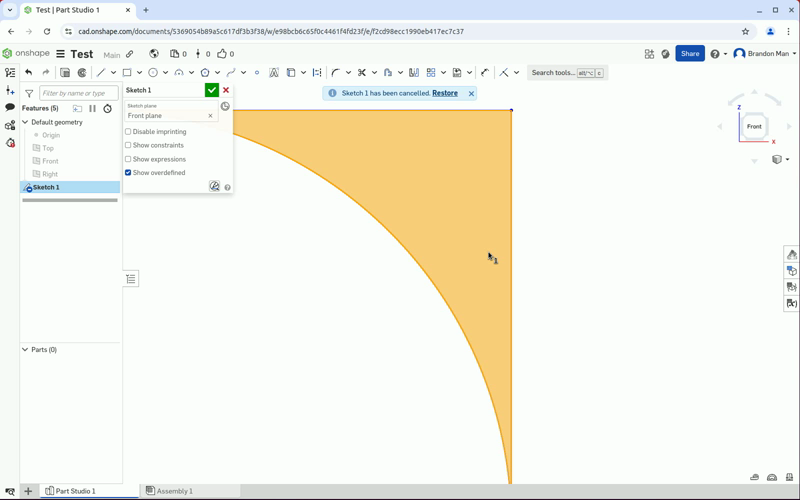
scroll(-6)
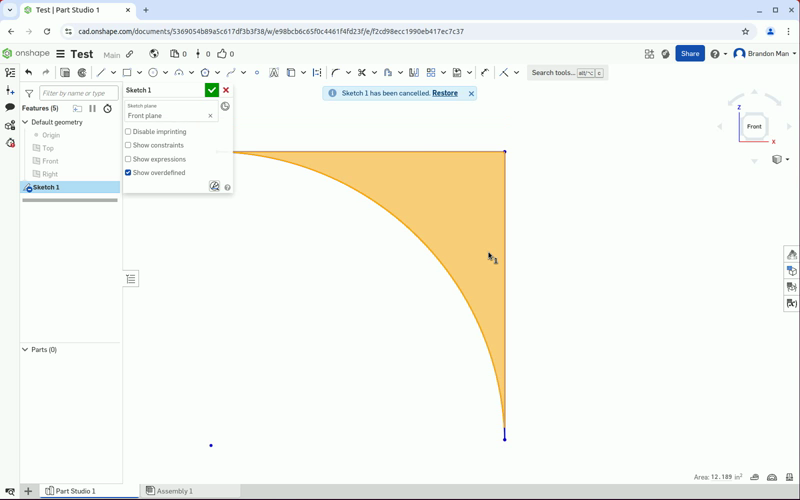
scroll(-6)
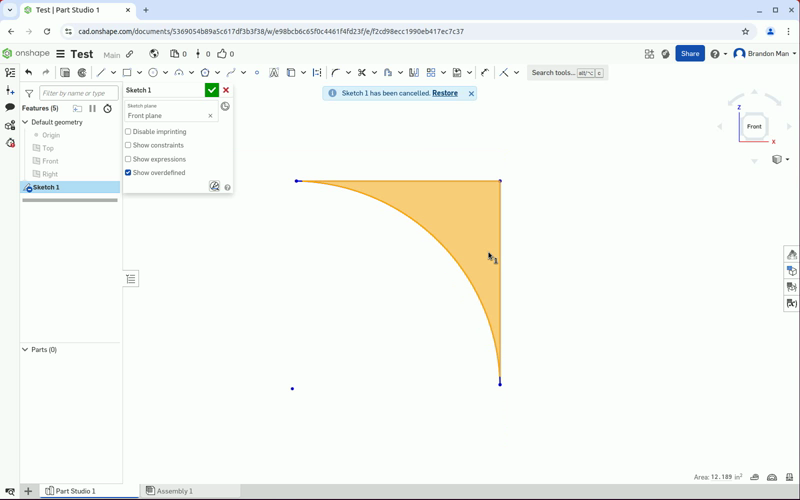
scroll(-6)
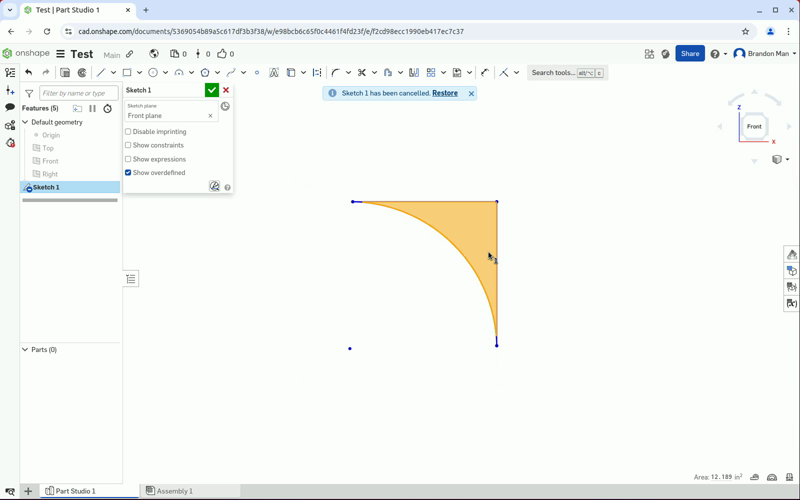
scroll(-6)
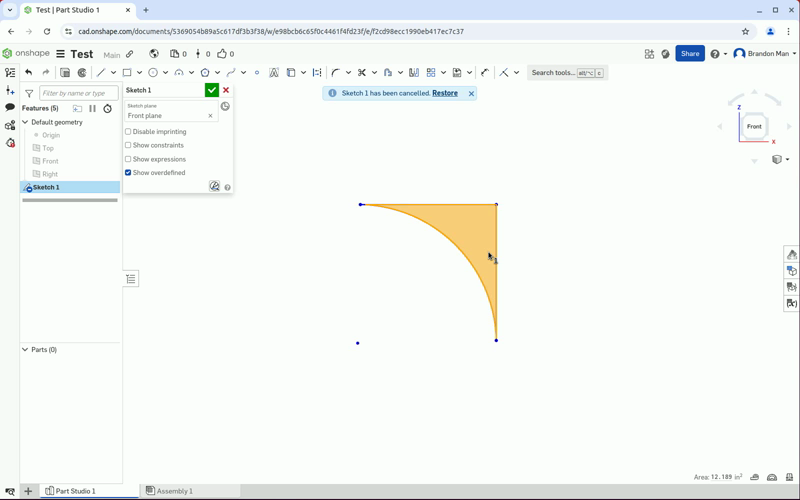
scroll(-6)
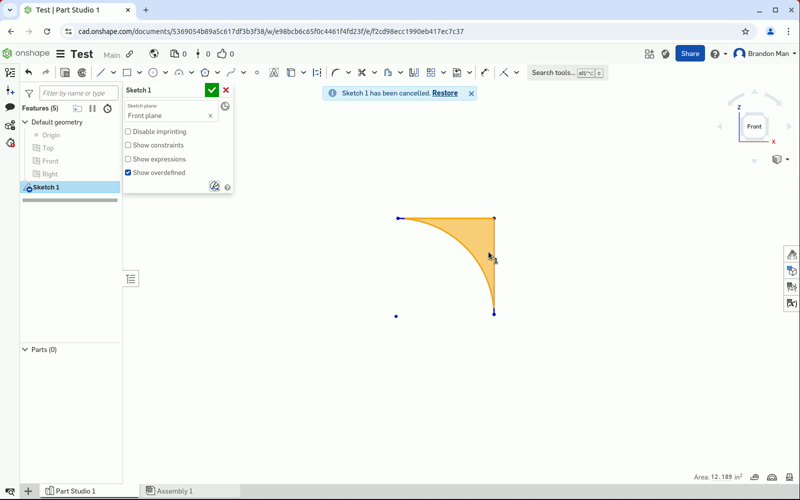
scroll(-6)
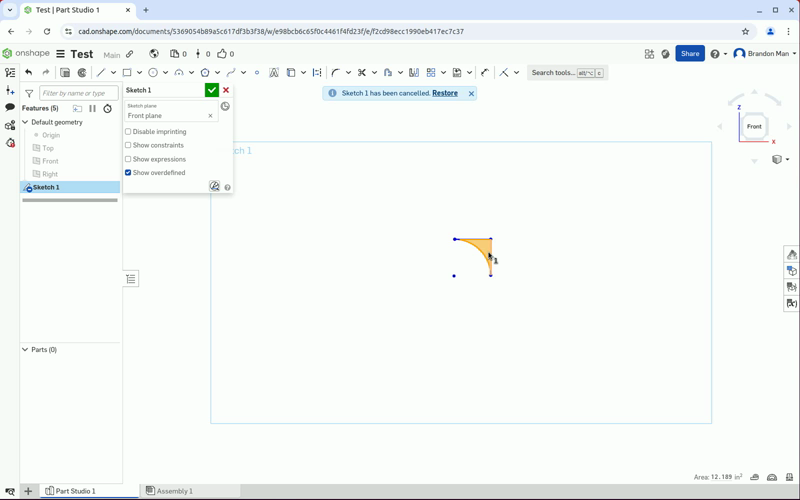
mouse_move(73, 352)
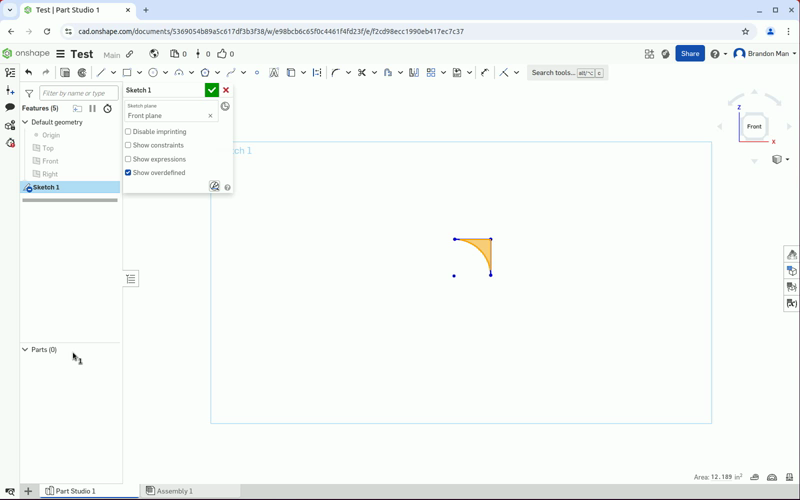
key(shift+y)
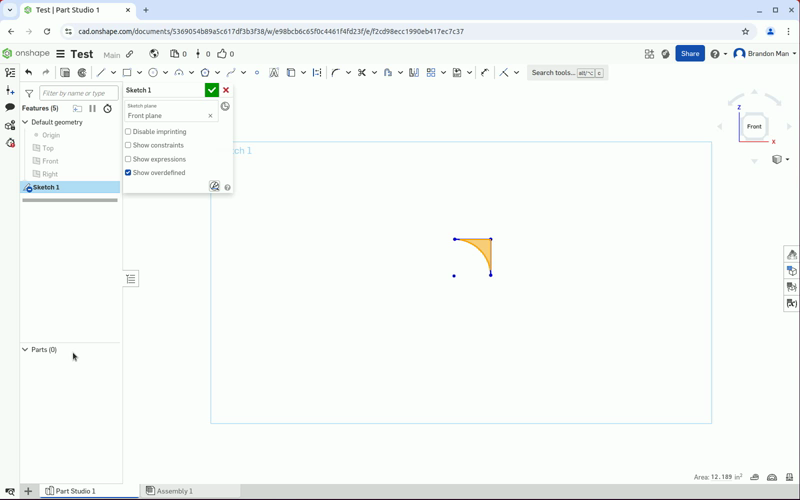
key(shift+e)
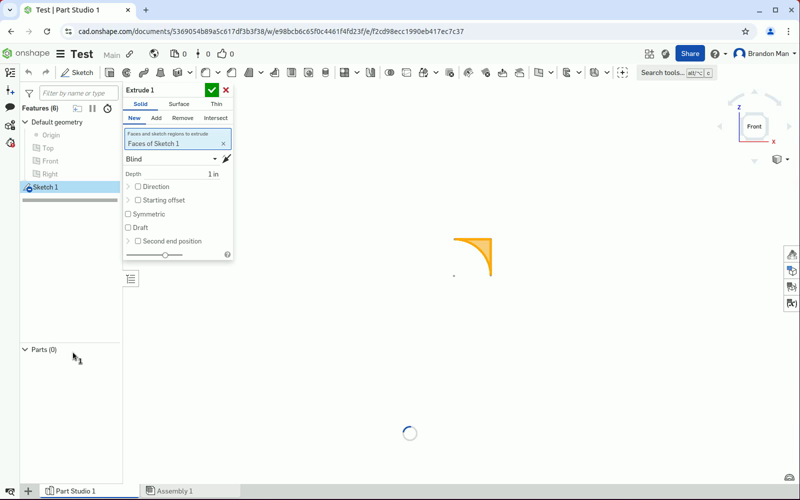
mouse_move(143, 106)
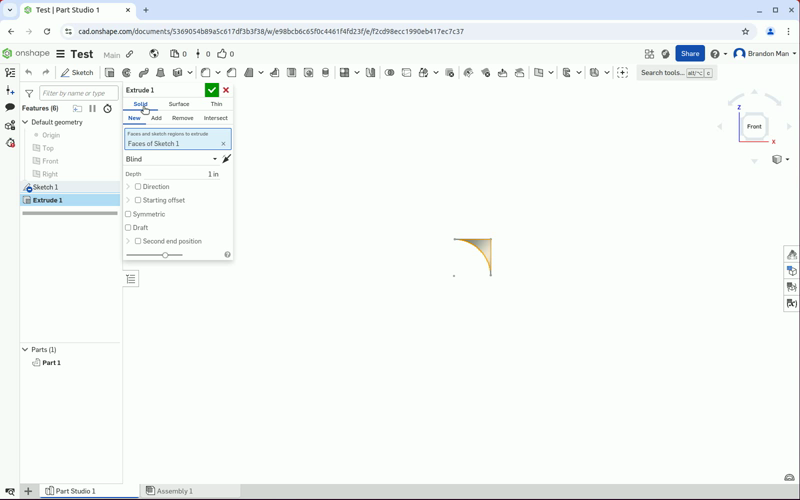
click(143, 106)
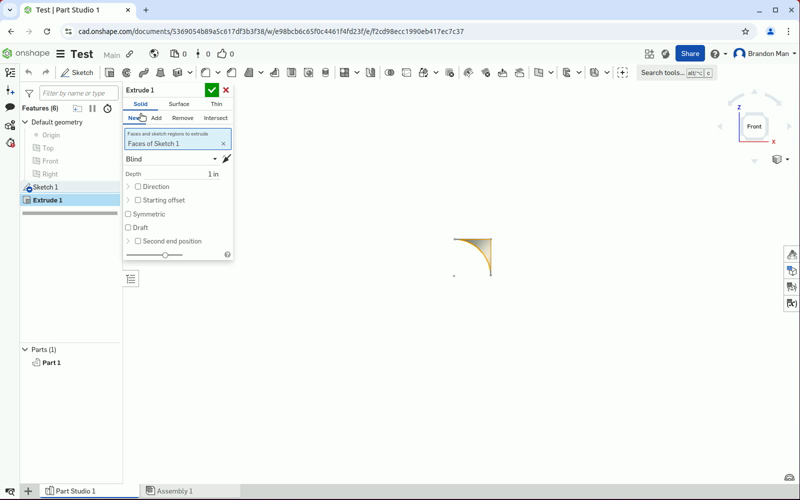
mouse_move(137, 120)
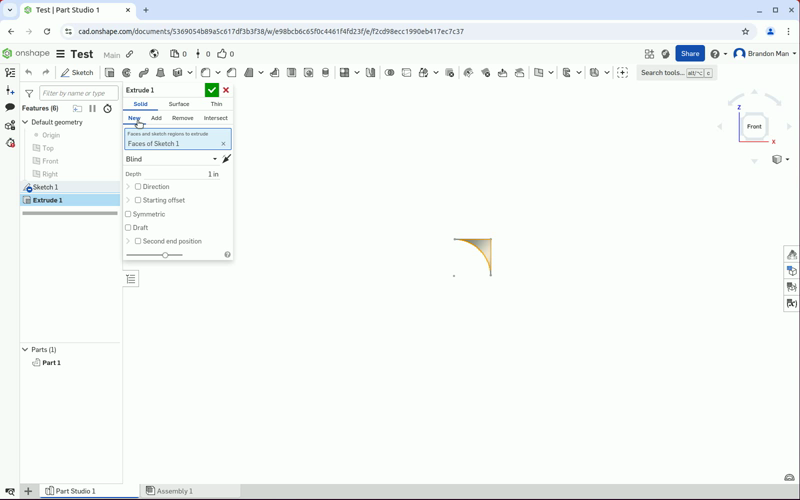
click(137, 120)
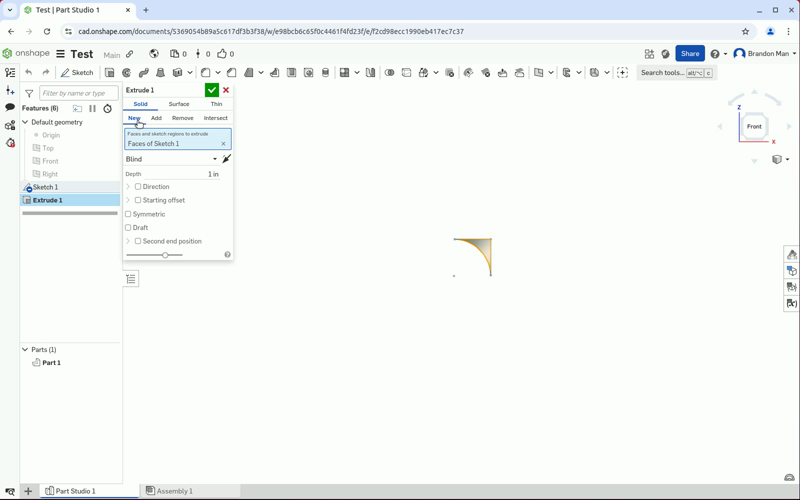
key(tab, 4)
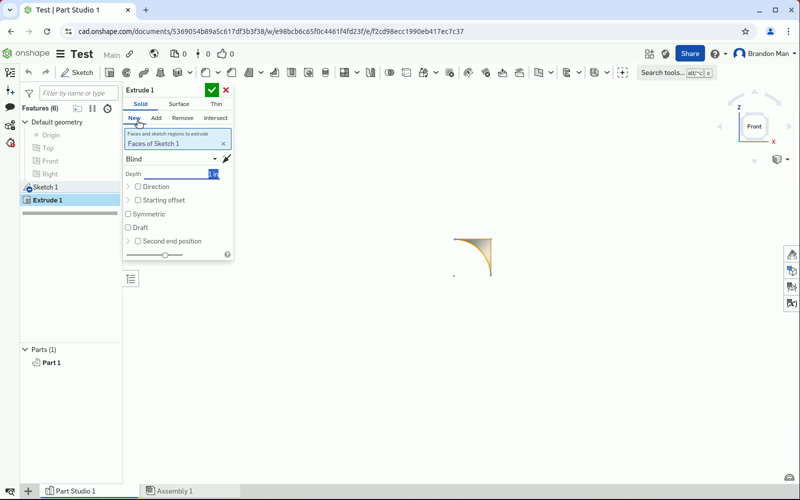
text(1.926)
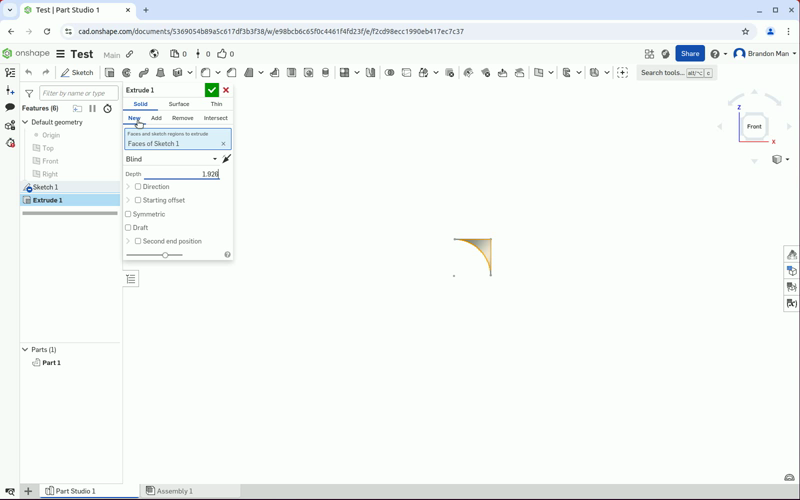
key(enter)
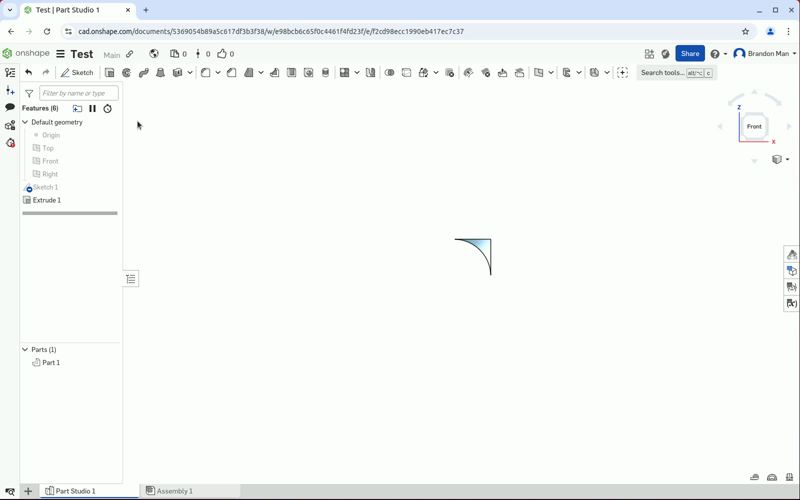
key(shift+h)
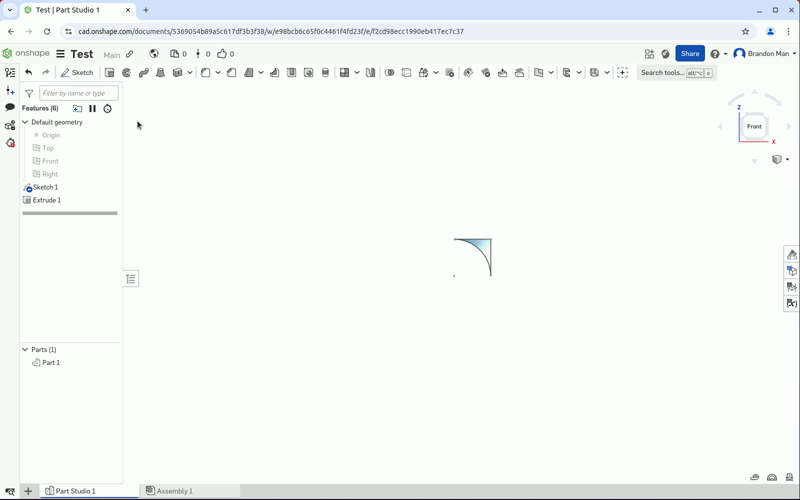
key(shift+h)
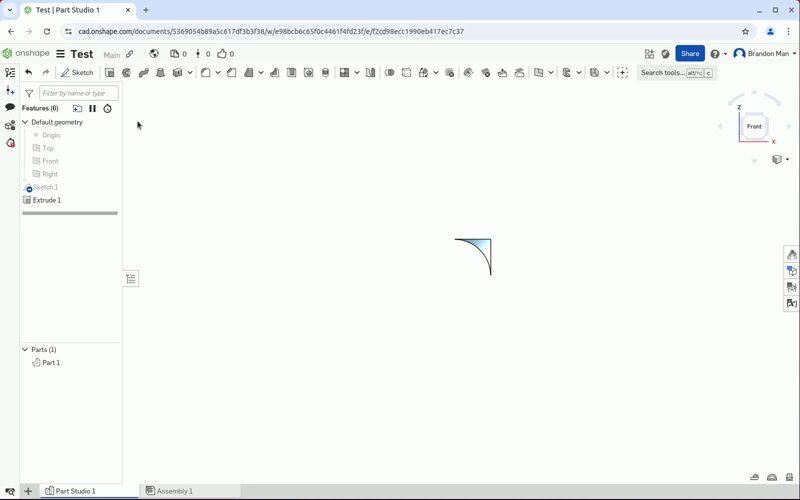
mouse_move(73, 189)
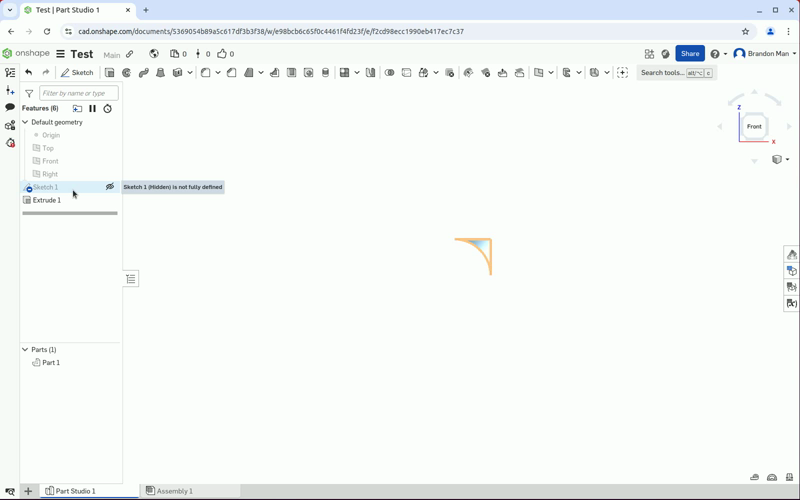
click(73, 189)
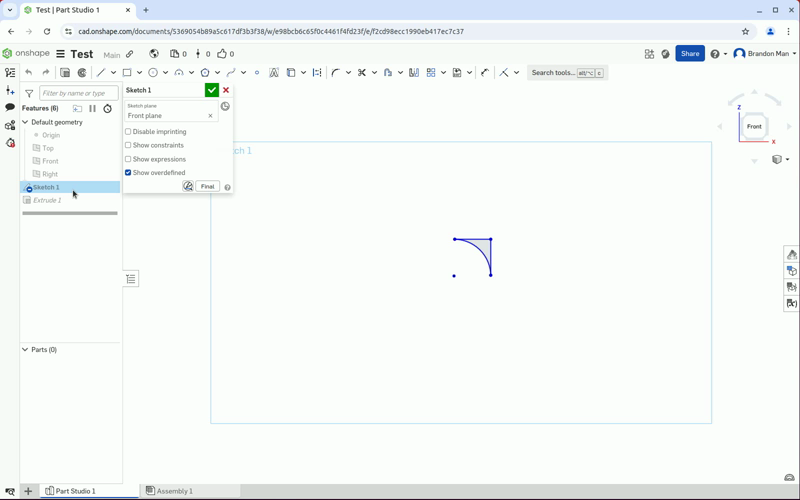
mouse_move(229, 92)
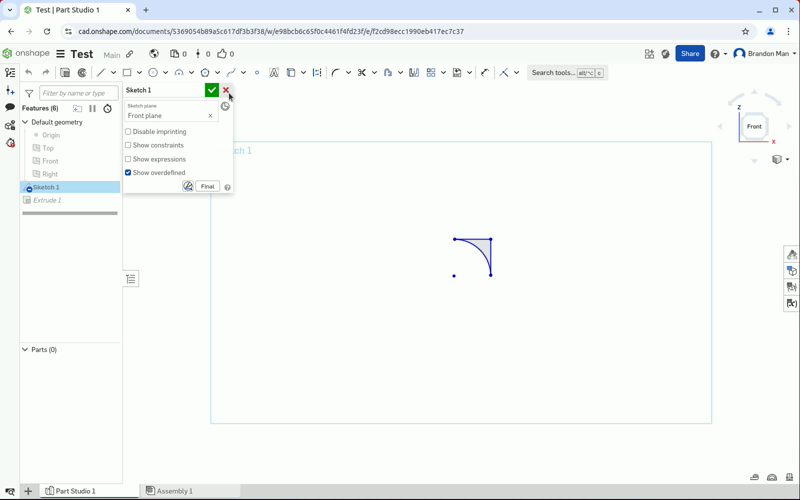
click(229, 92)
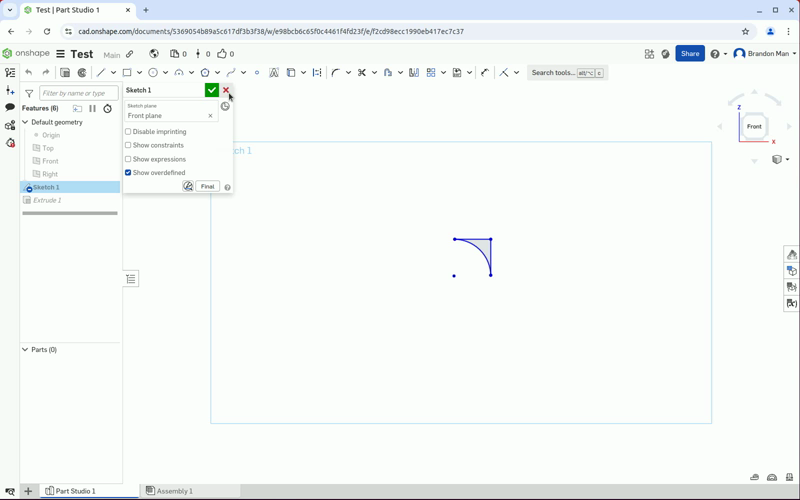
key(shift+s)
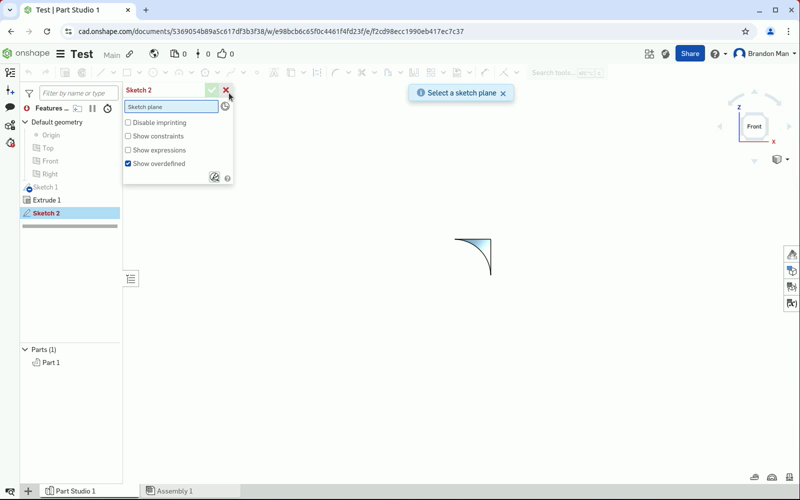
mouse_move(73, 163)
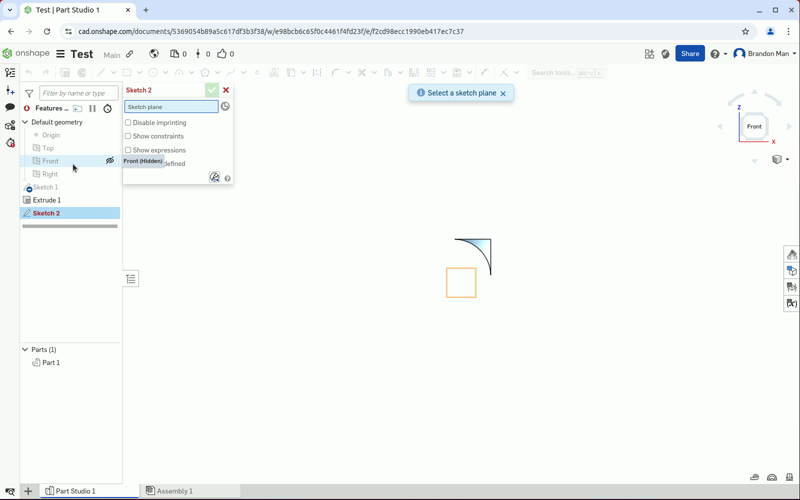
click(73, 163)
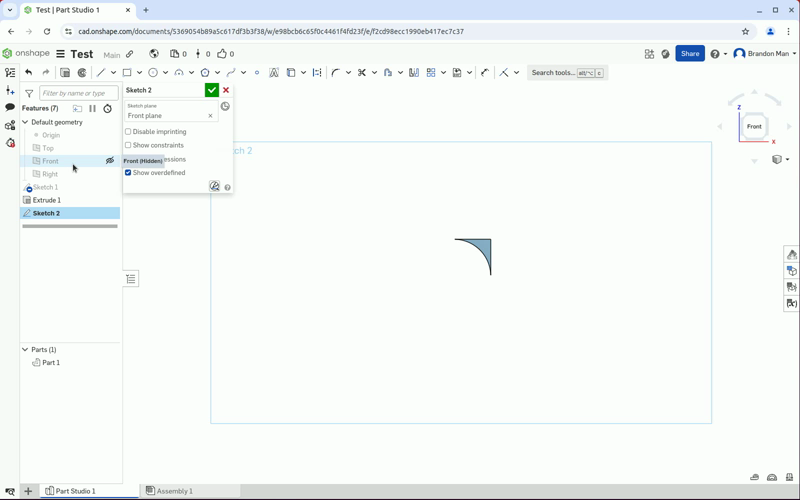
mouse_move(73, 352)
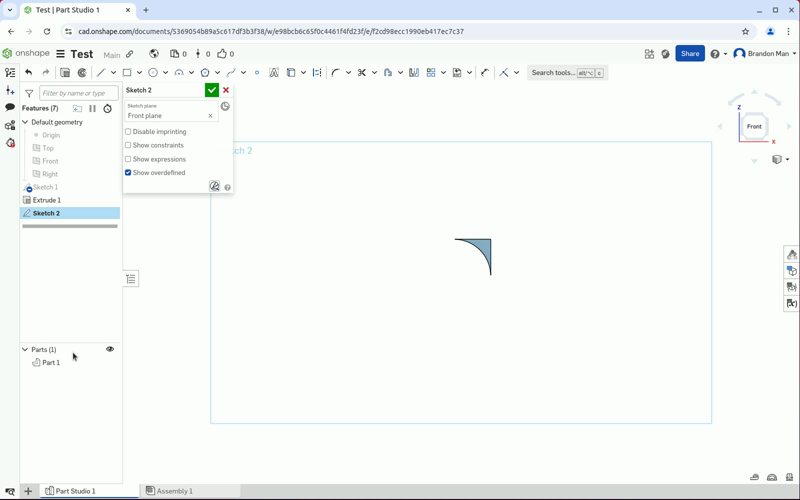
key(y)
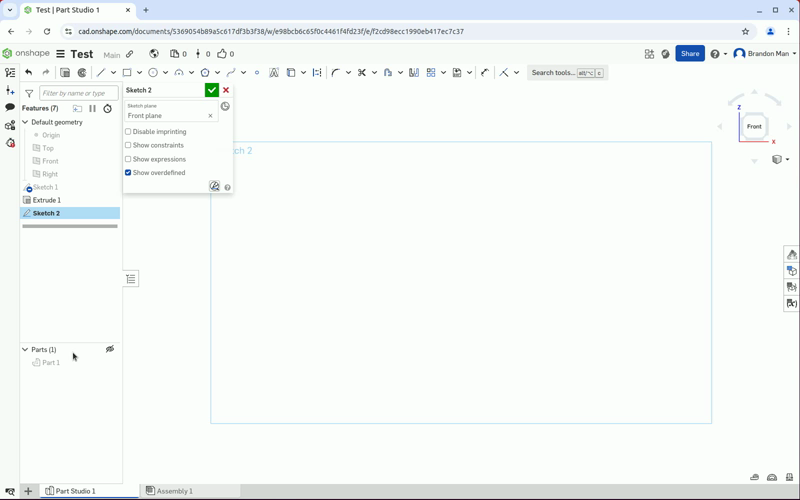
key(a)
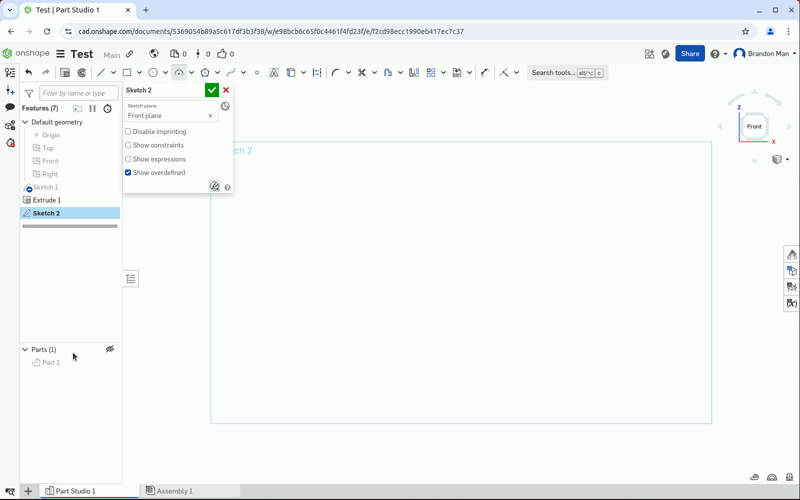
key_down(shift)
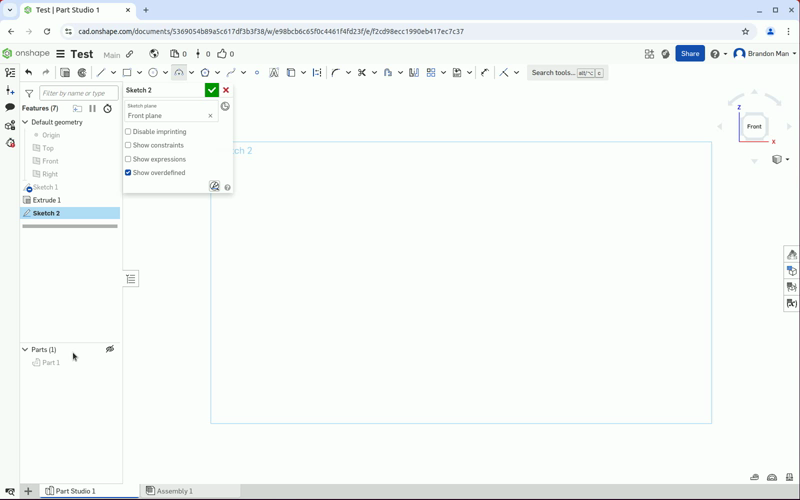
mouse_move(419, 275)
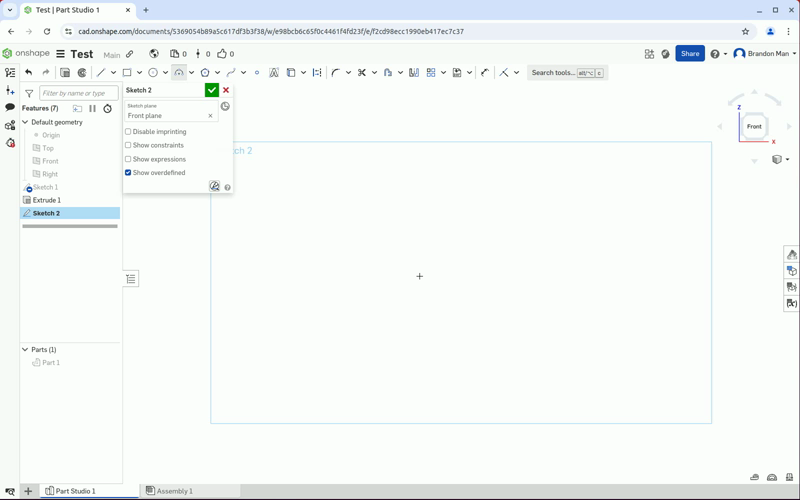
click(419, 275)
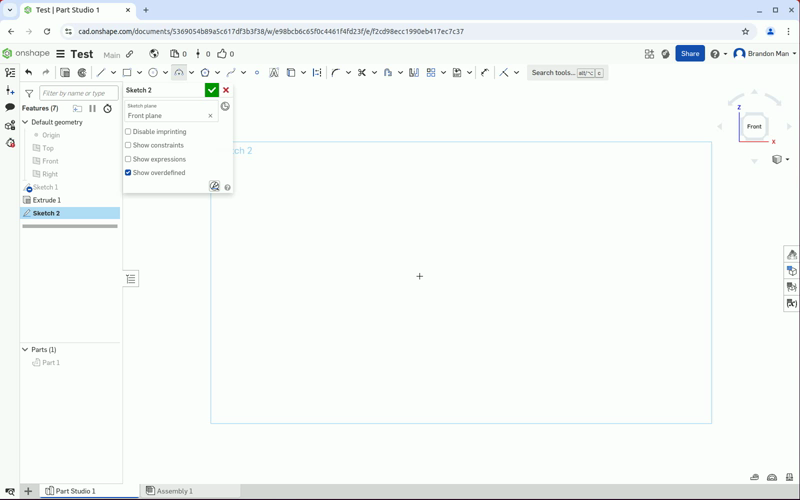
key_up(shift)
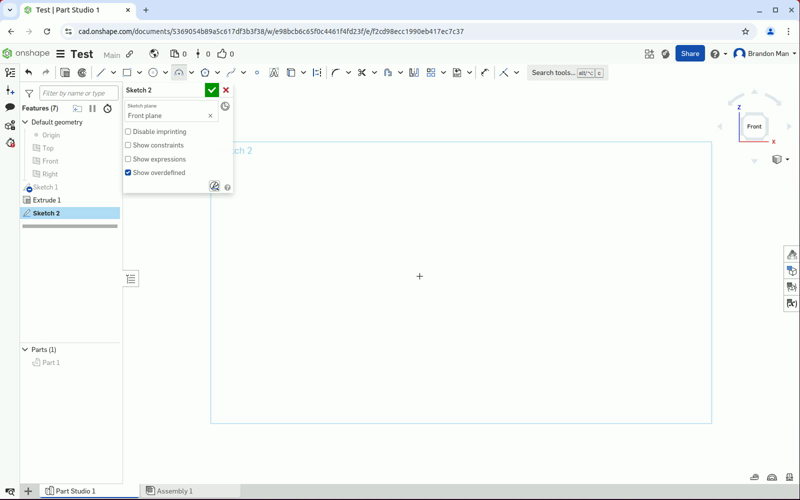
key_down(shift)
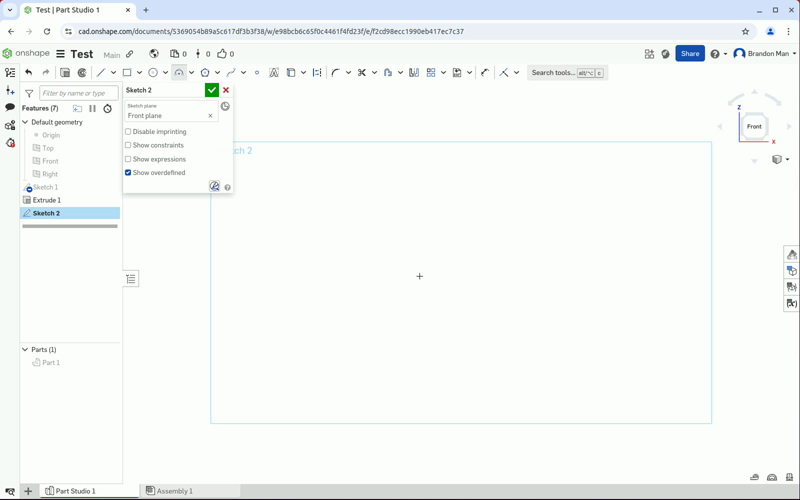
mouse_move(455, 240)
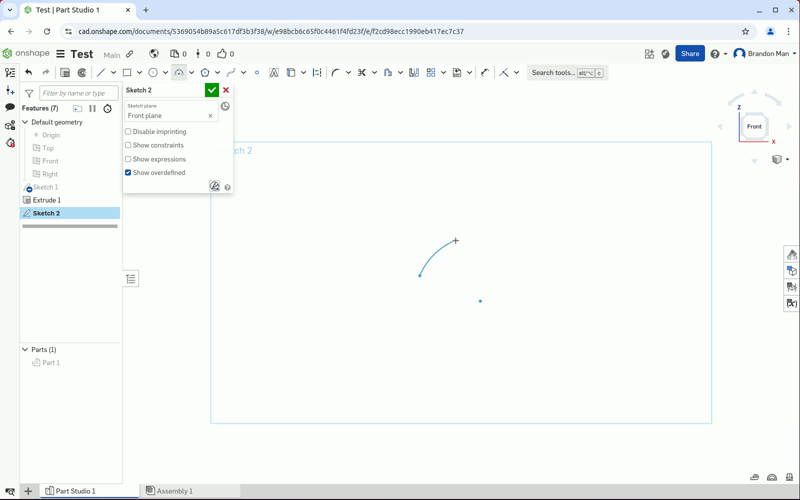
click(455, 240)
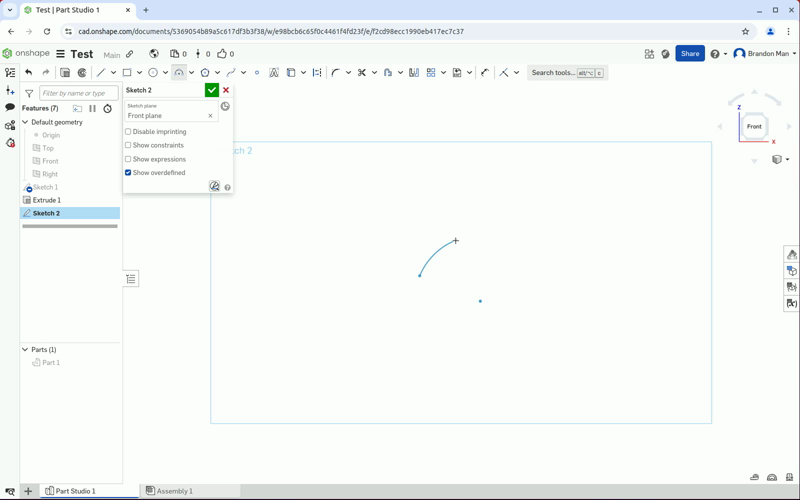
mouse_move(430, 250)
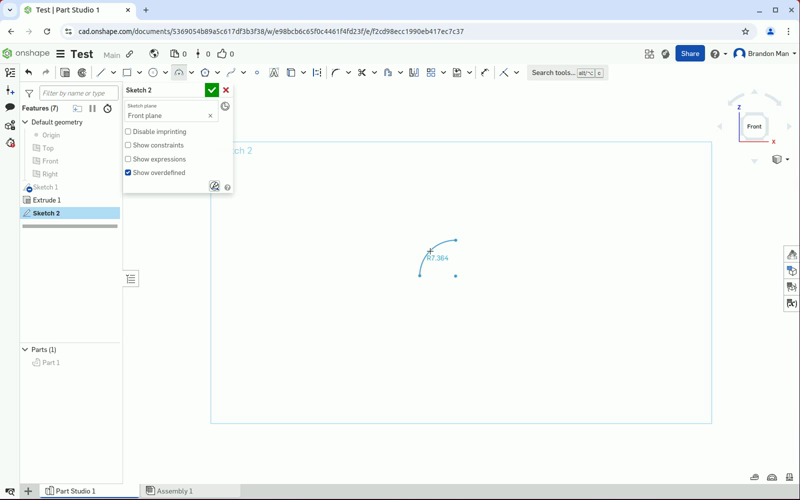
click(430, 250)
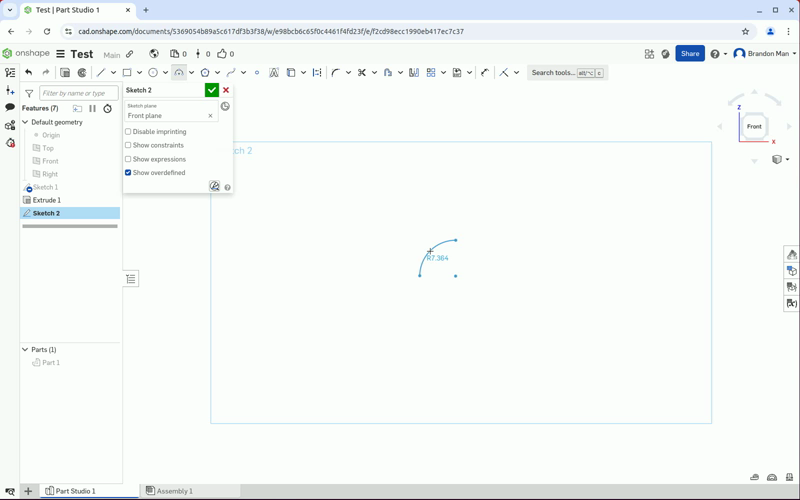
key_up(shift)
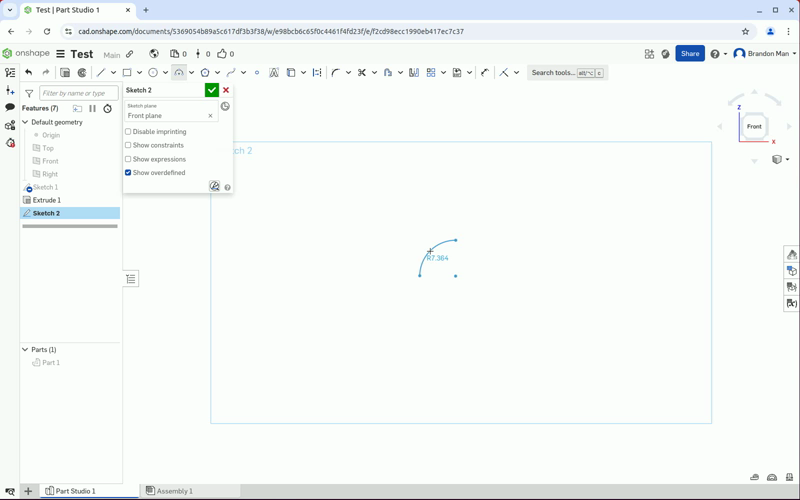
key(esc)
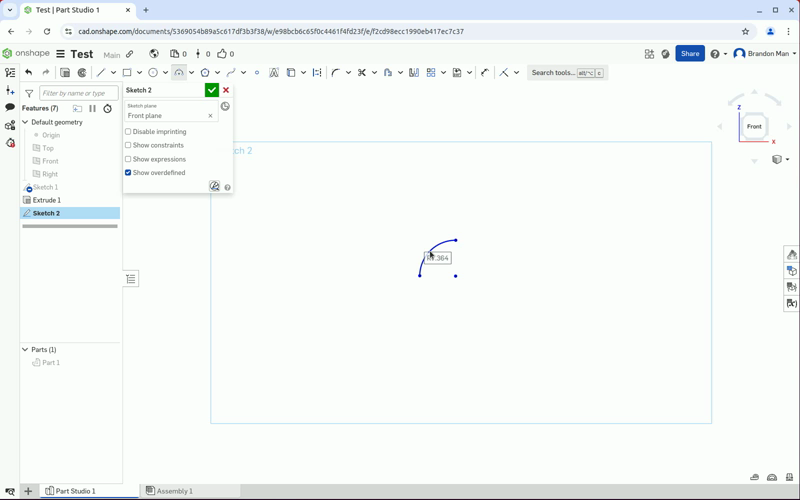
key(l)
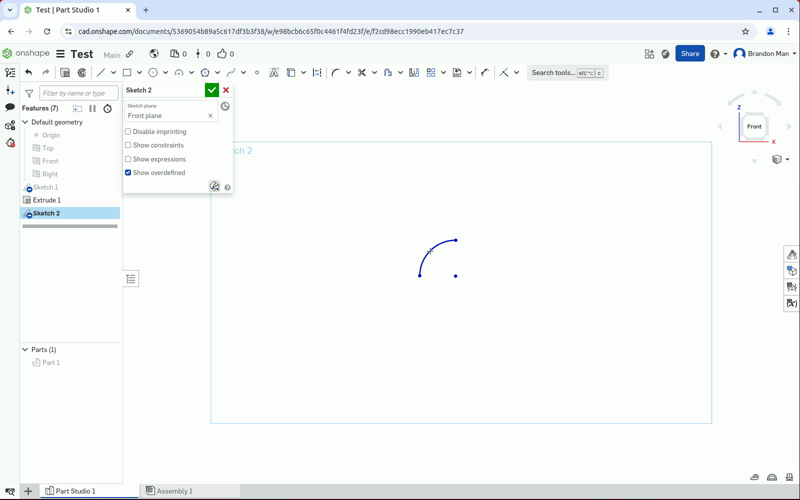
mouse_move(455, 240)
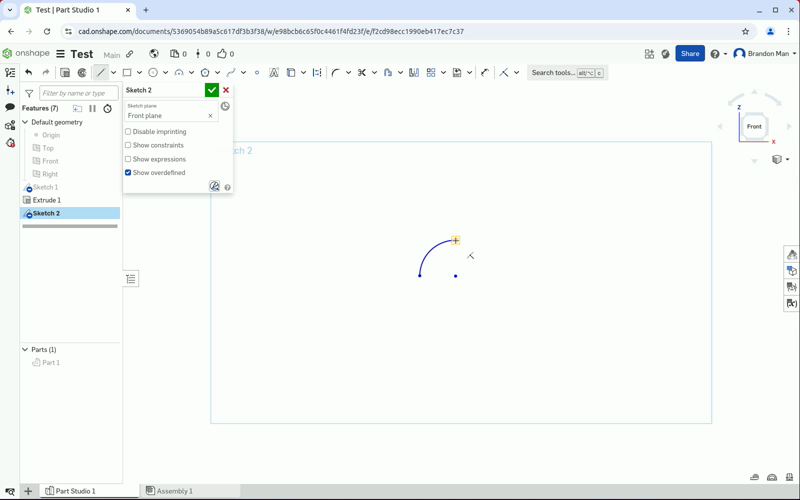
click(455, 240)
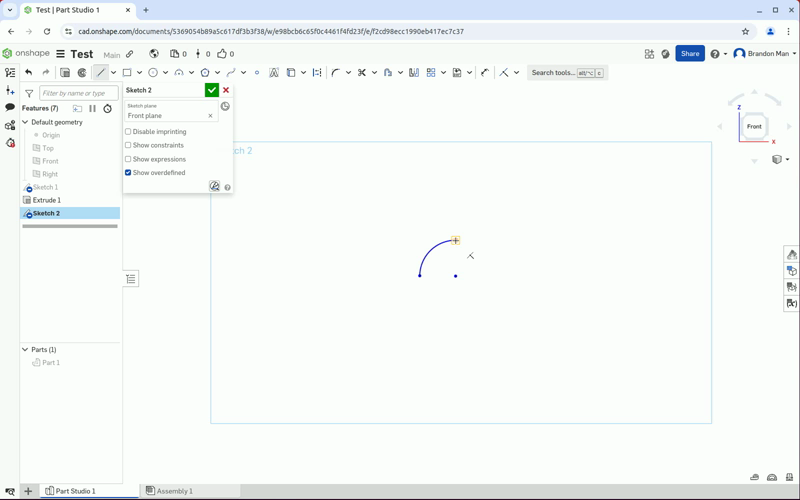
key_down(shift)
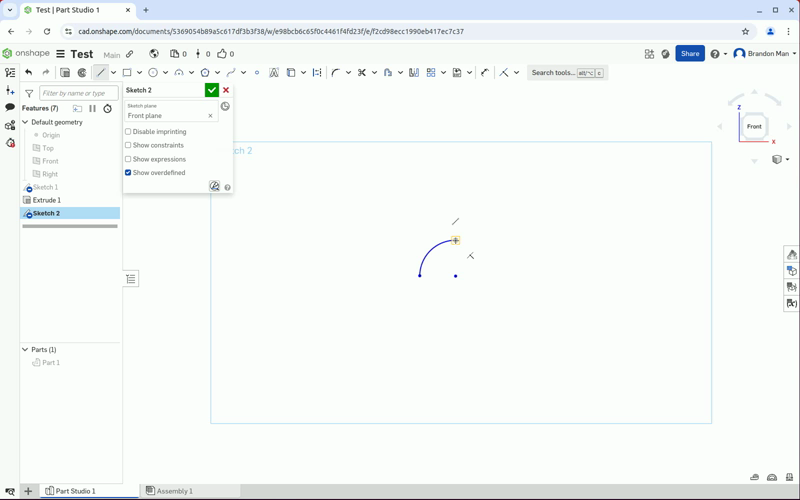
mouse_move(485, 240)
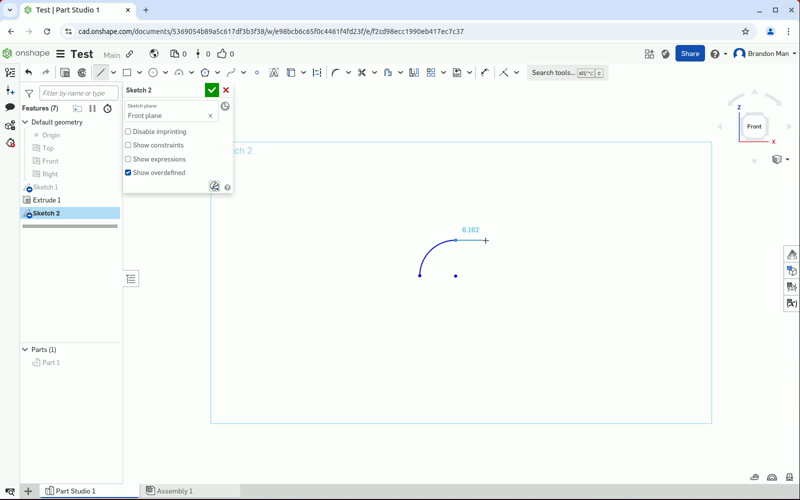
mouse_move(419, 240)
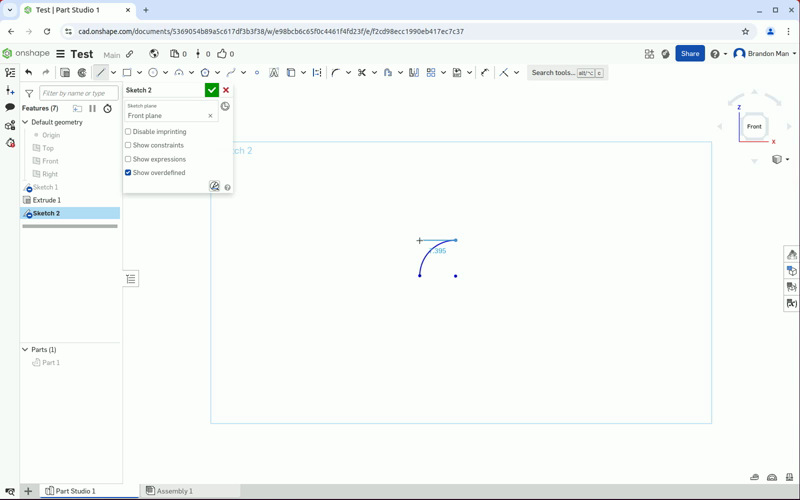
click(419, 240)
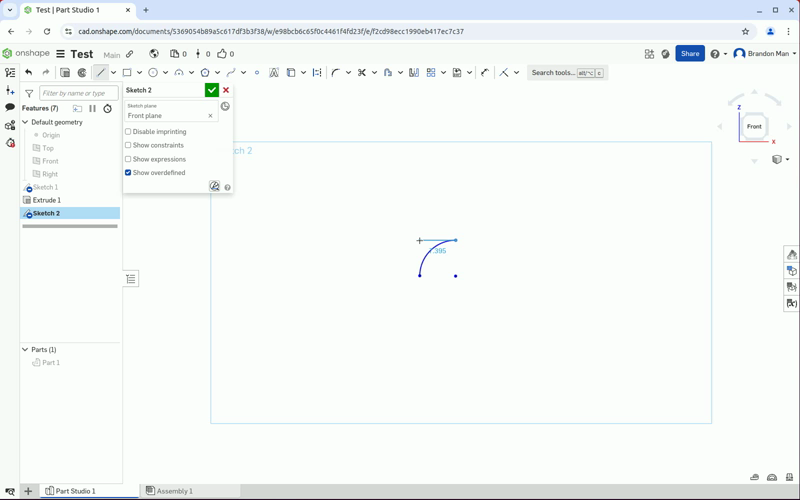
key_up(shift)
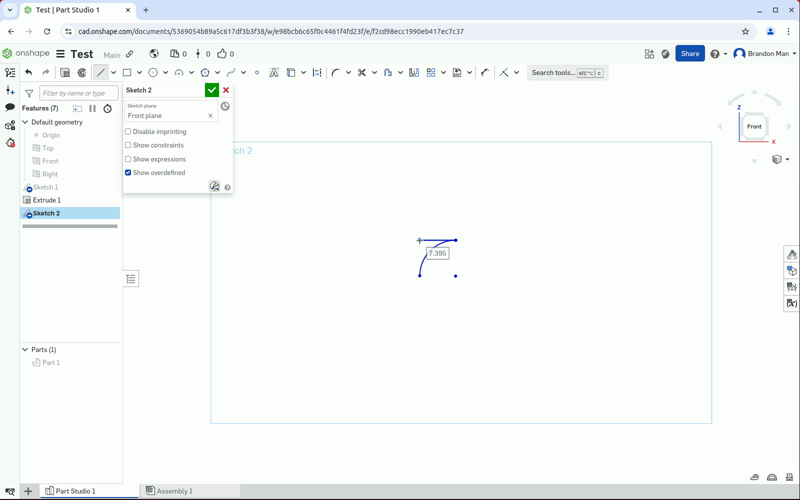
mouse_move(449, 240)
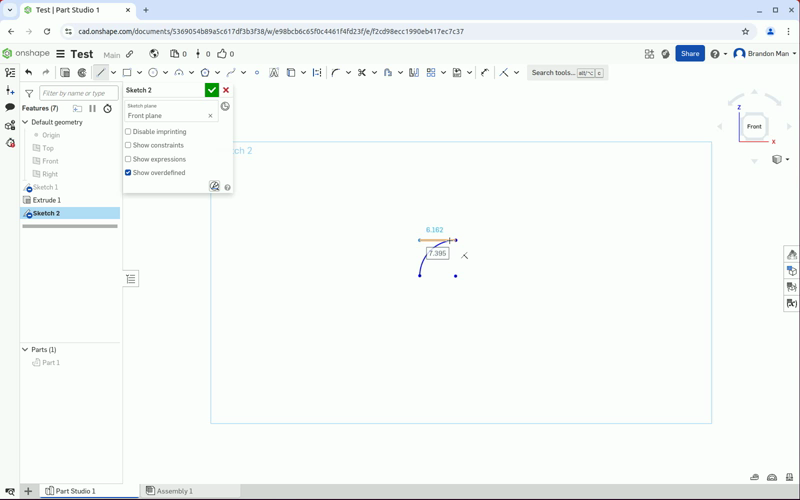
key_down(shift)
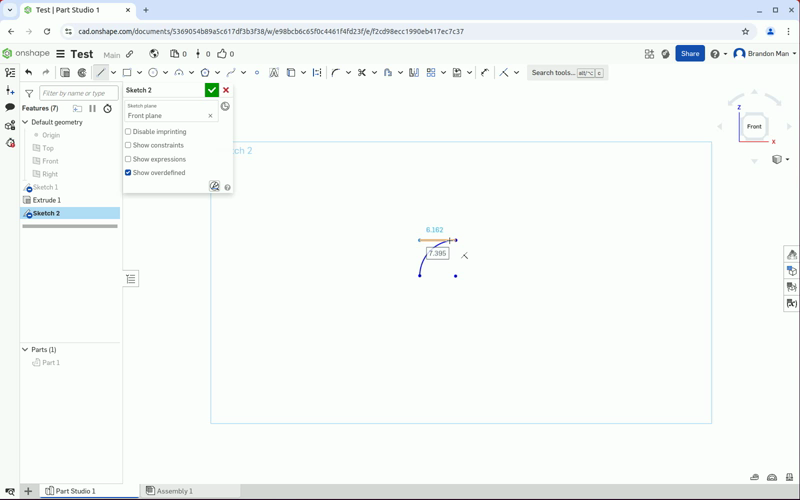
mouse_move(419, 275)
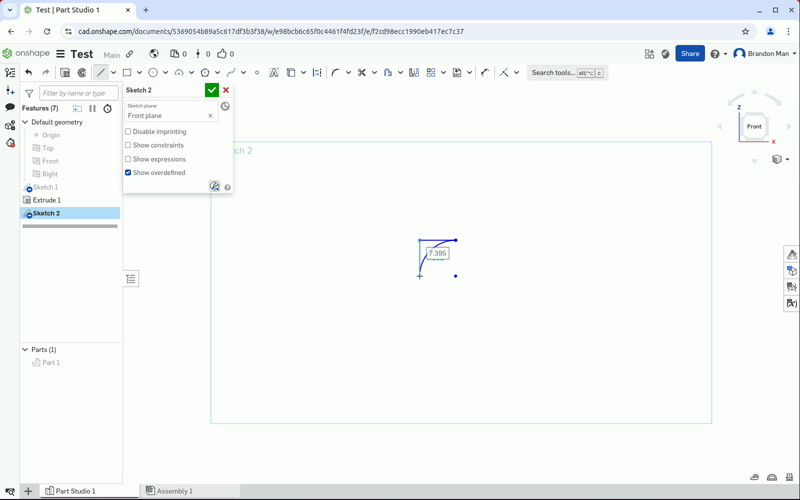
key_up(shift)
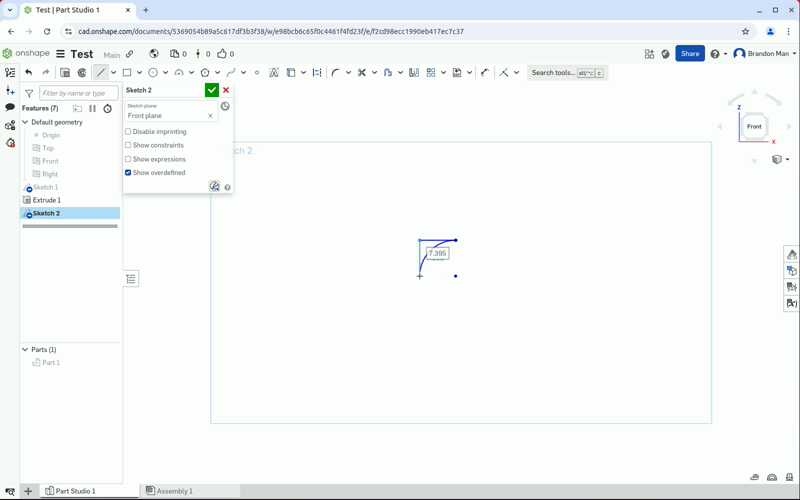
click(419, 275)
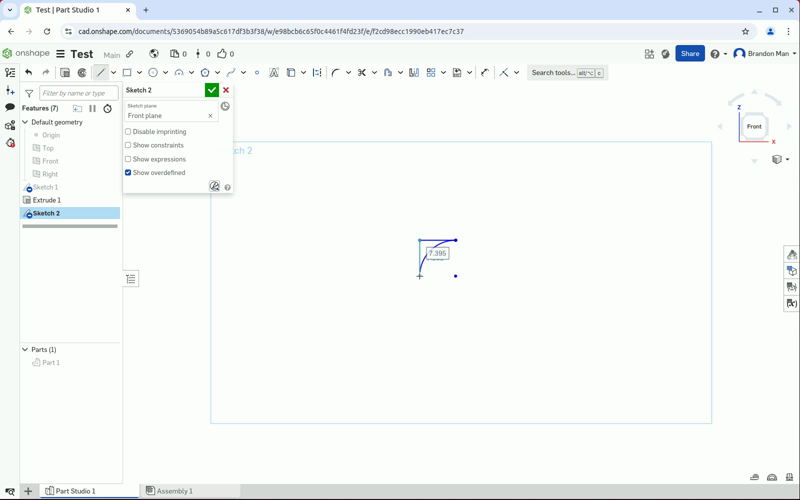
key(esc)
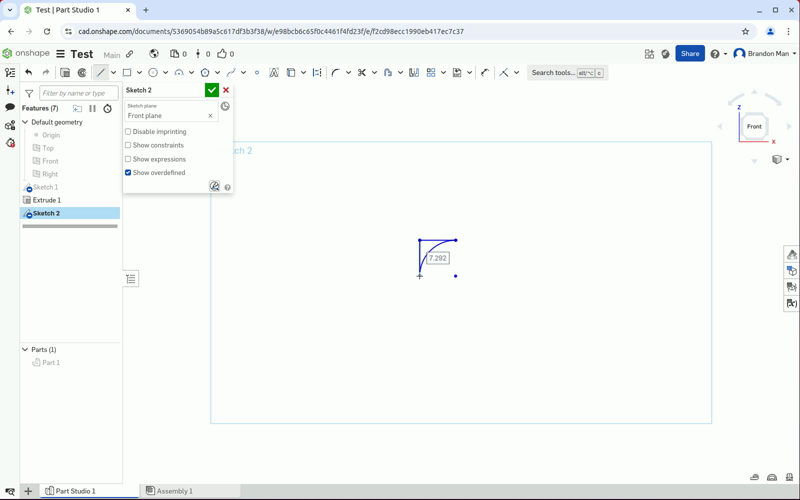
mouse_move(427, 248)
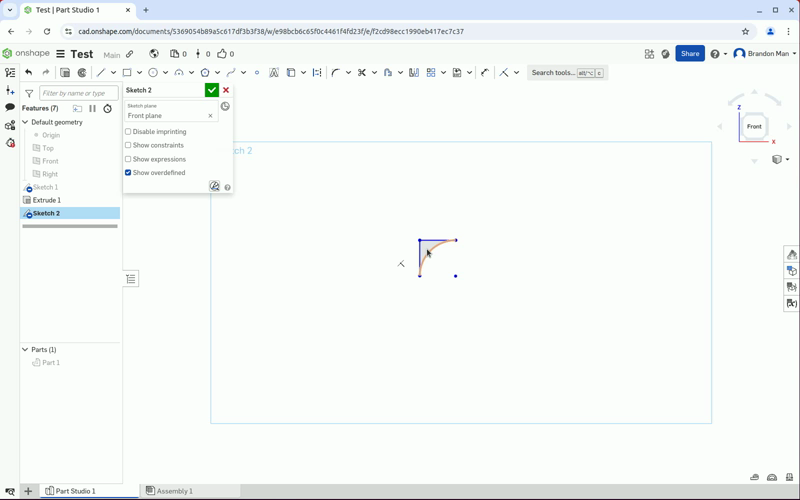
scroll(6)
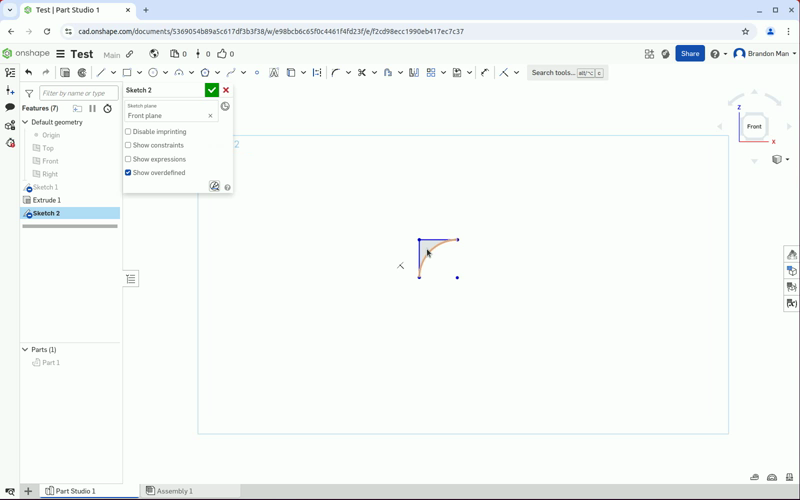
scroll(6)
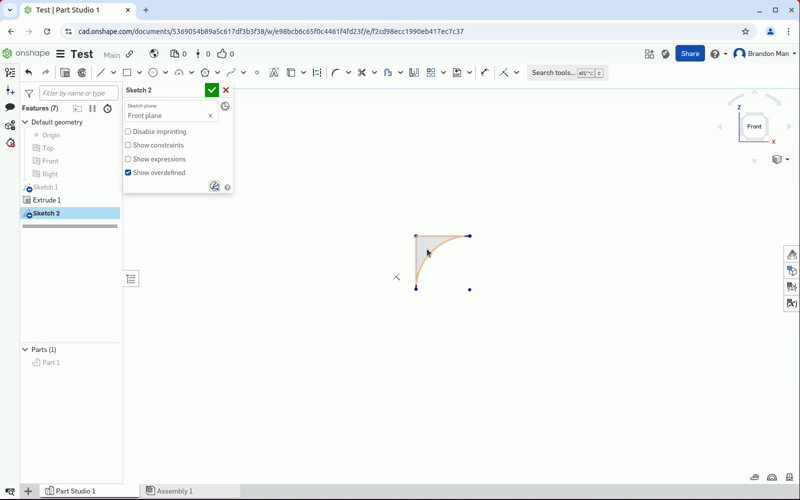
scroll(6)
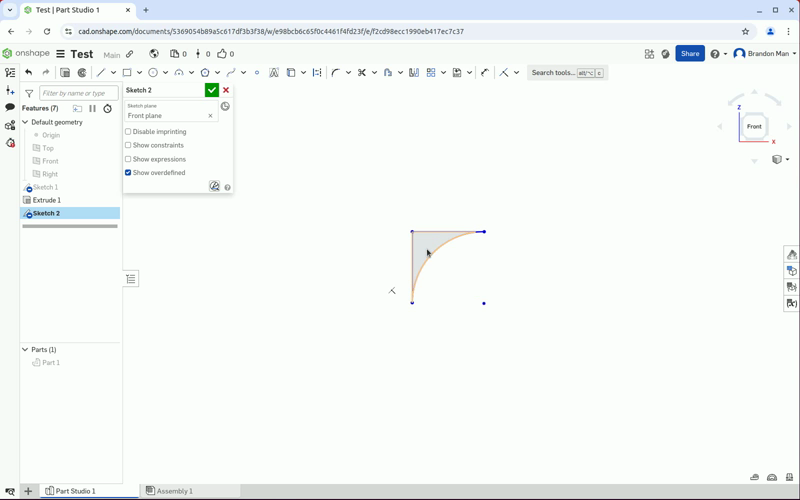
scroll(6)
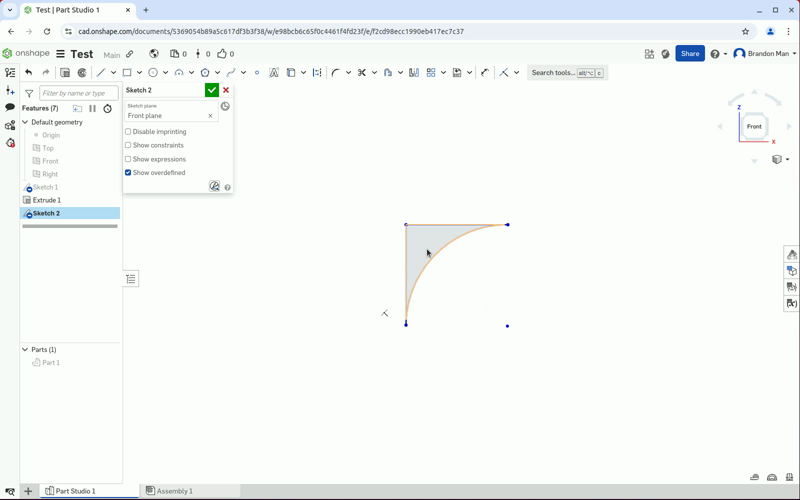
scroll(6)
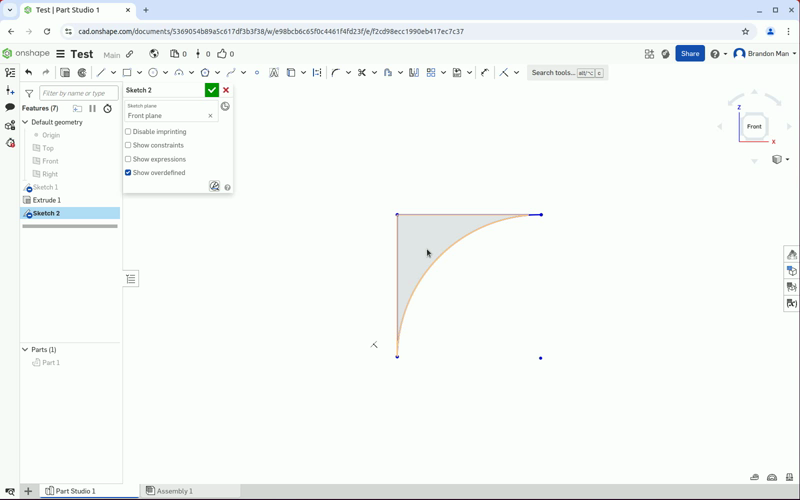
scroll(6)
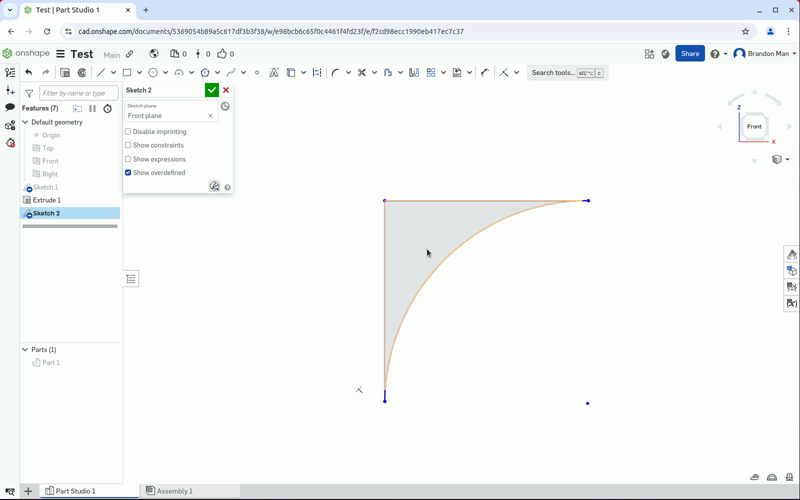
scroll(6)
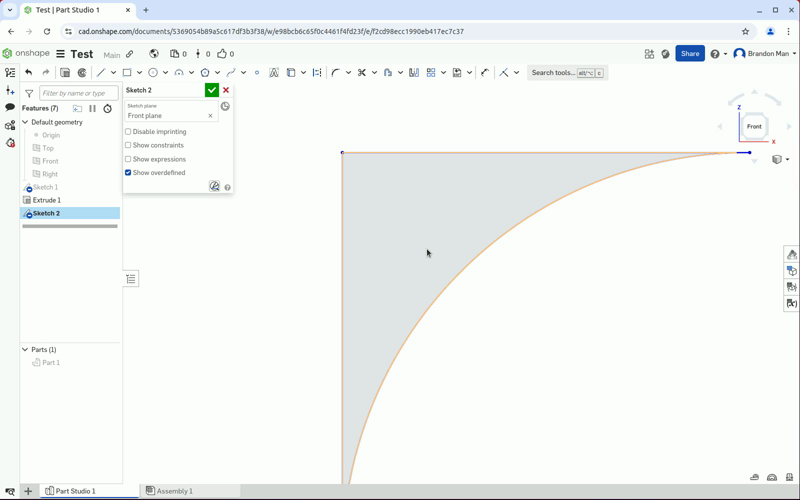
click(427, 248)
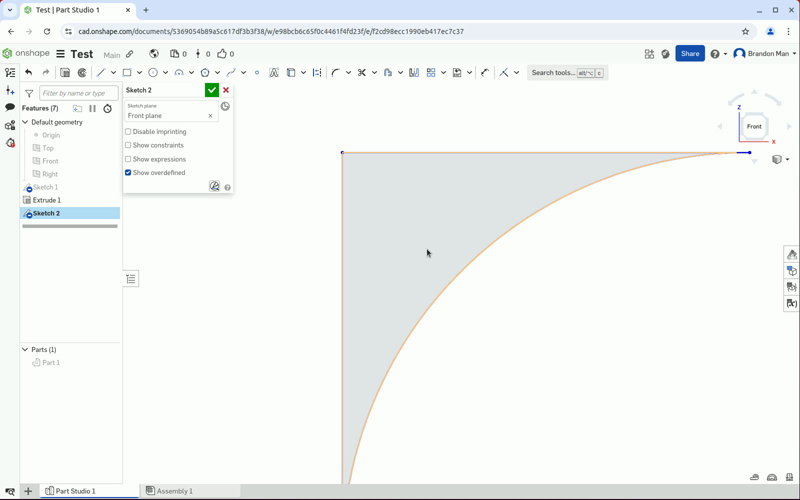
scroll(-6)
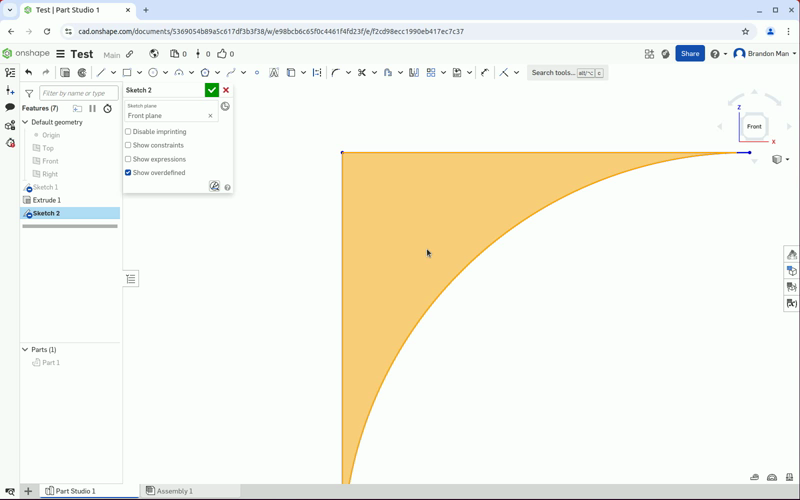
scroll(-6)
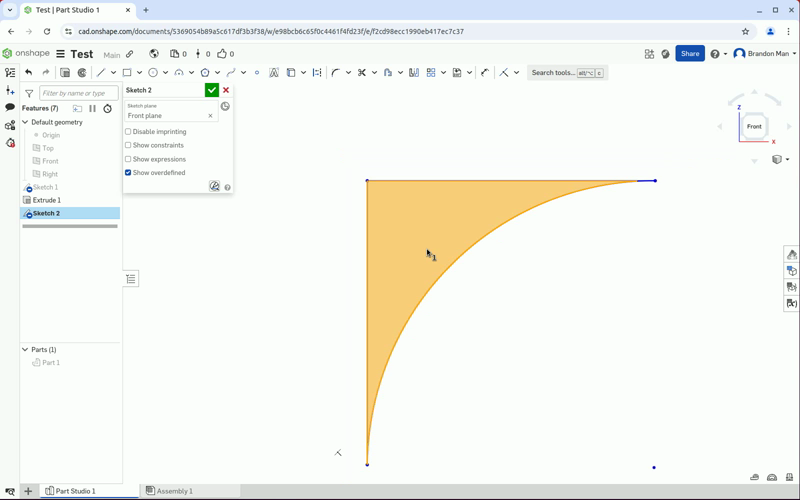
scroll(-6)
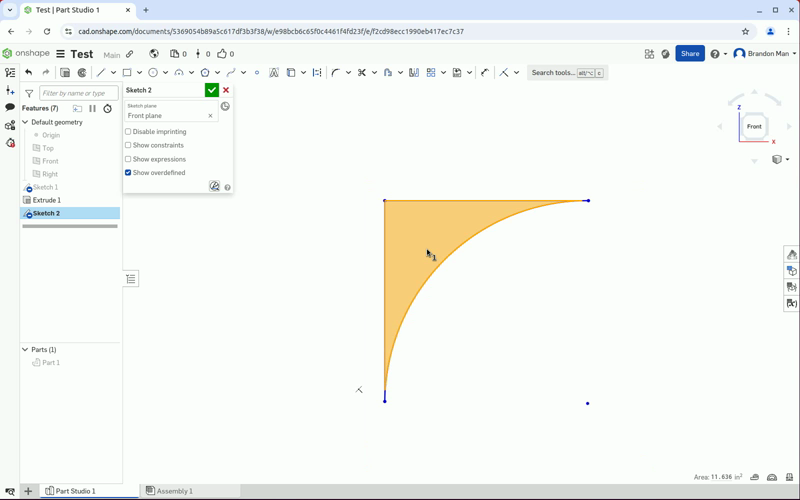
scroll(-6)
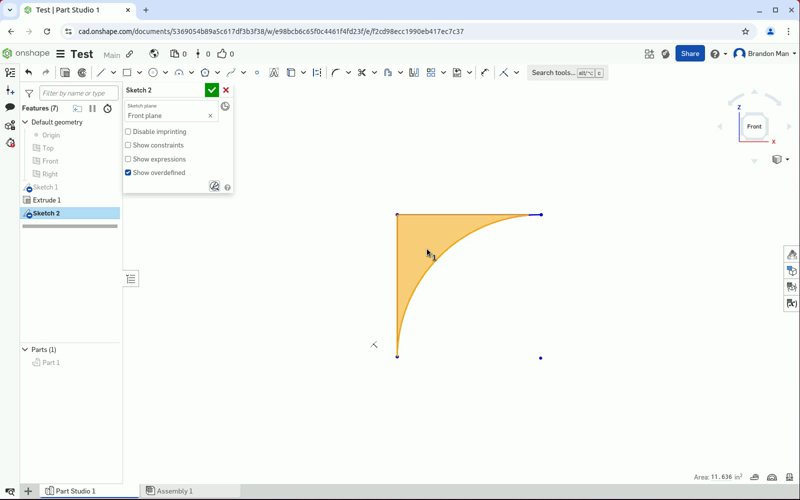
scroll(-6)
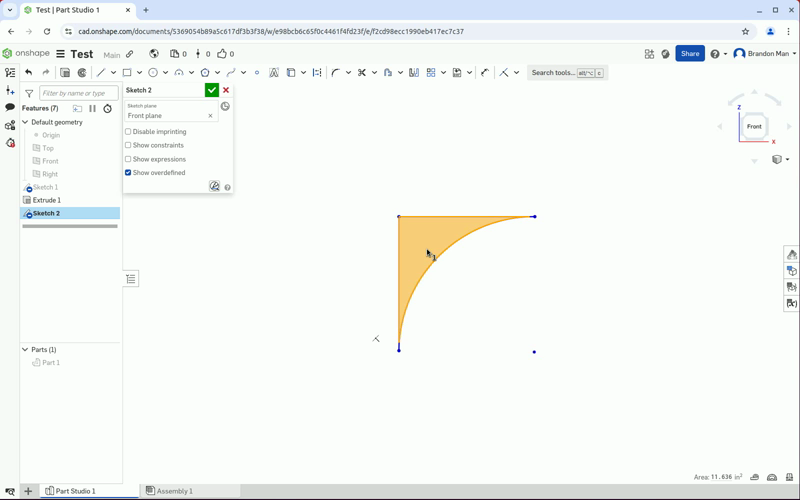
scroll(-6)
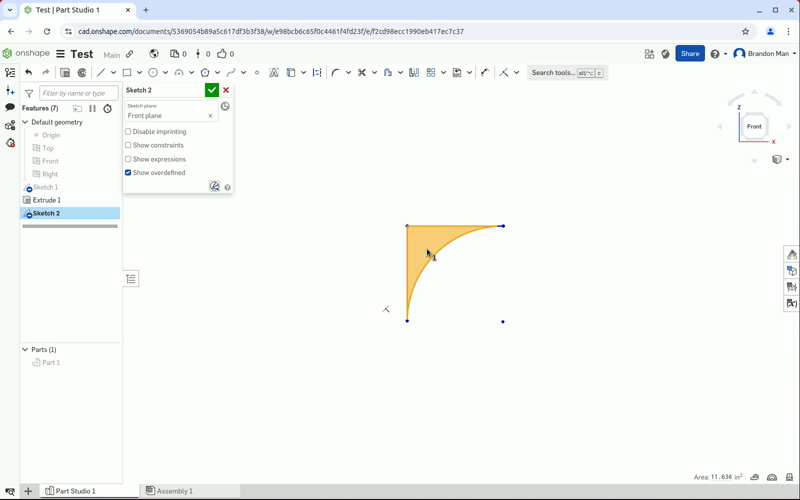
scroll(-6)
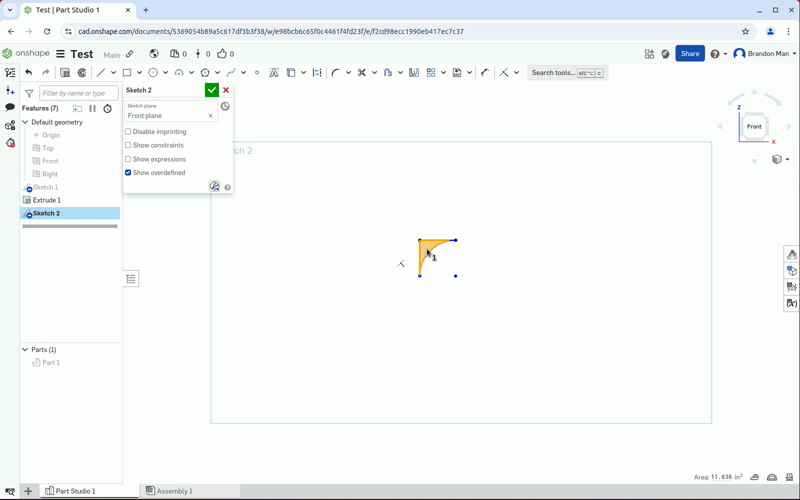
mouse_move(73, 352)
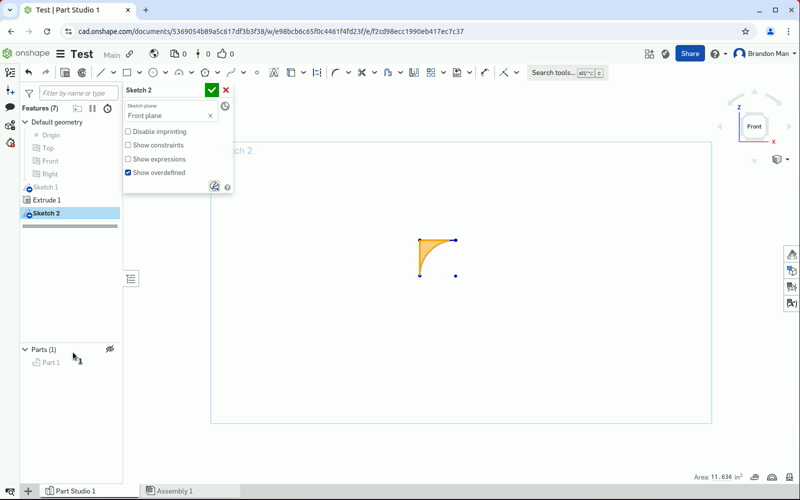
key(shift+y)
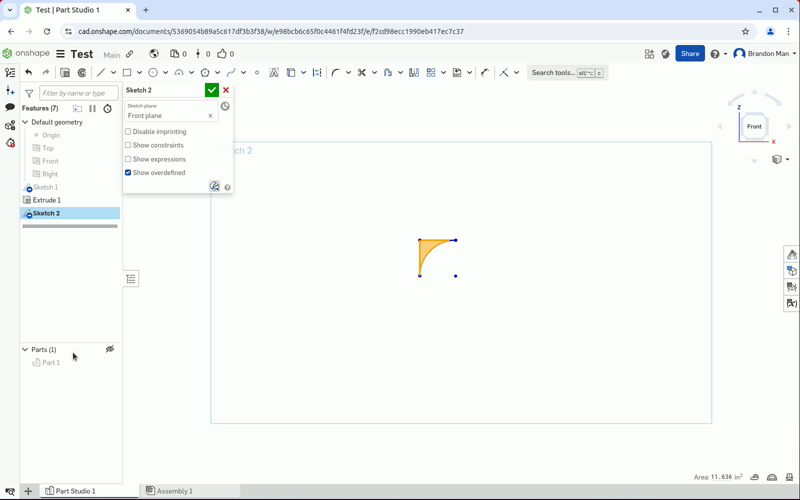
key(shift+e)
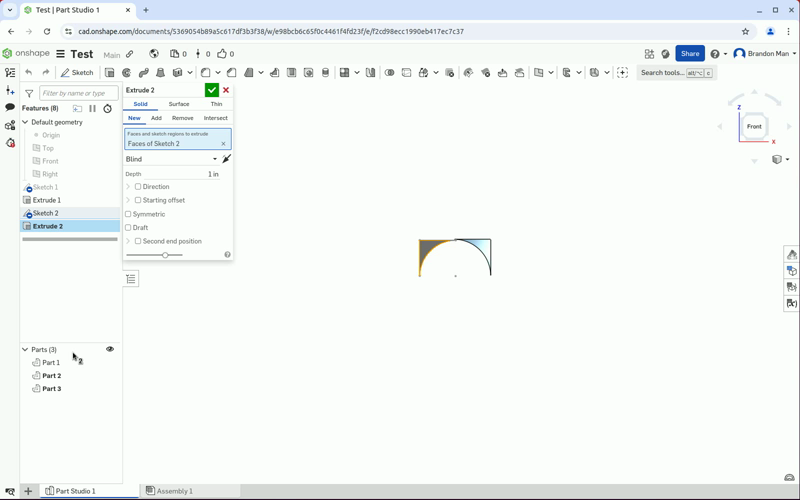
mouse_move(143, 106)
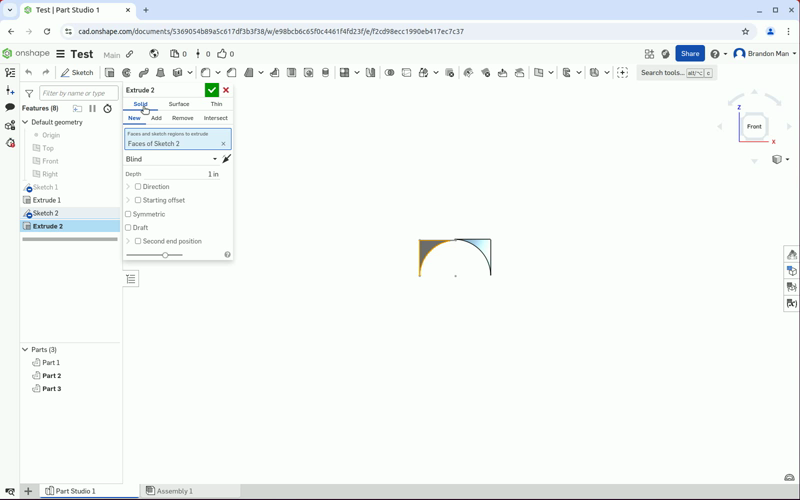
click(143, 106)
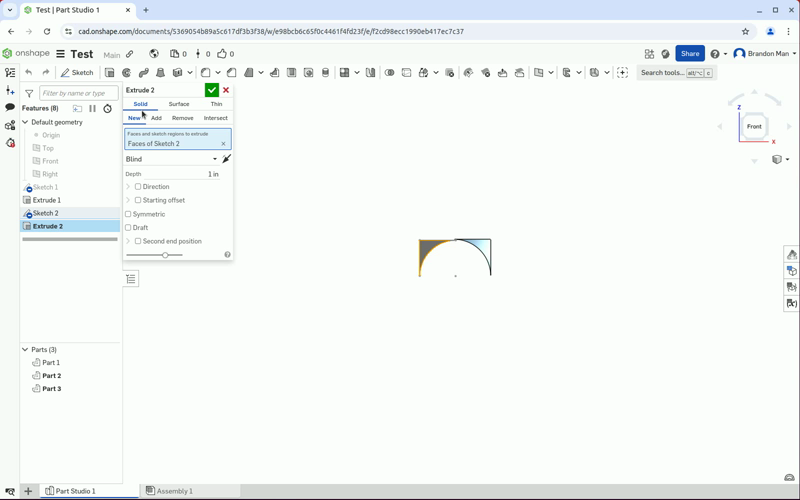
mouse_move(137, 120)
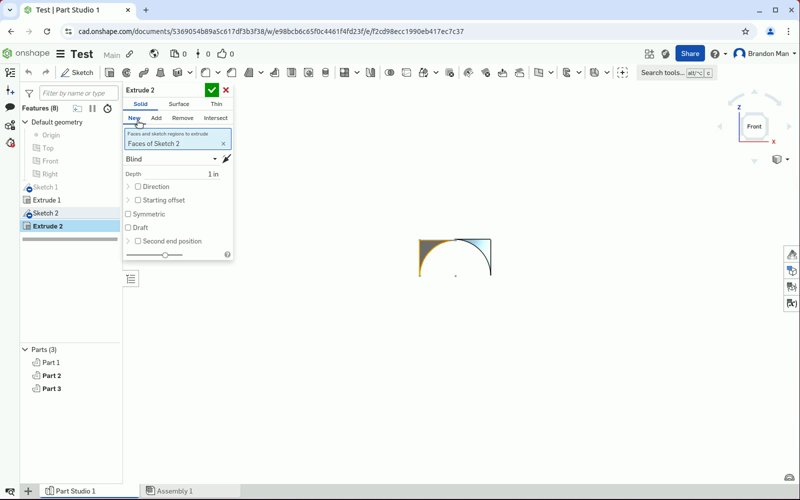
click(137, 120)
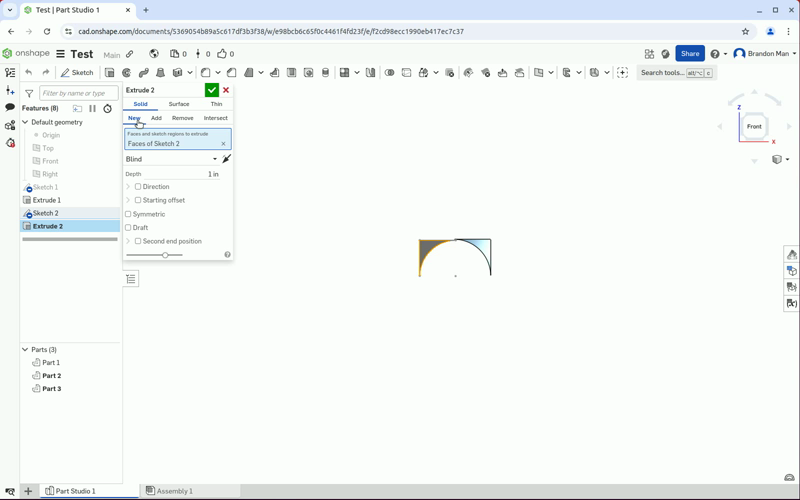
key(tab, 4)
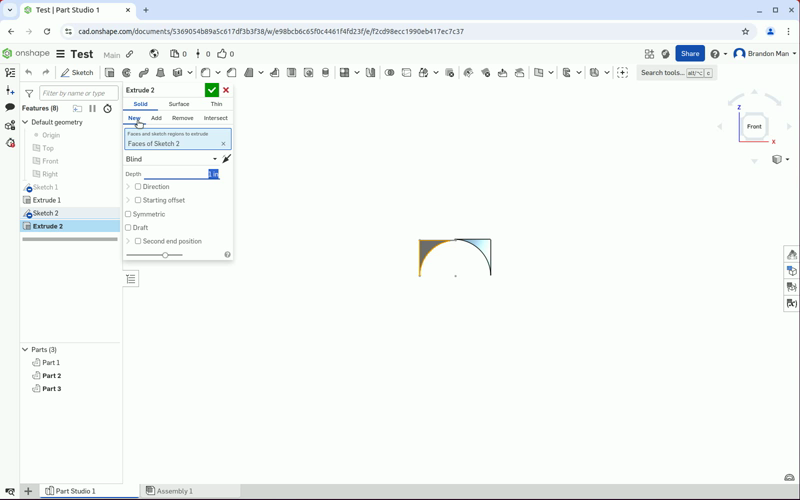
text(1.926)
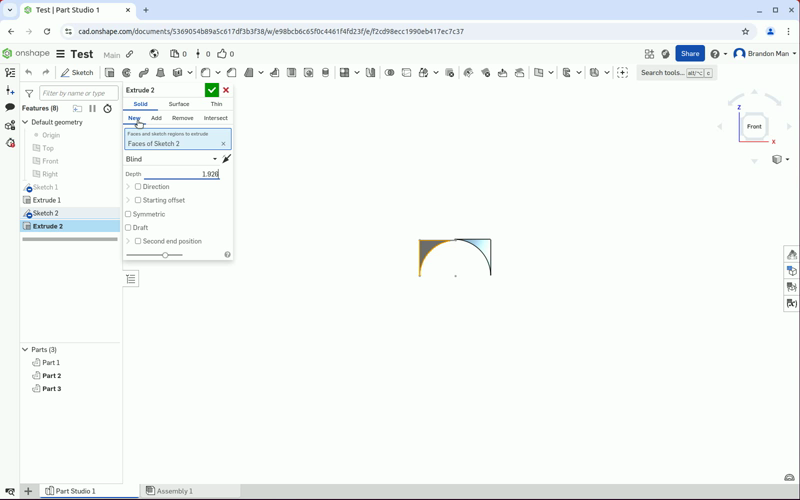
key(enter)
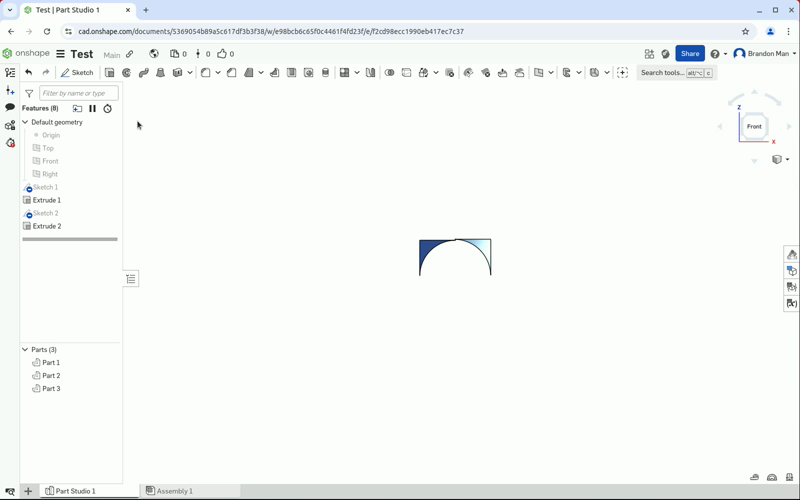
key(shift+h)
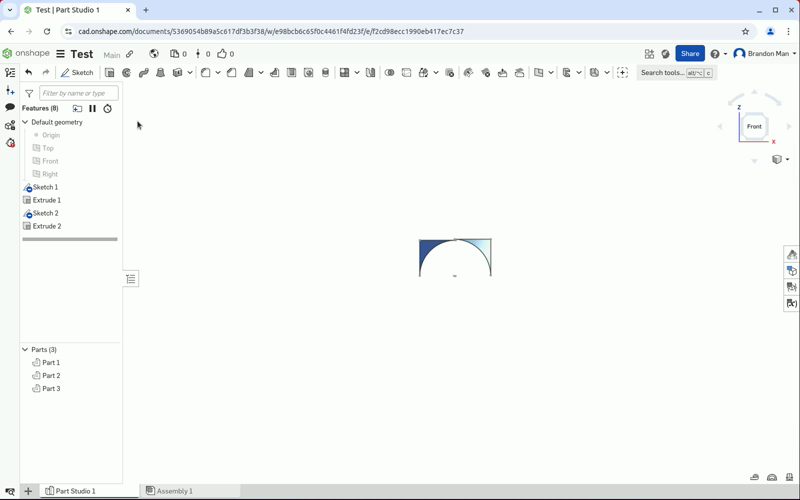
key(shift+h)
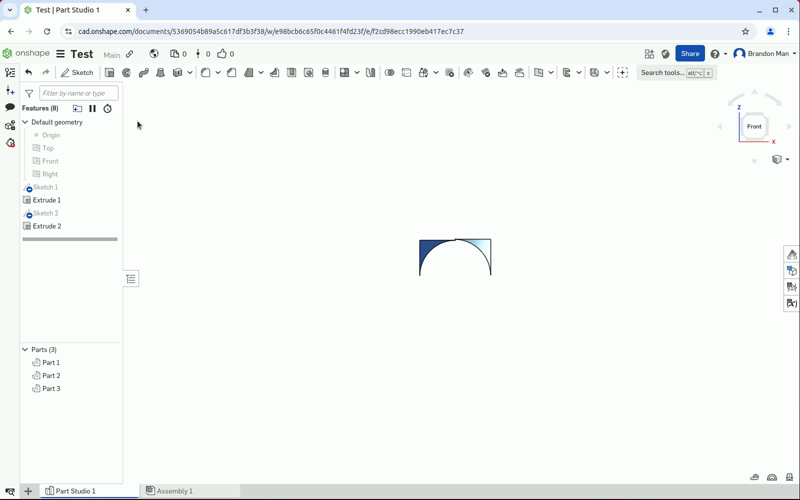
mouse_move(73, 189)
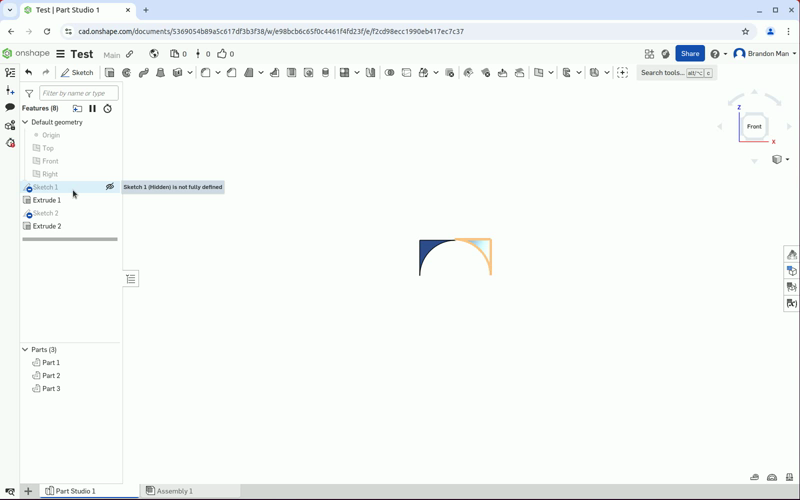
click(73, 189)
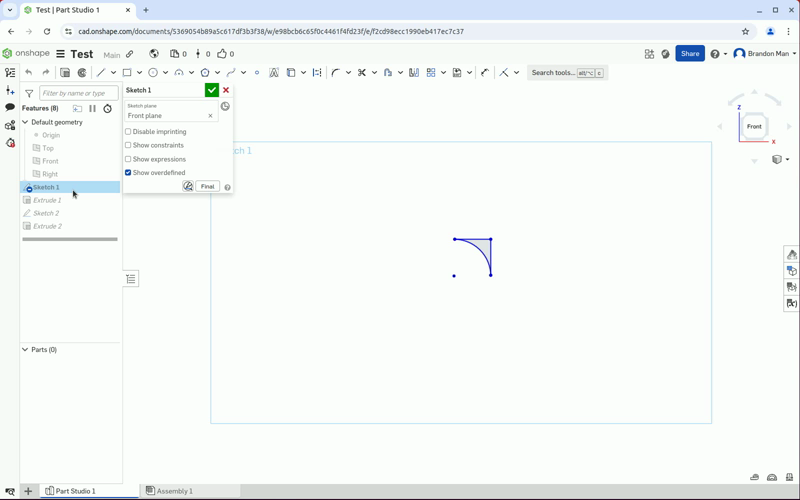
mouse_move(229, 92)
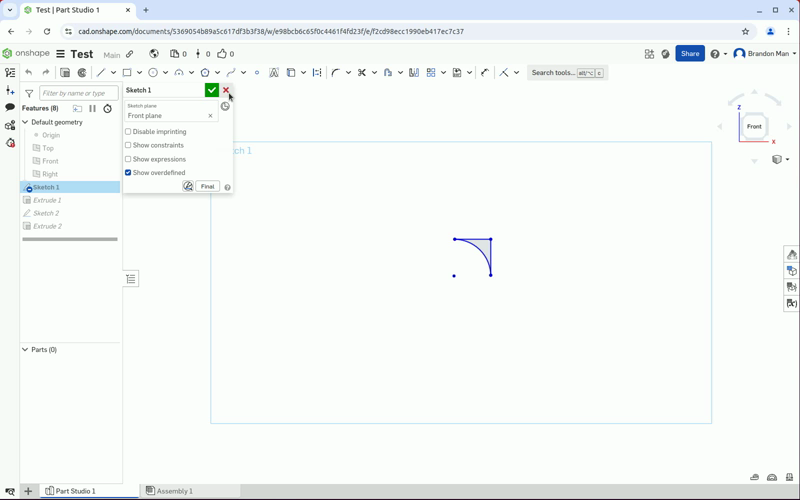
click(229, 92)
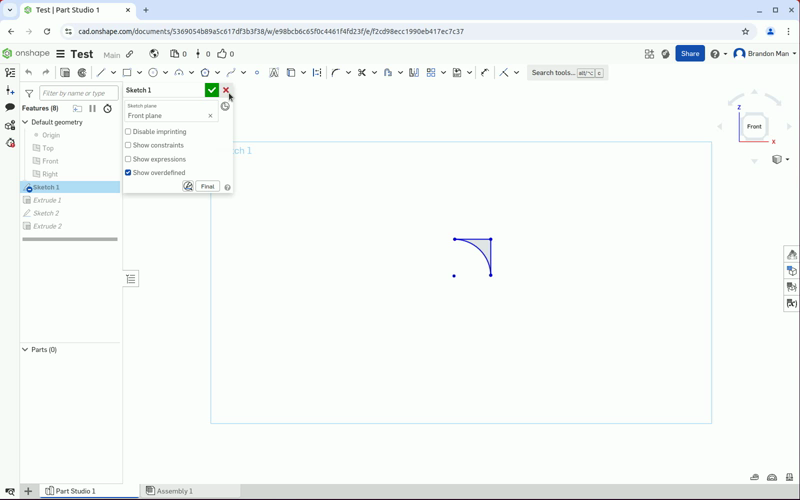
key(shift+s)
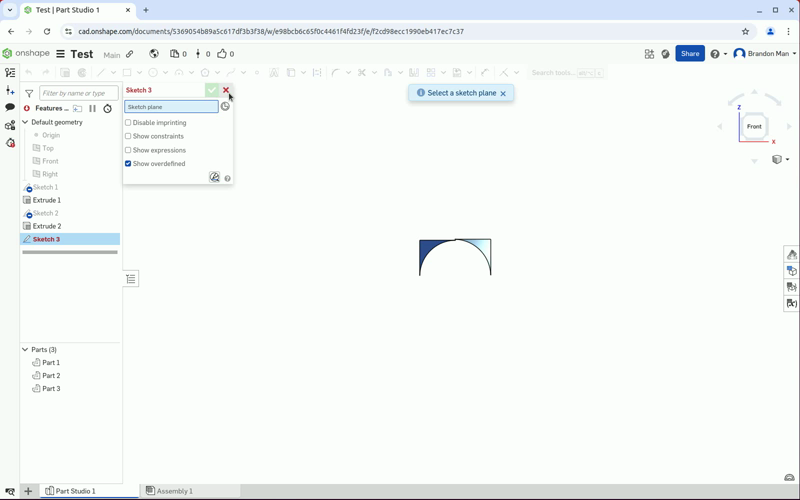
mouse_move(73, 163)
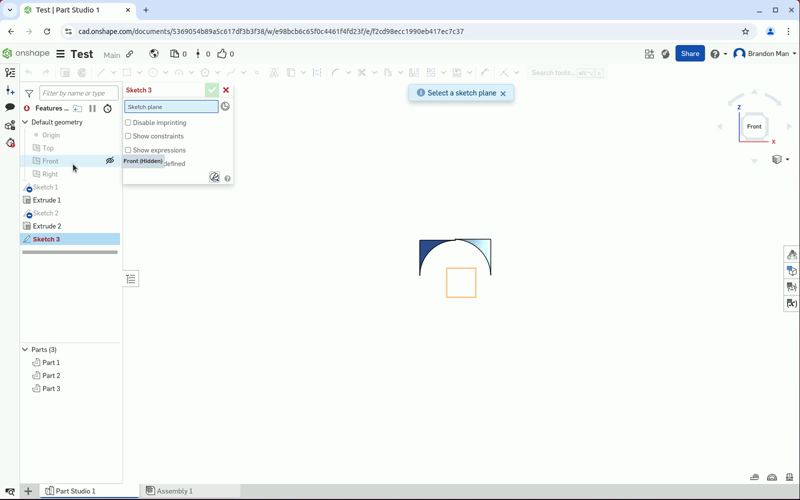
click(73, 163)
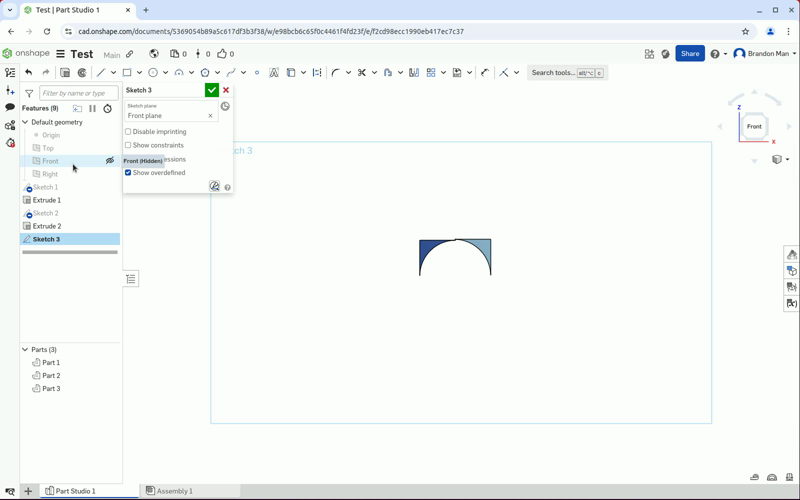
mouse_move(73, 352)
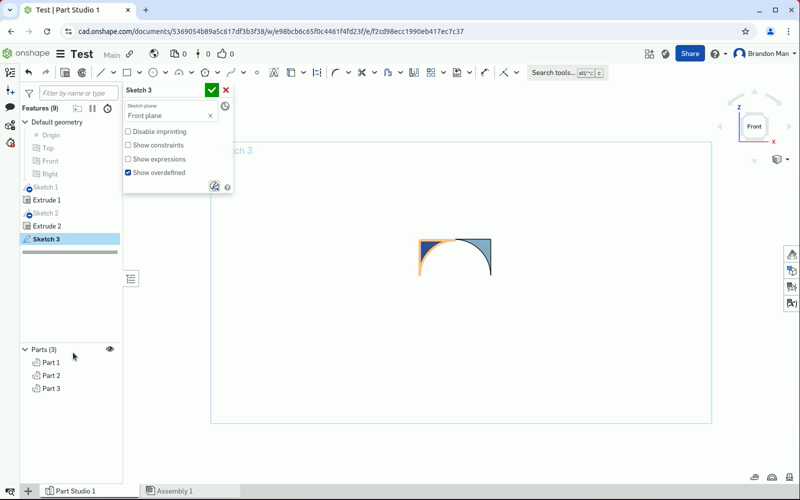
key(y)
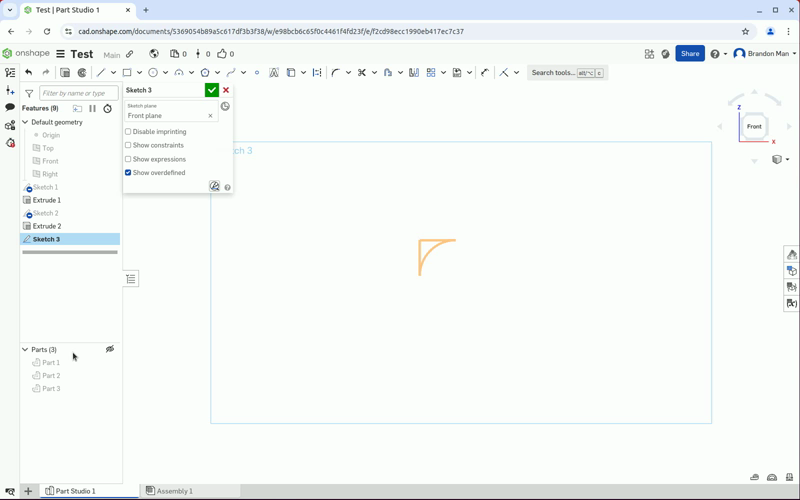
key(l)
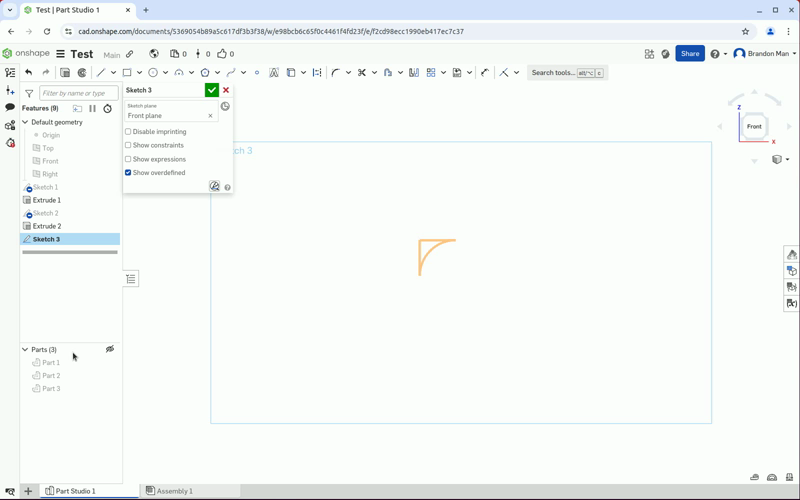
key_down(shift)
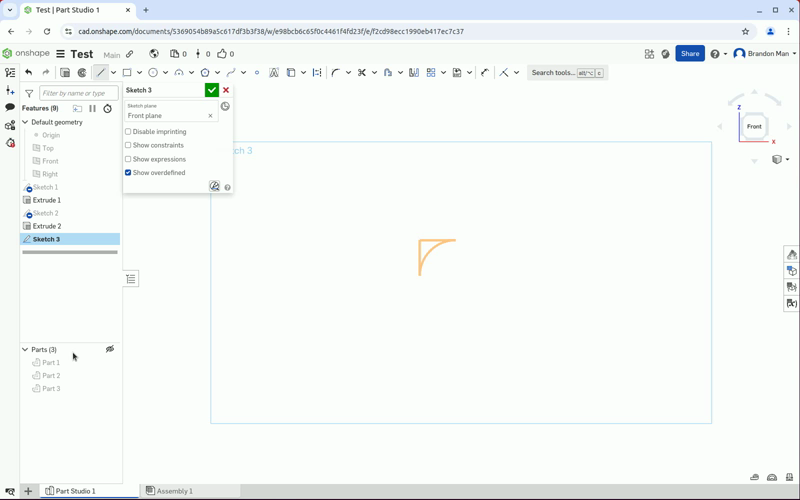
mouse_move(419, 311)
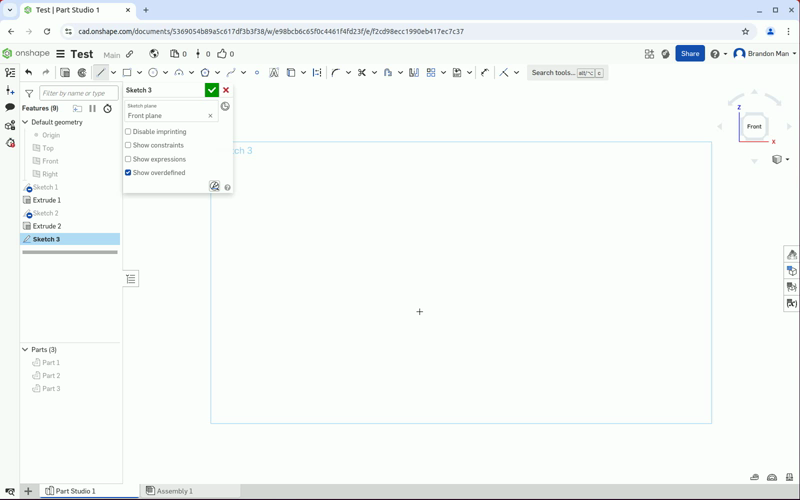
click(419, 311)
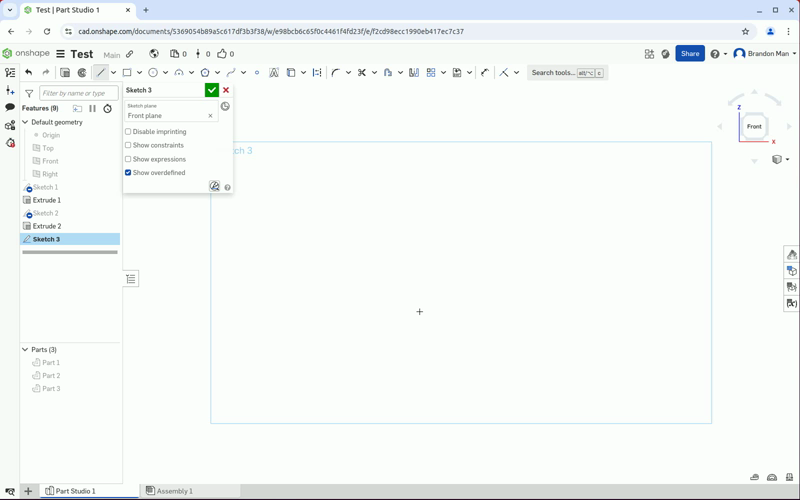
key_up(shift)
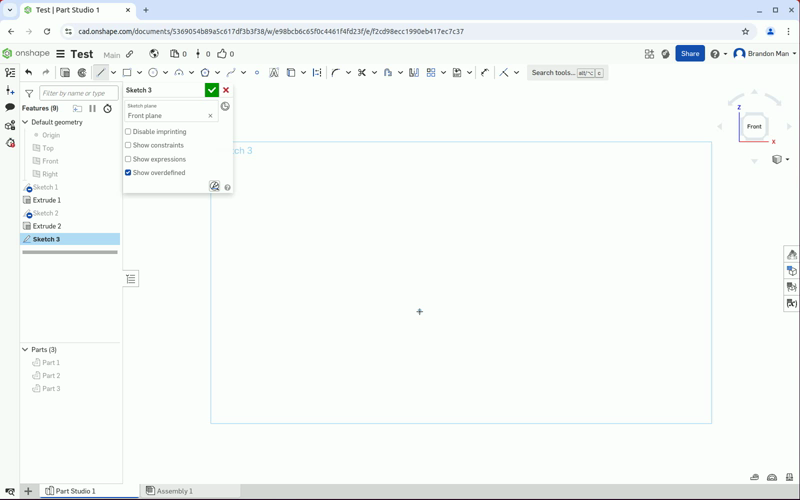
key_down(shift)
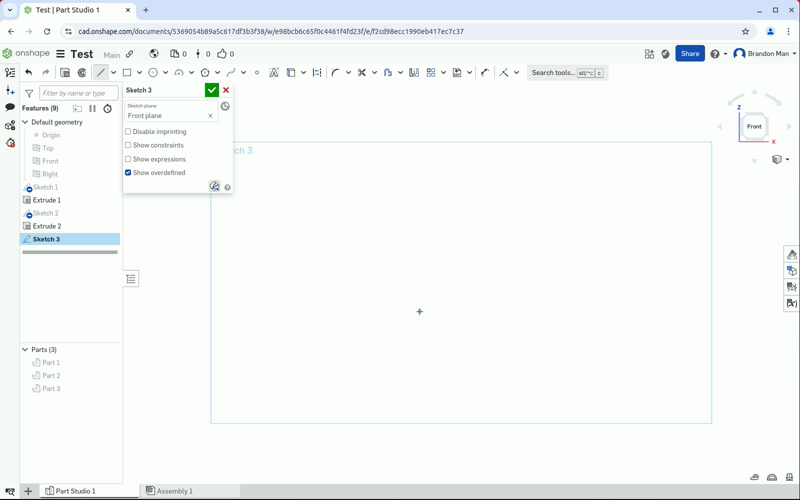
mouse_move(449, 311)
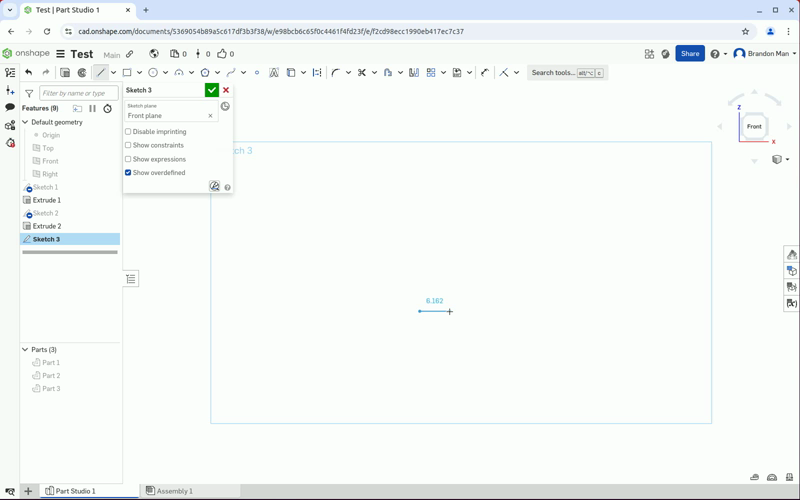
mouse_move(455, 311)
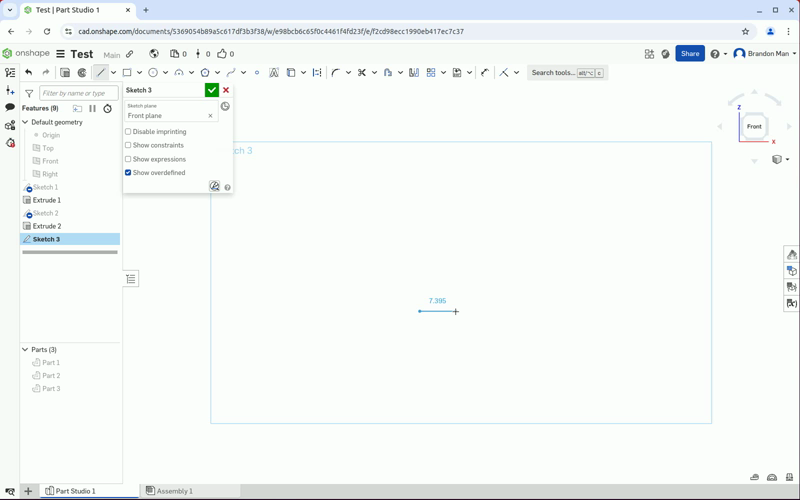
click(455, 311)
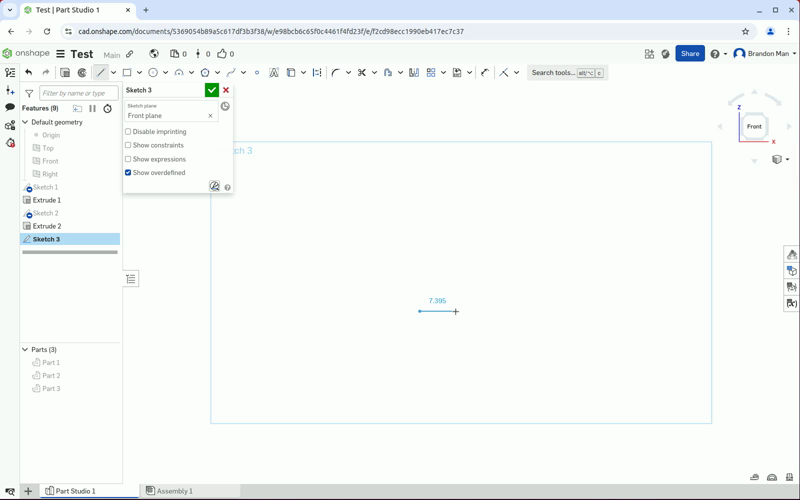
key_up(shift)
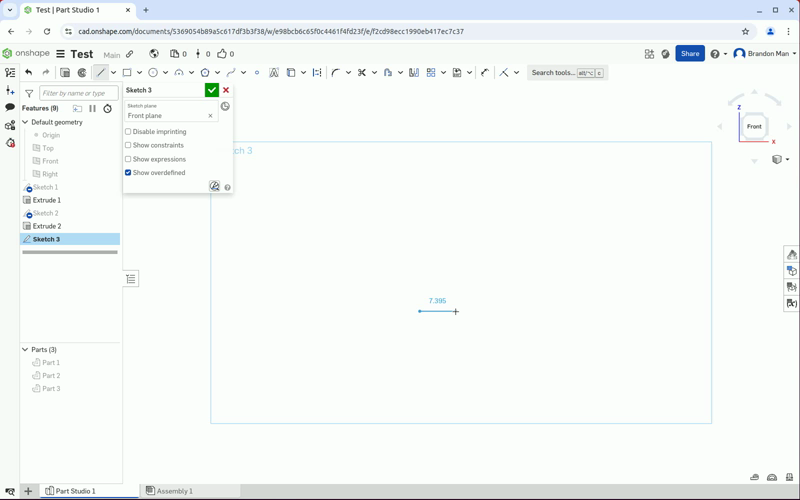
key(esc)
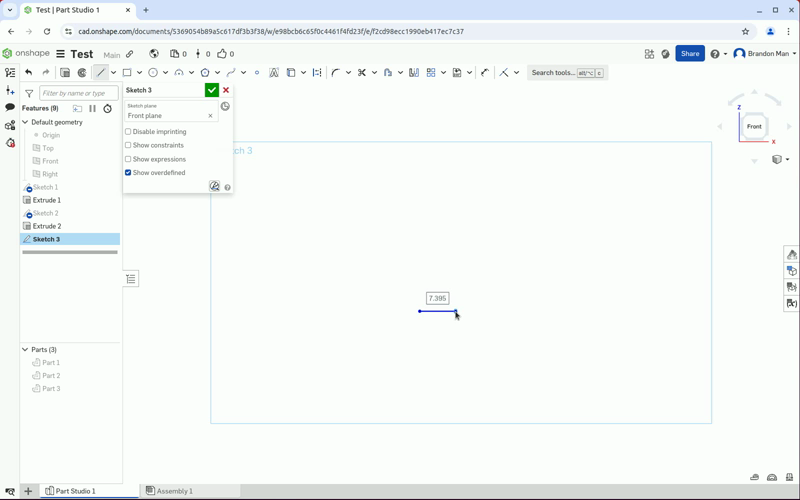
key(a)
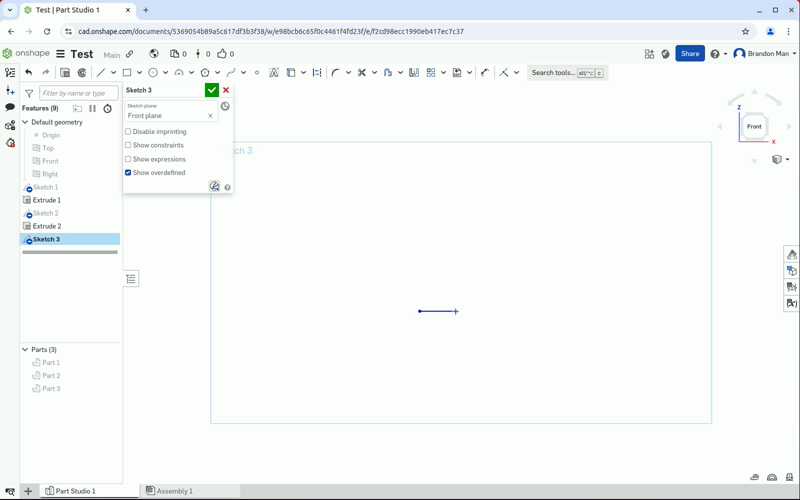
mouse_move(455, 311)
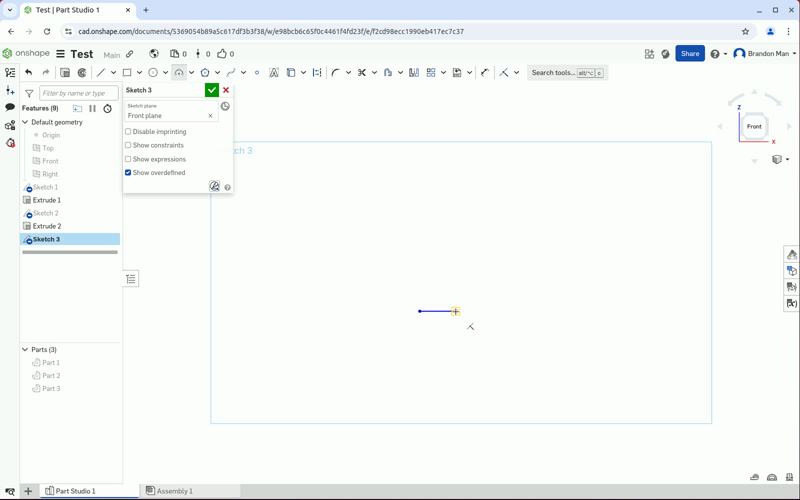
click(455, 311)
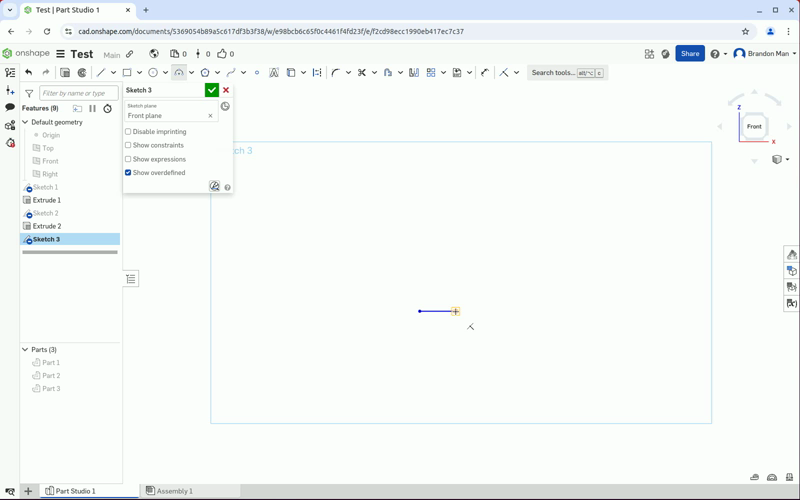
key_down(shift)
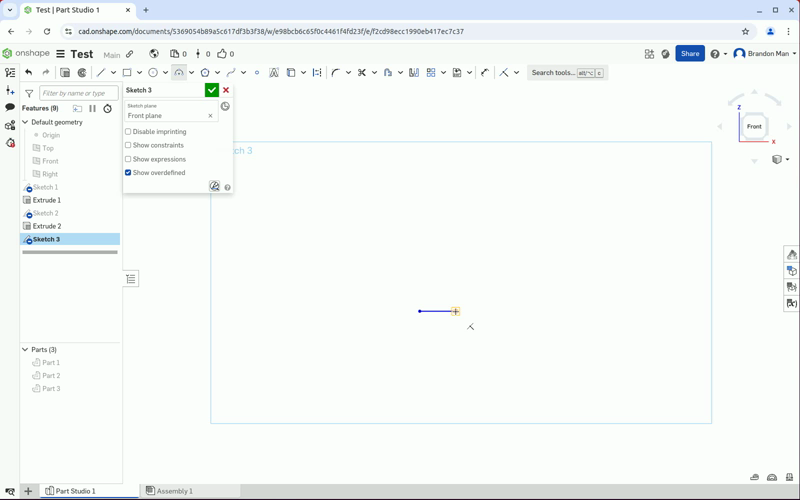
mouse_move(419, 275)
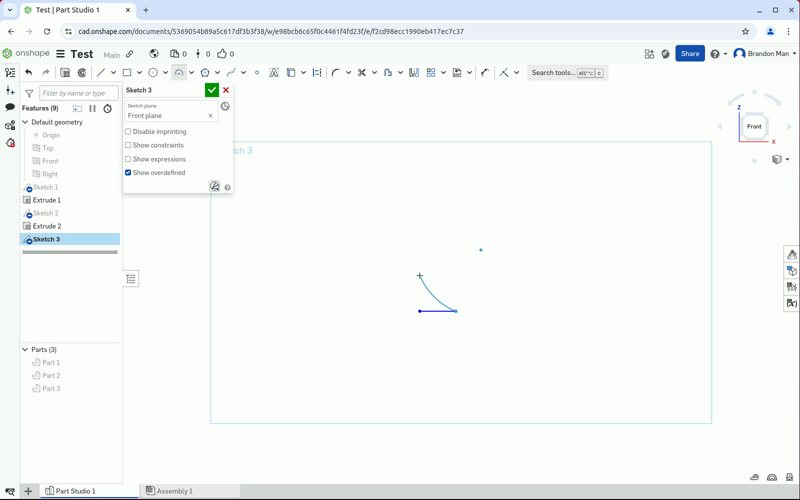
click(419, 275)
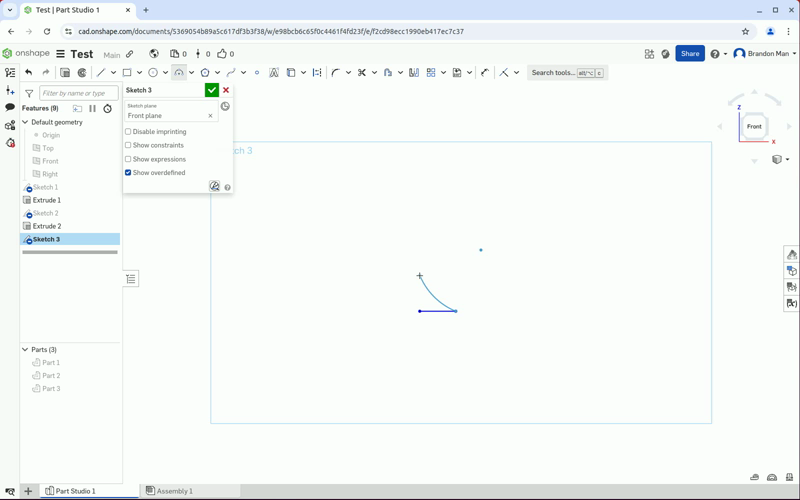
mouse_move(430, 300)
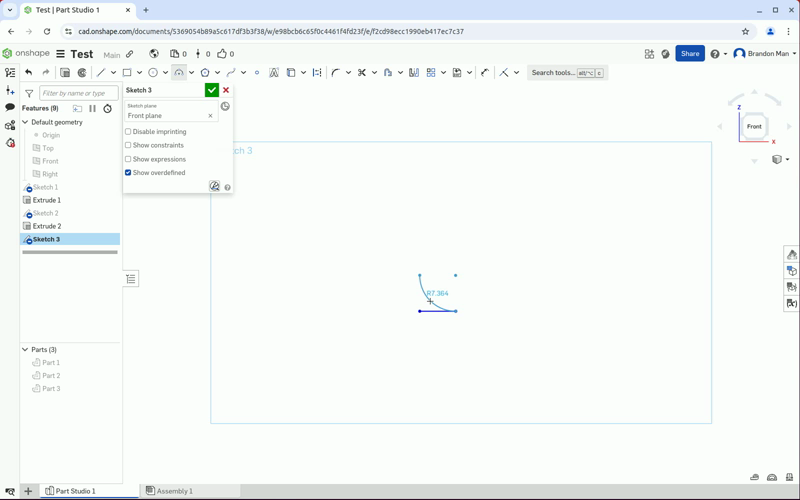
click(430, 300)
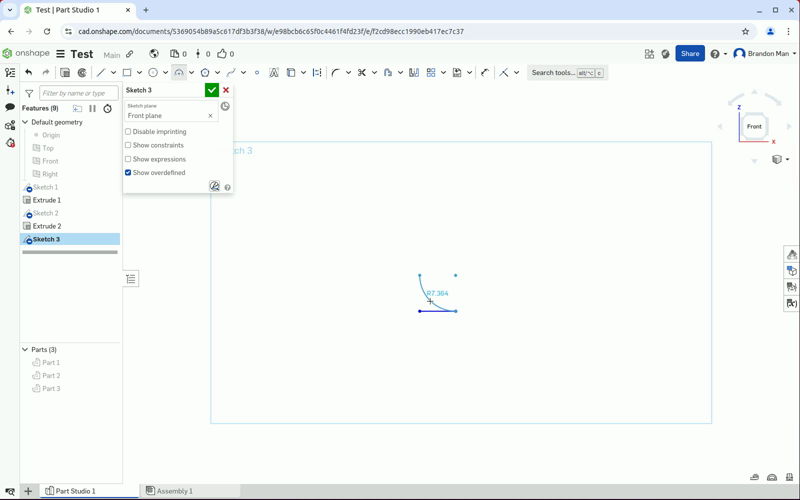
key_up(shift)
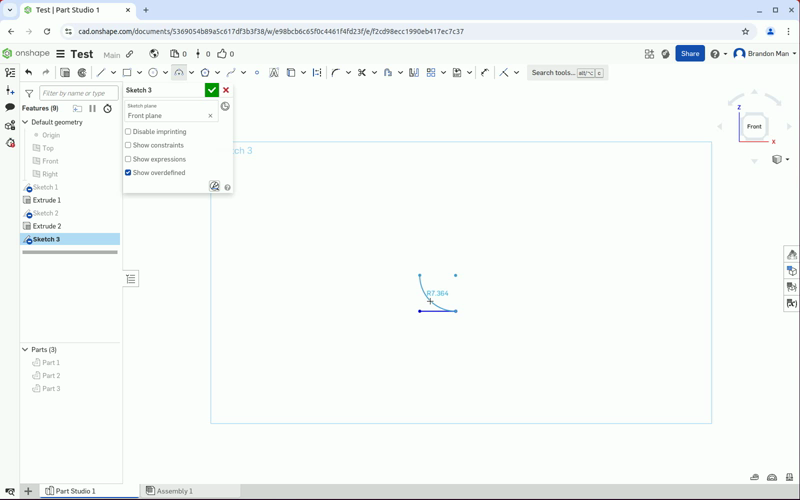
key(esc)
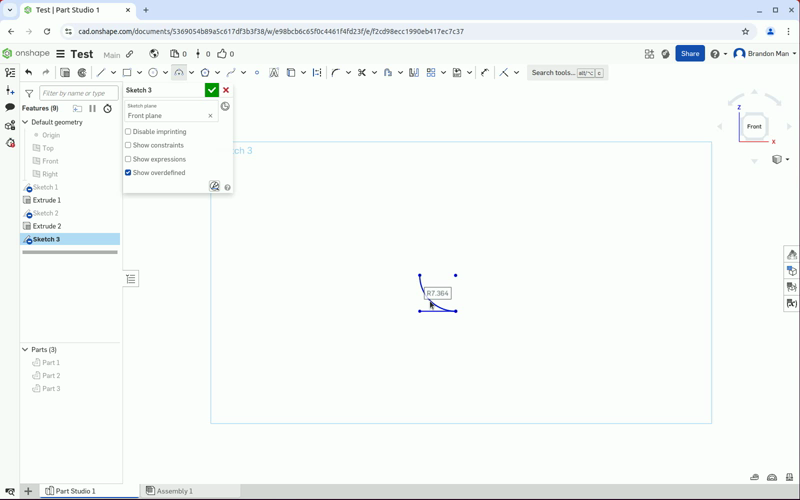
key(l)
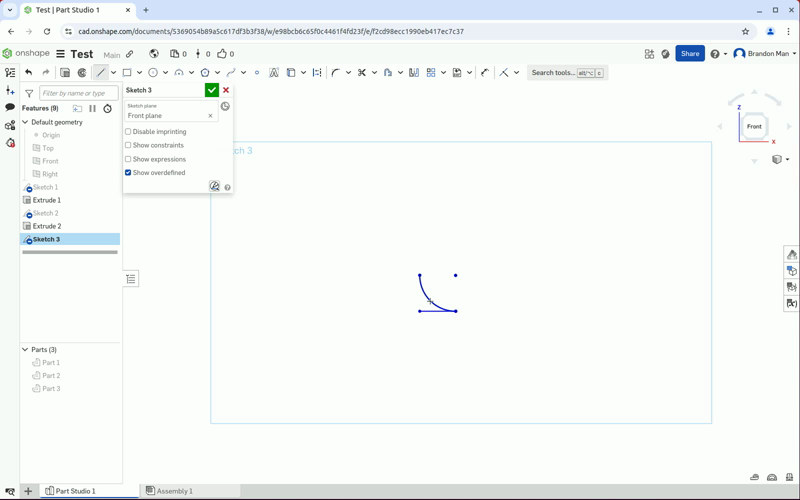
mouse_move(419, 275)
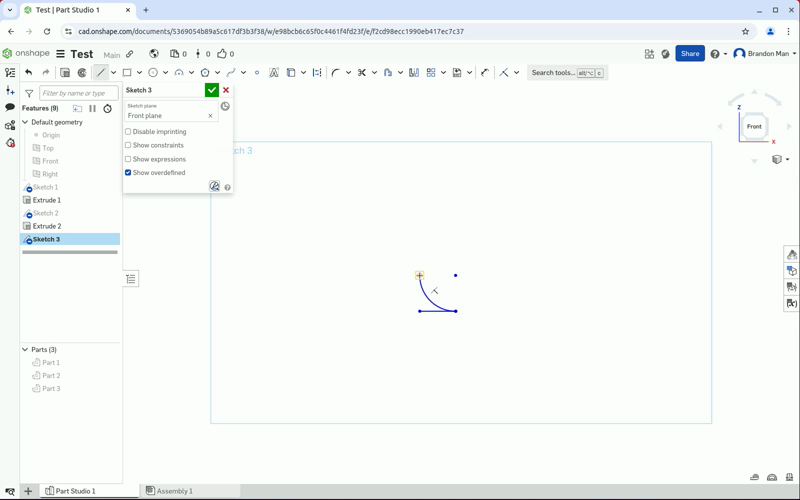
click(419, 275)
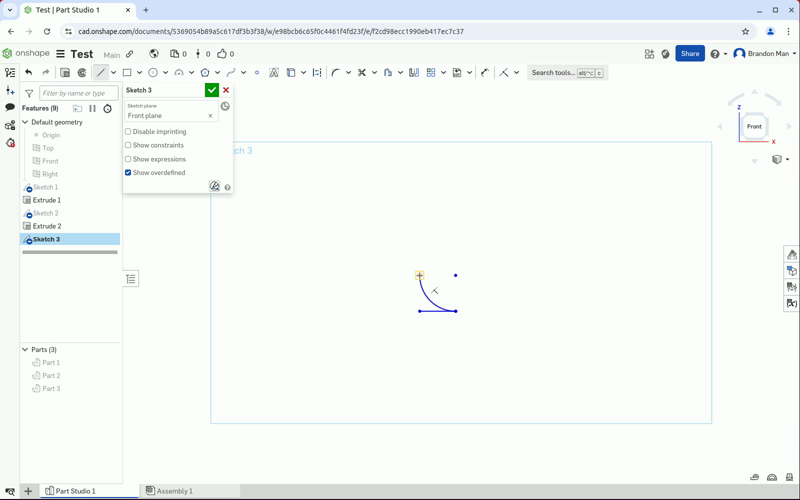
mouse_move(449, 275)
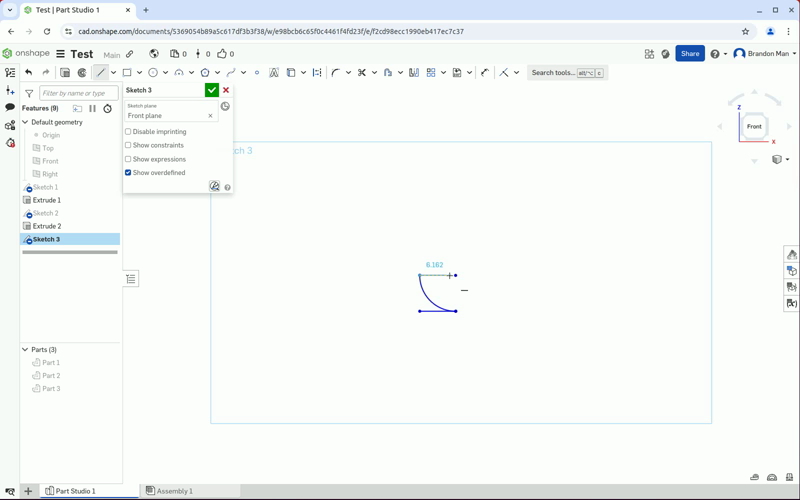
key_down(shift)
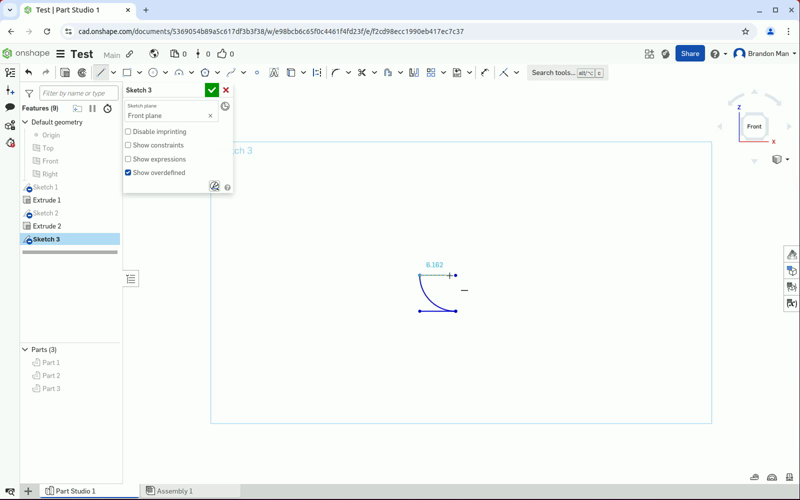
mouse_move(419, 311)
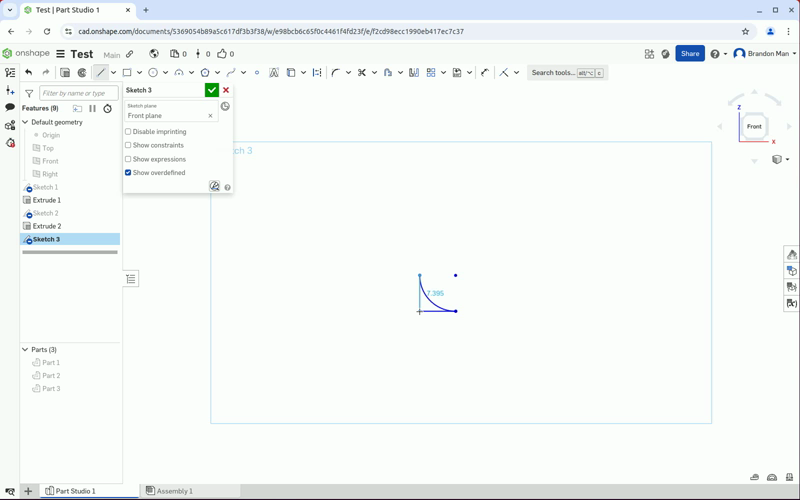
key_up(shift)
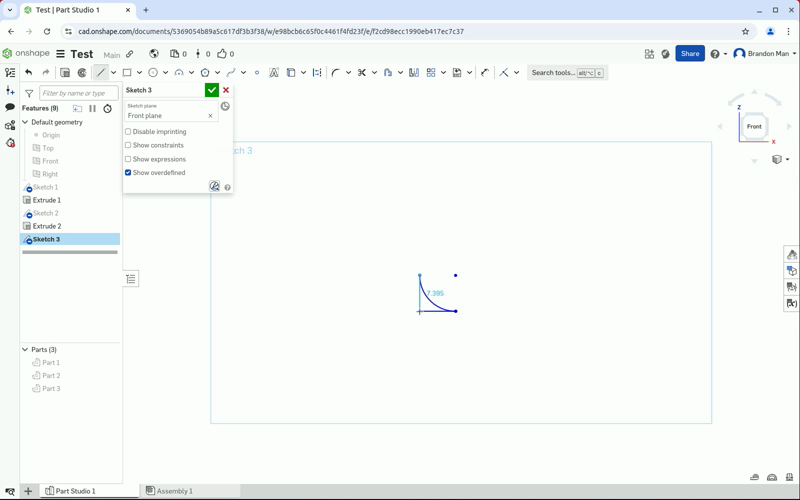
click(419, 311)
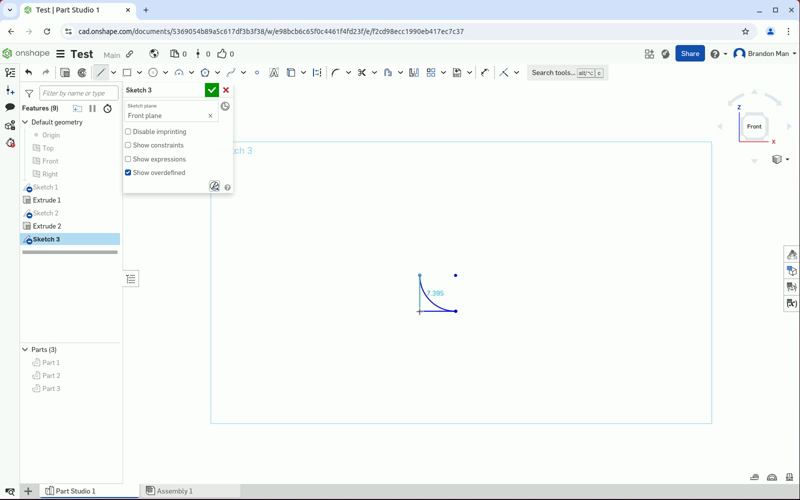
key(esc)
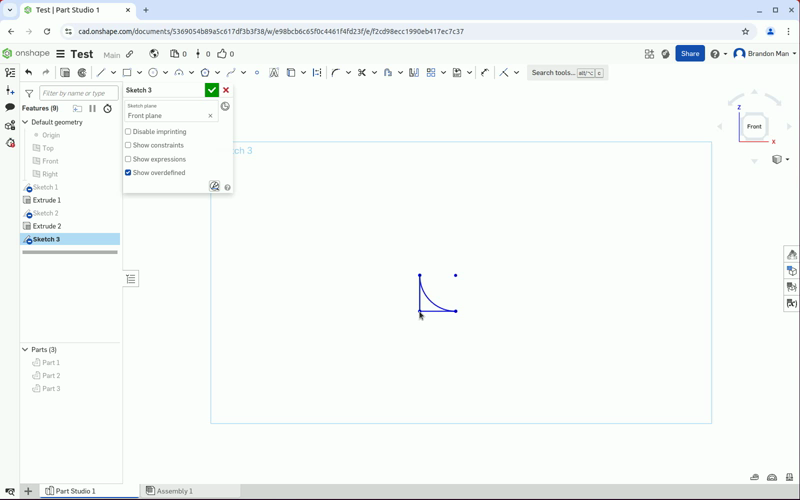
mouse_move(424, 295)
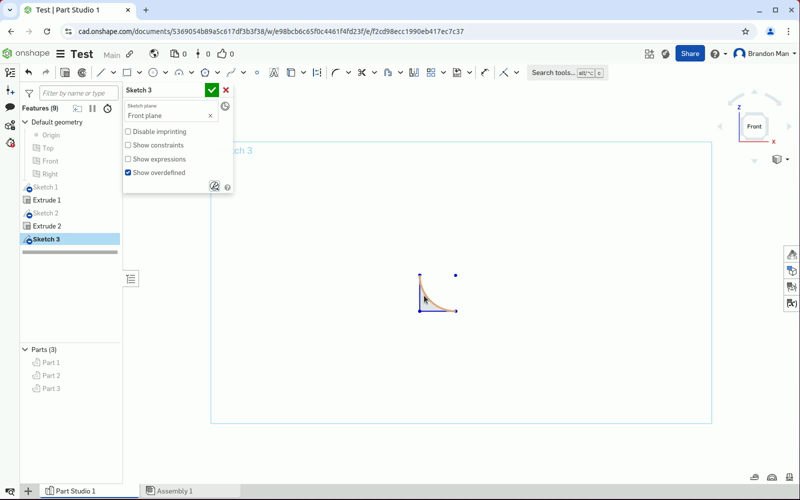
scroll(6)
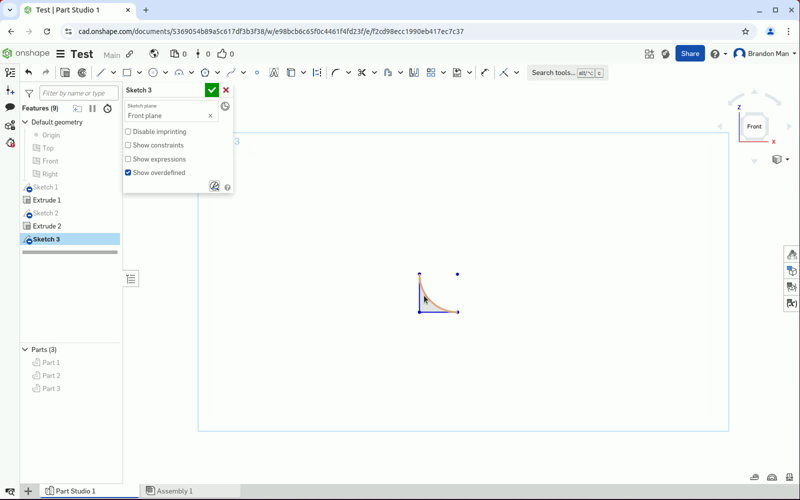
scroll(6)
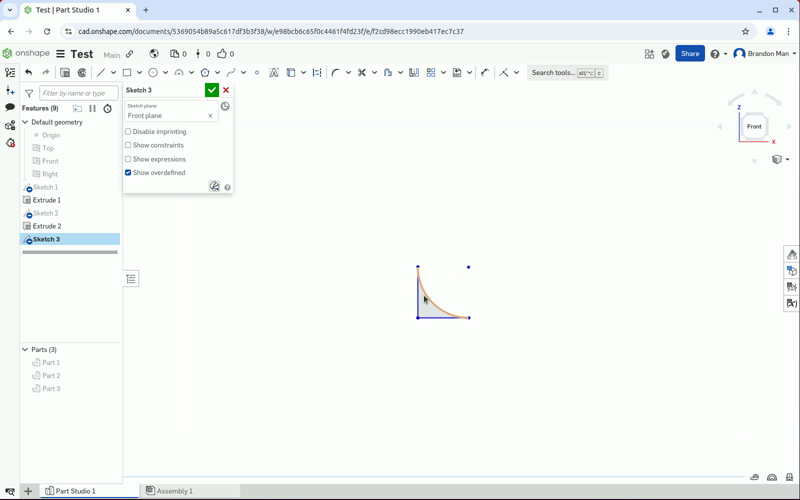
scroll(6)
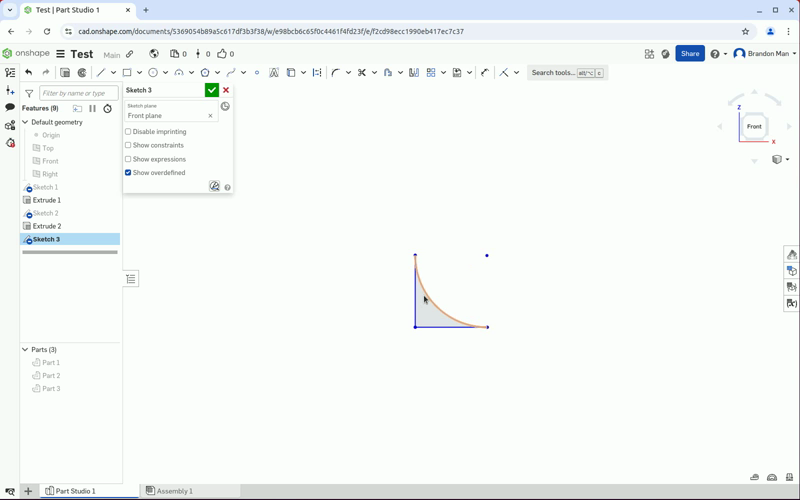
scroll(6)
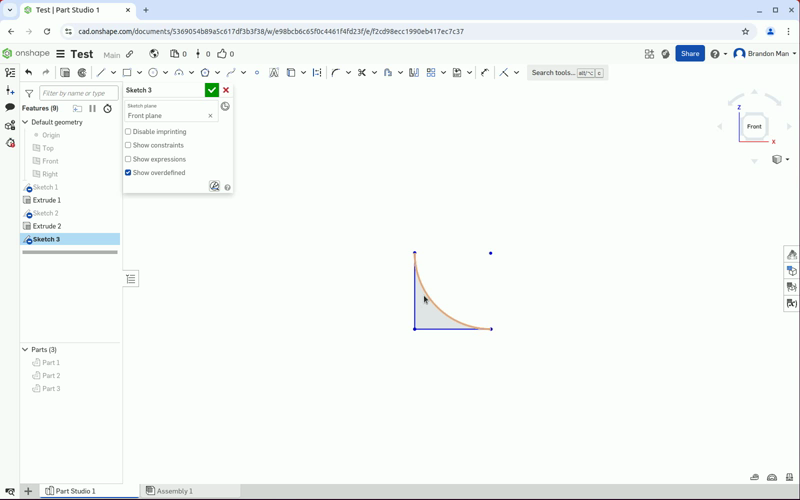
scroll(6)
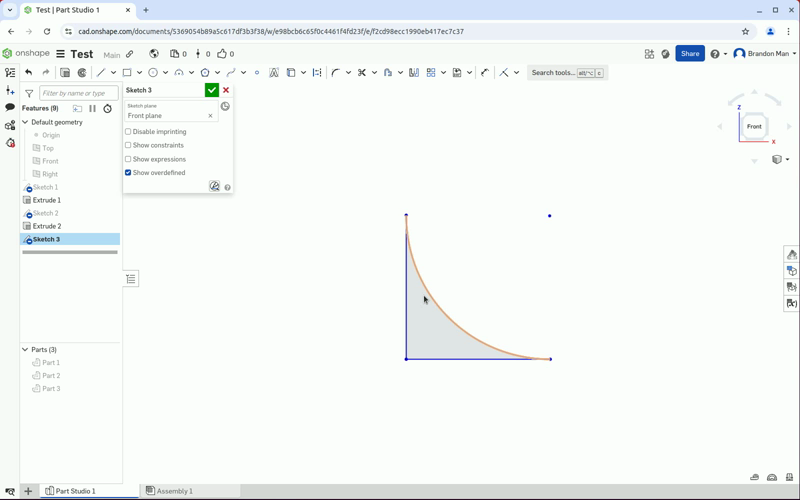
scroll(6)
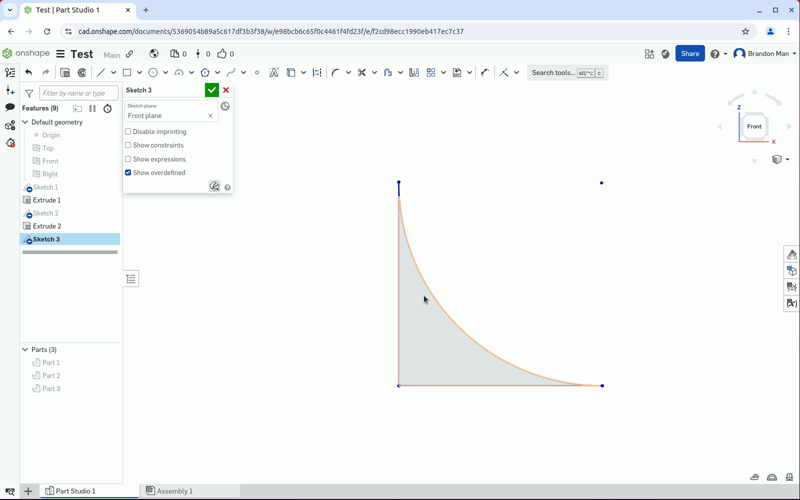
scroll(6)
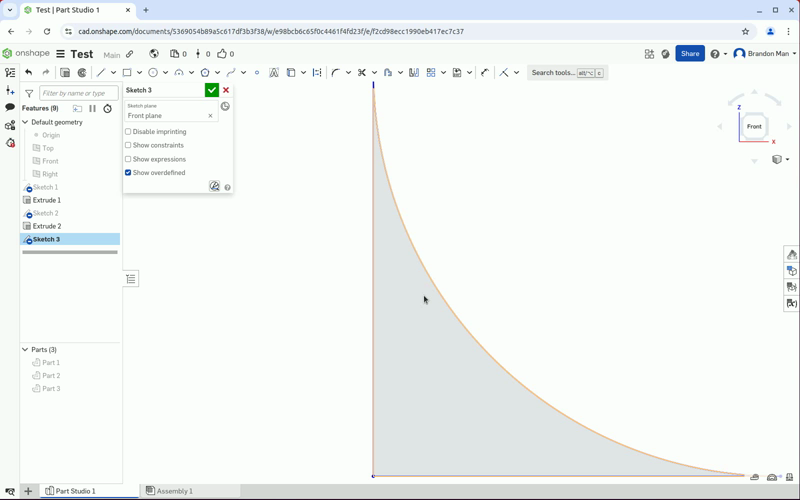
click(424, 295)
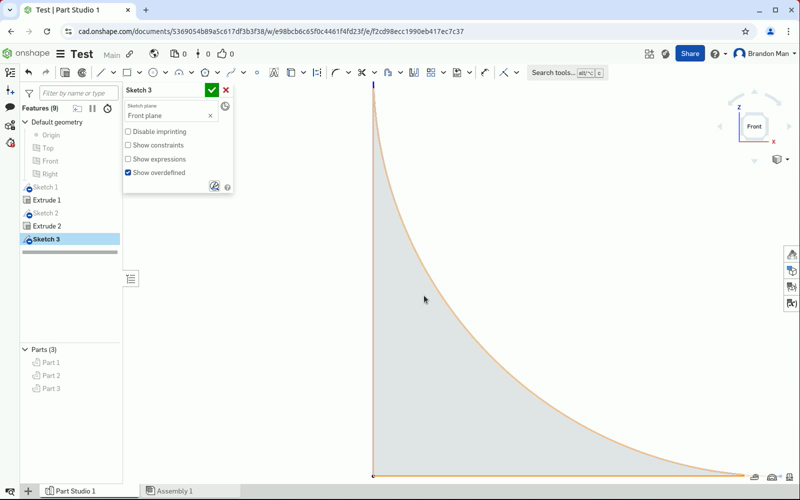
scroll(-6)
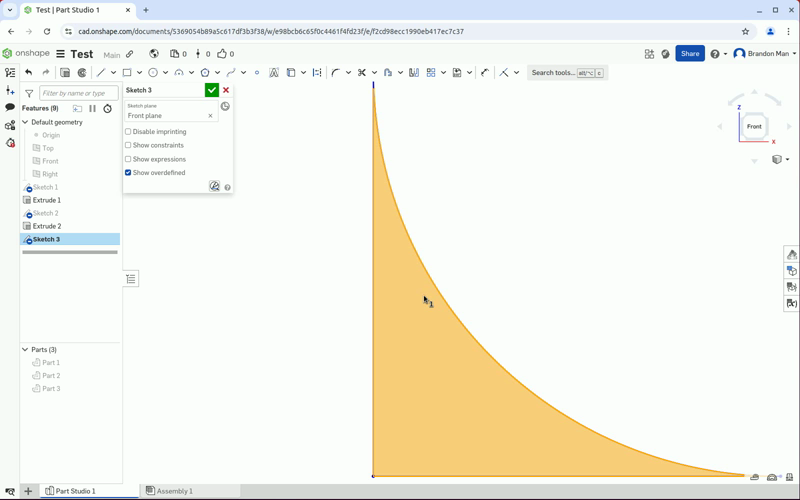
scroll(-6)
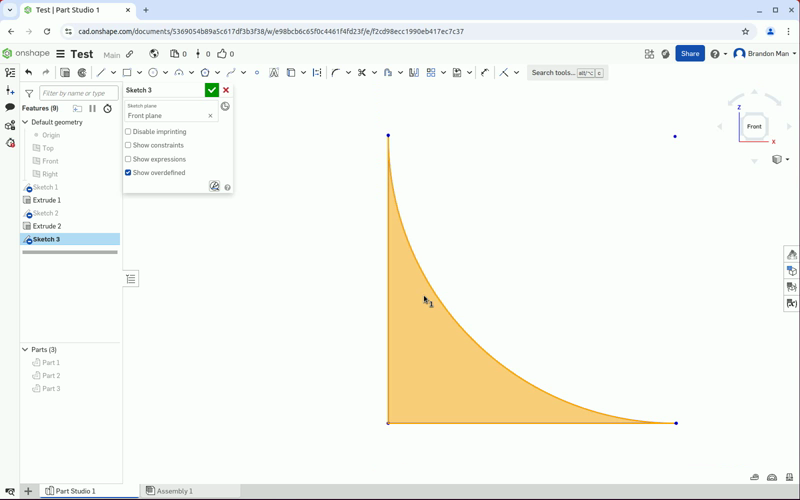
scroll(-6)
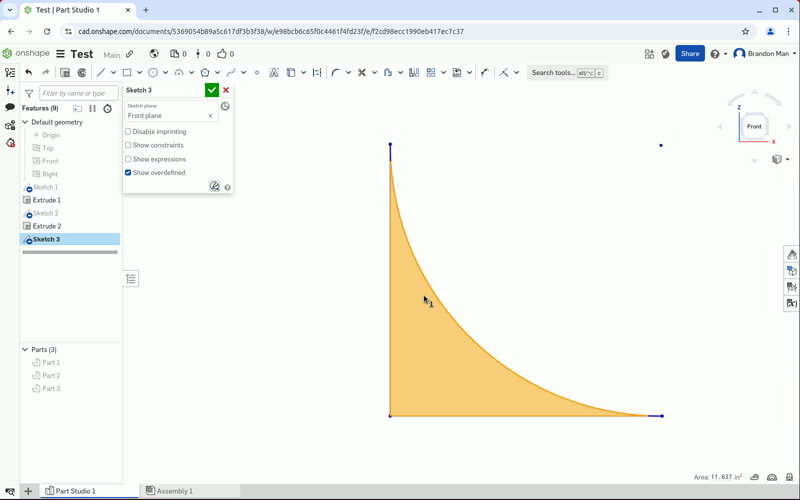
scroll(-6)
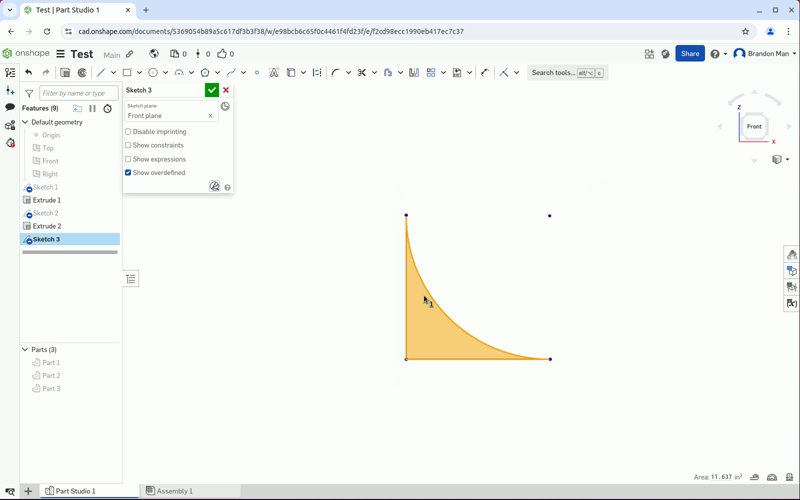
scroll(-6)
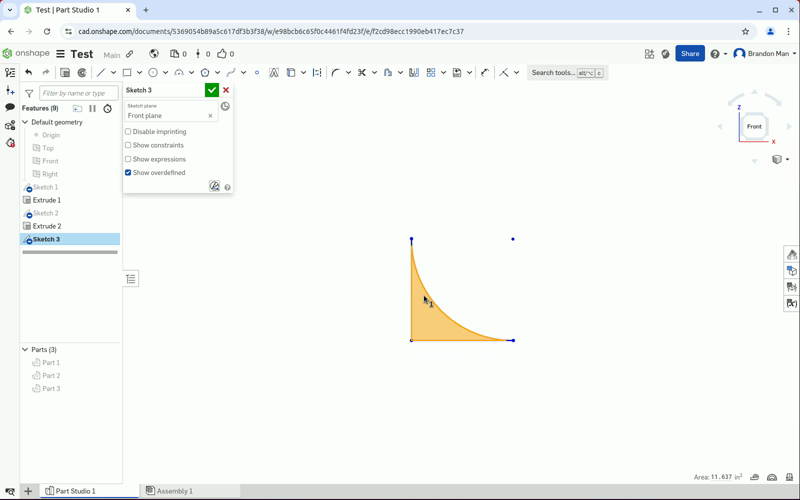
scroll(-6)
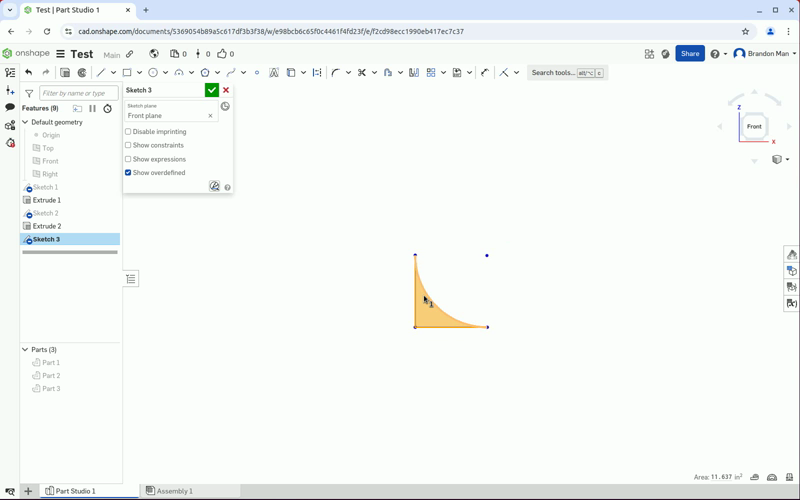
scroll(-6)
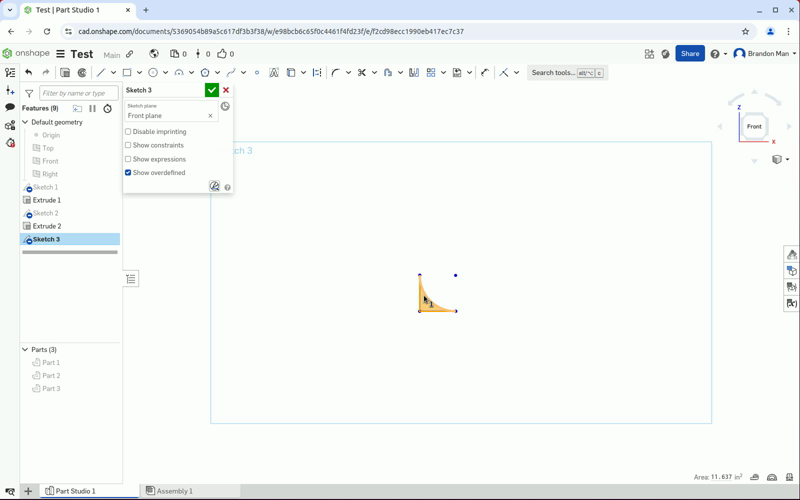
mouse_move(73, 352)
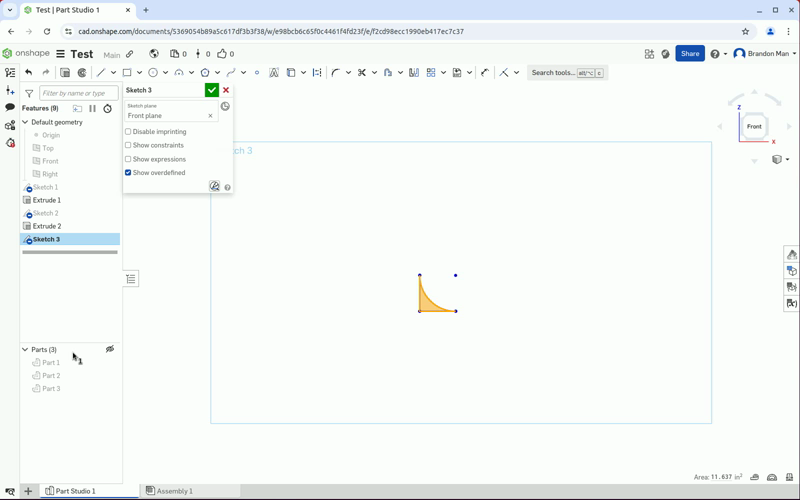
key(shift+y)
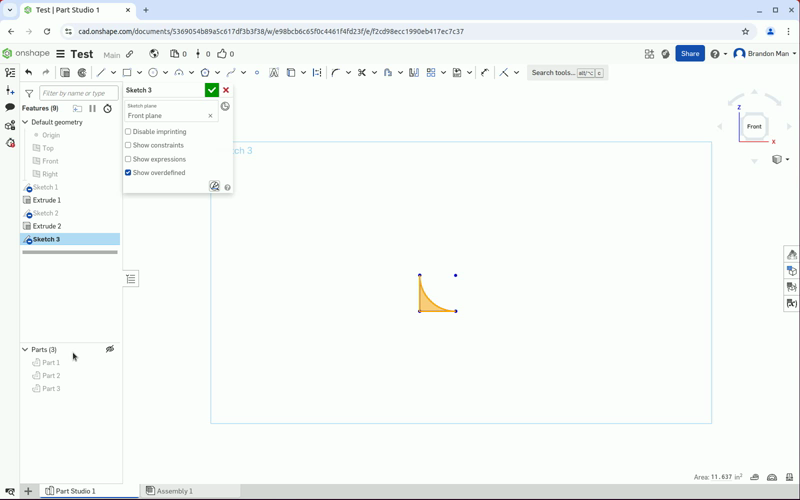
key(shift+e)
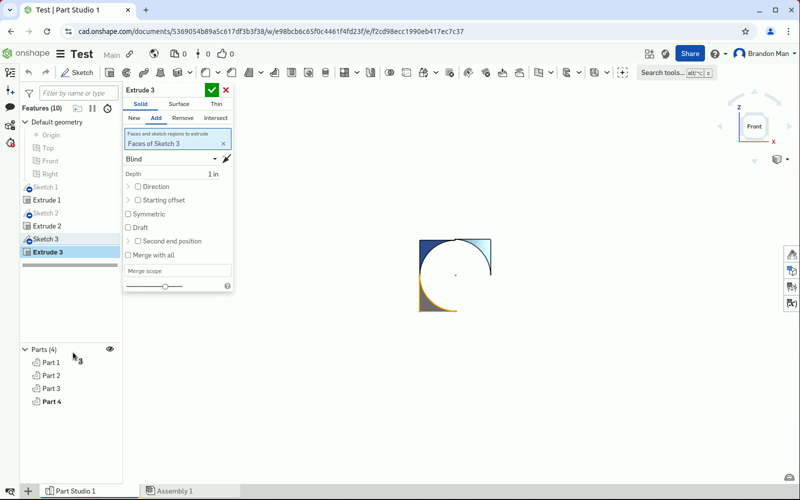
mouse_move(143, 106)
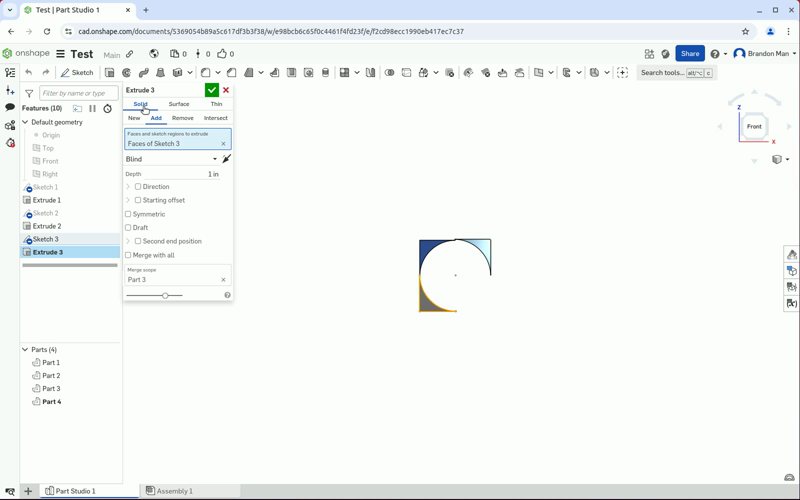
click(143, 106)
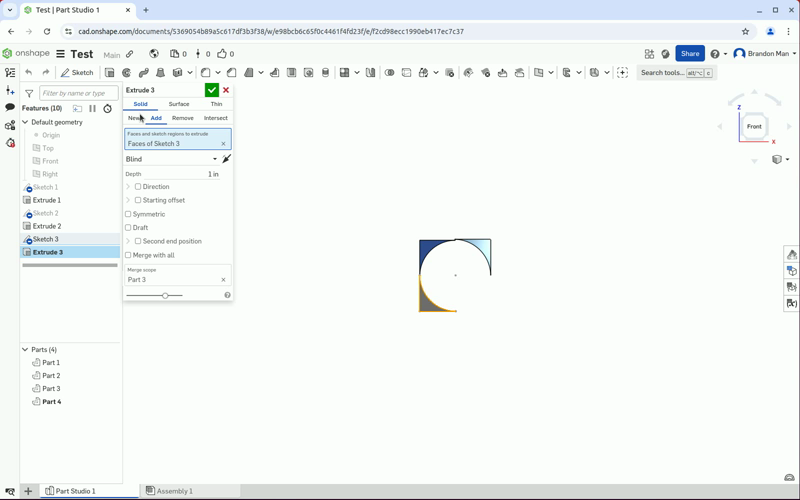
mouse_move(137, 120)
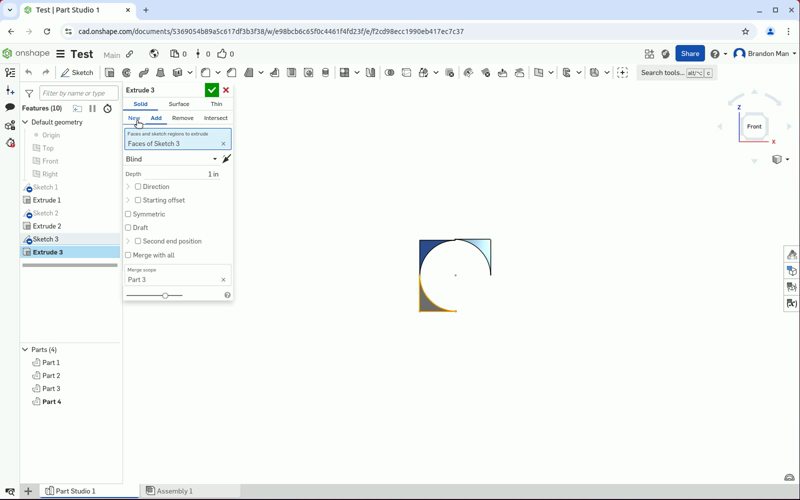
click(137, 120)
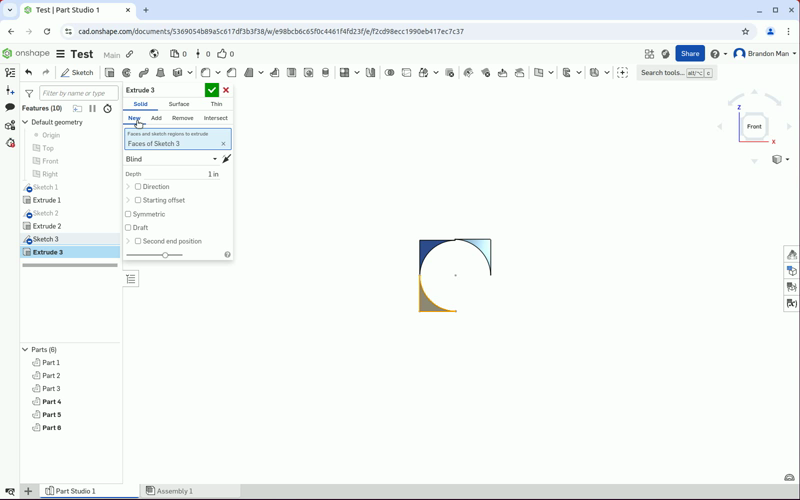
key(tab, 4)
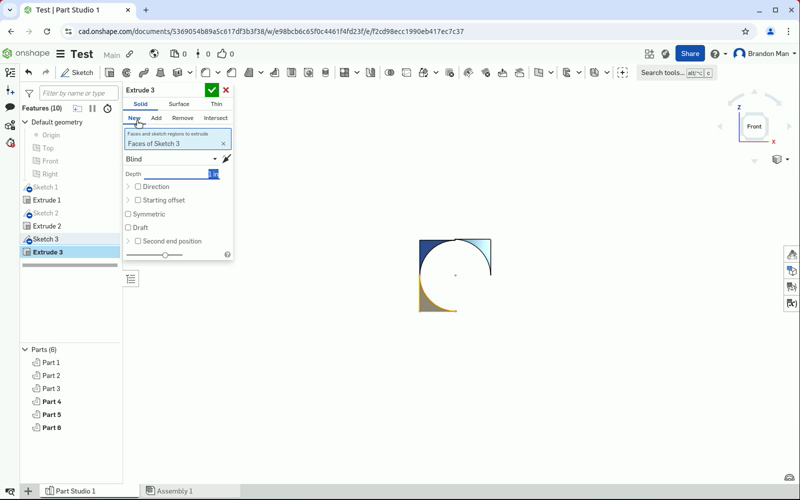
text(1.926)
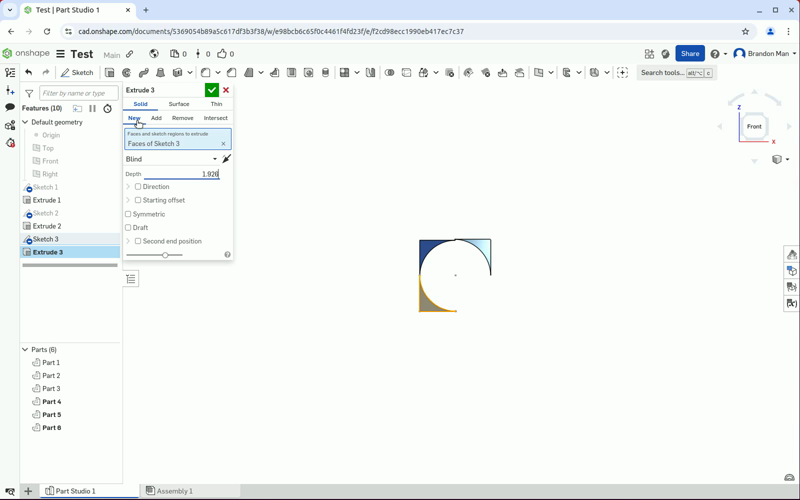
key(enter)
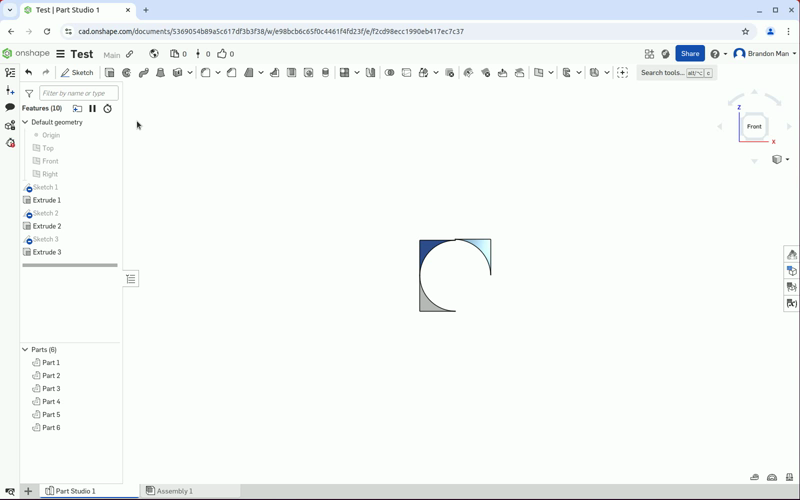
key(shift+h)
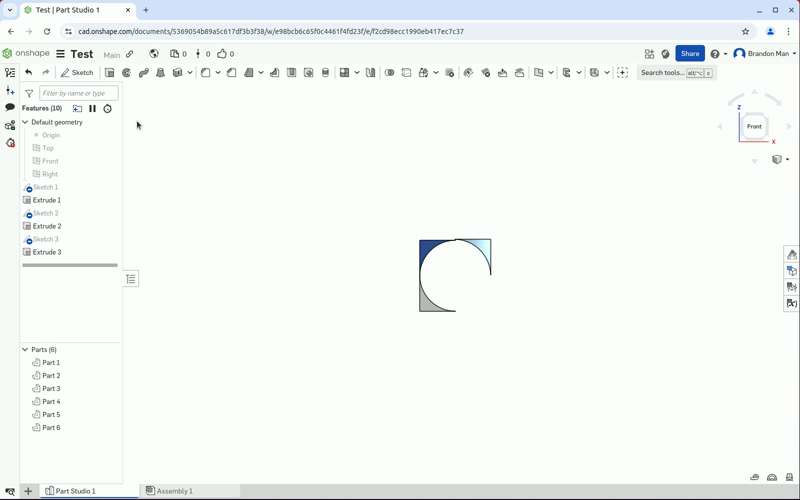
key(shift+h)
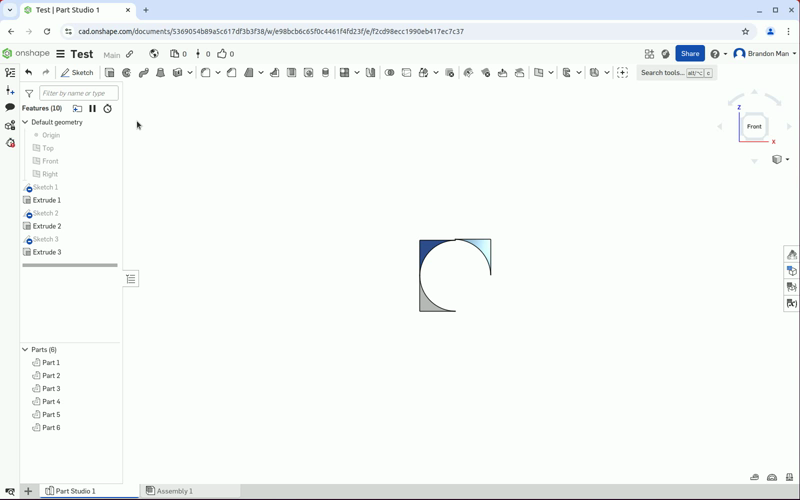
mouse_move(73, 189)
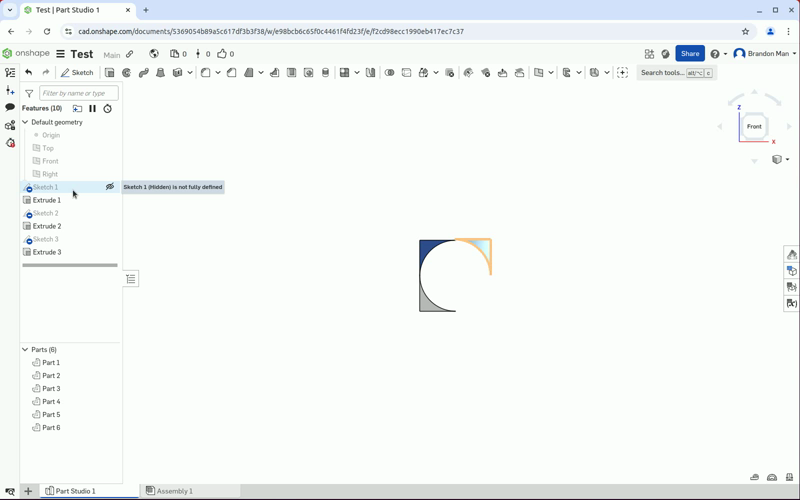
click(73, 189)
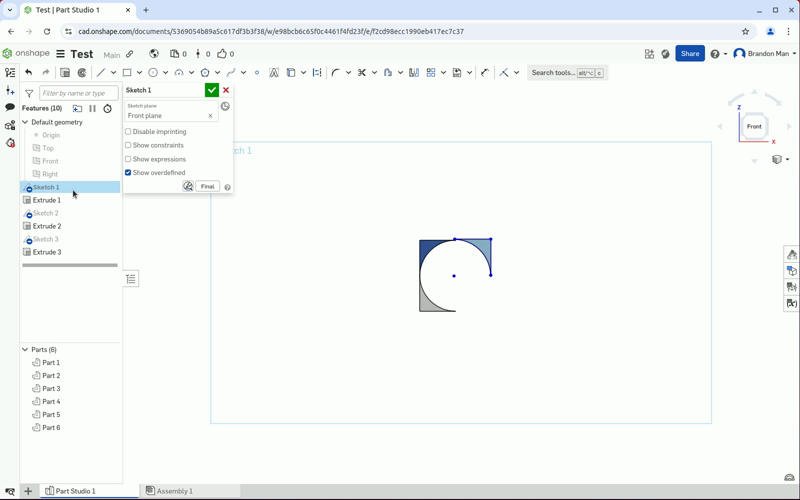
mouse_move(229, 92)
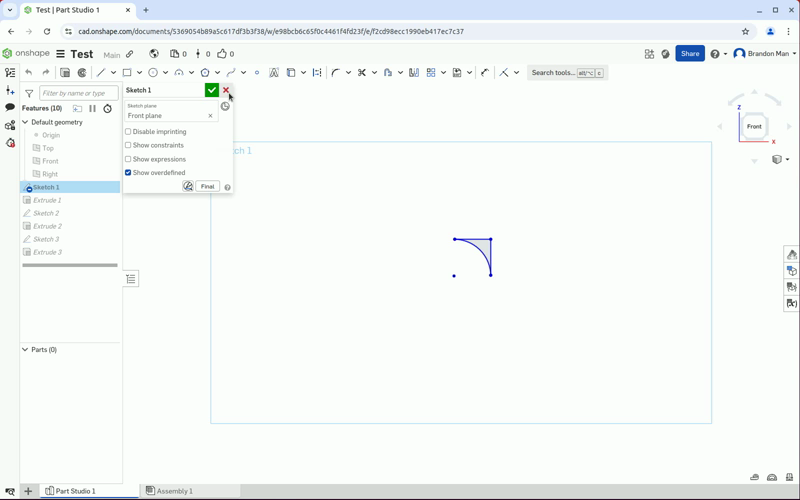
click(229, 92)
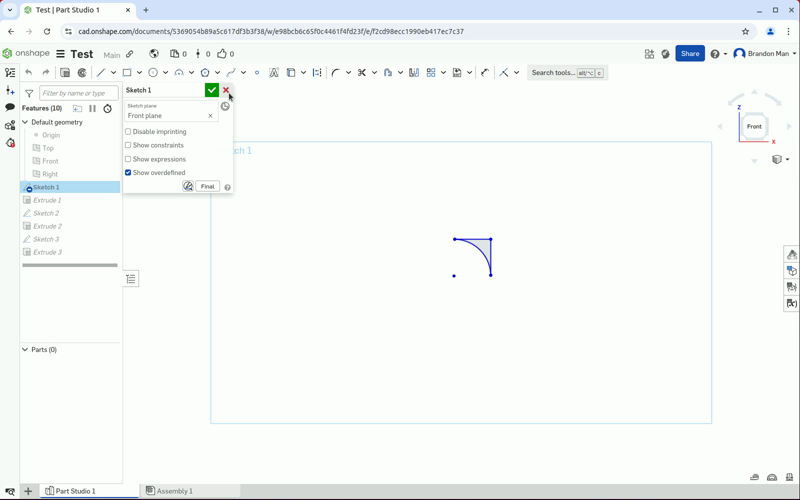
key(shift+s)
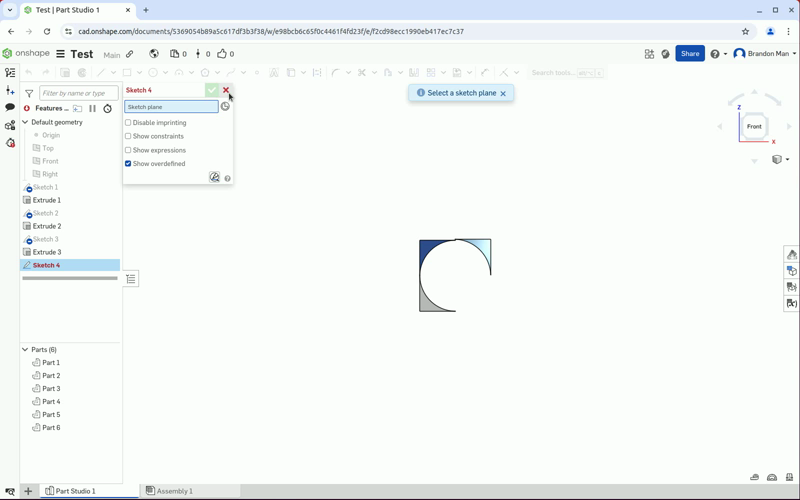
mouse_move(73, 163)
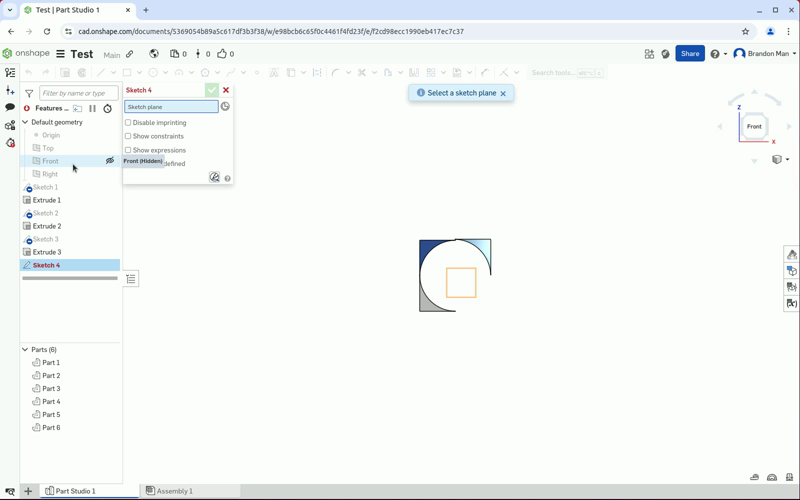
click(73, 163)
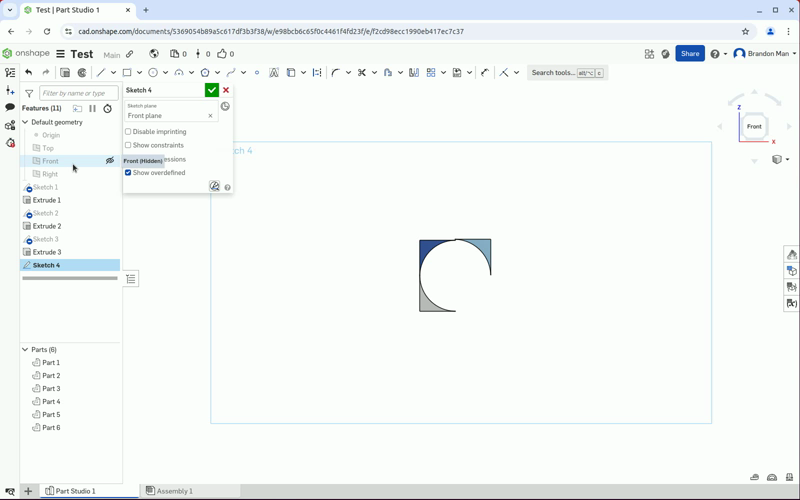
mouse_move(73, 352)
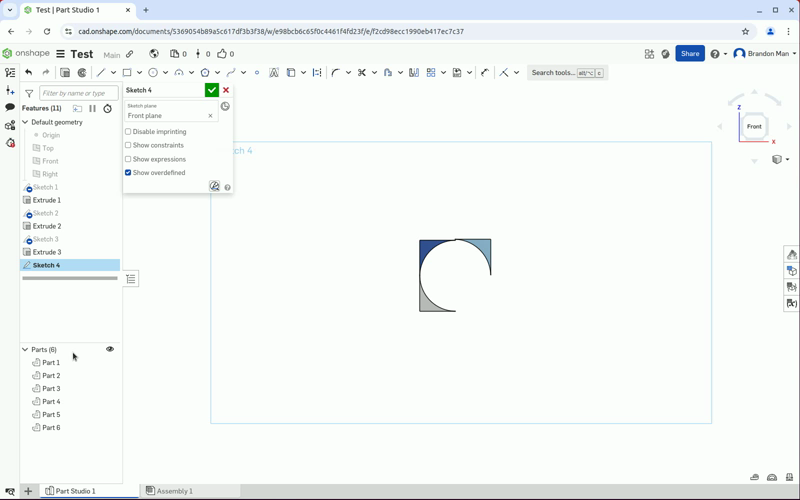
key(y)
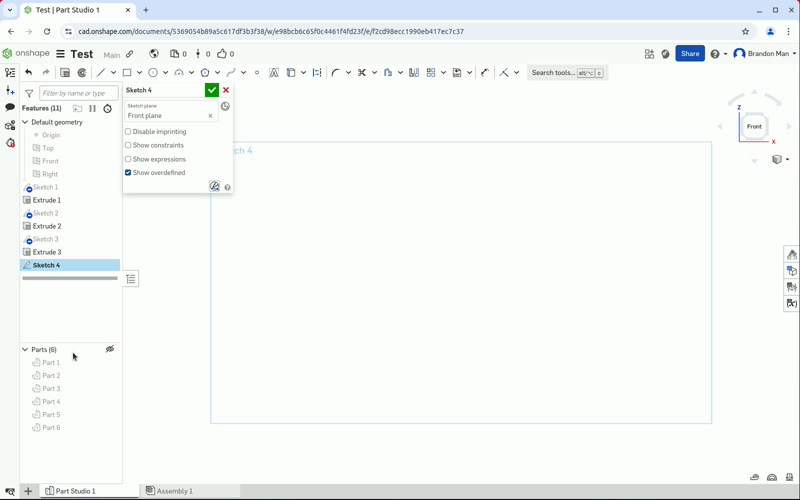
key(l)
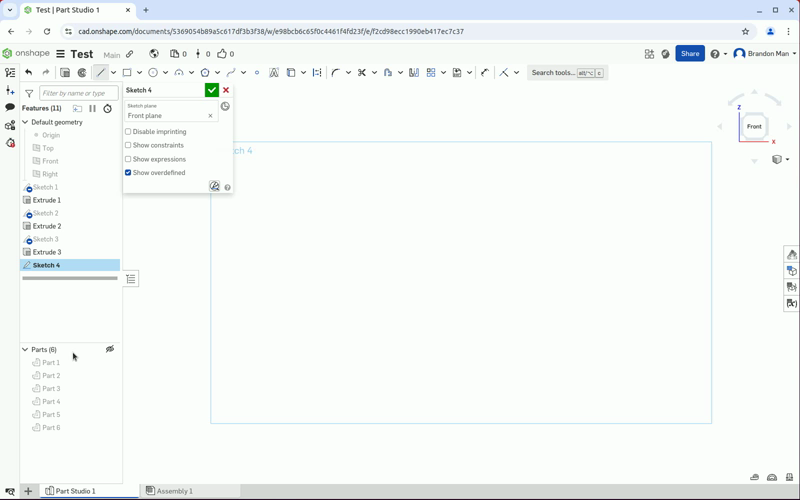
key_down(shift)
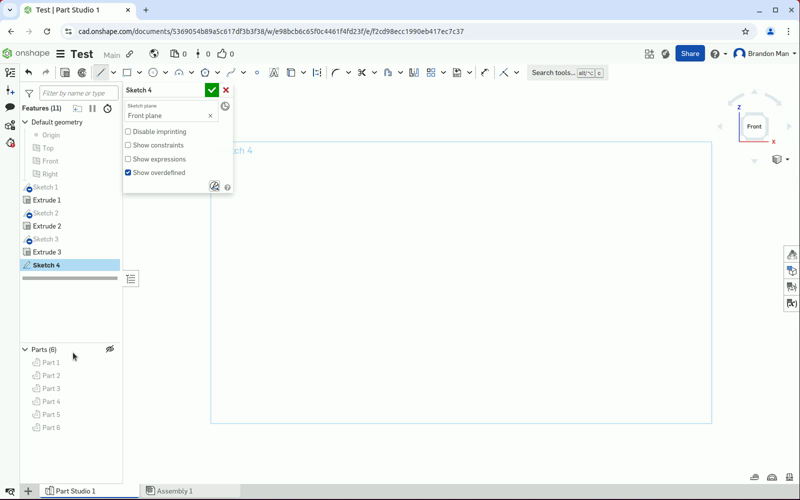
mouse_move(454, 311)
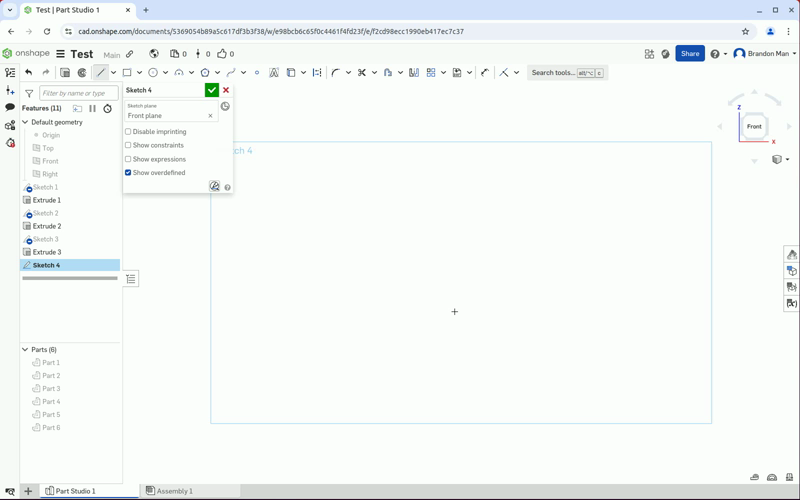
click(454, 311)
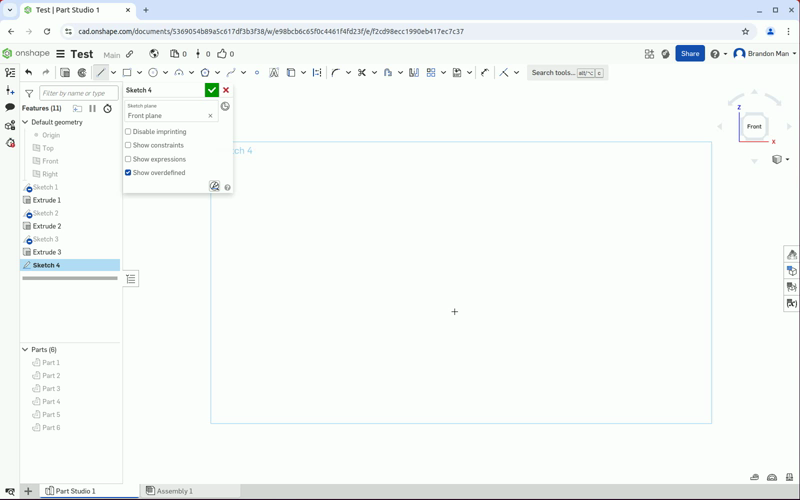
key_up(shift)
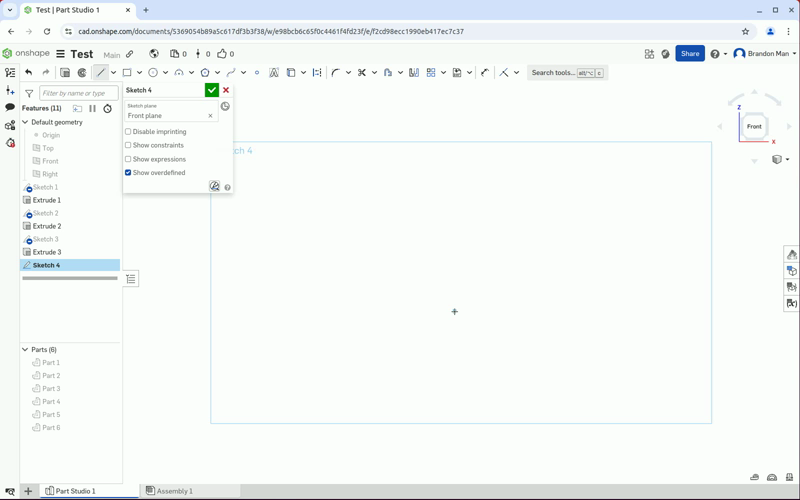
key_down(shift)
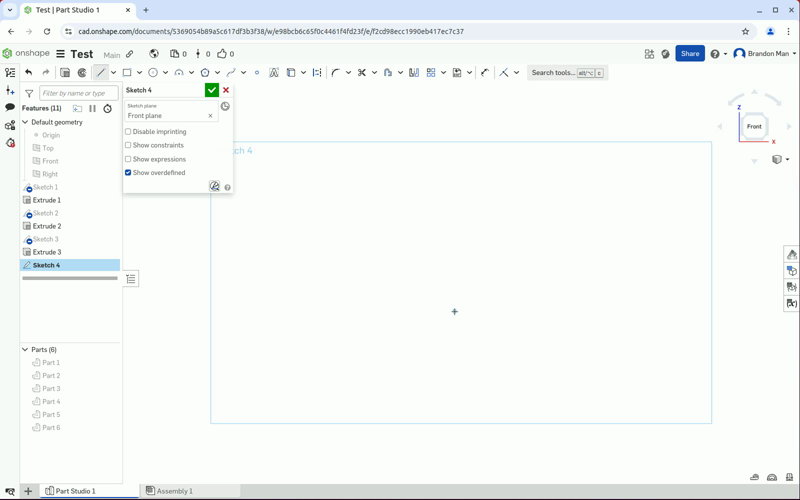
mouse_move(484, 311)
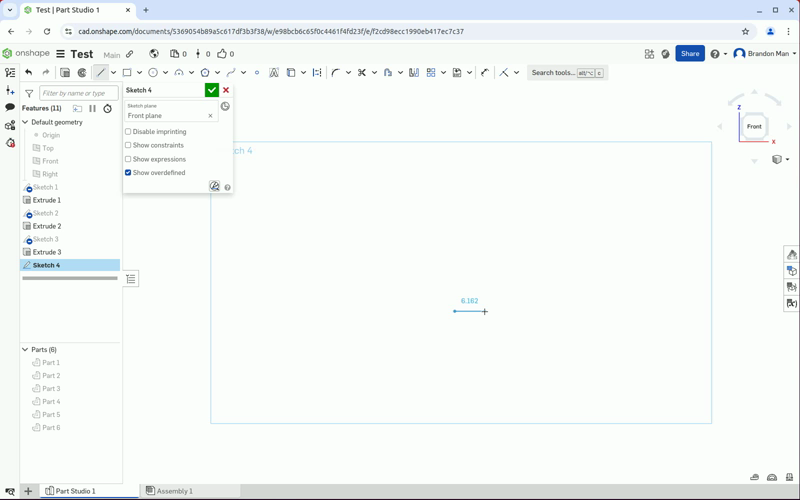
mouse_move(490, 311)
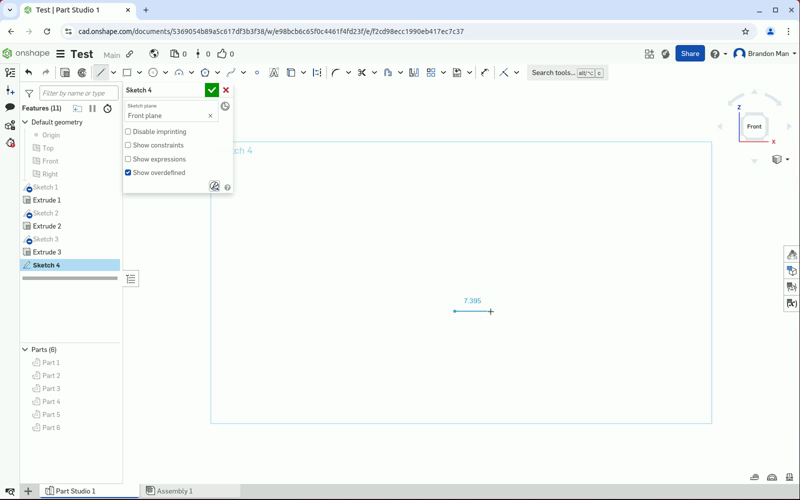
click(490, 311)
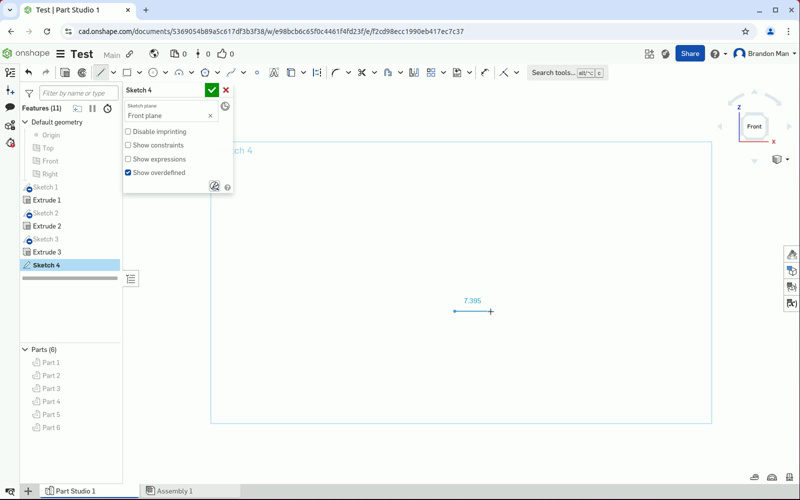
key_up(shift)
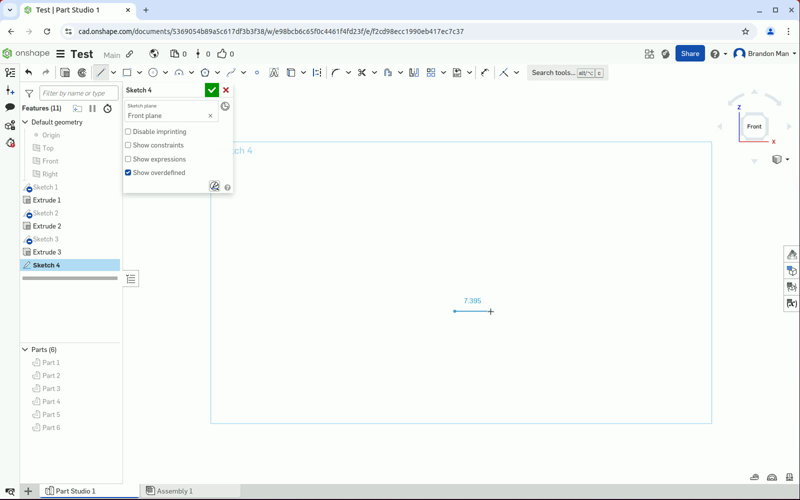
key_down(shift)
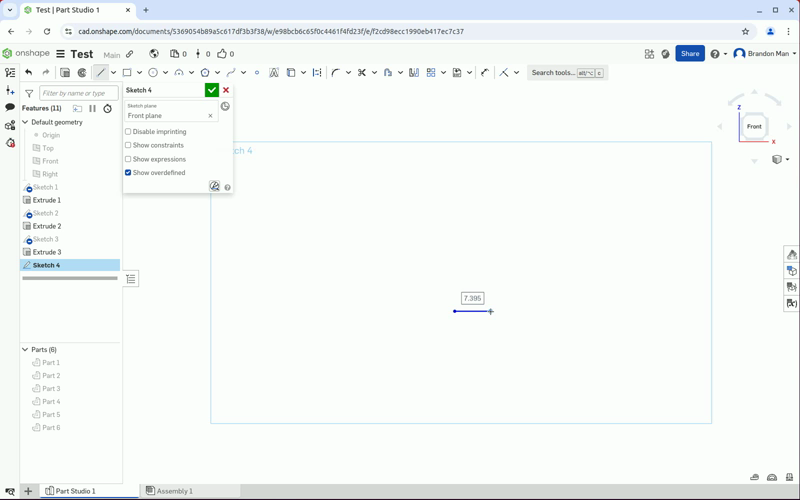
mouse_move(520, 311)
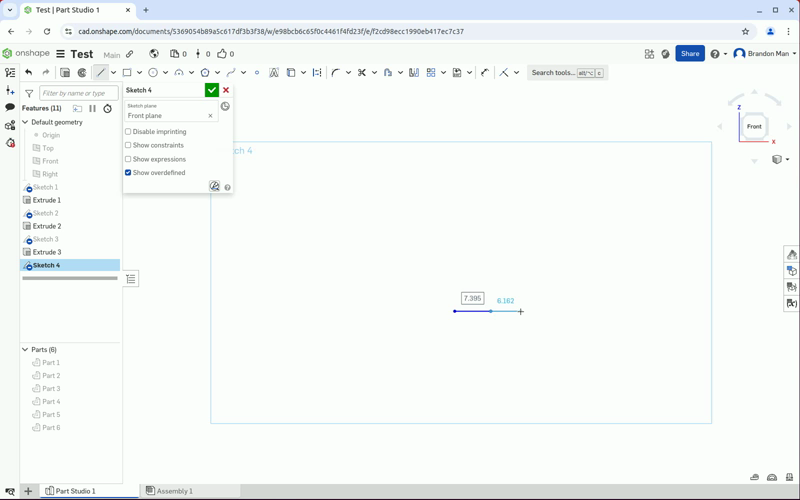
mouse_move(490, 275)
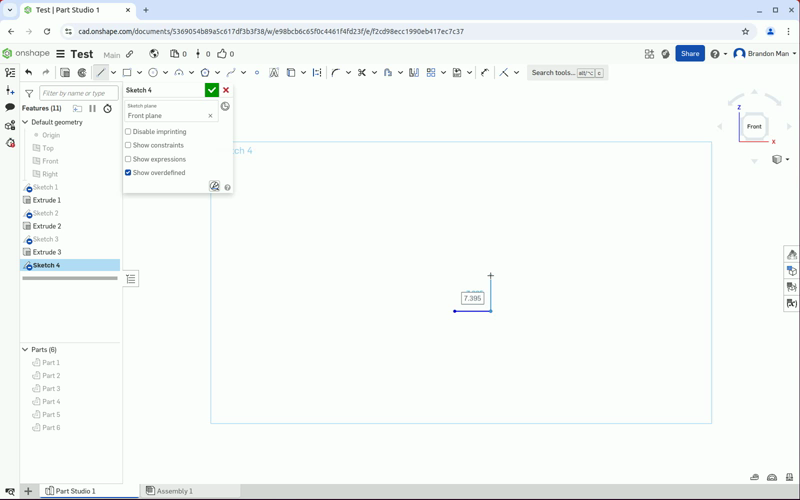
click(490, 275)
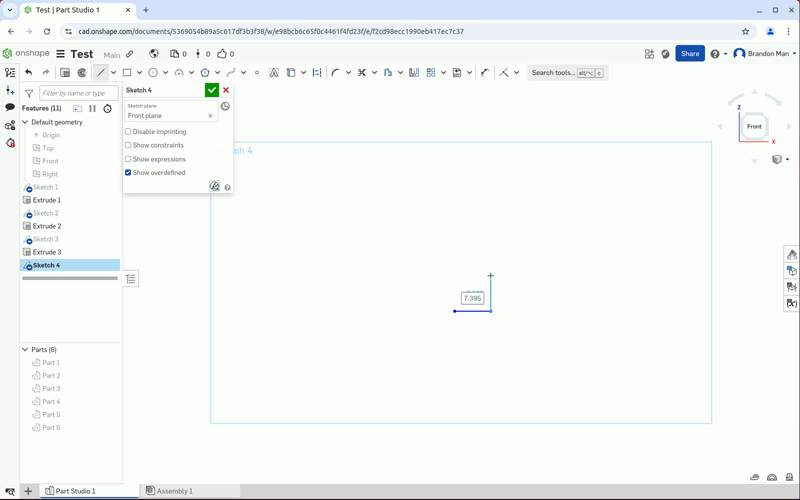
key_up(shift)
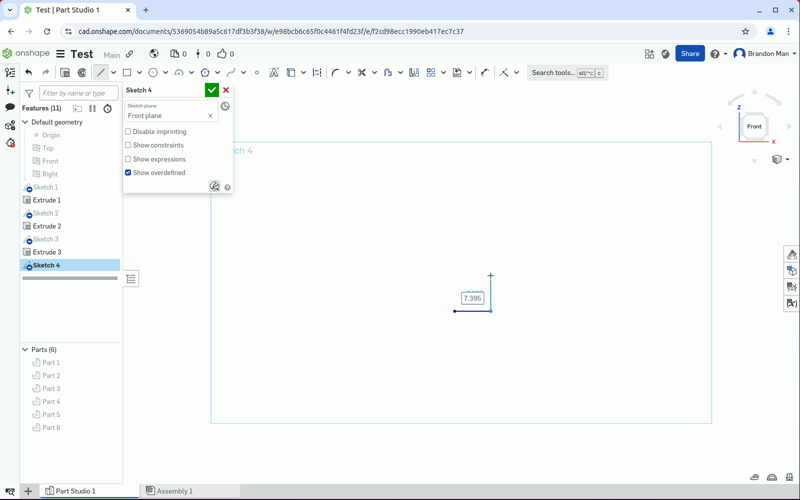
key(esc)
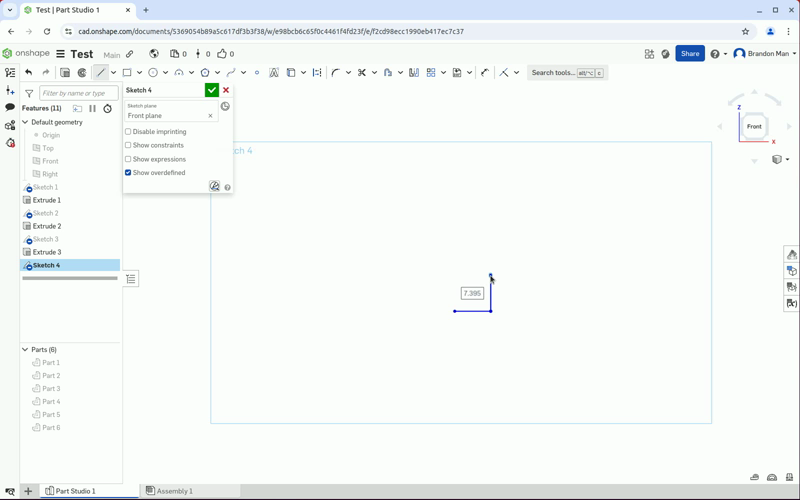
key(a)
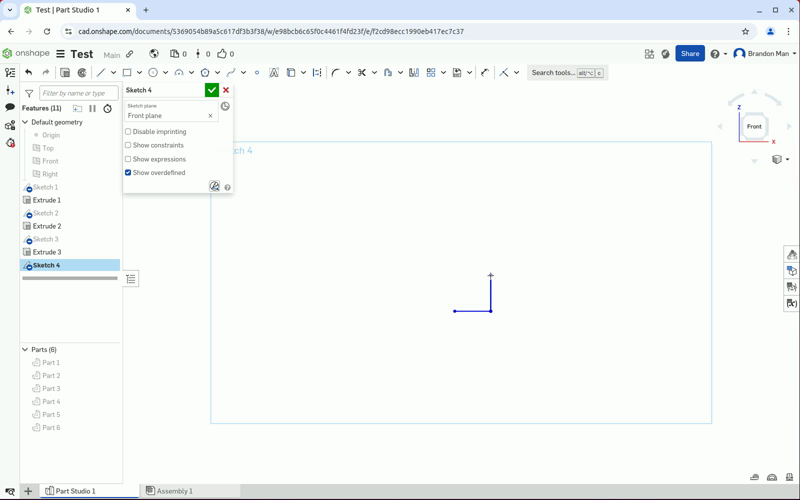
mouse_move(490, 275)
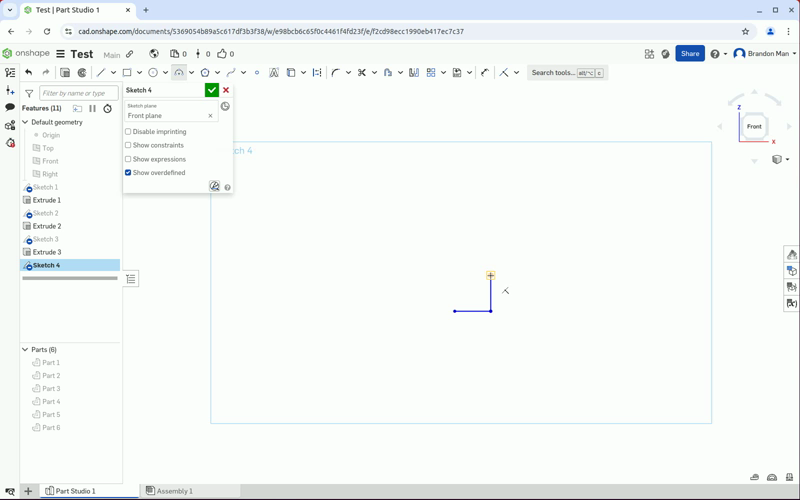
click(490, 275)
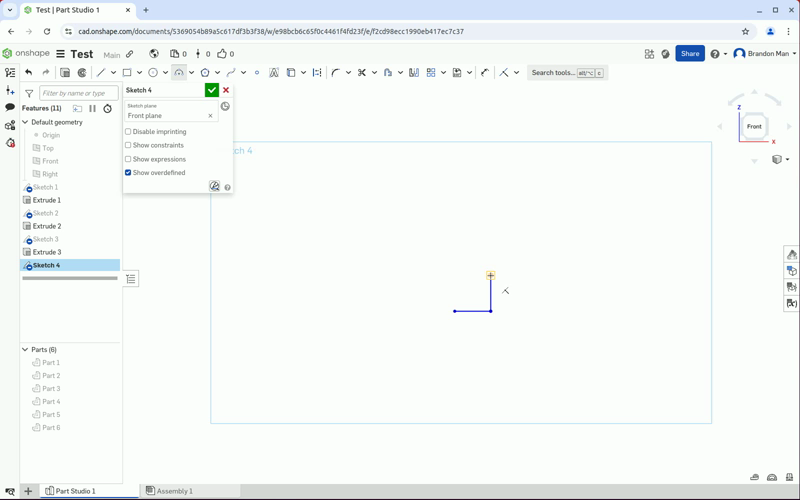
mouse_move(454, 311)
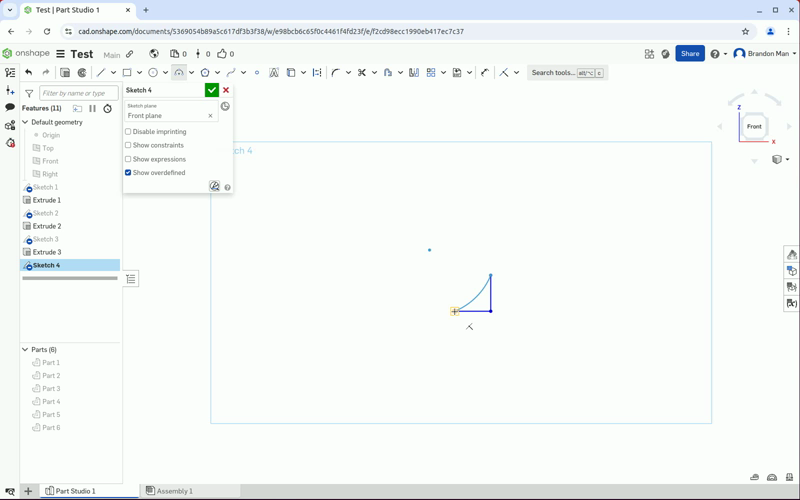
click(454, 311)
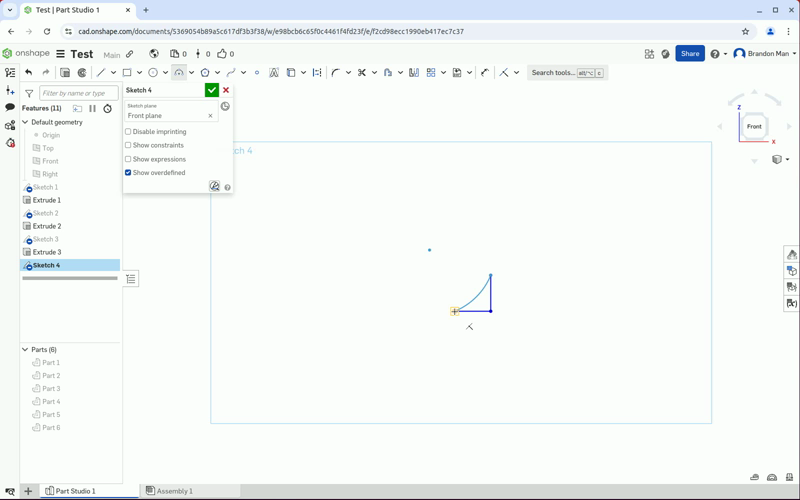
key_down(shift)
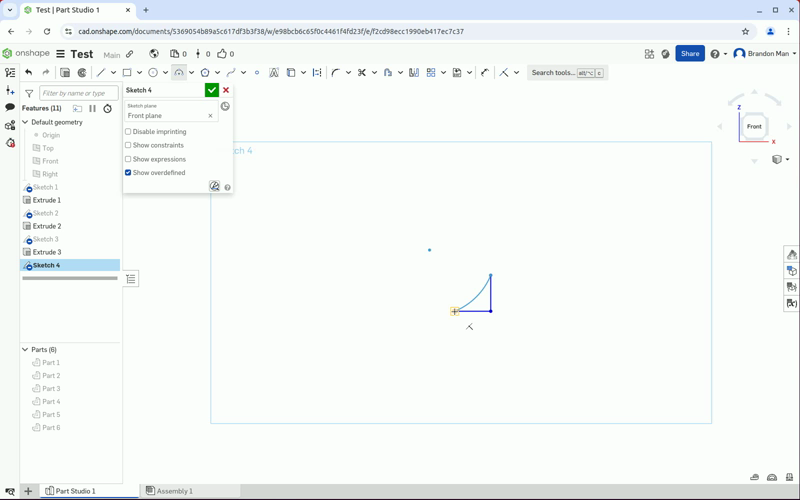
mouse_move(480, 300)
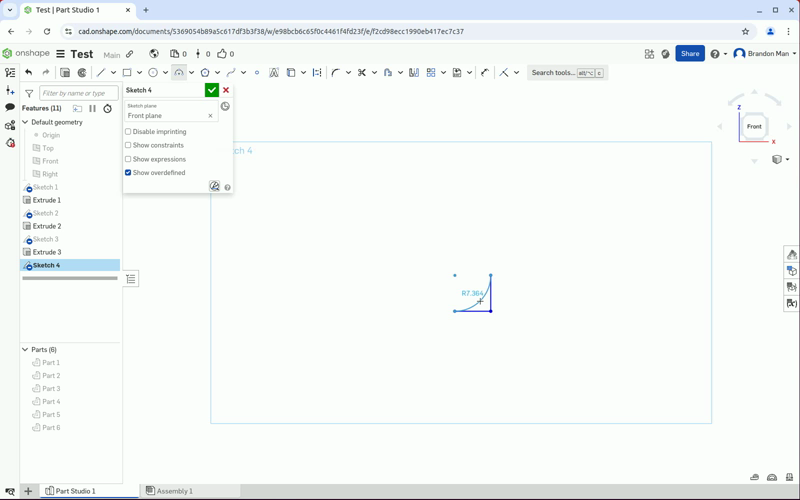
click(480, 300)
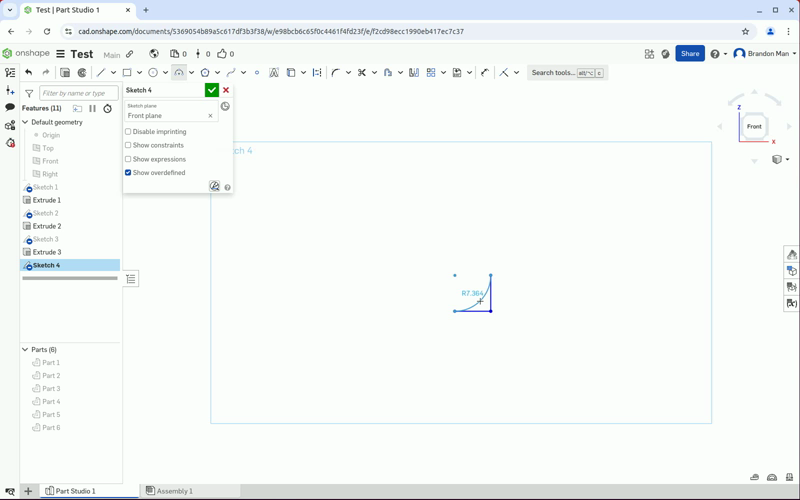
key_up(shift)
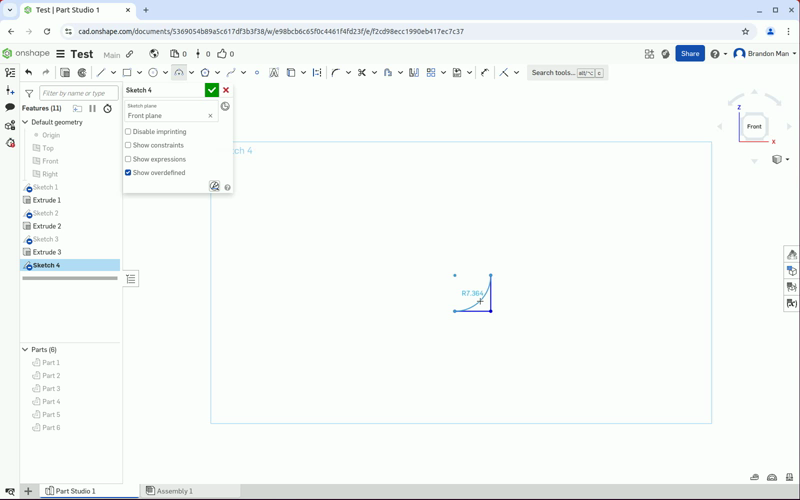
key(esc)
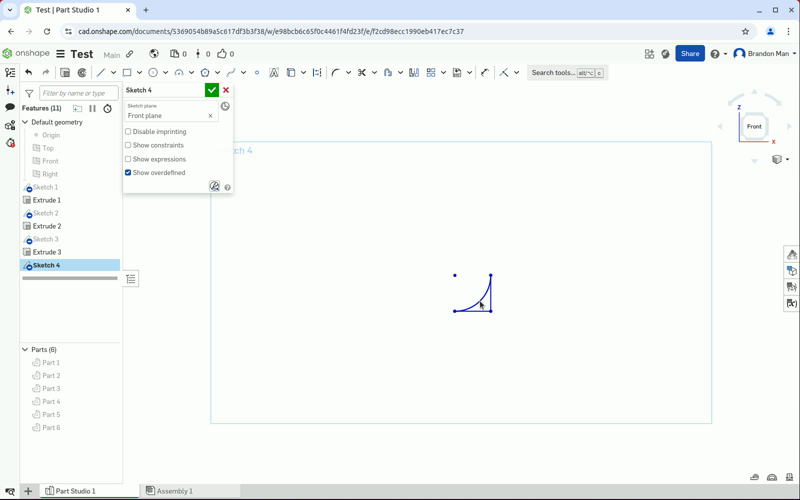
mouse_move(481, 305)
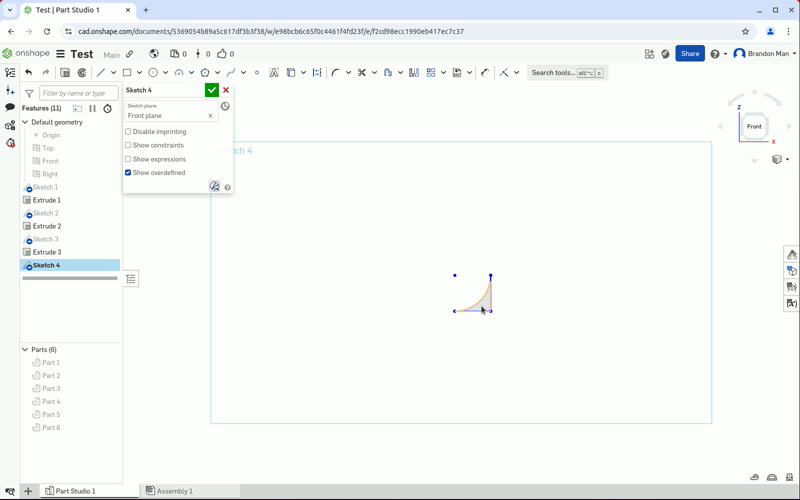
scroll(6)
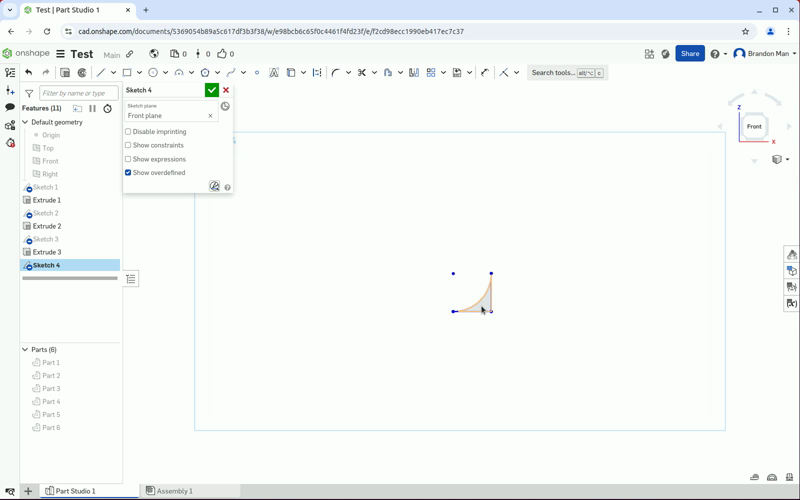
scroll(6)
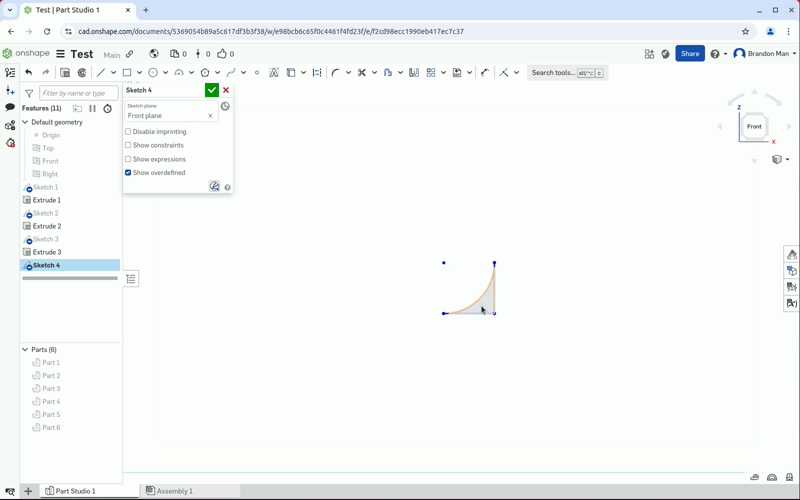
scroll(6)
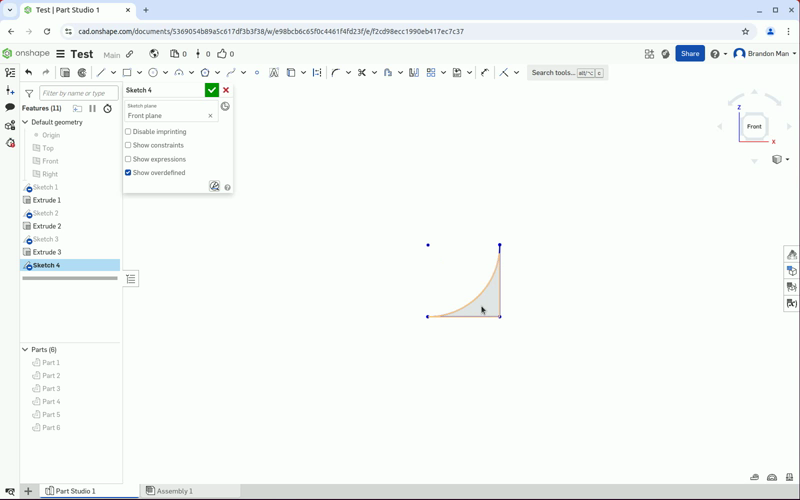
scroll(6)
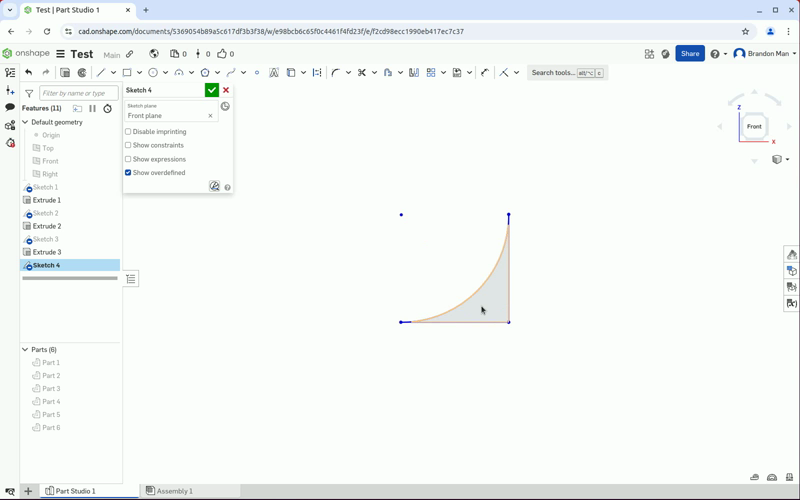
scroll(6)
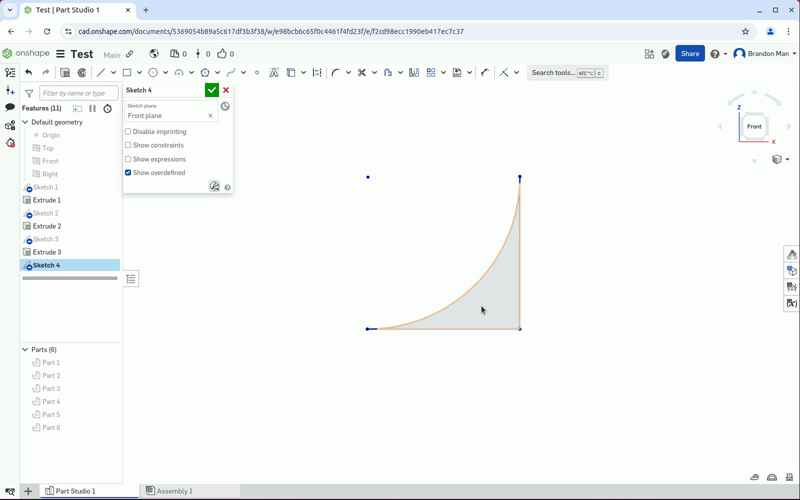
scroll(6)
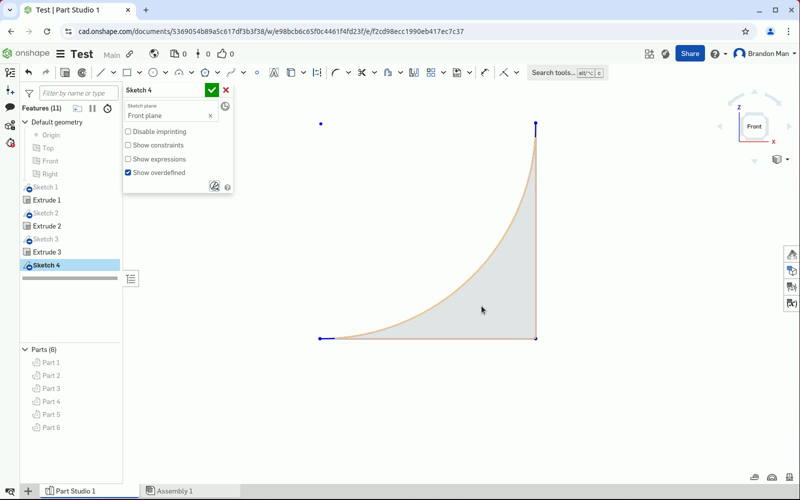
scroll(6)
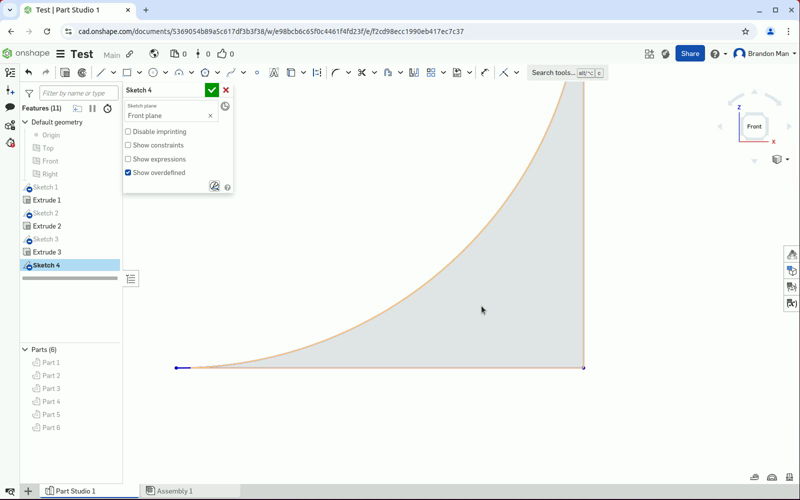
click(481, 305)
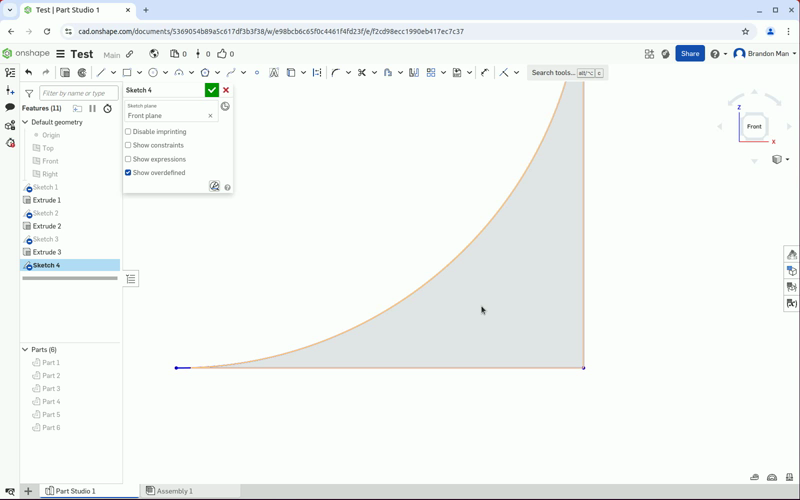
scroll(-6)
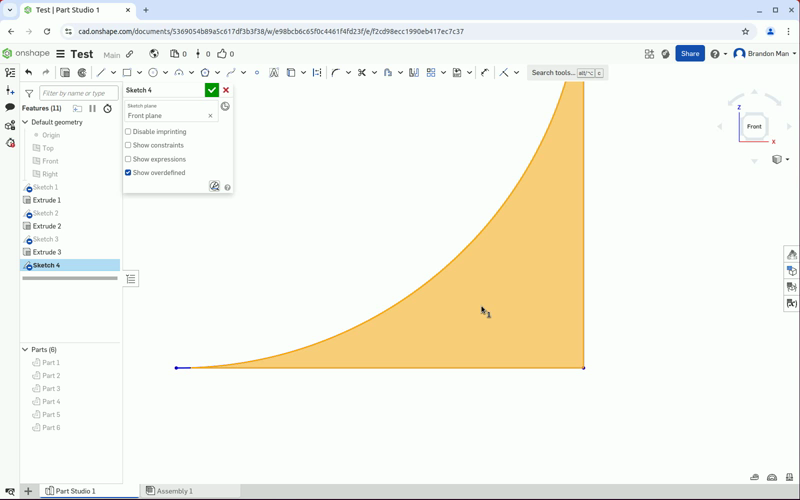
scroll(-6)
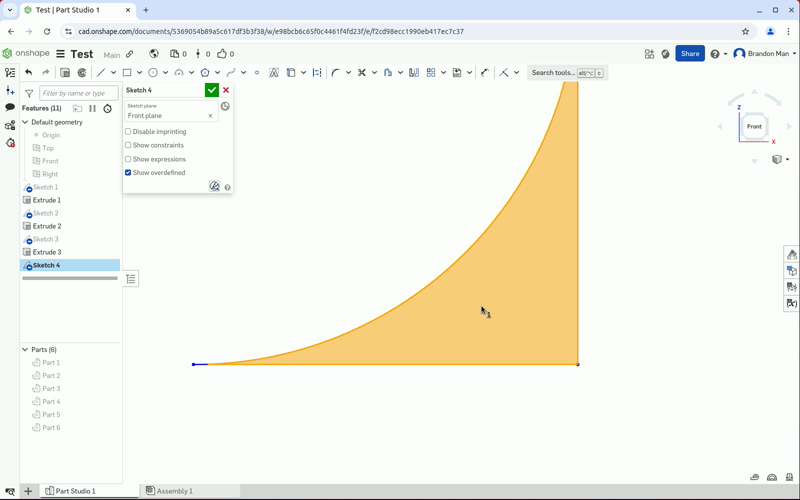
scroll(-6)
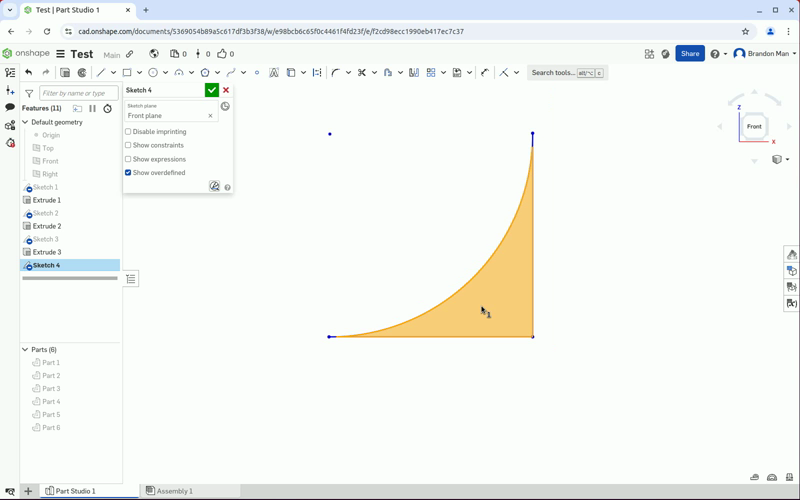
scroll(-6)
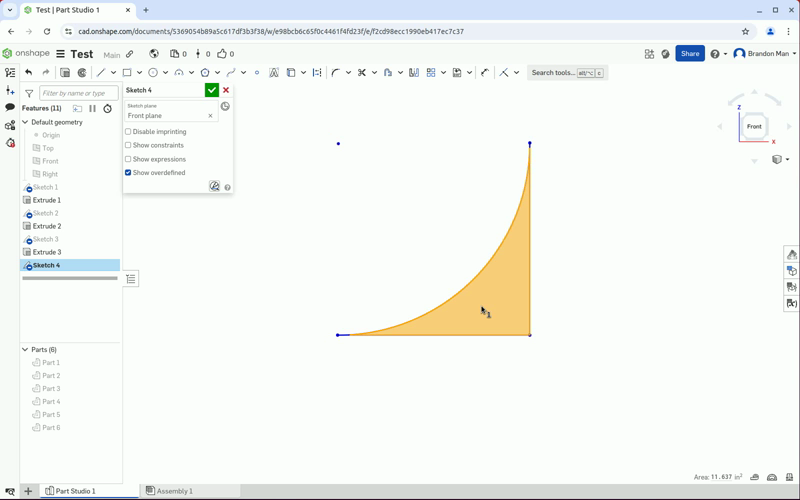
scroll(-6)
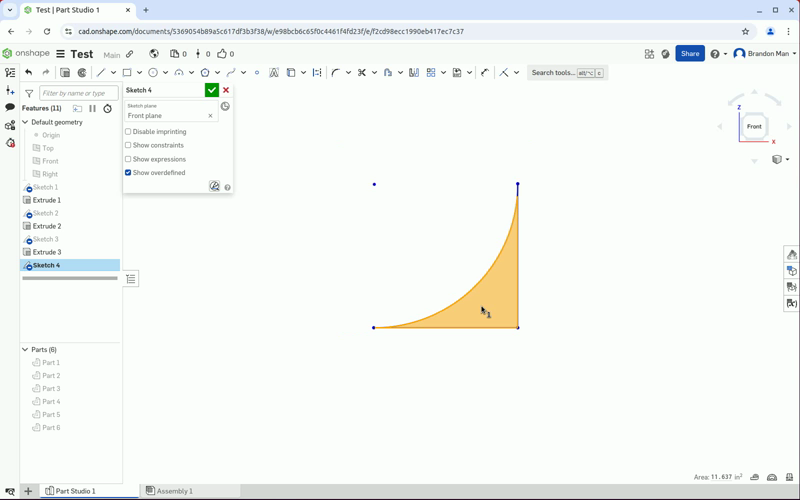
scroll(-6)
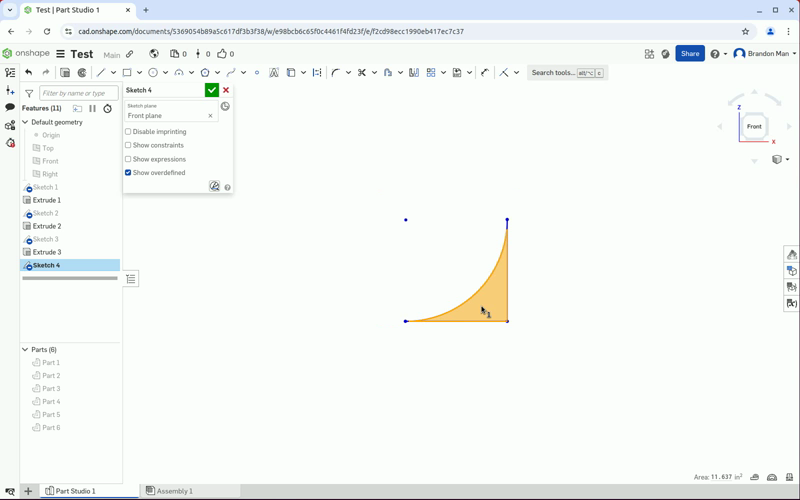
scroll(-6)
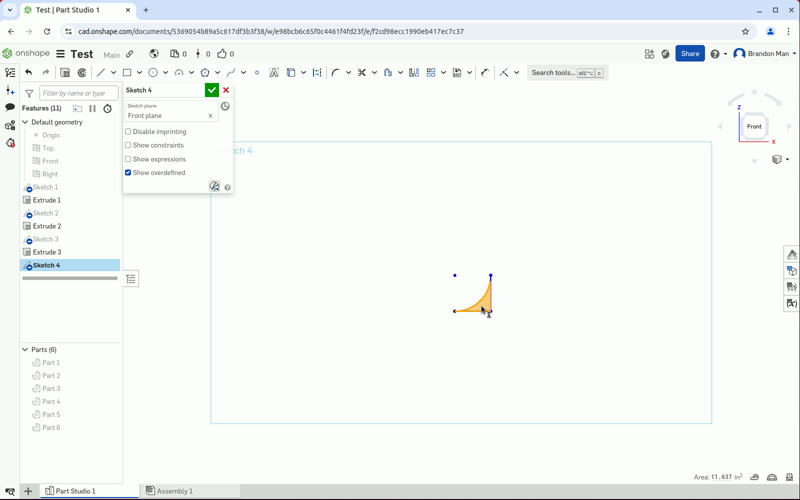
mouse_move(73, 352)
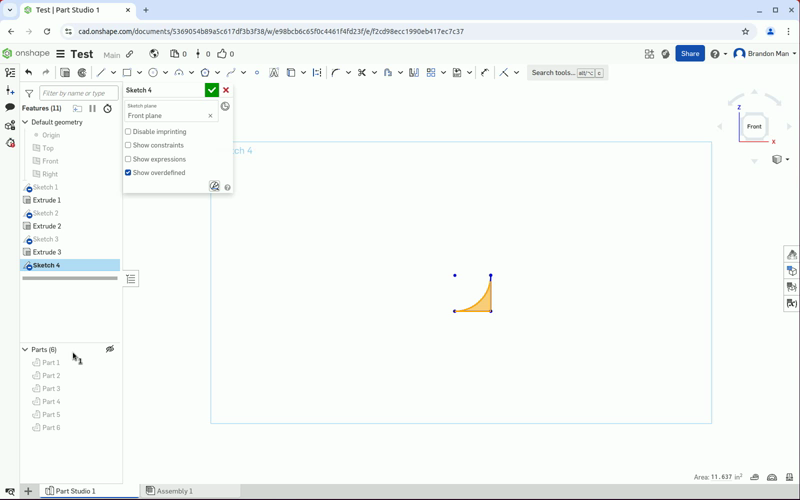
key(shift+y)
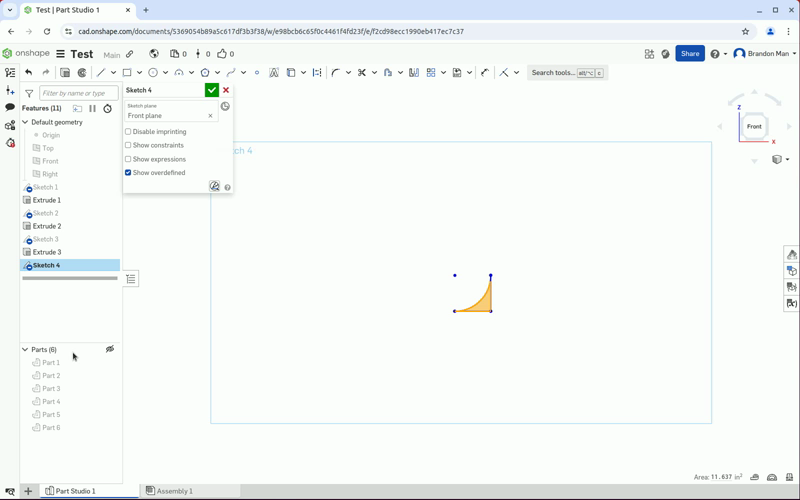
key(shift+e)
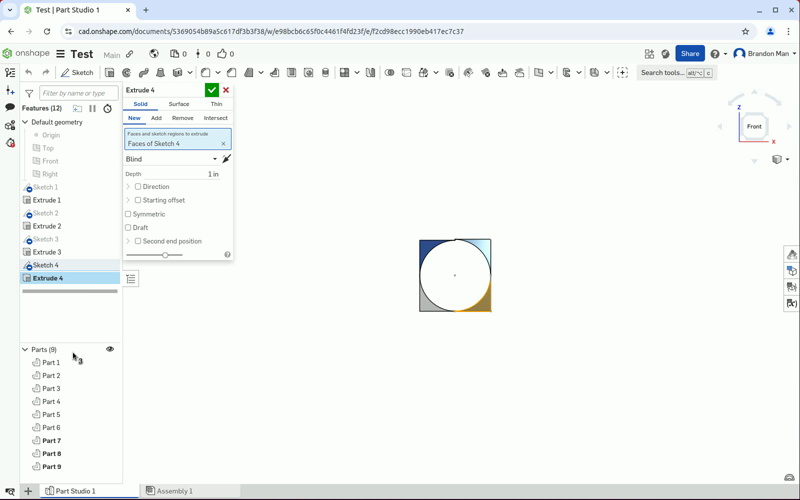
mouse_move(143, 106)
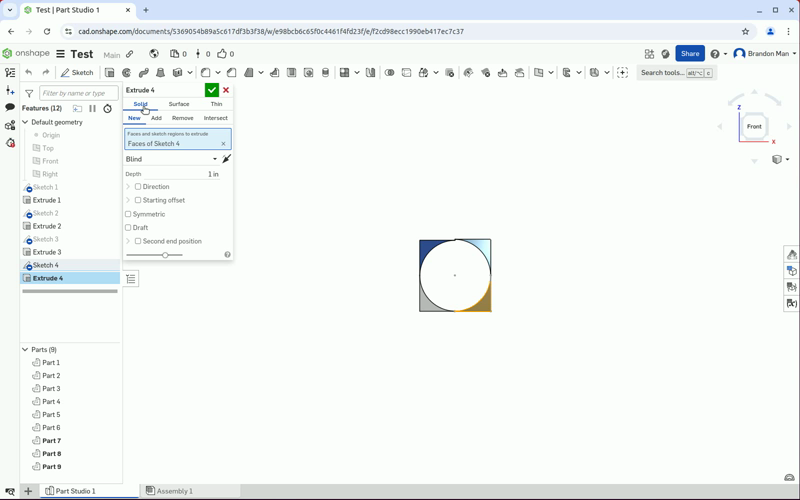
click(143, 106)
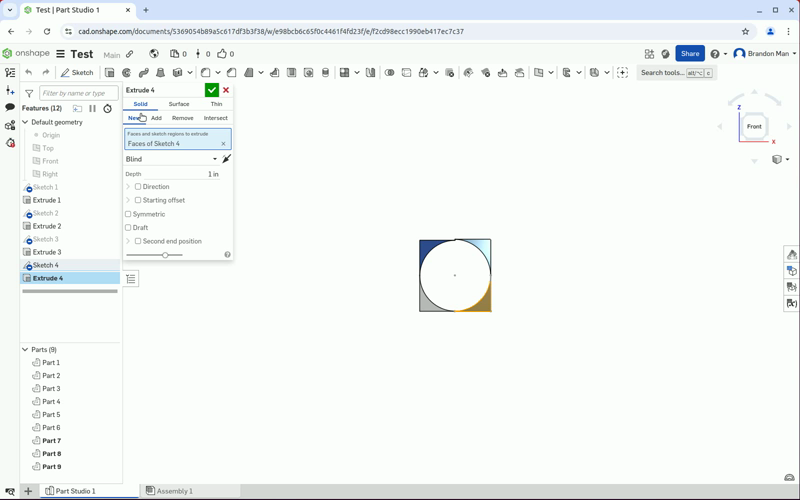
mouse_move(137, 120)
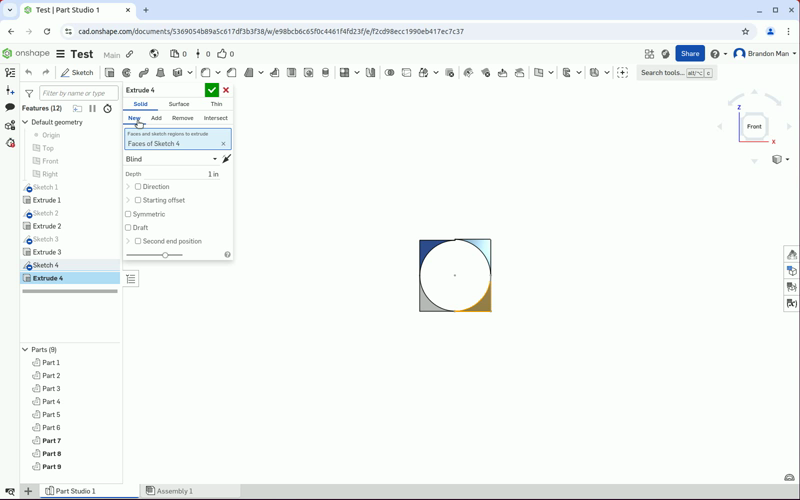
click(137, 120)
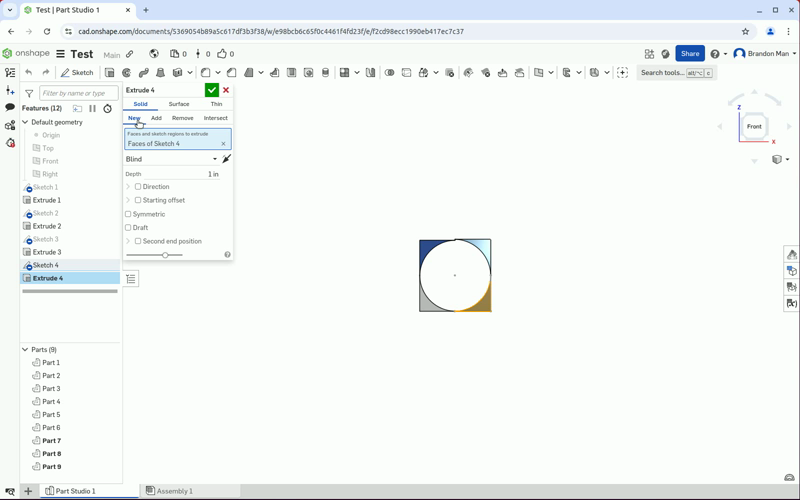
key(tab, 4)
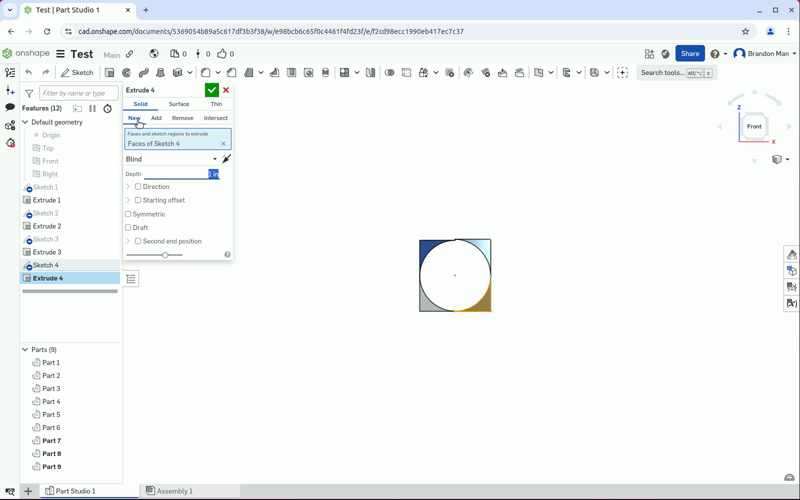
text(1.926)
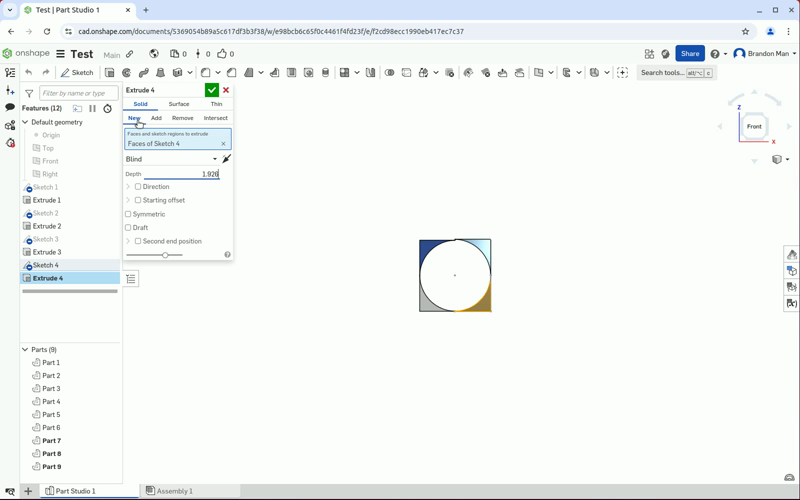
key(enter)
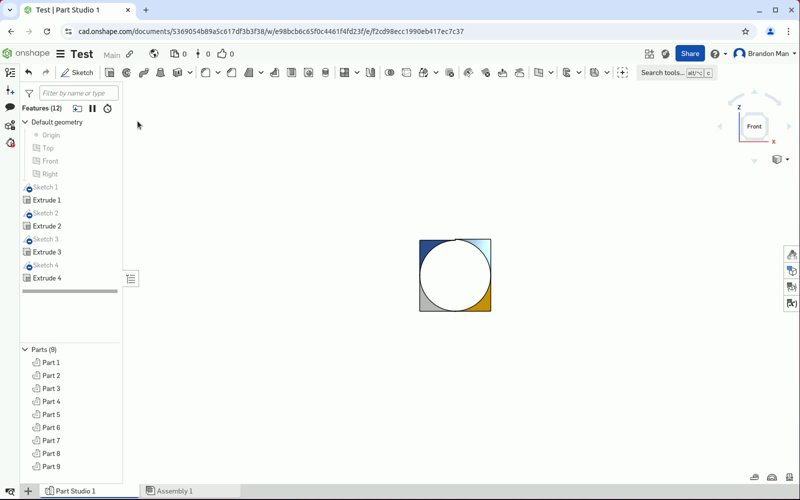
key(shift+h)
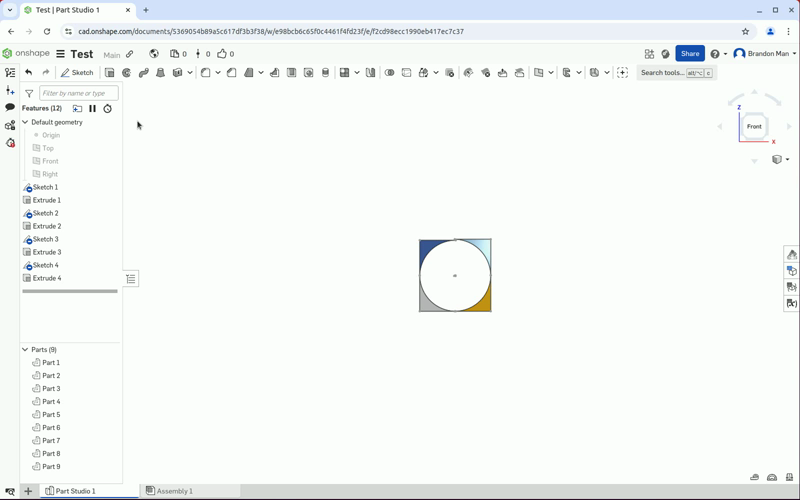
key(shift+h)
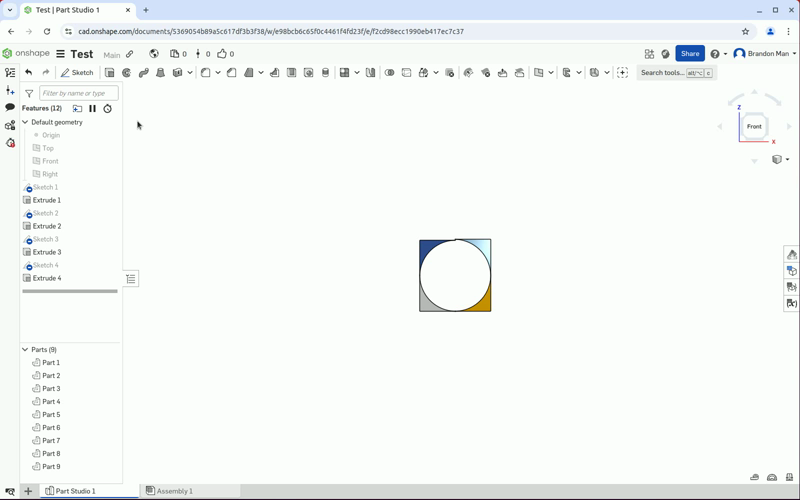
mouse_move(73, 189)
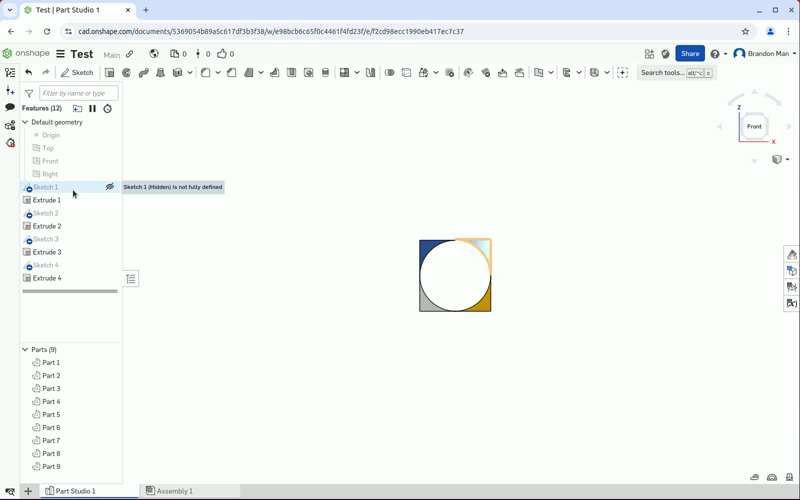
click(73, 189)
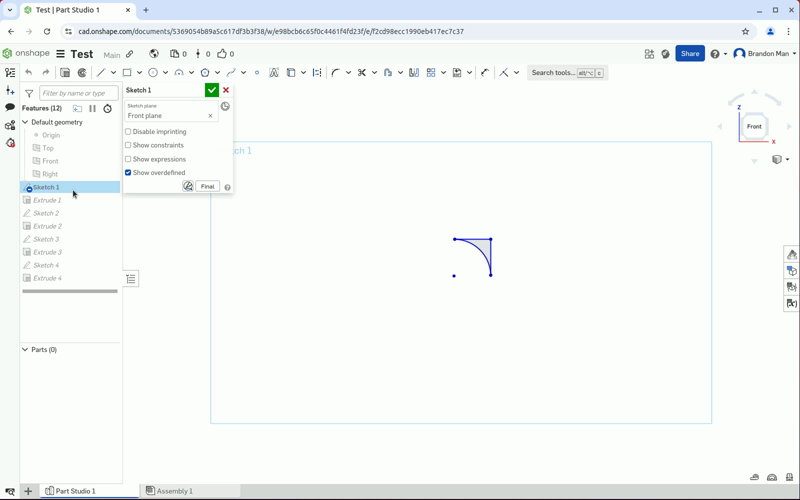
mouse_move(229, 92)
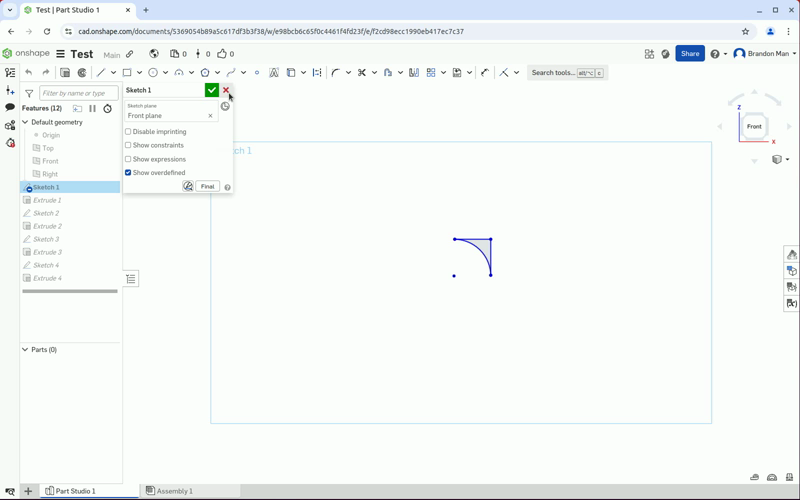
click(229, 92)
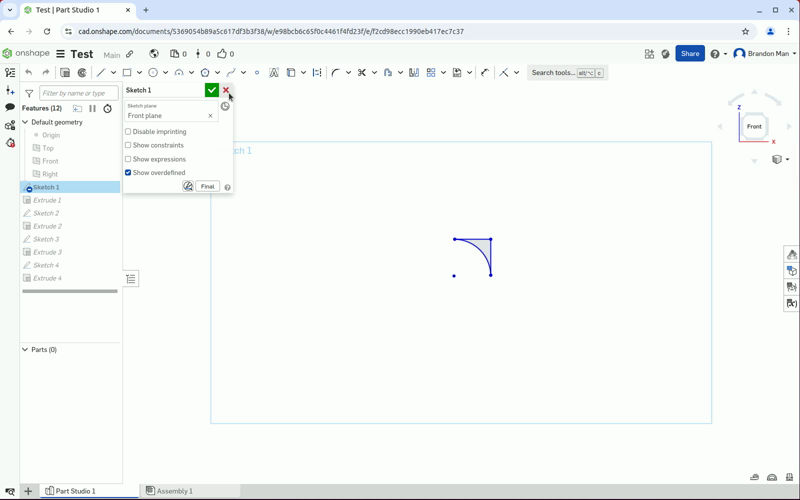
key(shift+s)
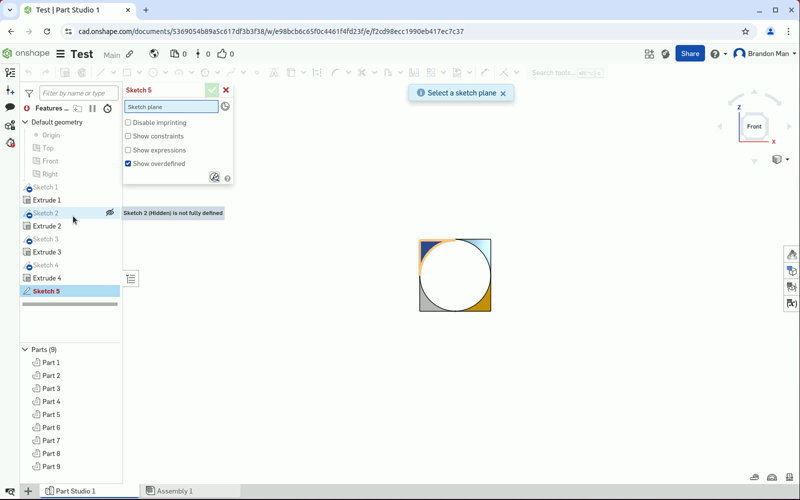
scroll(3)
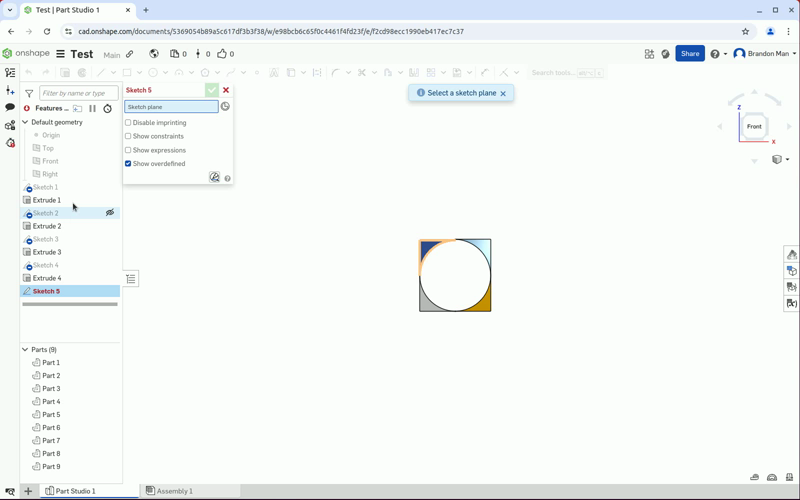
mouse_move(73, 163)
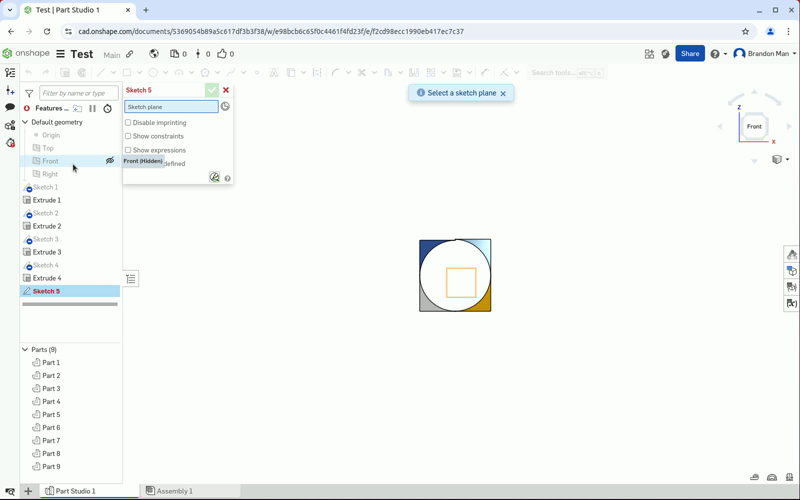
click(73, 163)
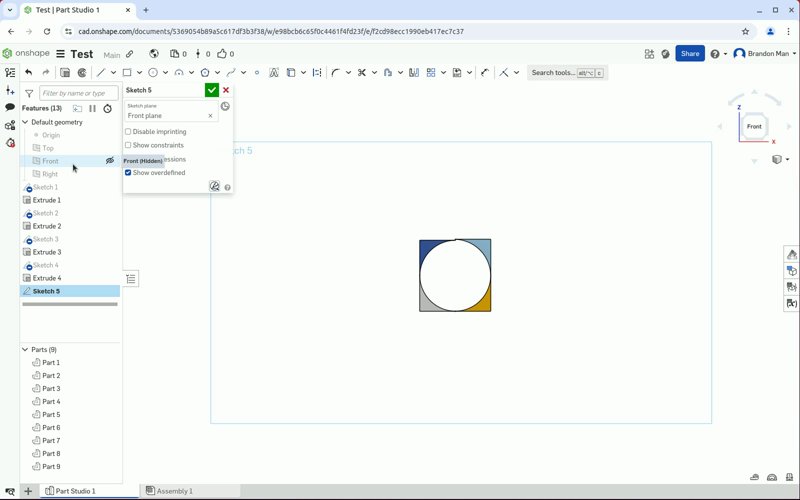
mouse_move(73, 352)
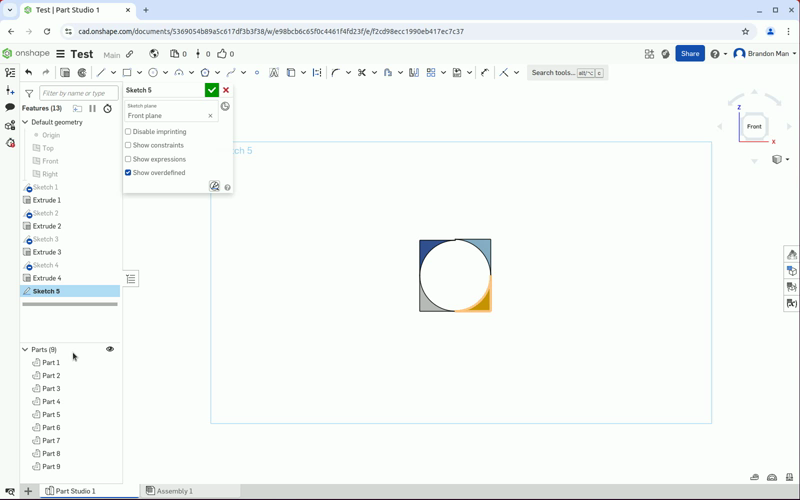
key(y)
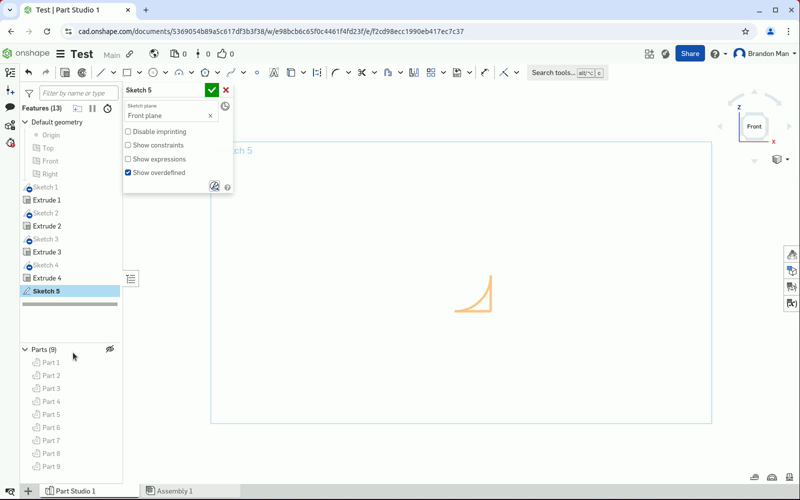
key(l)
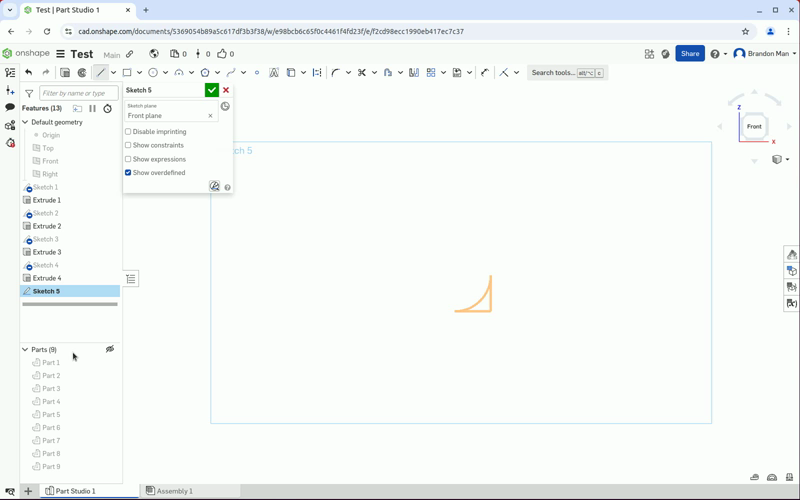
key_down(shift)
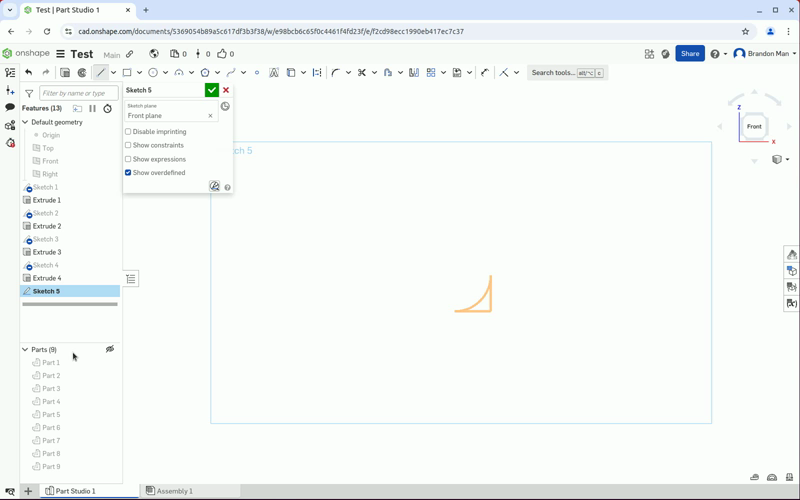
mouse_move(417, 313)
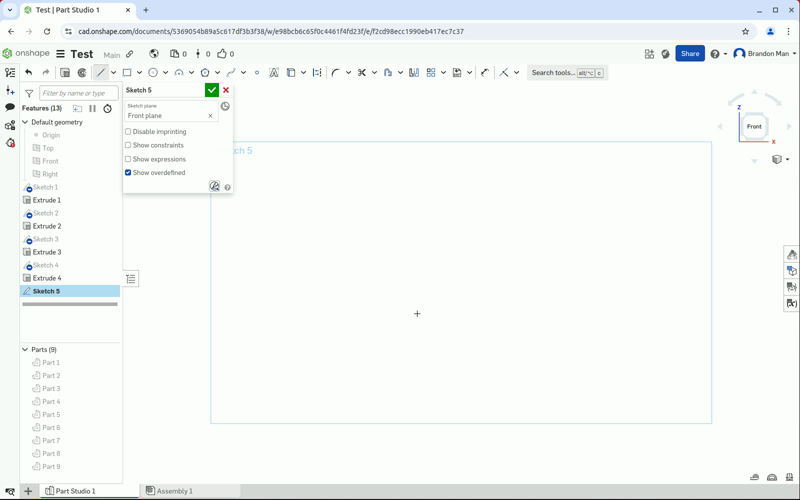
click(417, 313)
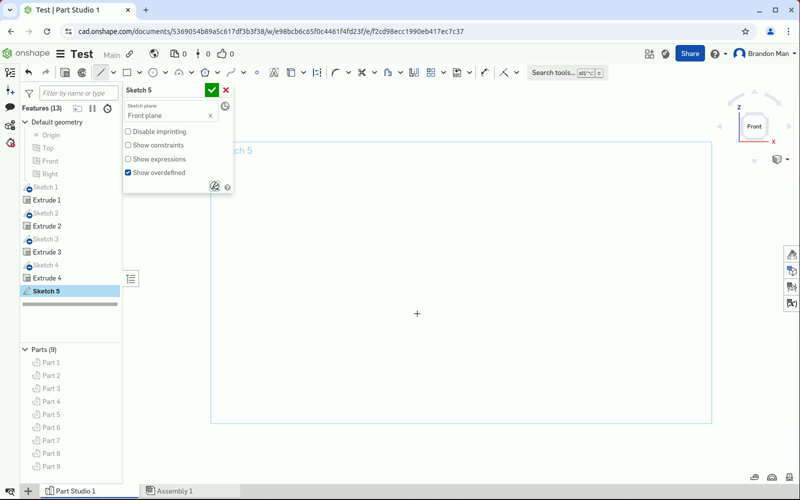
key_up(shift)
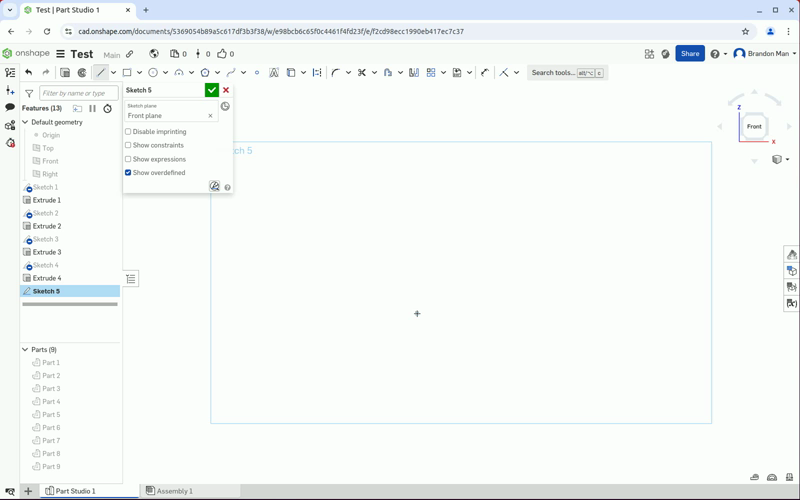
key_down(shift)
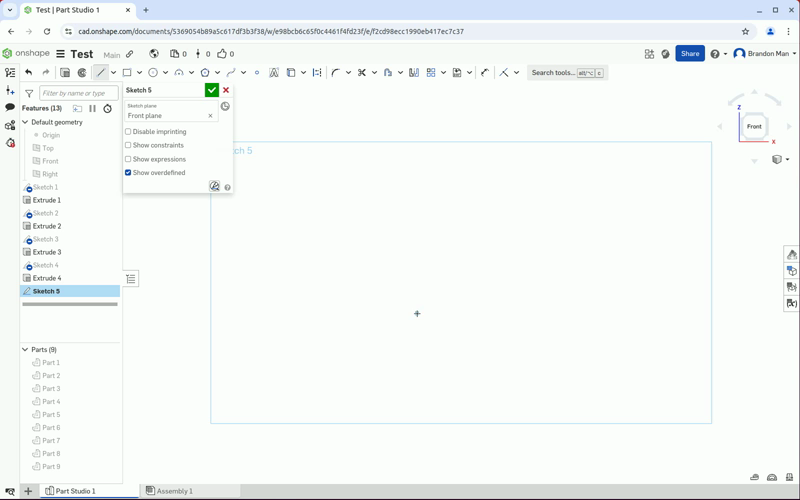
mouse_move(492, 313)
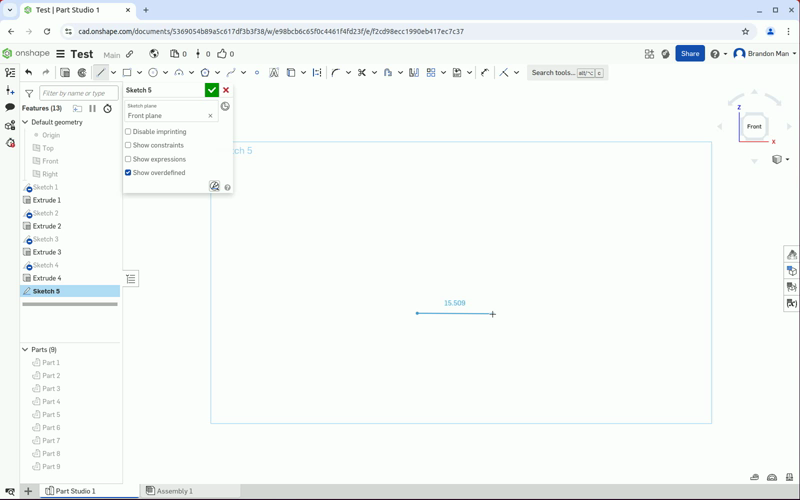
click(492, 313)
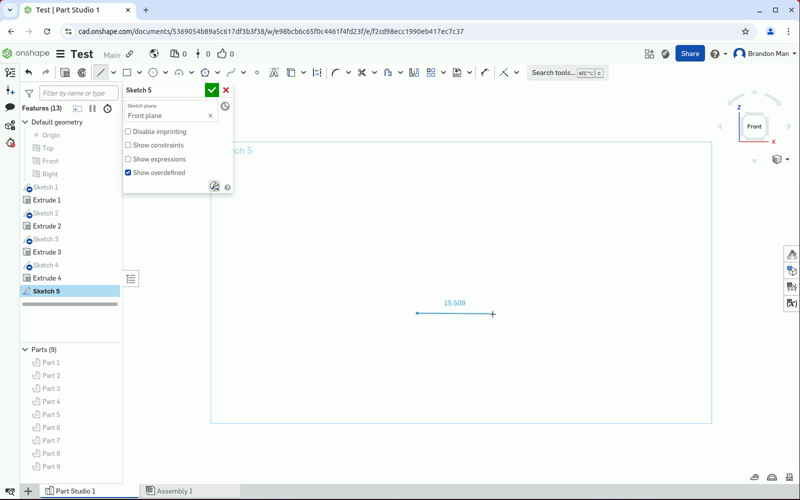
key_up(shift)
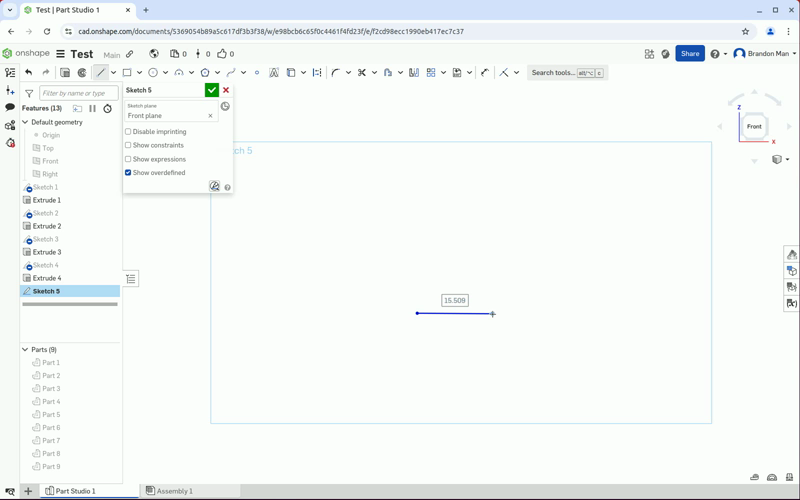
key_down(shift)
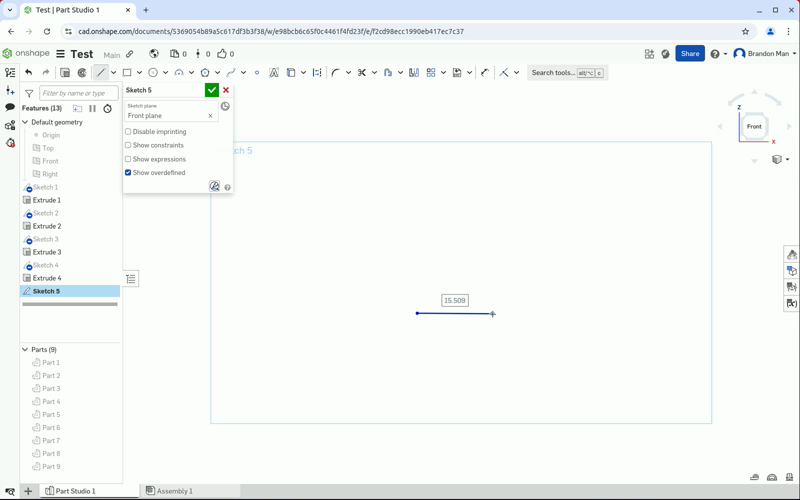
mouse_move(492, 237)
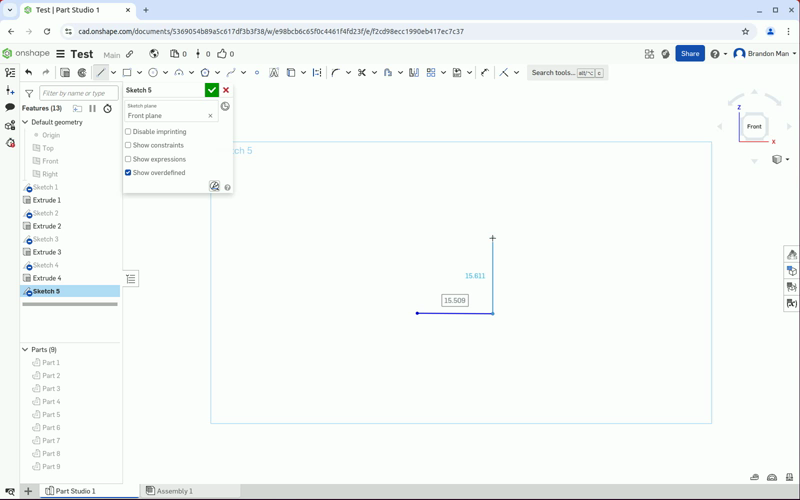
click(492, 237)
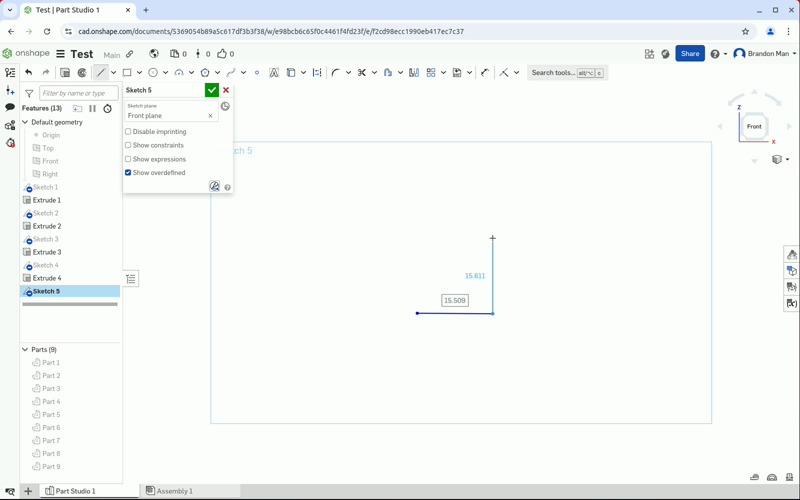
key_up(shift)
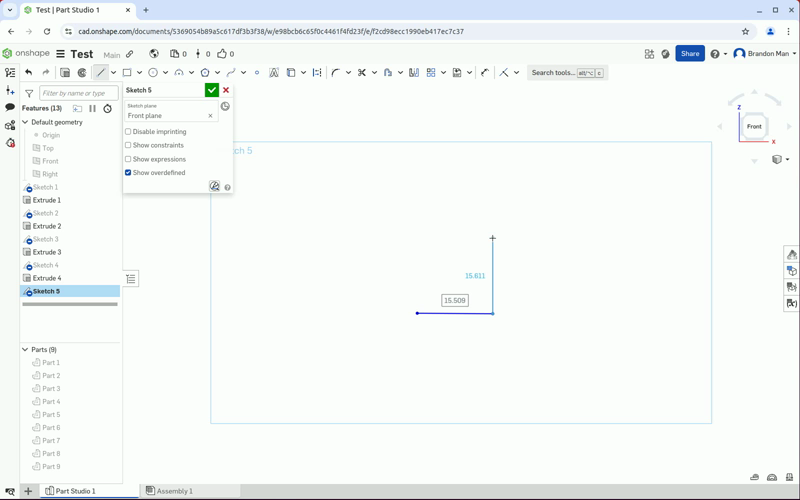
key_down(shift)
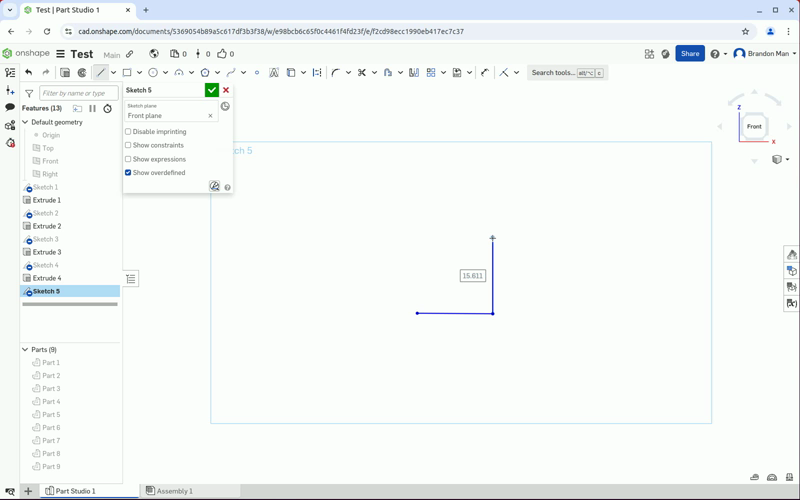
mouse_move(417, 237)
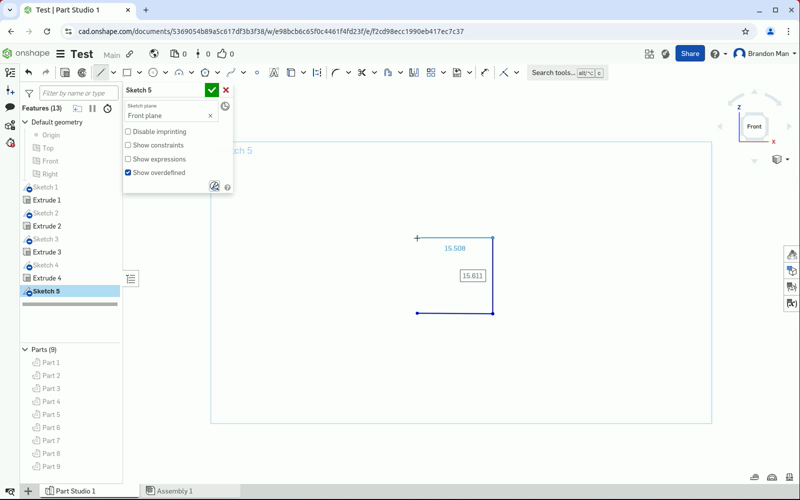
click(417, 237)
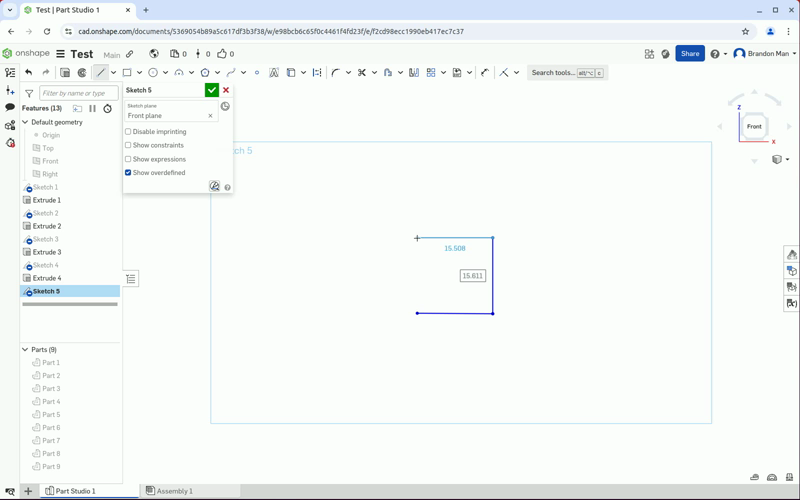
key_up(shift)
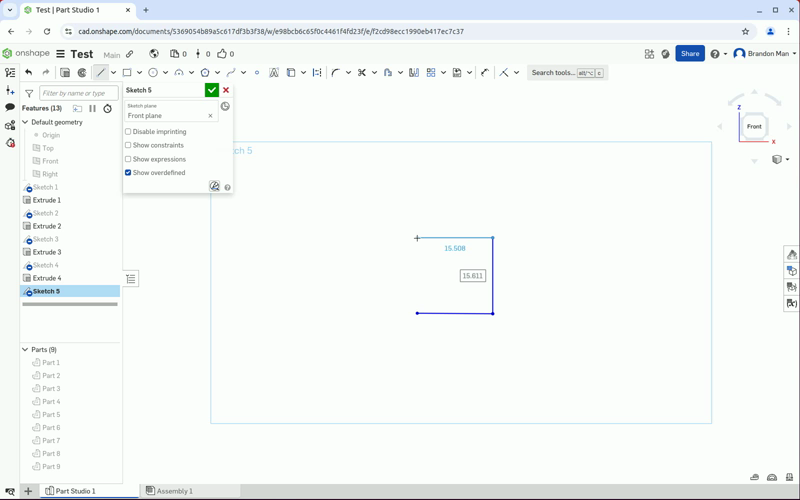
key_down(shift)
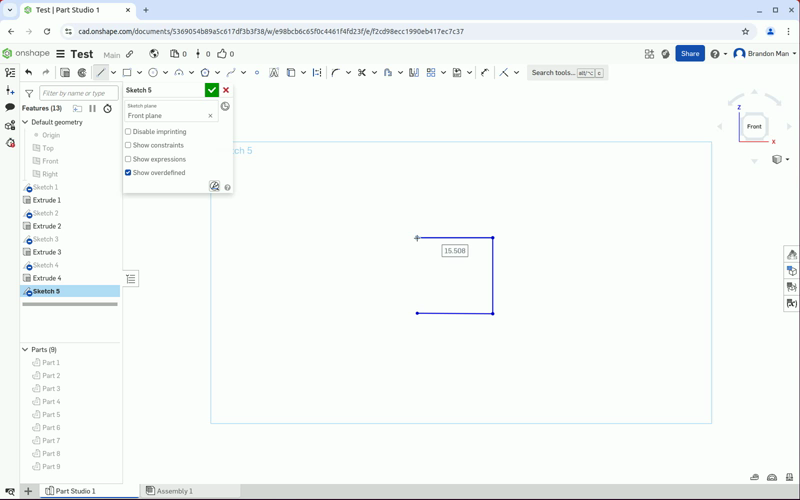
mouse_move(417, 313)
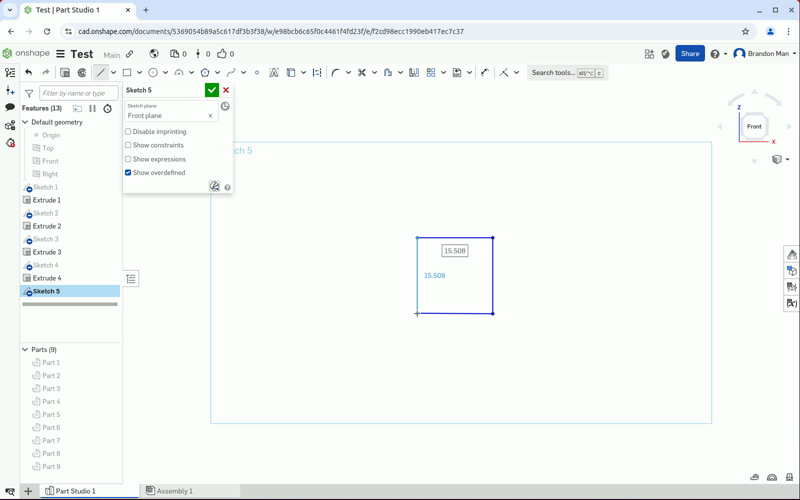
key_up(shift)
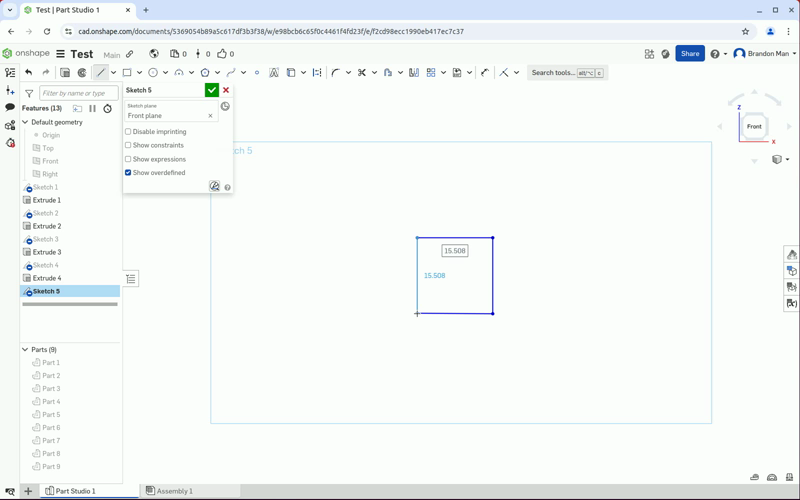
click(417, 313)
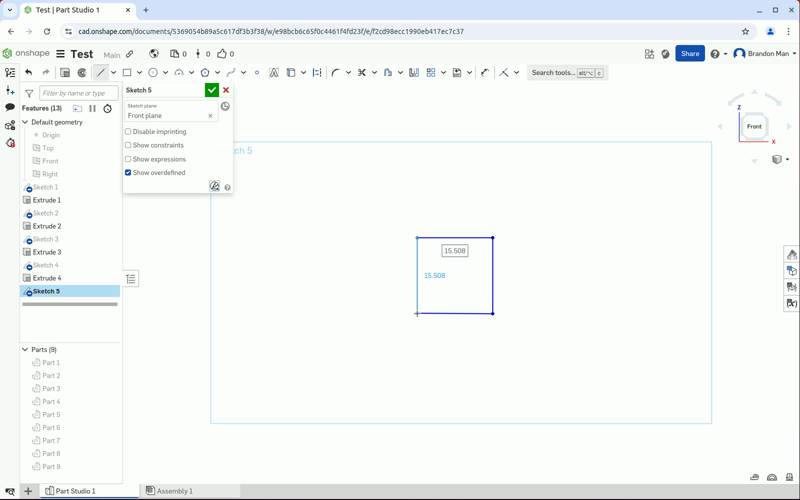
key(esc)
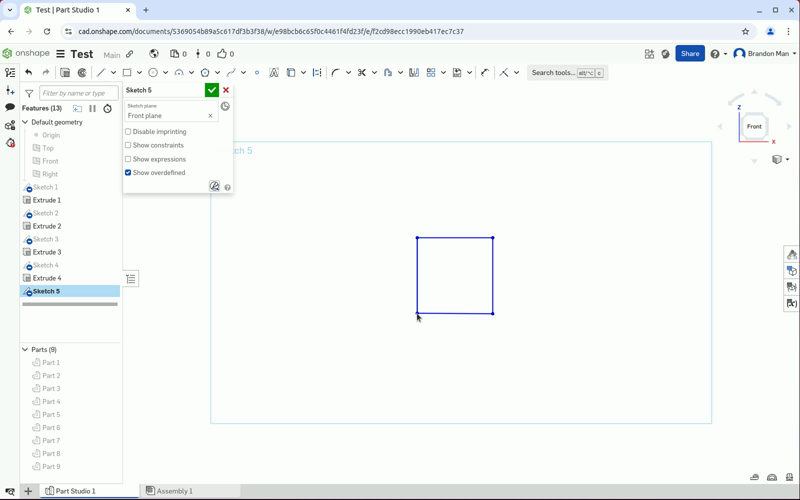
key(l)
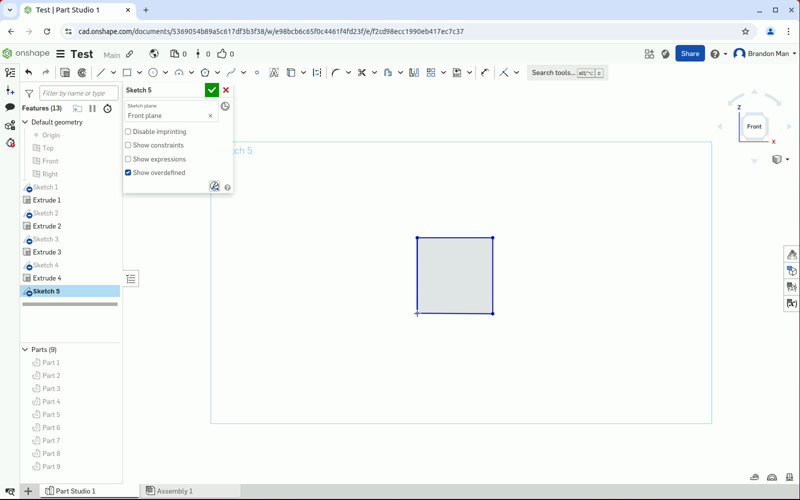
key_down(shift)
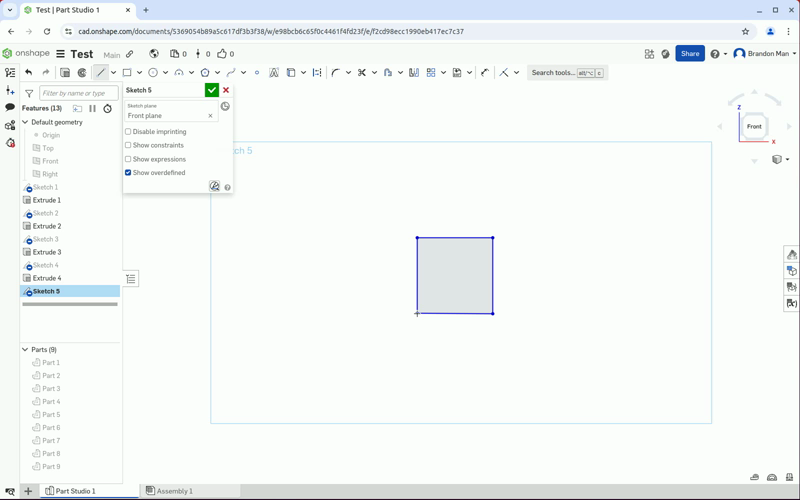
mouse_move(419, 311)
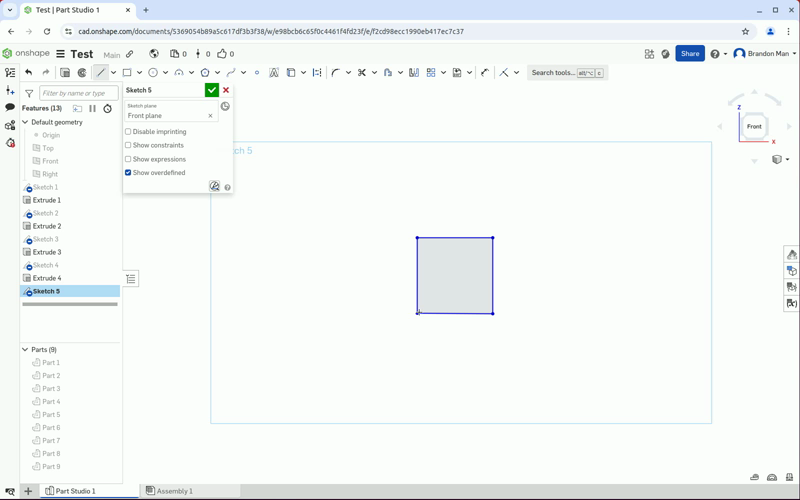
scroll(6)
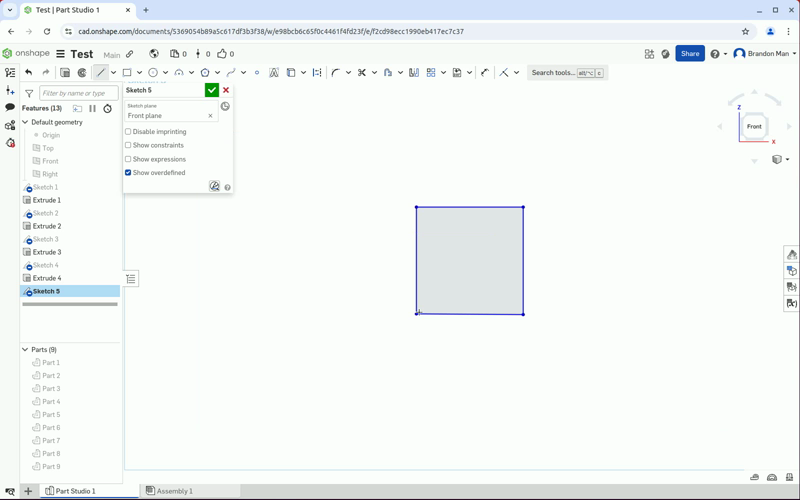
scroll(6)
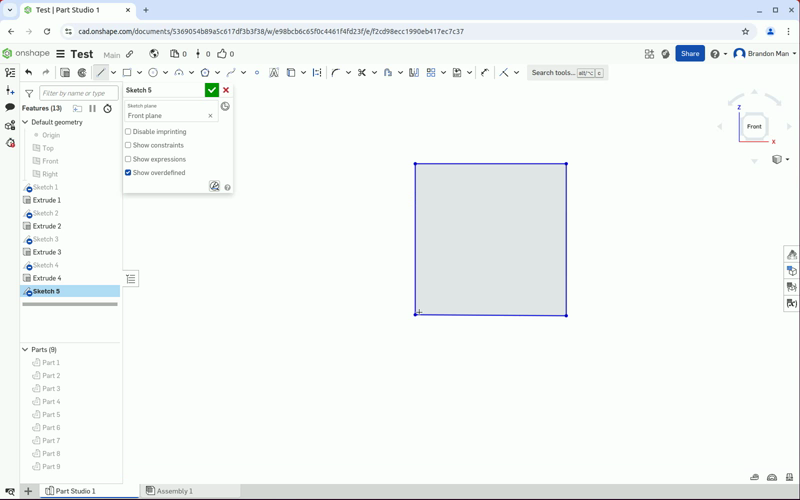
scroll(6)
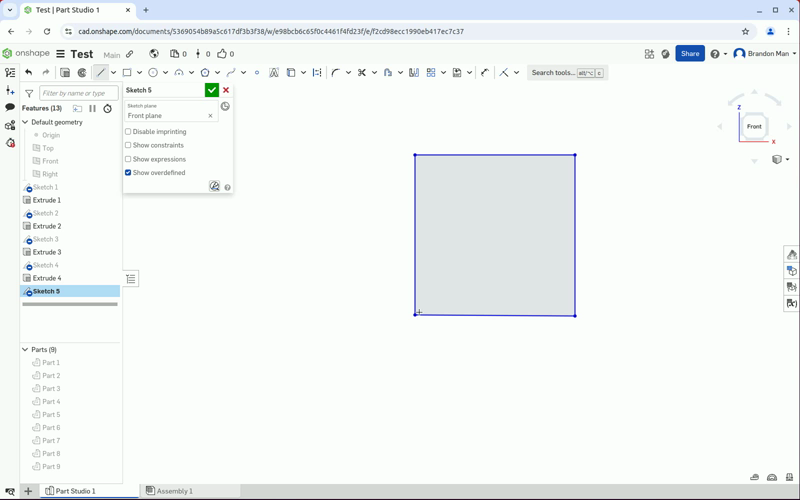
scroll(6)
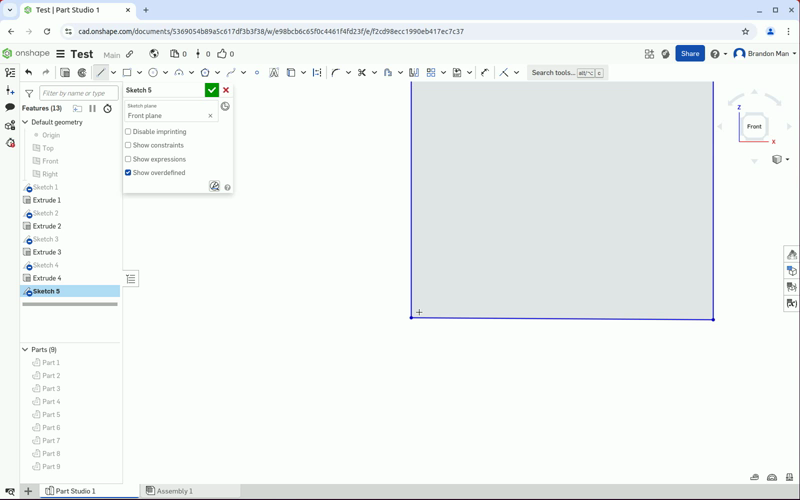
scroll(6)
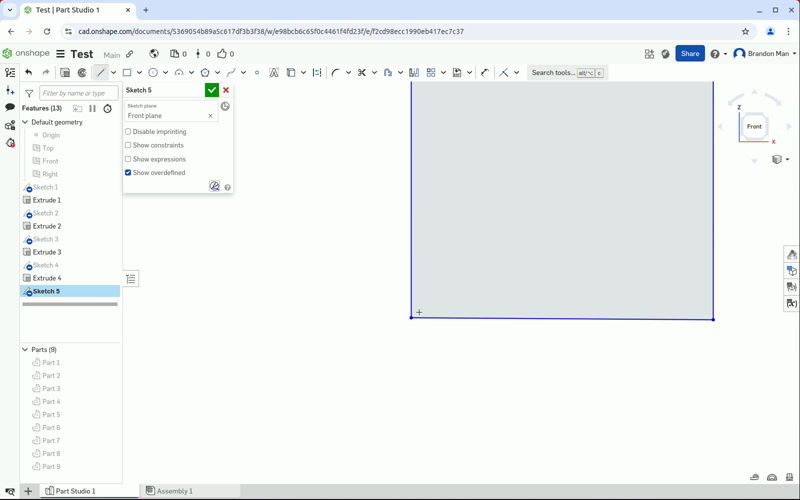
scroll(6)
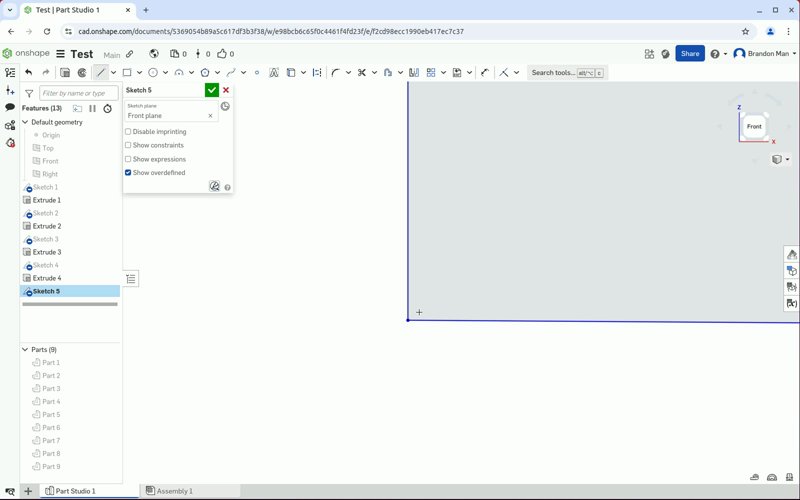
scroll(6)
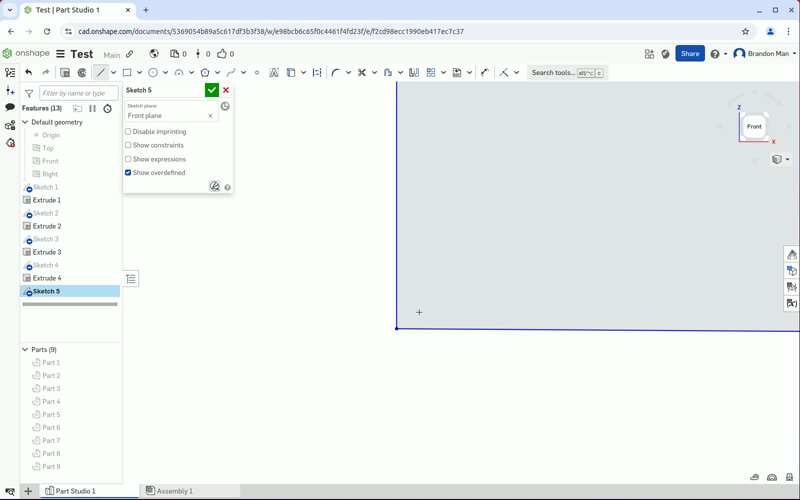
click(419, 311)
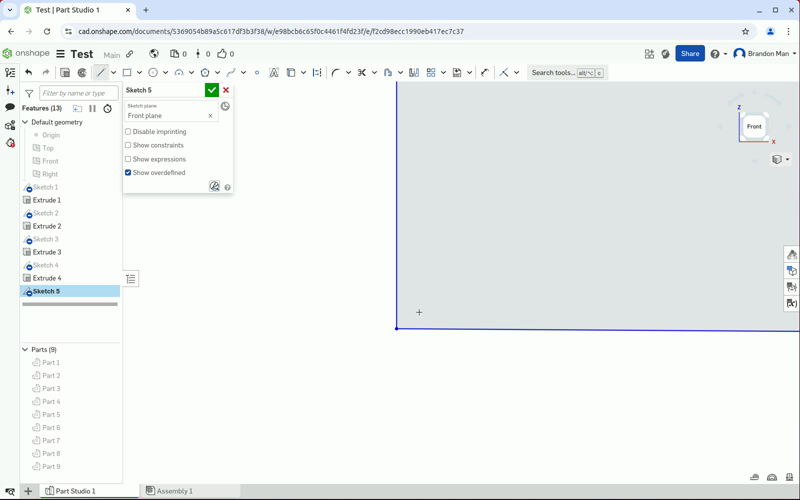
scroll(-6)
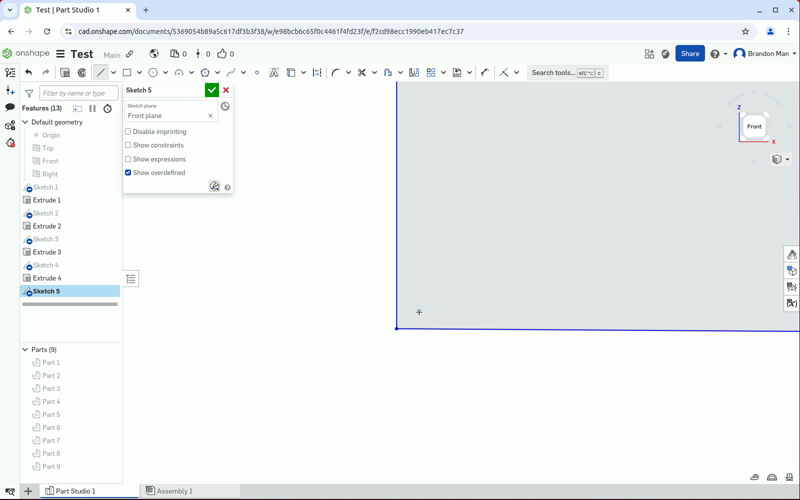
scroll(-6)
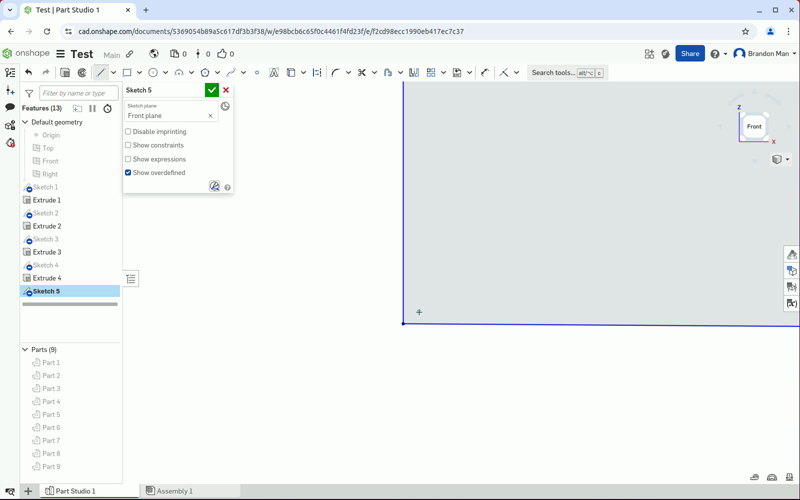
scroll(-6)
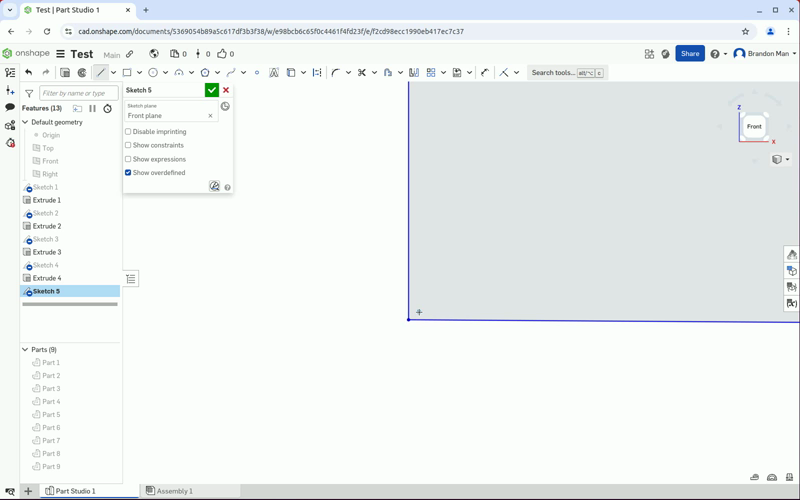
scroll(-6)
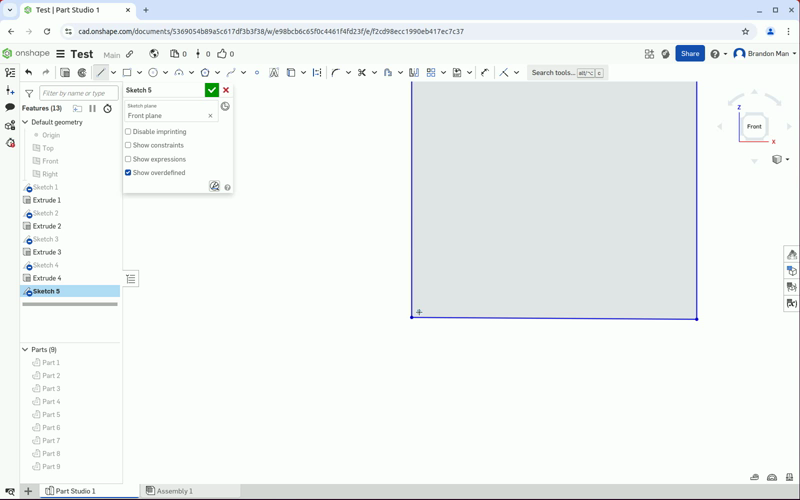
scroll(-6)
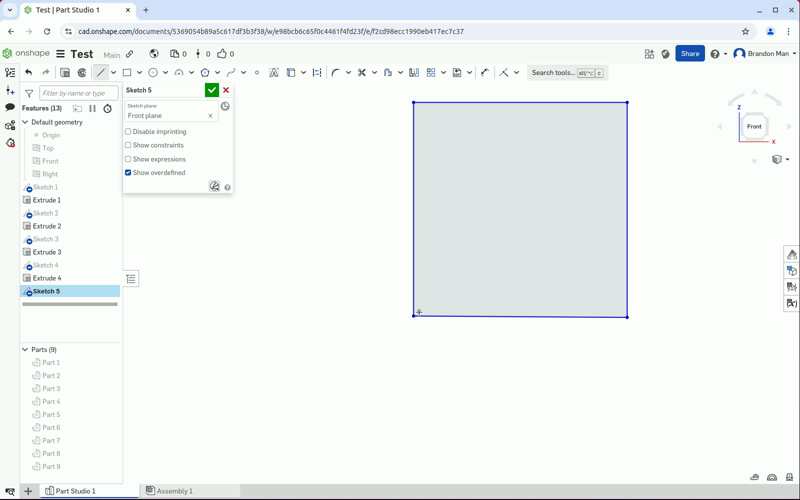
scroll(-6)
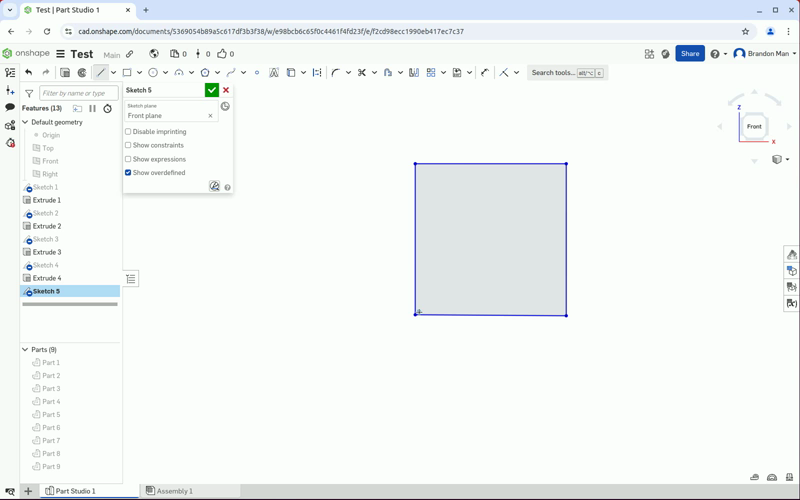
scroll(-6)
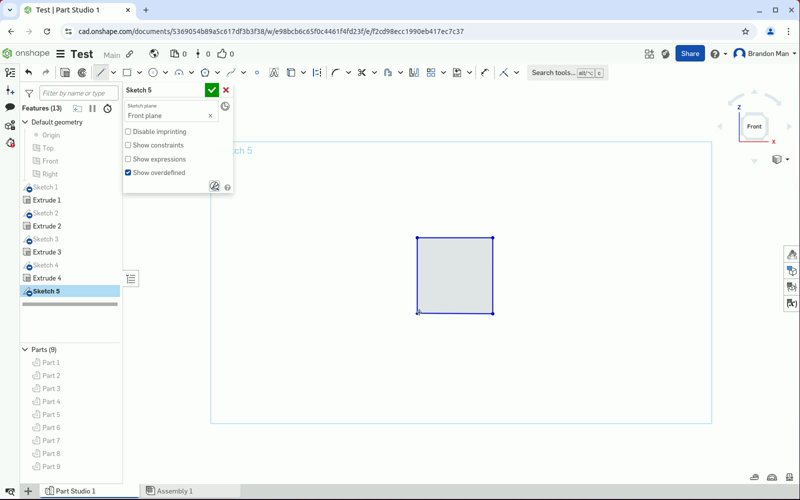
key_up(shift)
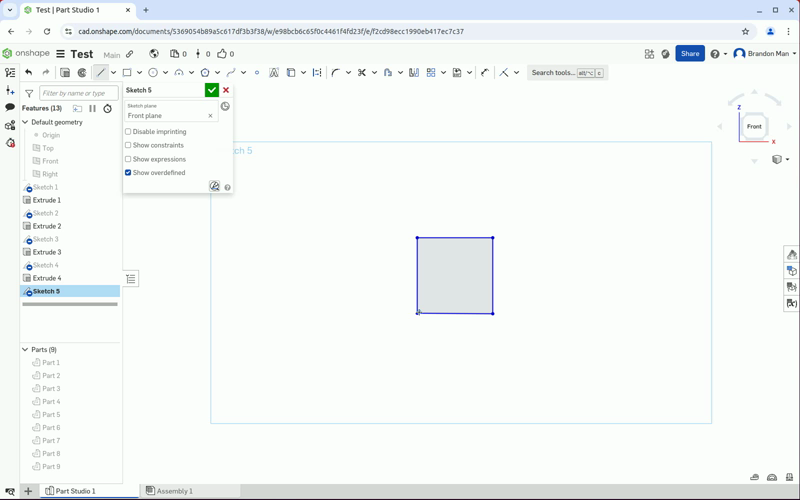
key_down(shift)
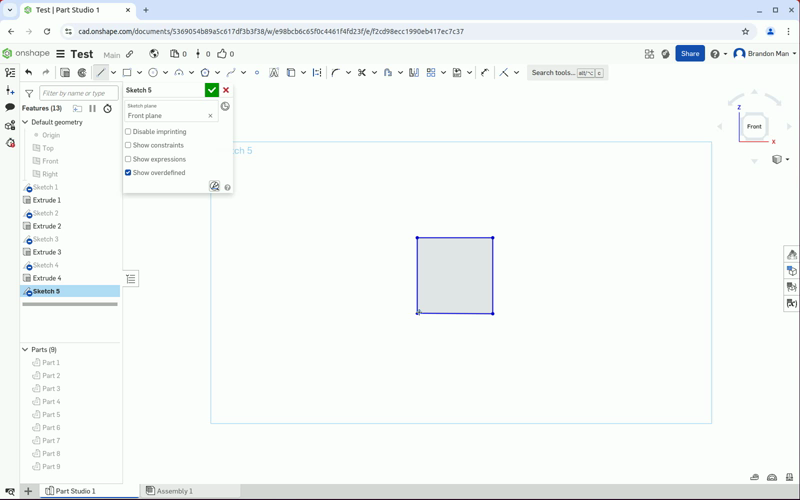
mouse_move(449, 311)
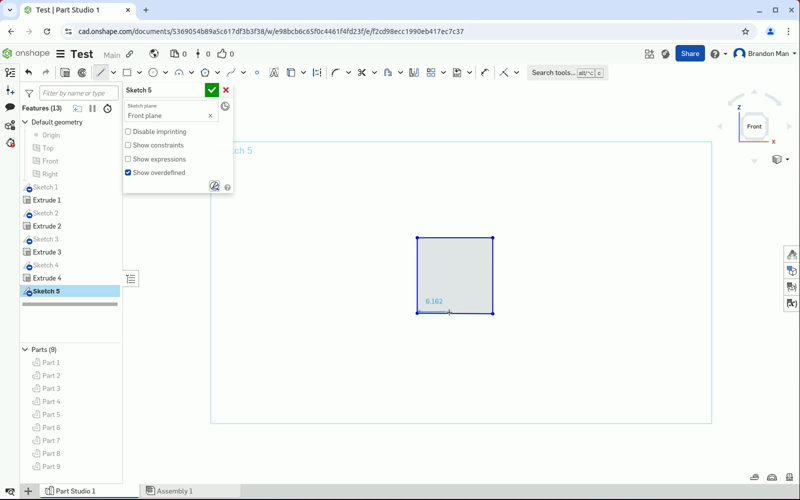
mouse_move(455, 311)
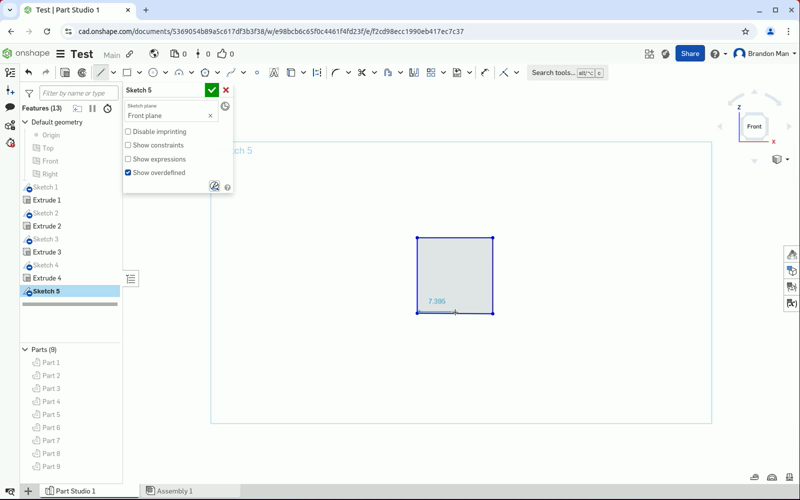
click(455, 311)
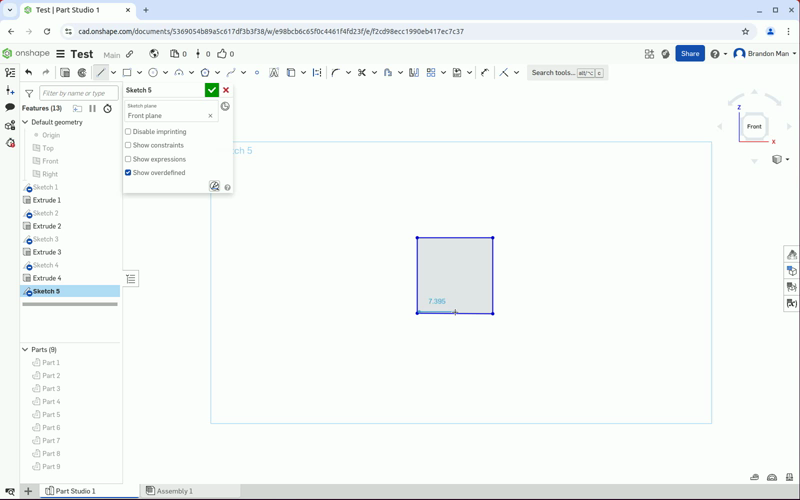
key_up(shift)
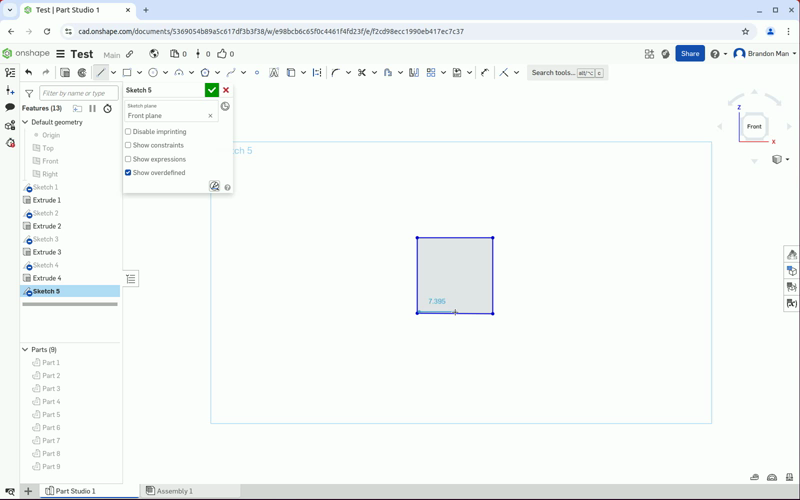
key_down(shift)
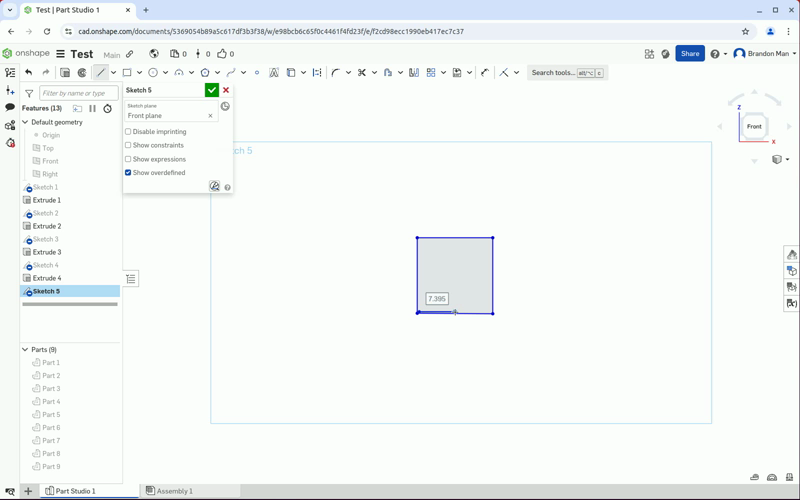
mouse_move(485, 311)
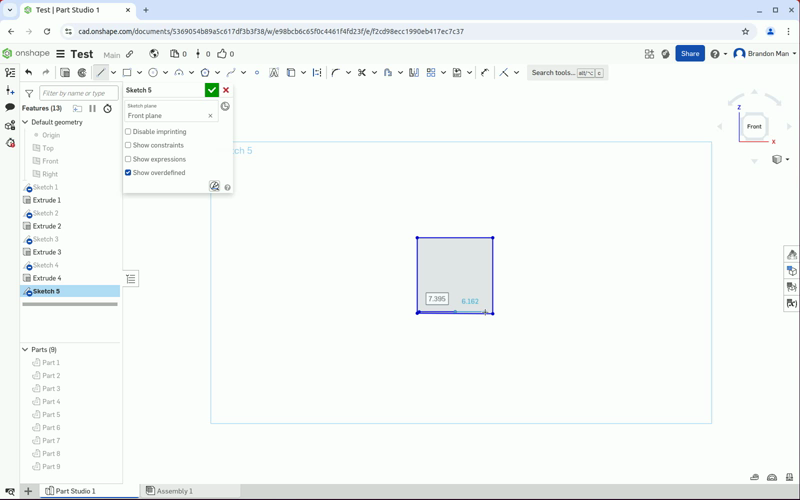
mouse_move(491, 311)
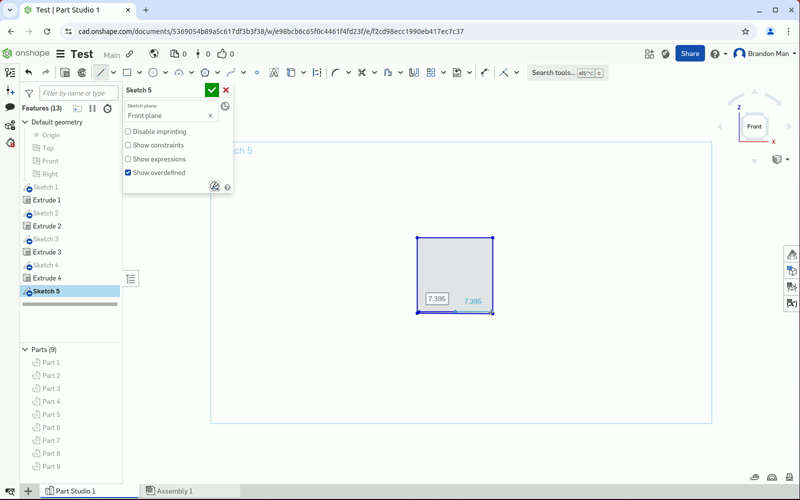
scroll(6)
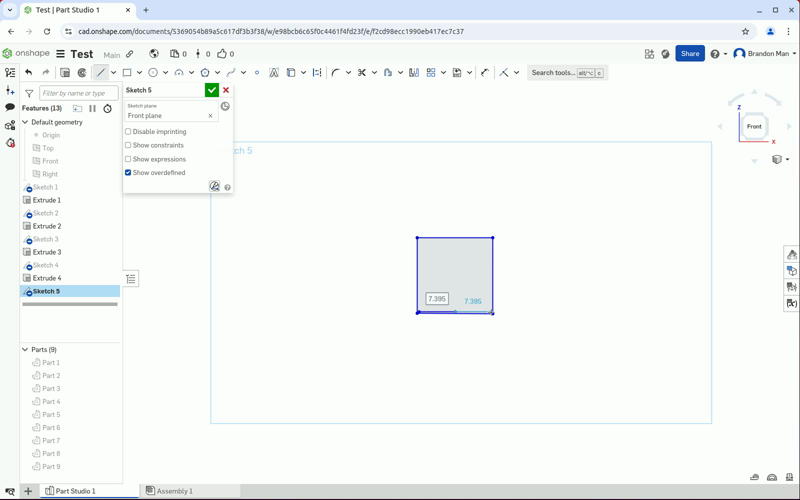
scroll(6)
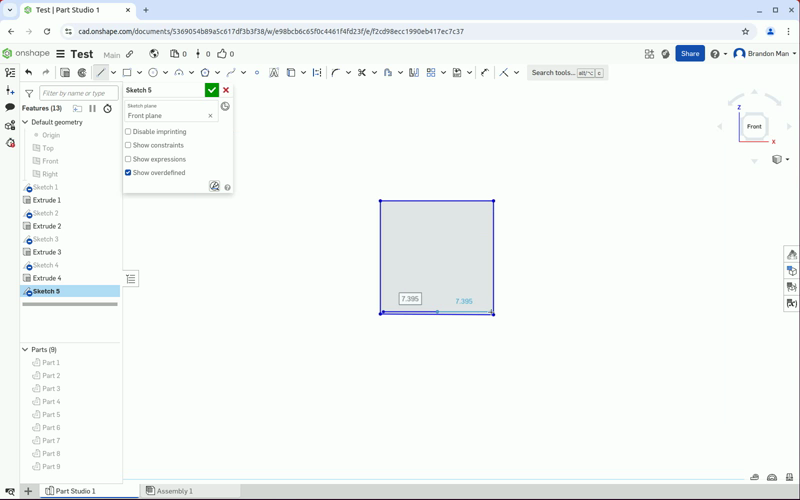
scroll(6)
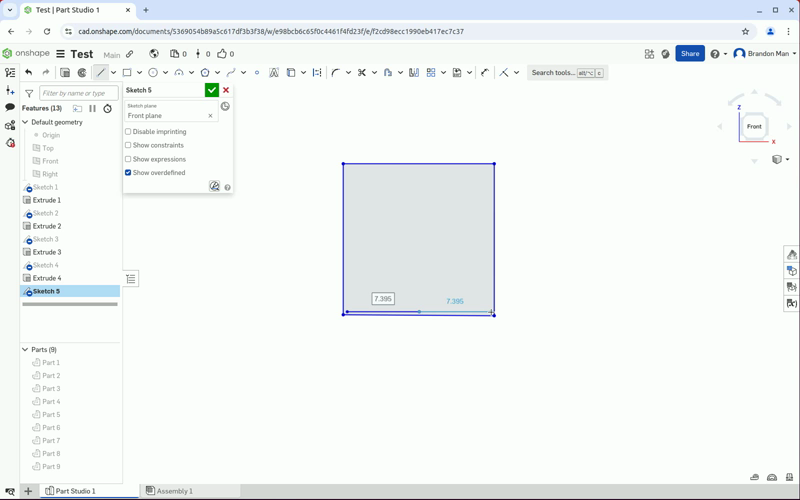
scroll(6)
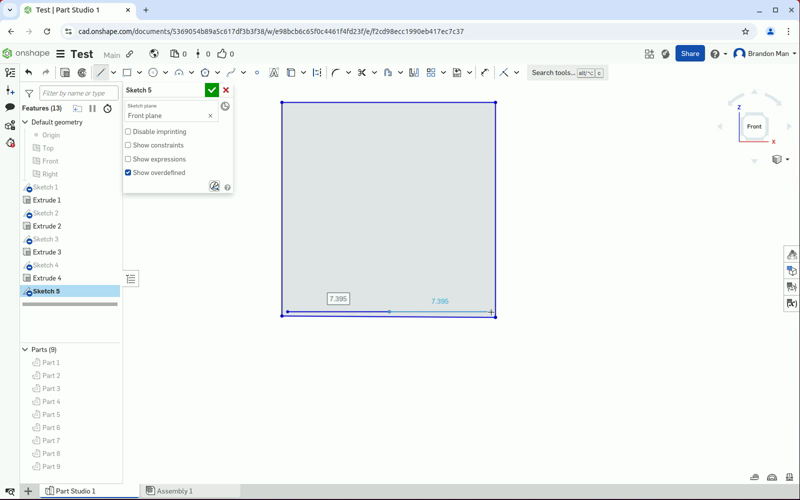
scroll(6)
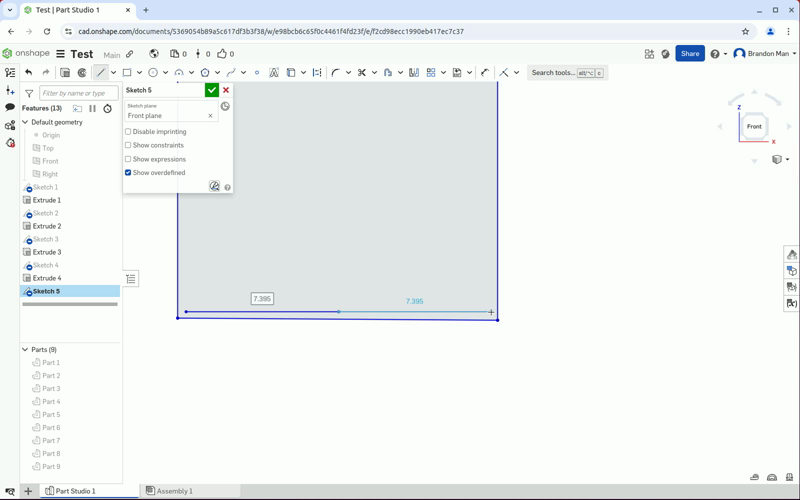
scroll(6)
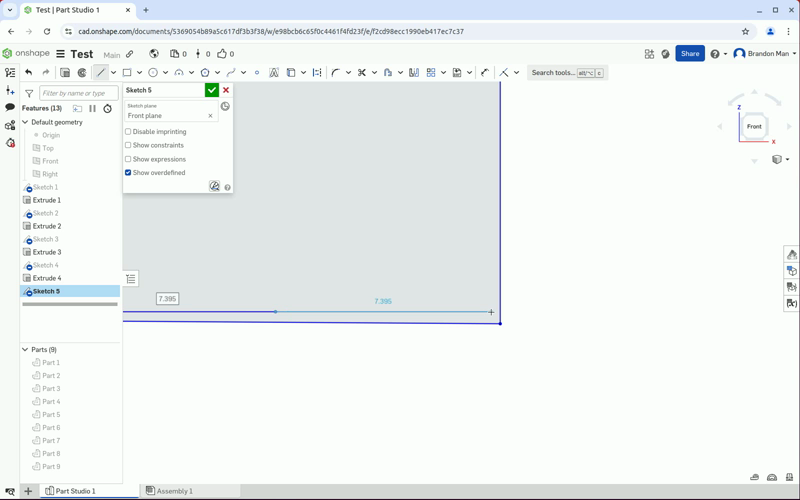
scroll(6)
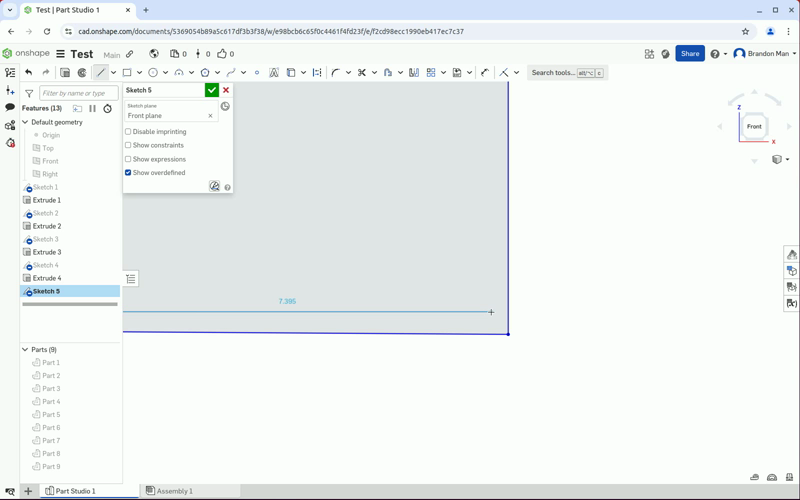
click(491, 311)
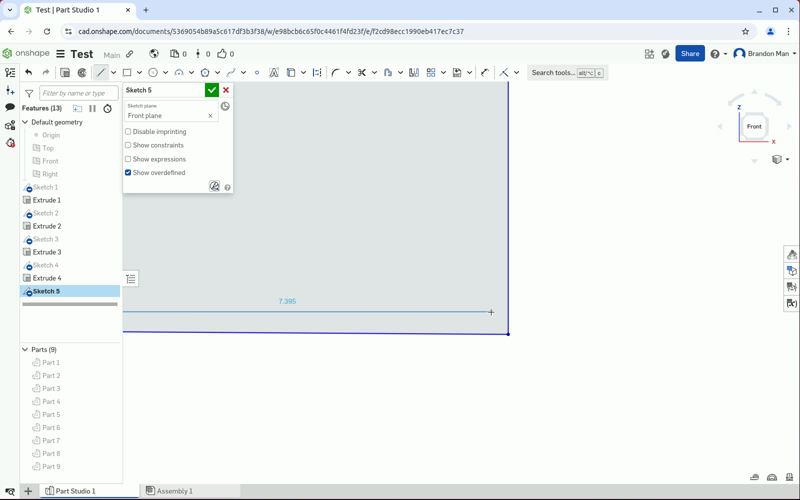
scroll(-6)
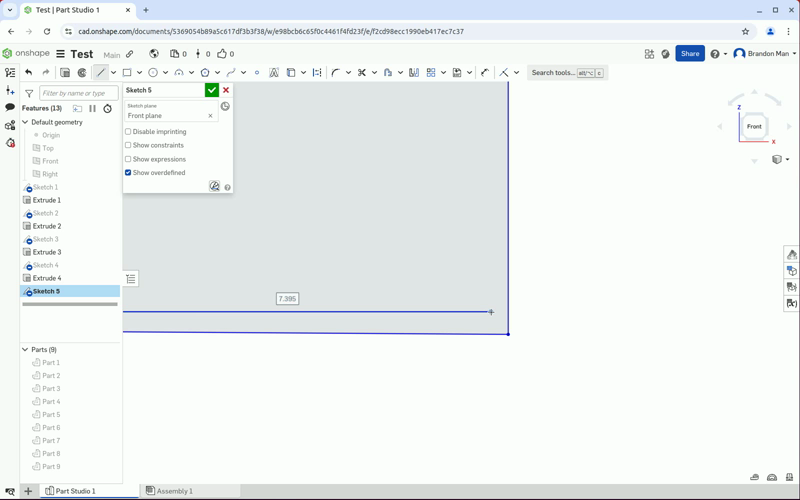
scroll(-6)
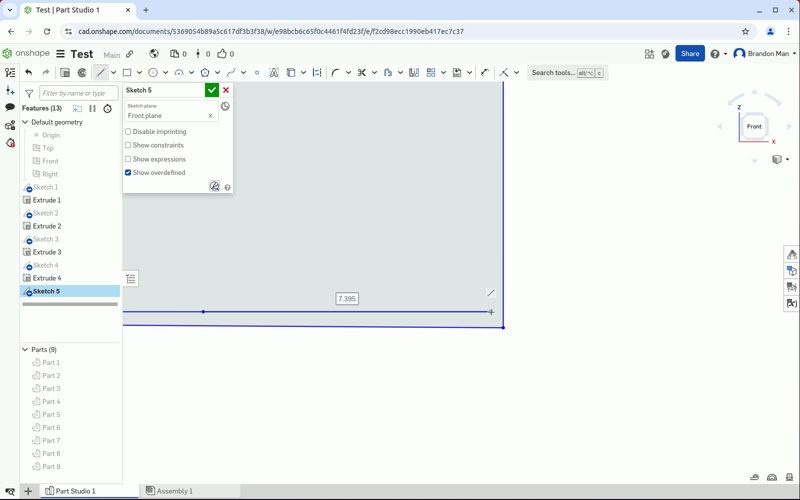
scroll(-6)
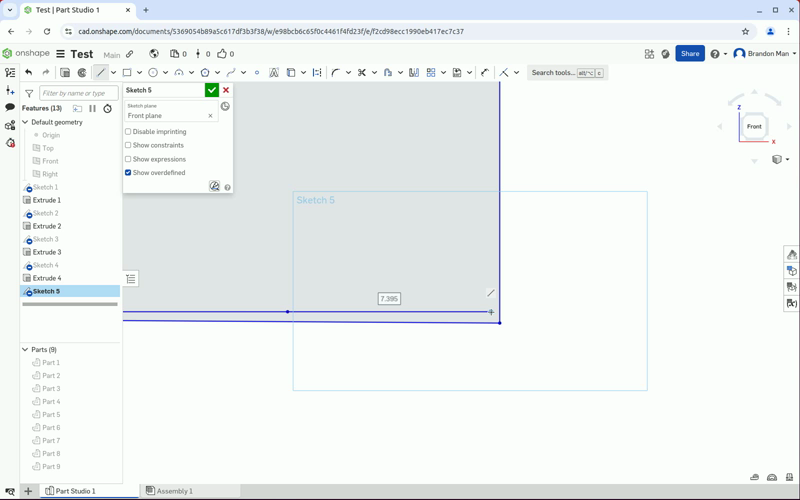
scroll(-6)
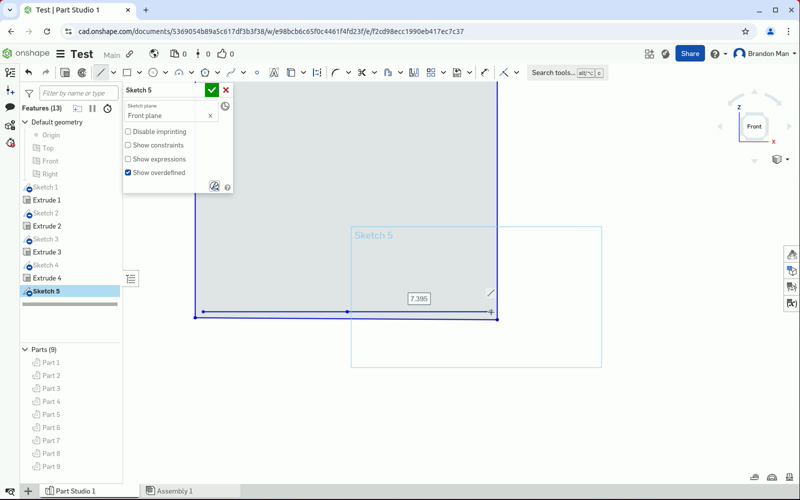
scroll(-6)
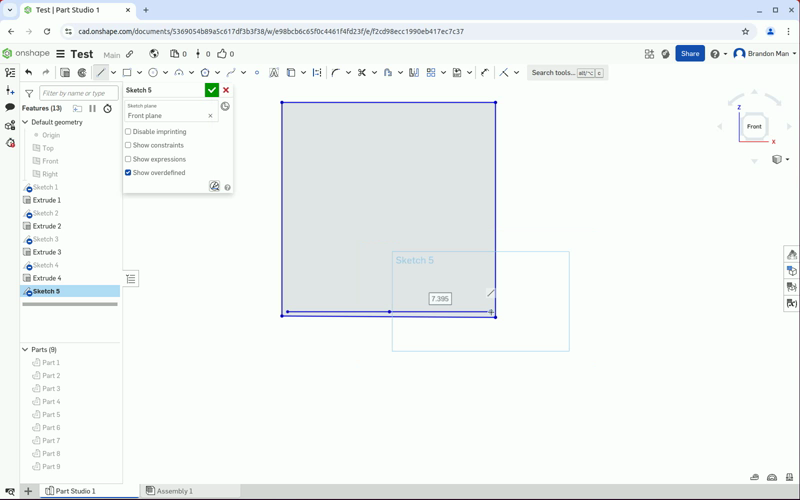
scroll(-6)
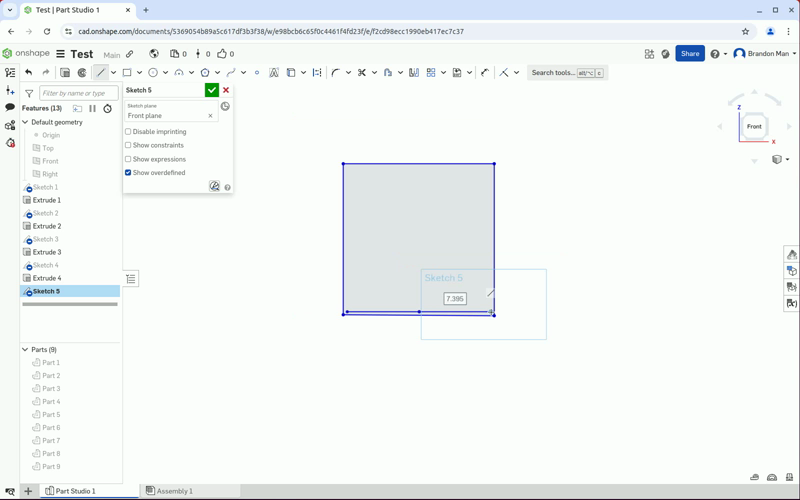
scroll(-6)
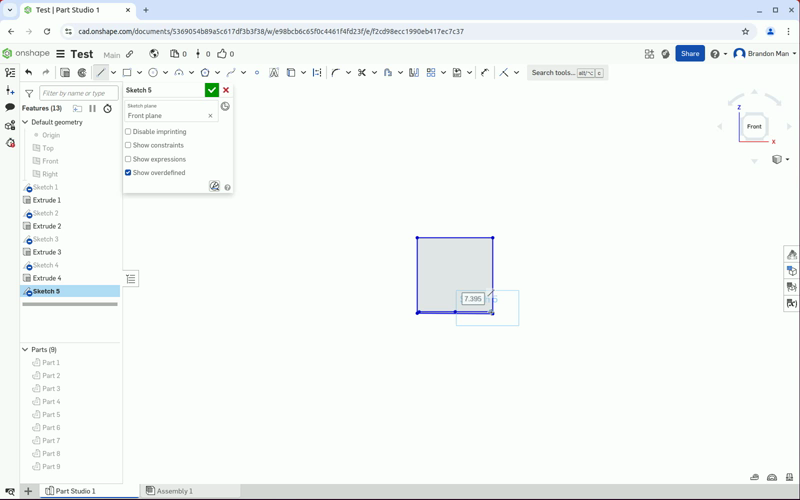
key_up(shift)
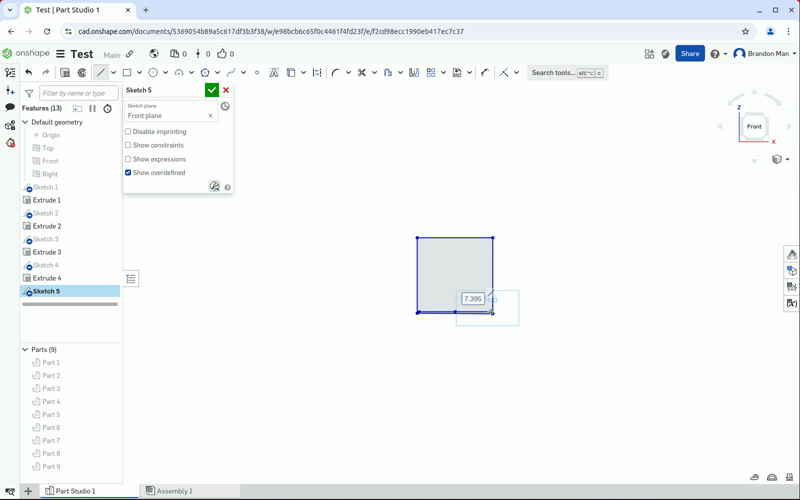
key_down(shift)
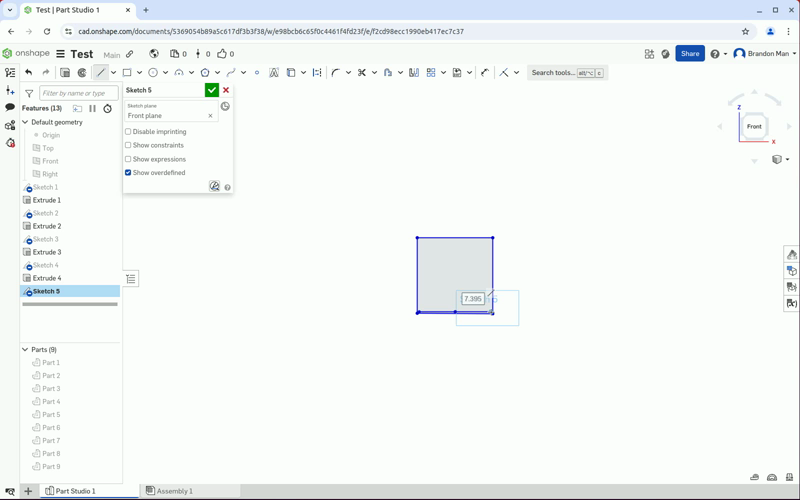
mouse_move(521, 311)
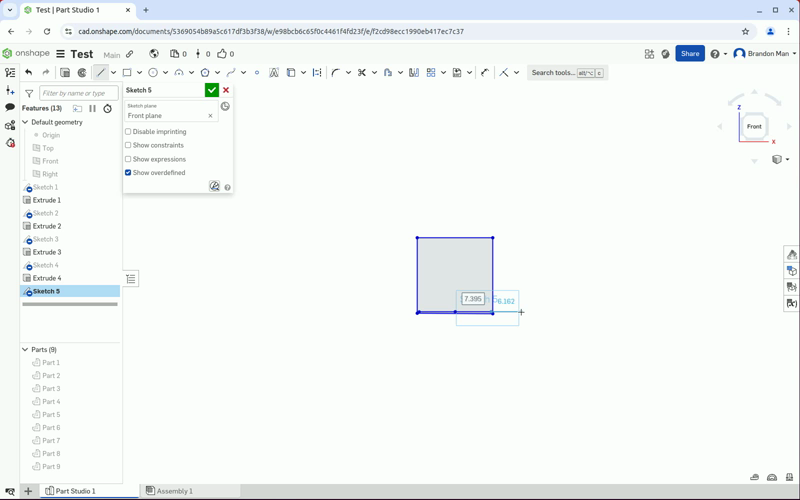
mouse_move(491, 275)
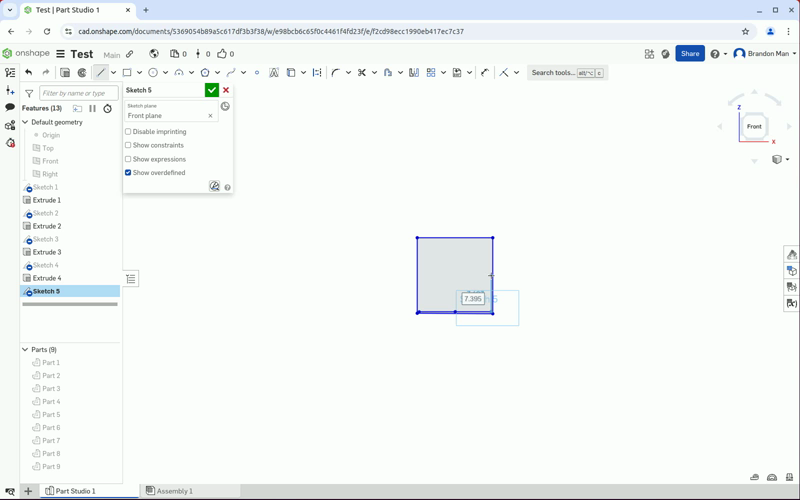
click(491, 275)
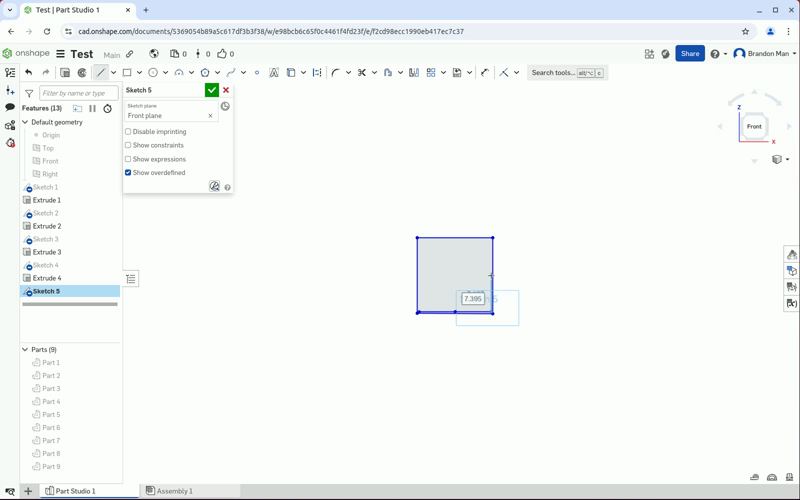
key_up(shift)
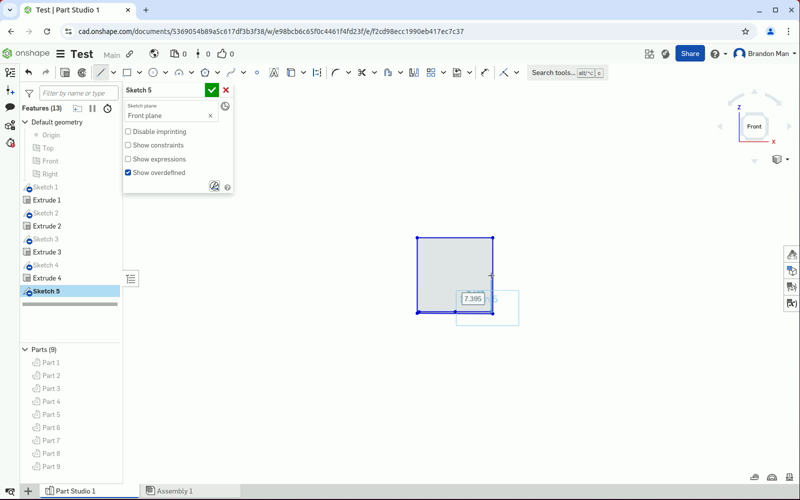
key_down(shift)
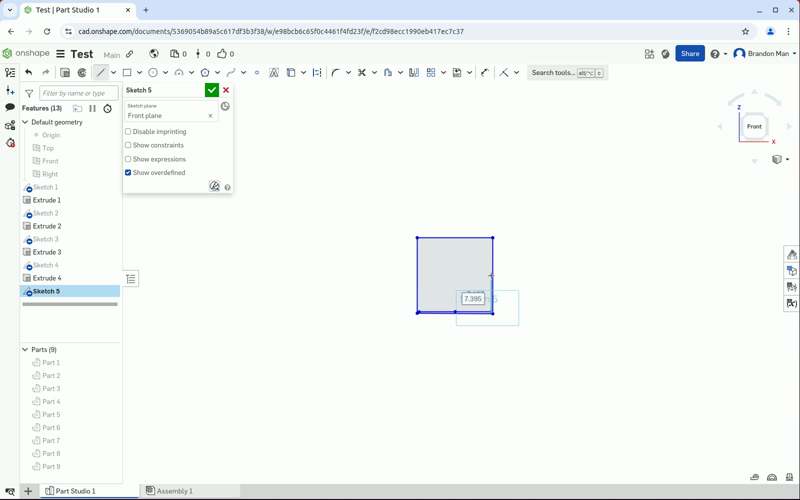
mouse_move(521, 275)
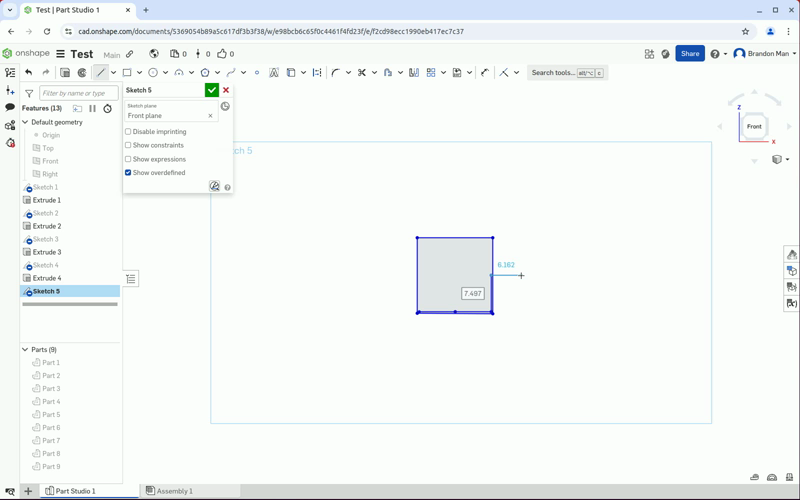
mouse_move(491, 239)
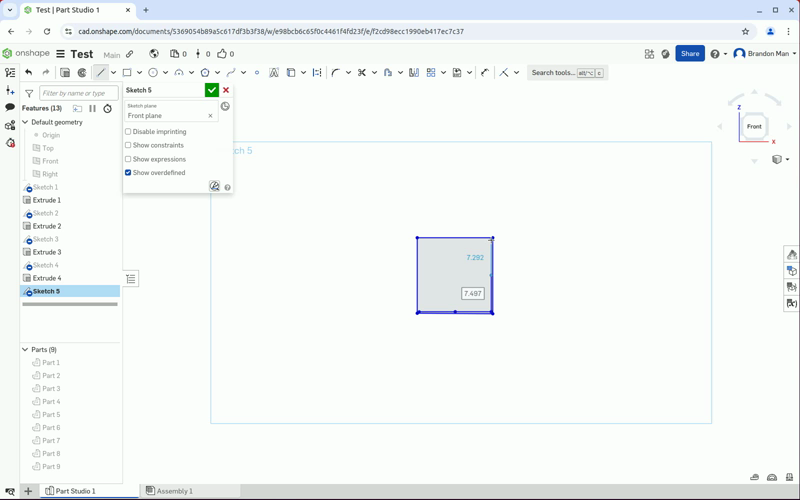
scroll(6)
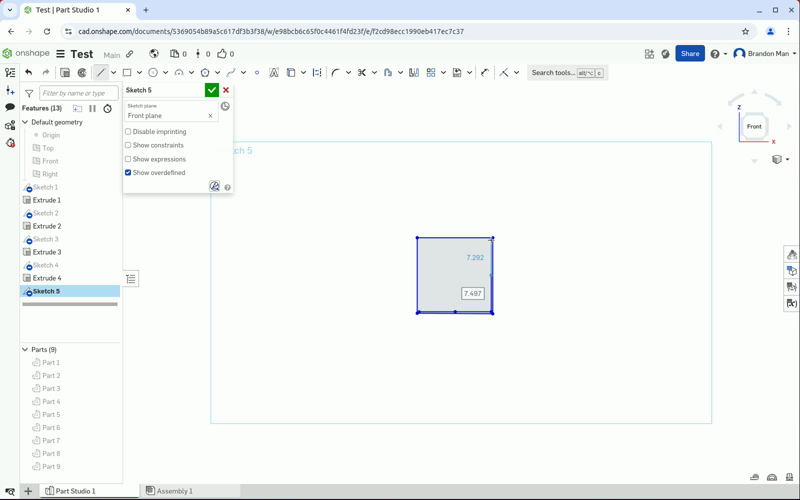
scroll(6)
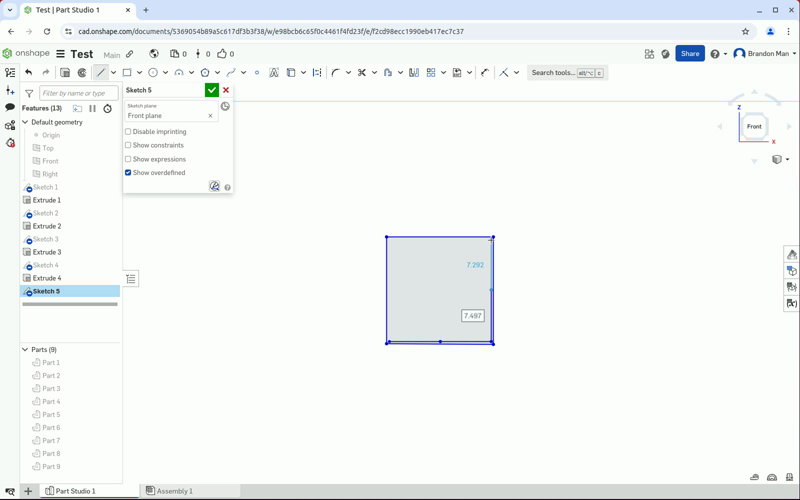
scroll(6)
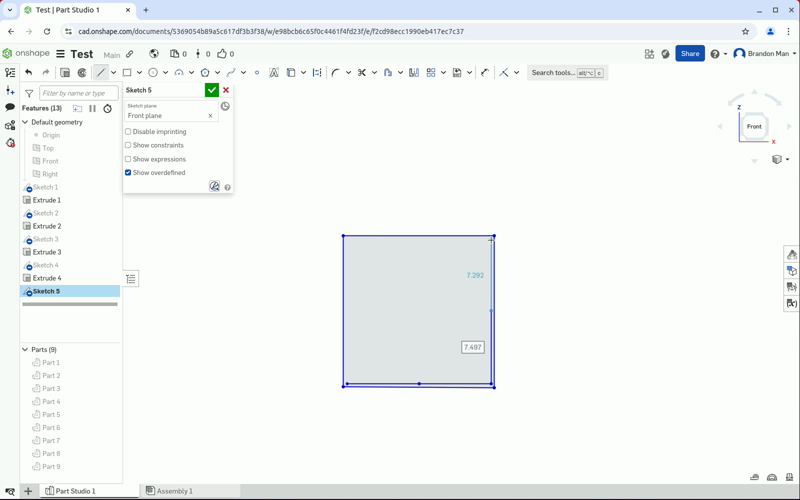
scroll(6)
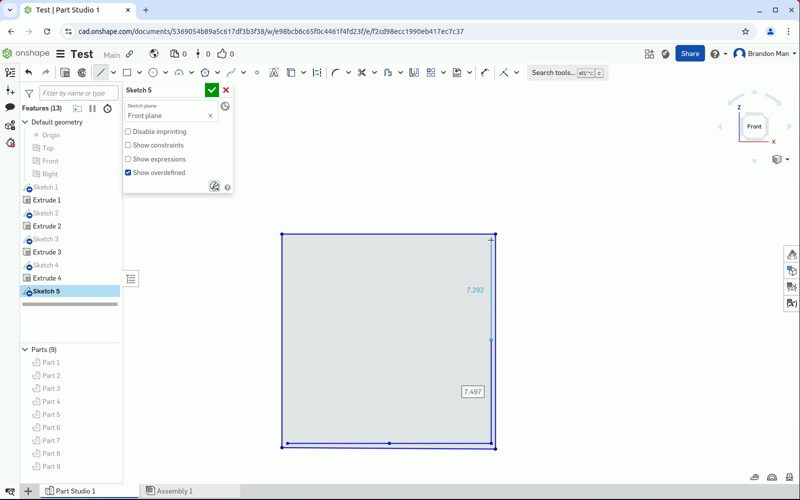
scroll(6)
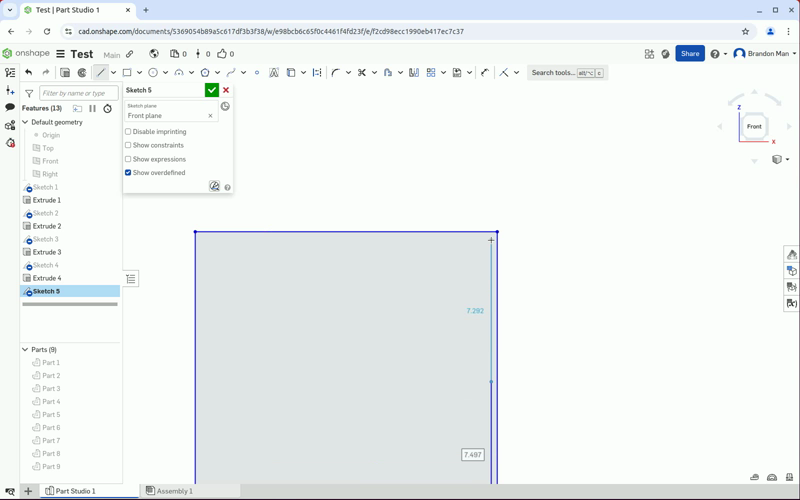
scroll(6)
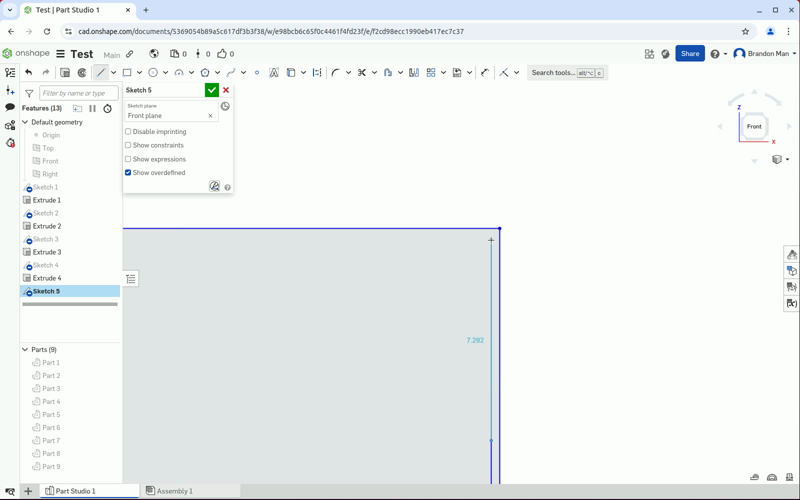
scroll(6)
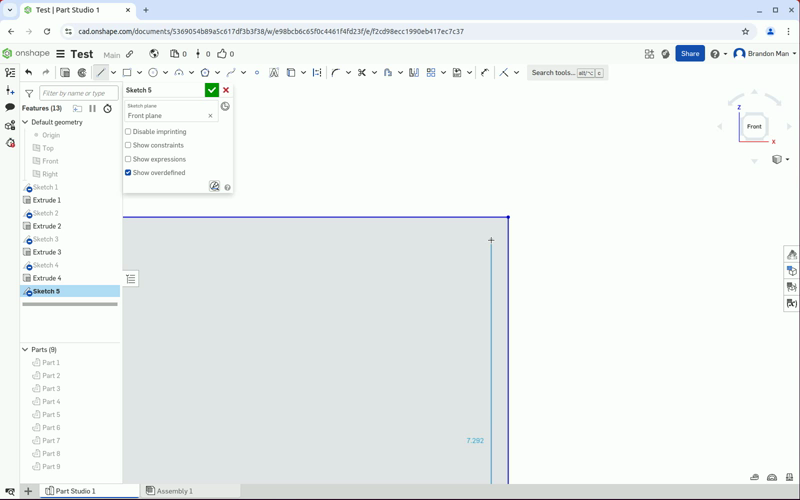
click(491, 239)
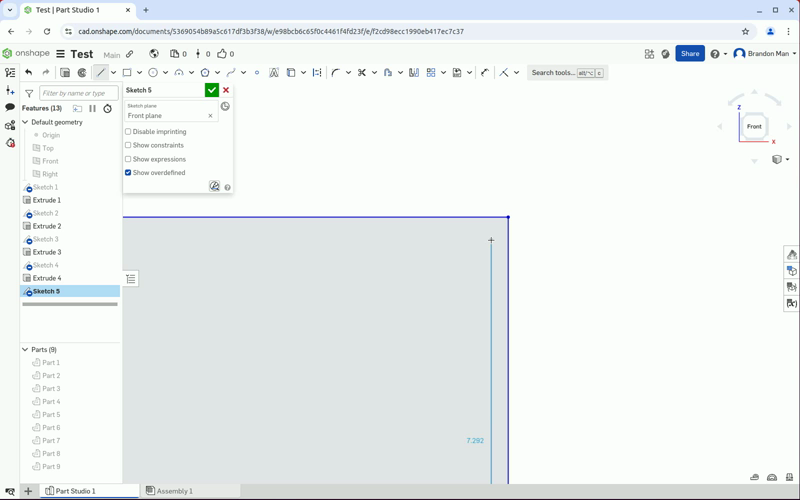
scroll(-6)
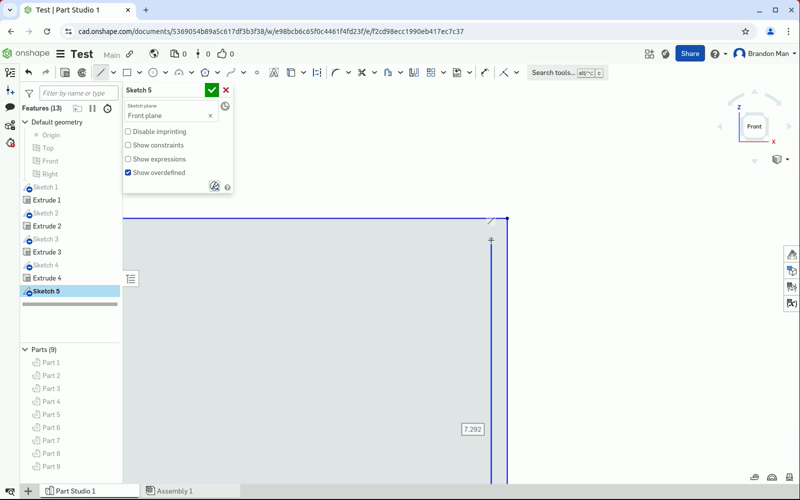
scroll(-6)
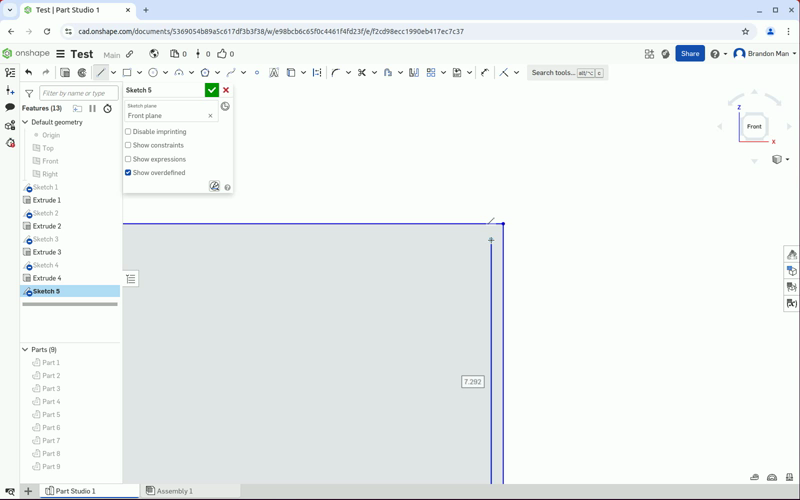
scroll(-6)
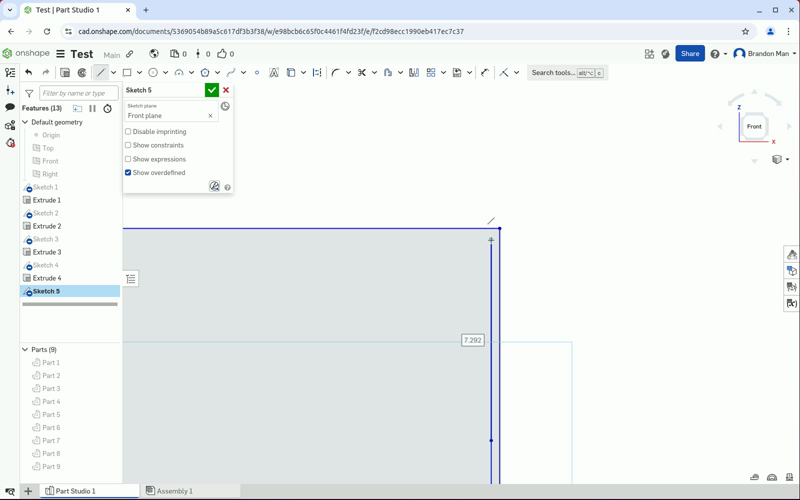
scroll(-6)
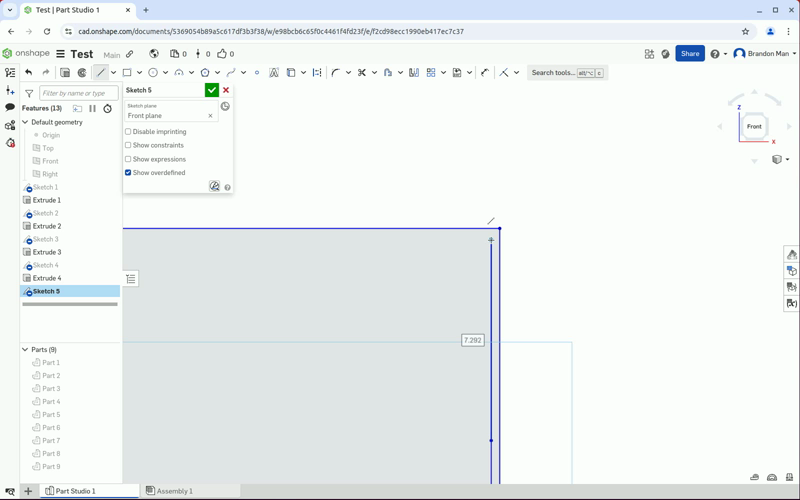
scroll(-6)
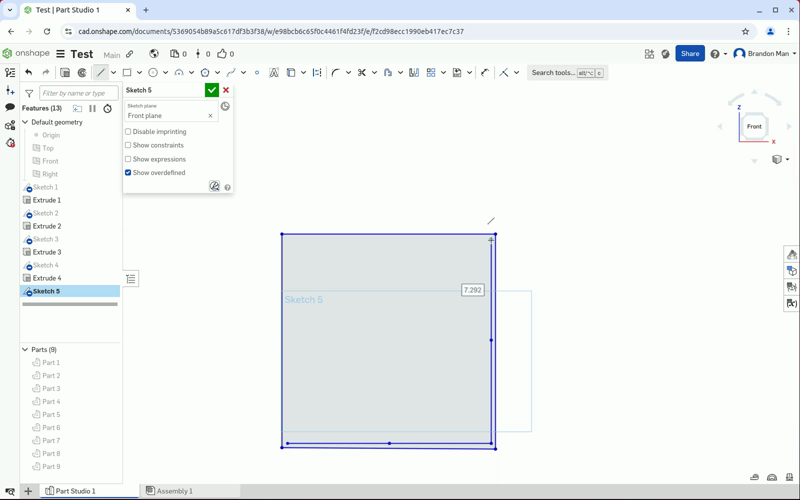
scroll(-6)
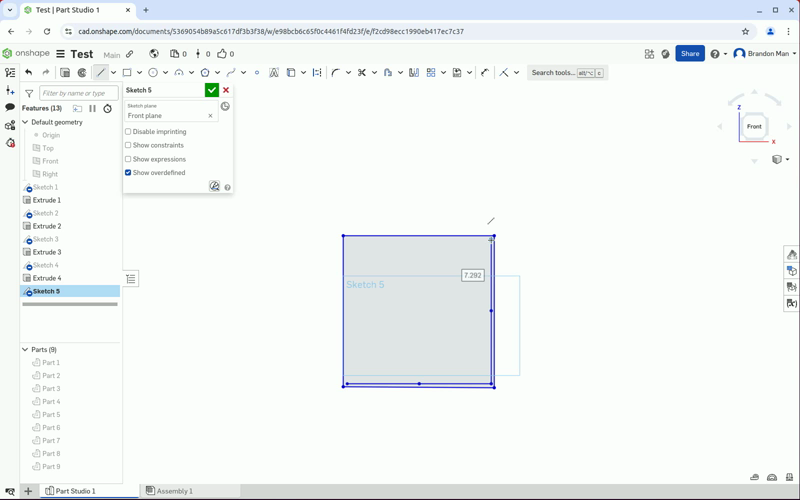
scroll(-6)
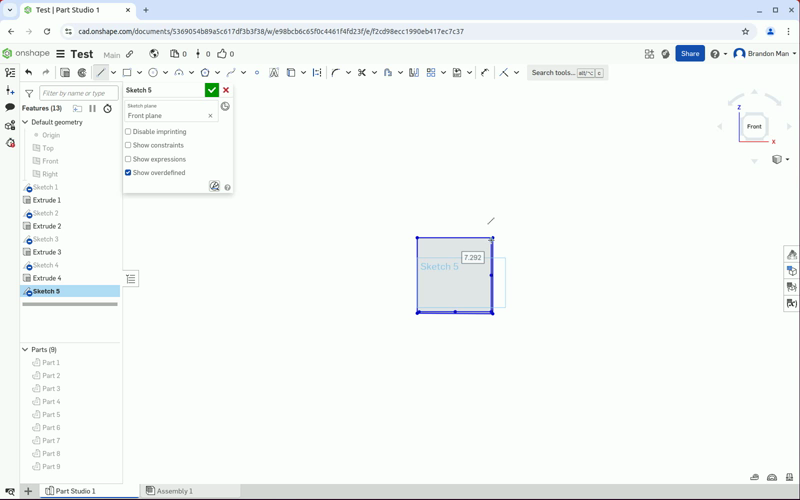
key_up(shift)
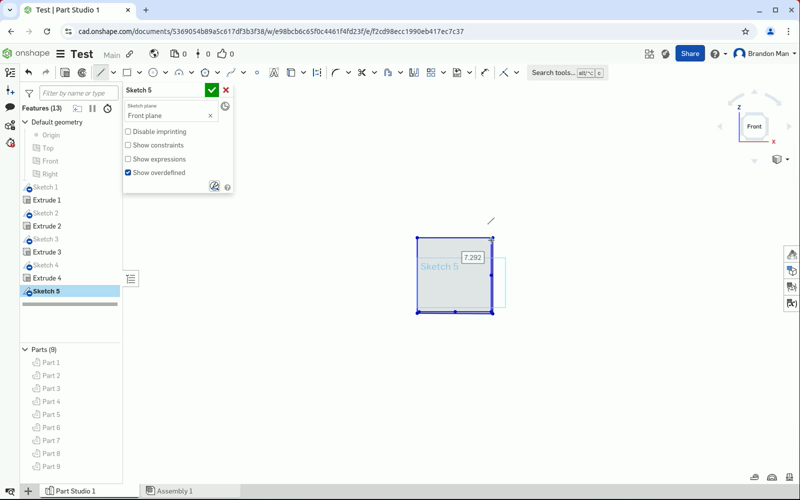
key_down(shift)
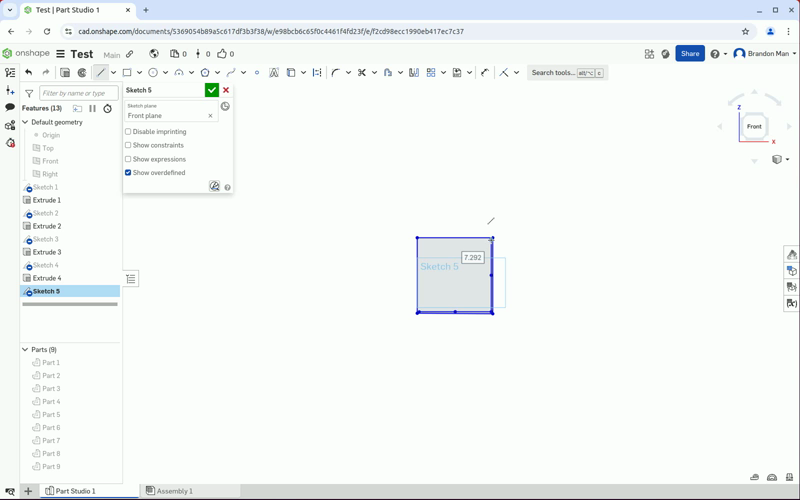
mouse_move(521, 239)
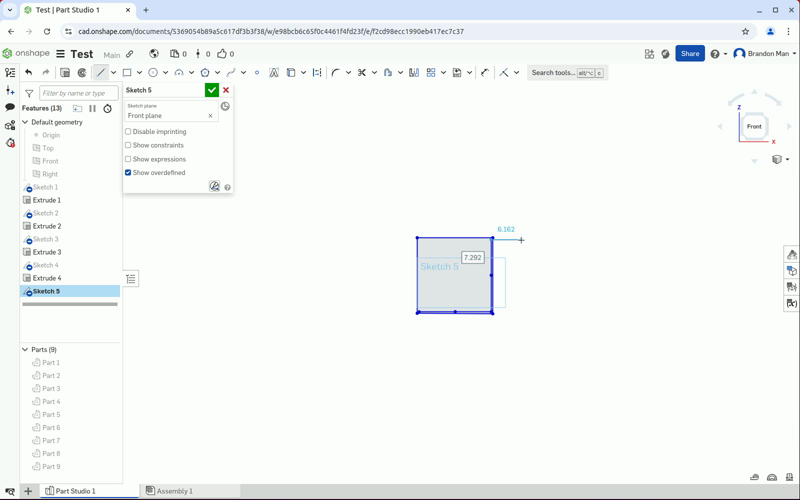
mouse_move(455, 239)
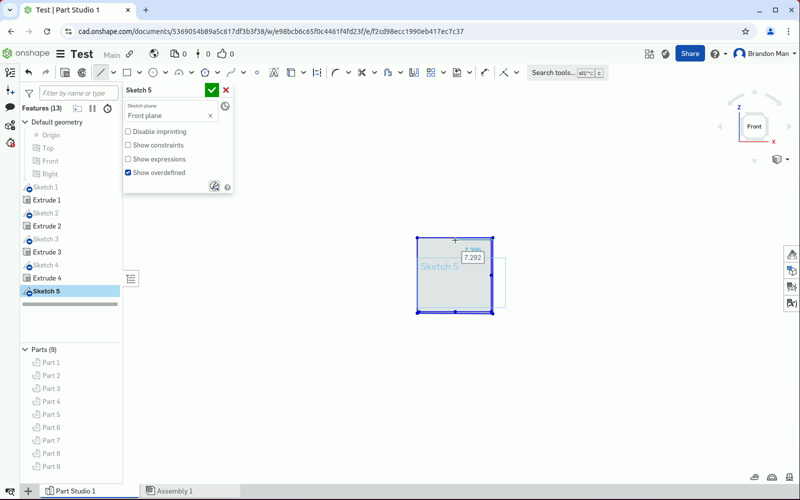
click(455, 239)
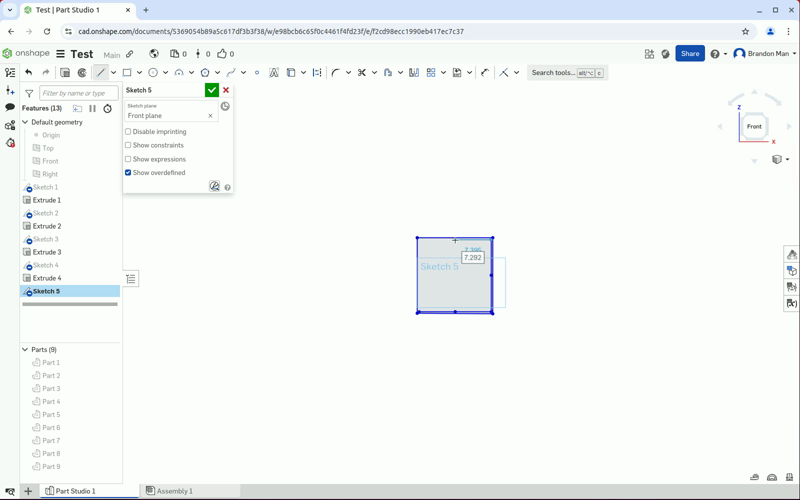
key_up(shift)
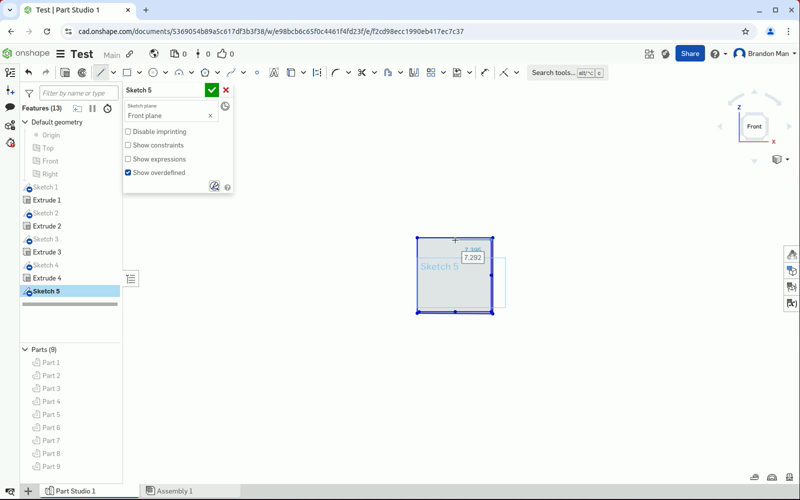
key_down(shift)
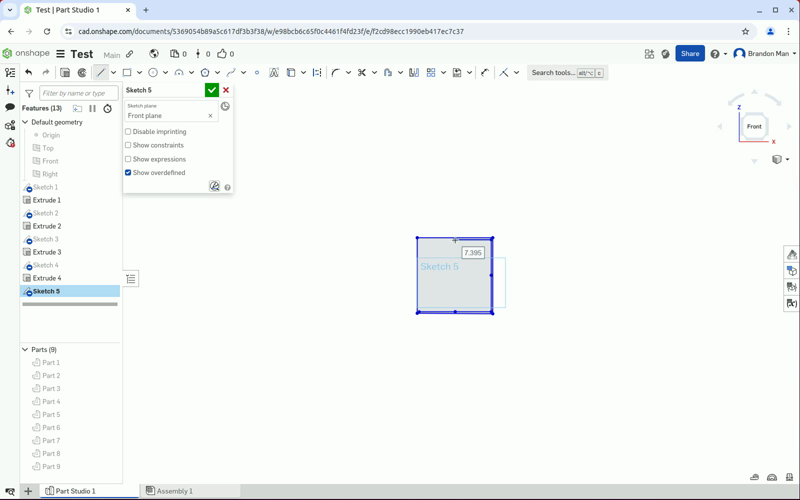
mouse_move(485, 239)
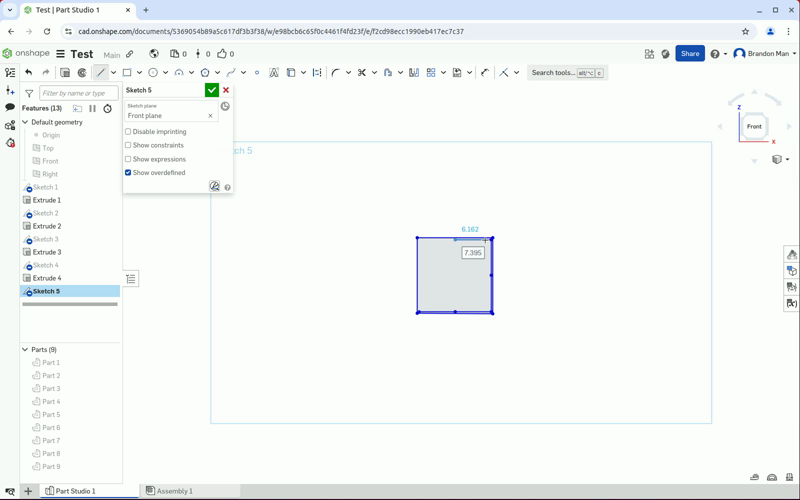
mouse_move(419, 239)
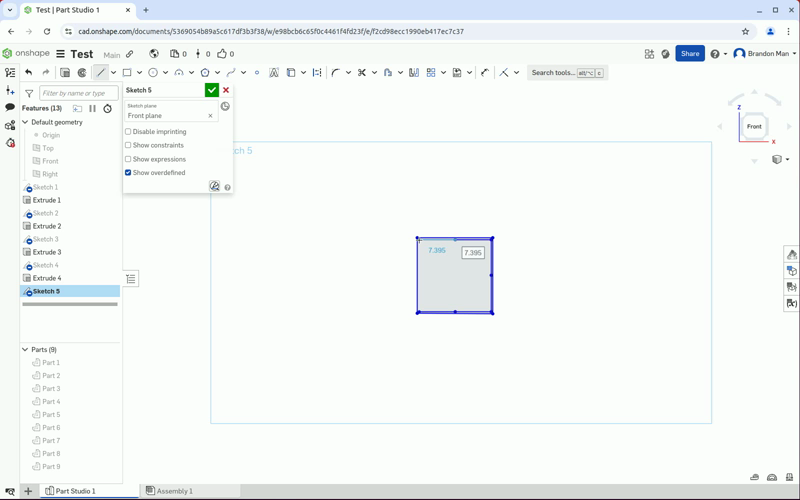
scroll(6)
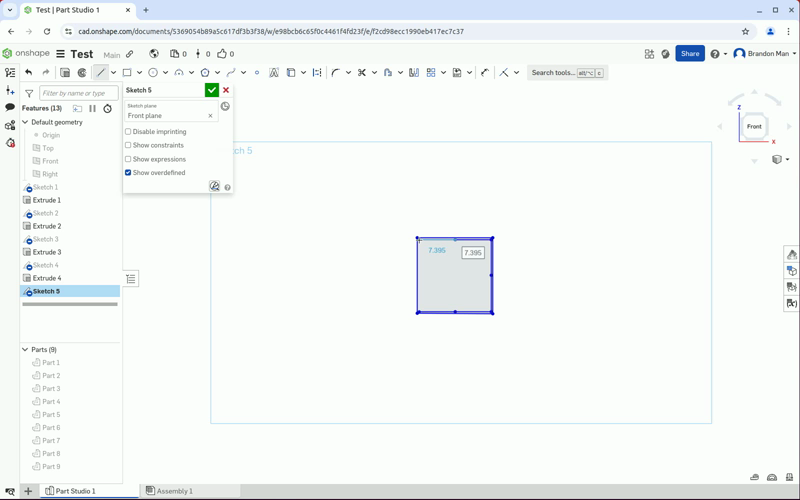
scroll(6)
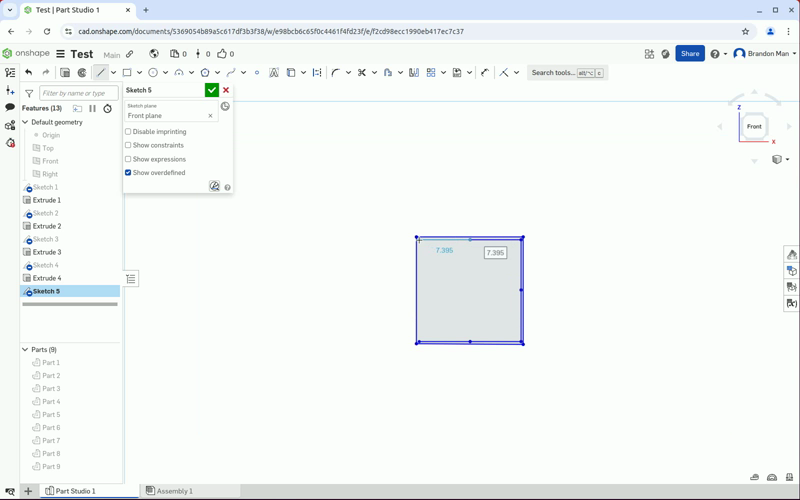
scroll(6)
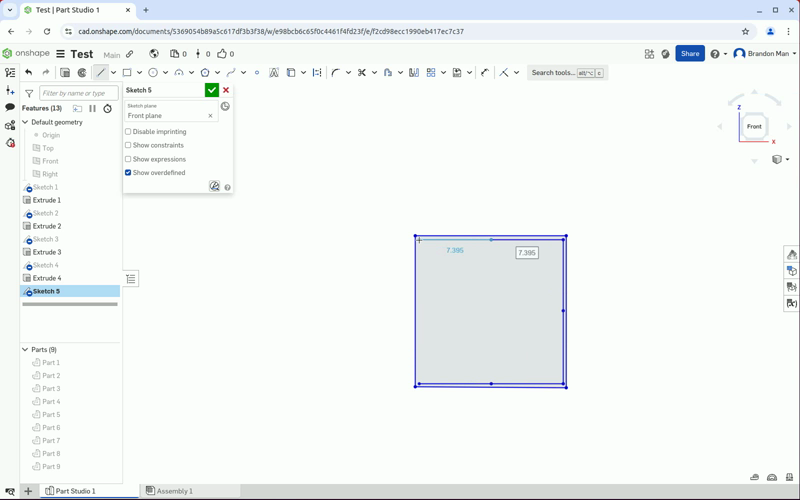
scroll(6)
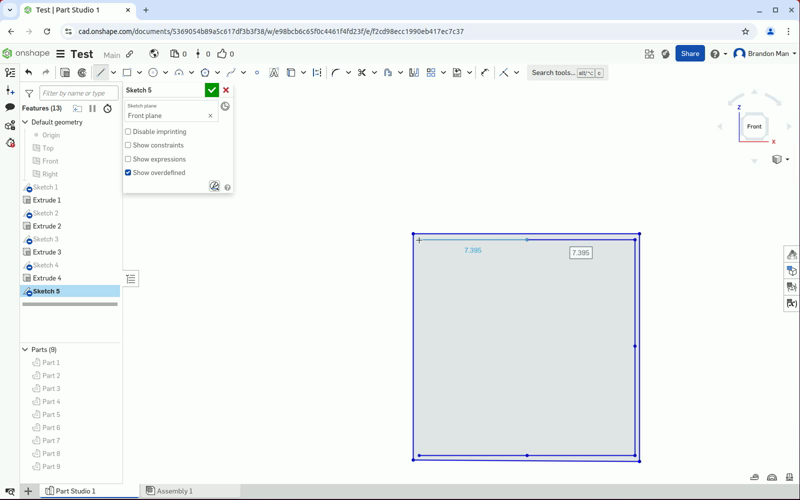
scroll(6)
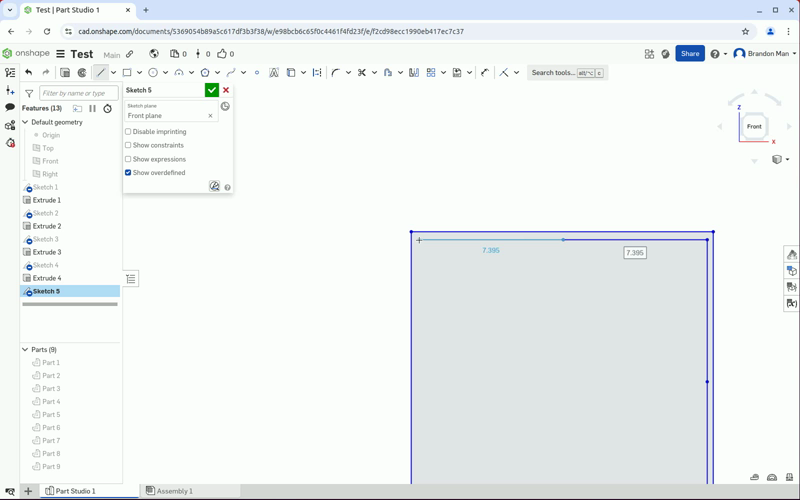
scroll(6)
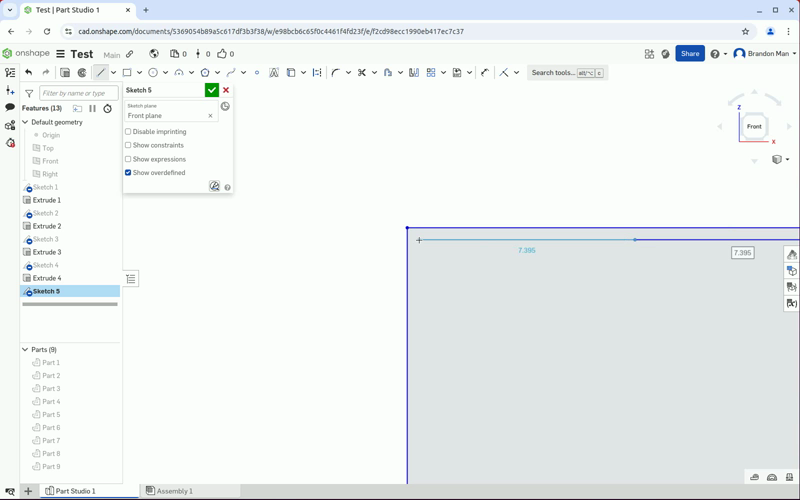
scroll(6)
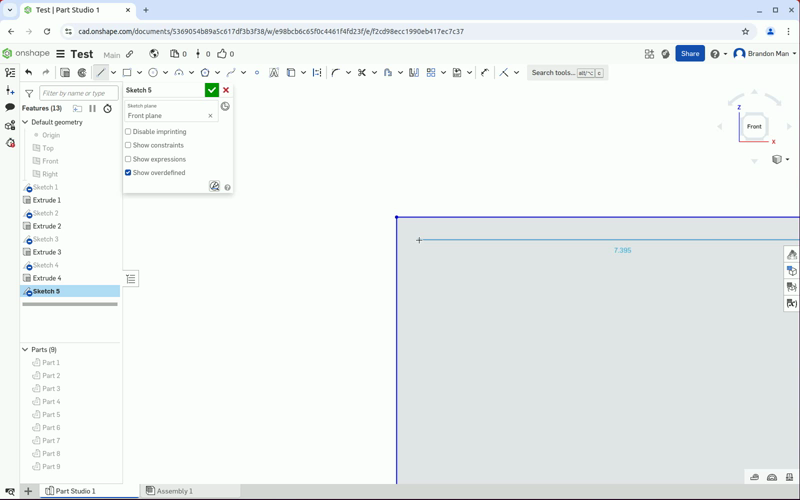
click(419, 239)
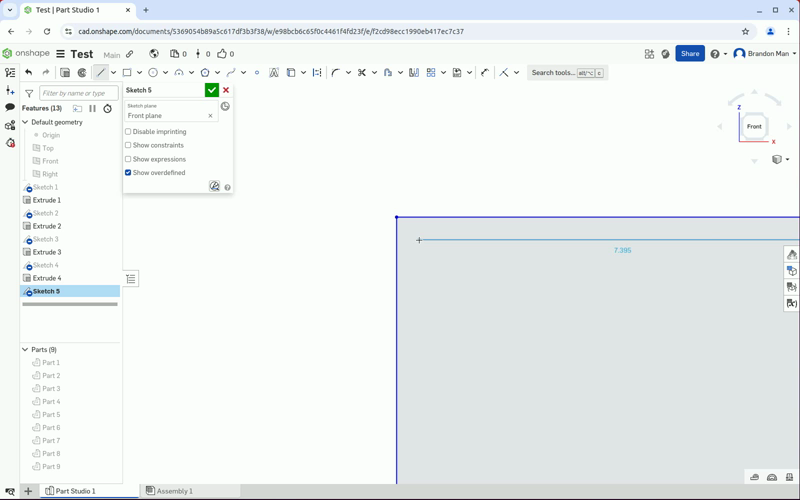
scroll(-6)
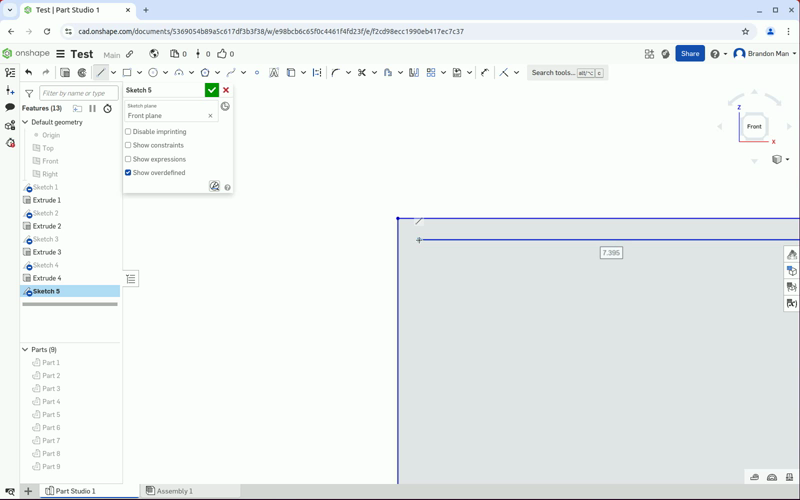
scroll(-6)
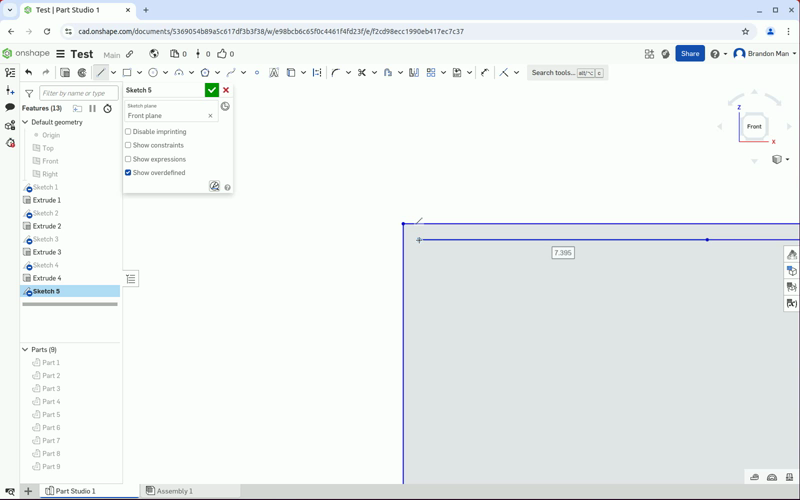
scroll(-6)
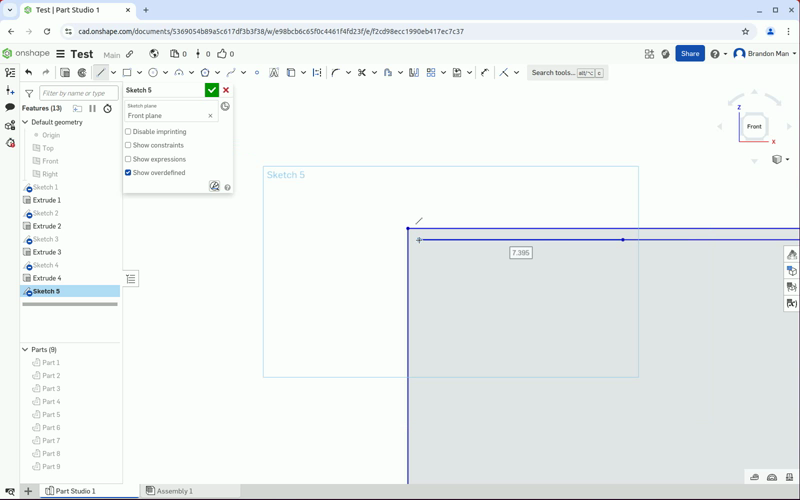
scroll(-6)
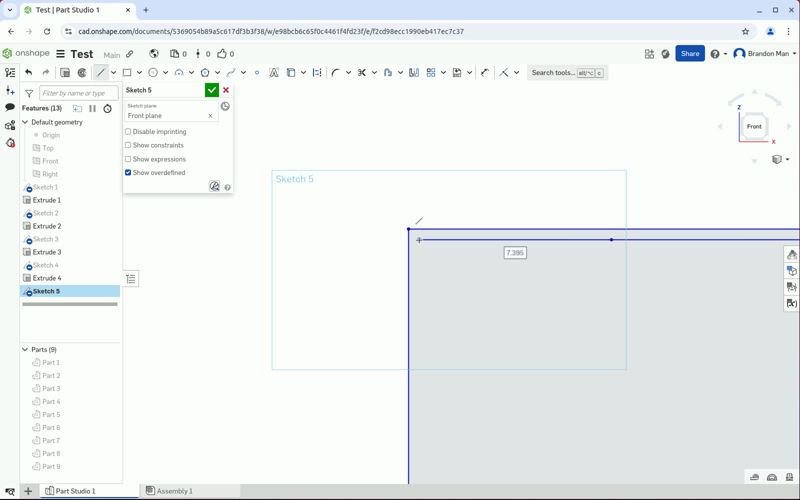
scroll(-6)
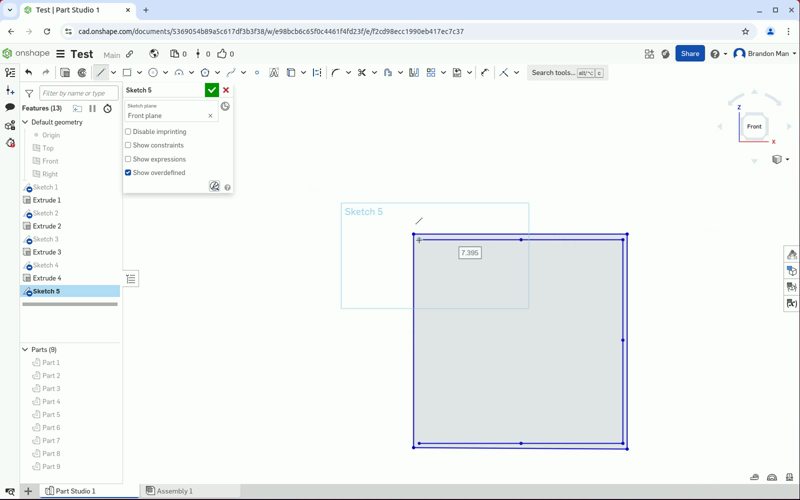
scroll(-6)
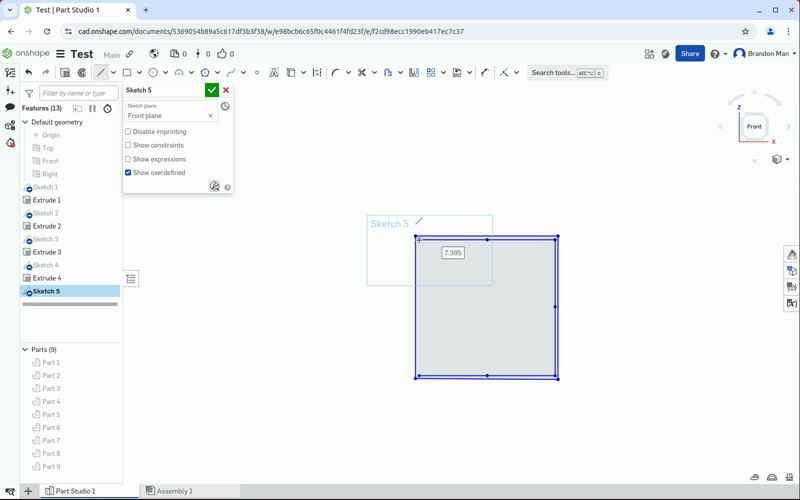
scroll(-6)
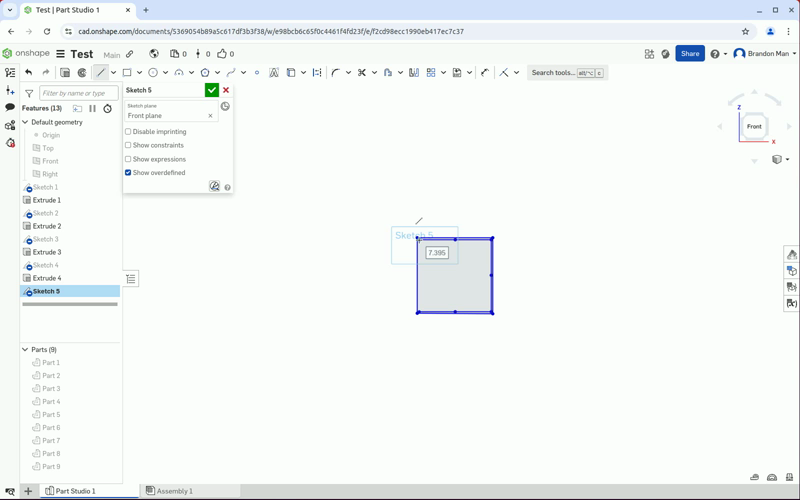
key_up(shift)
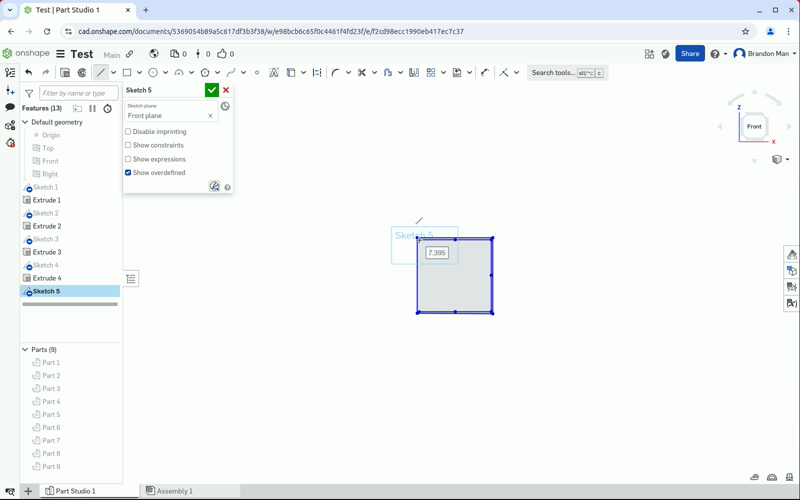
key_down(shift)
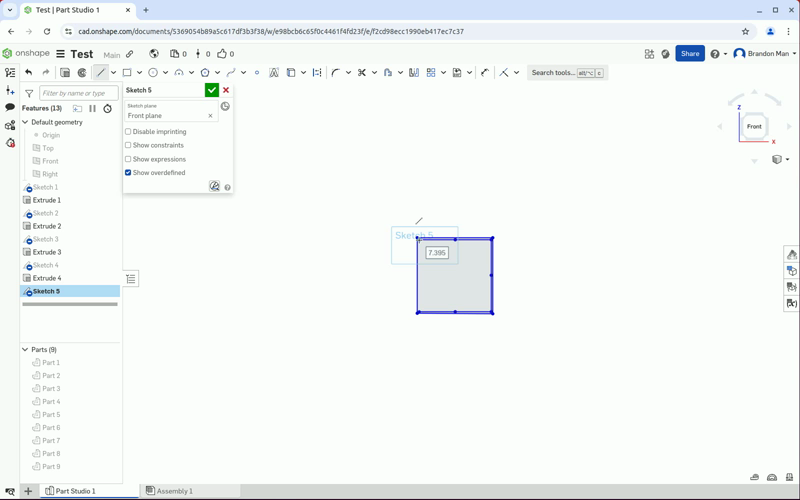
mouse_move(449, 239)
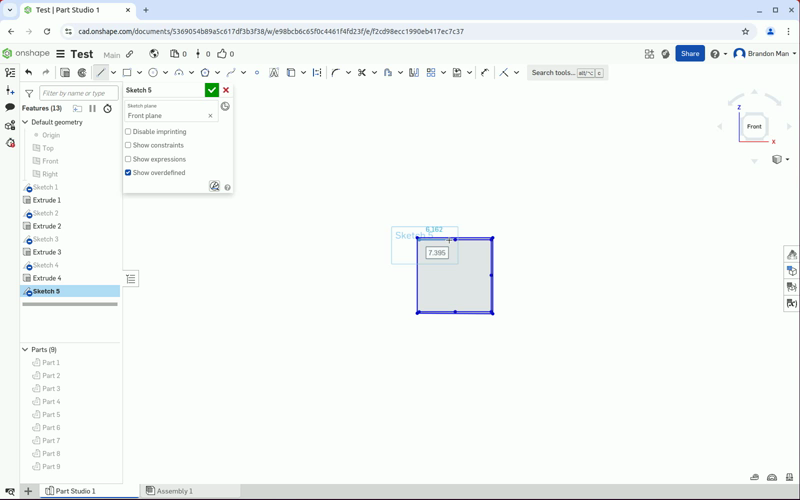
mouse_move(419, 275)
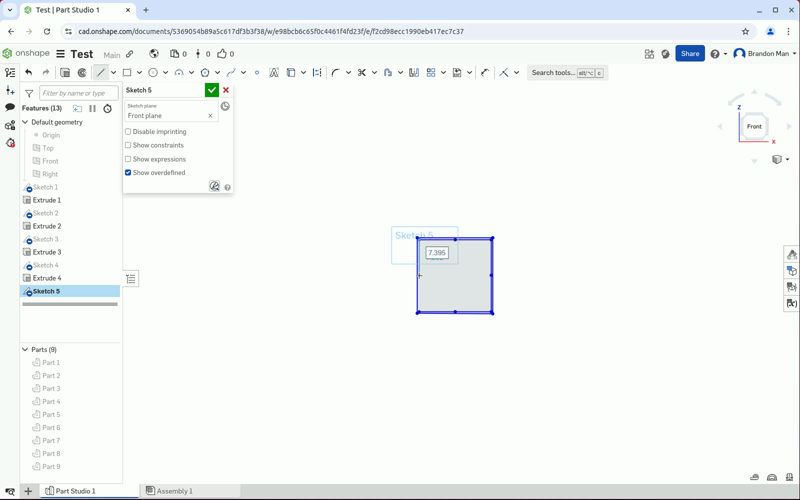
click(419, 275)
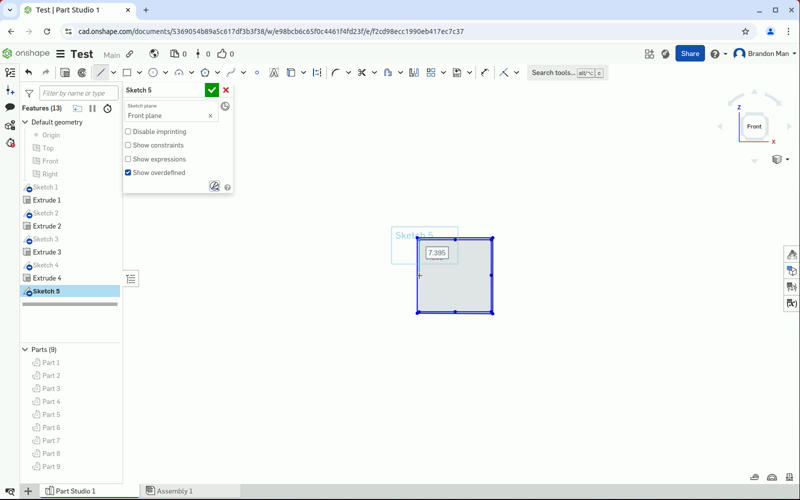
key_up(shift)
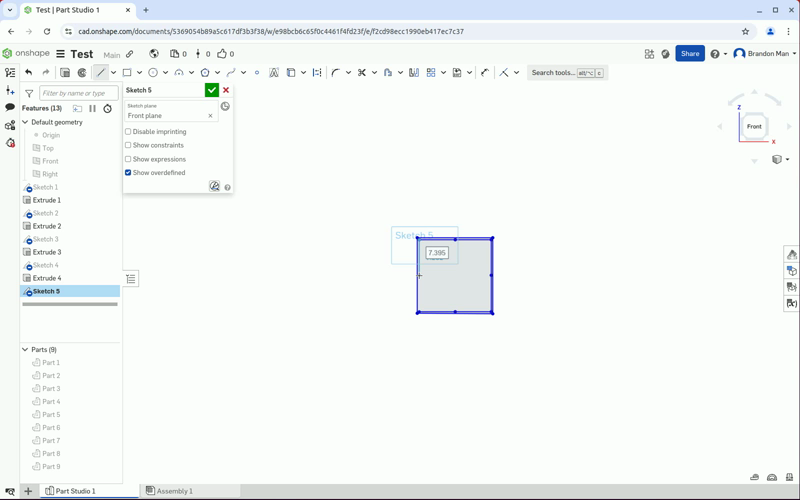
mouse_move(449, 275)
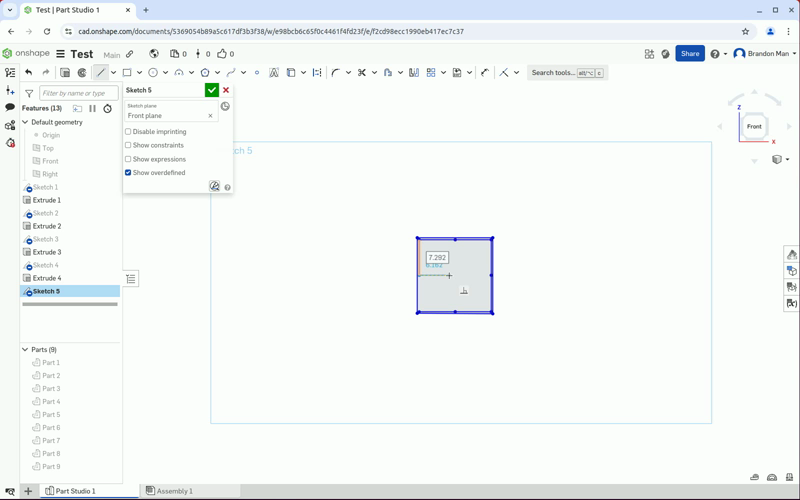
key_down(shift)
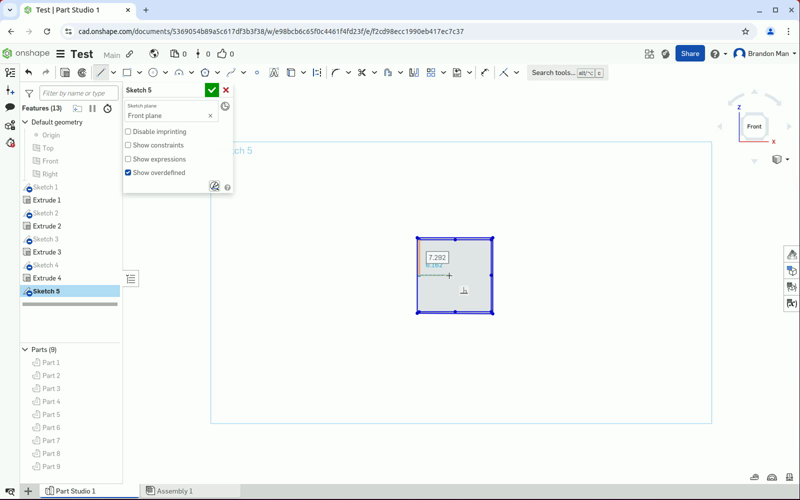
mouse_move(419, 311)
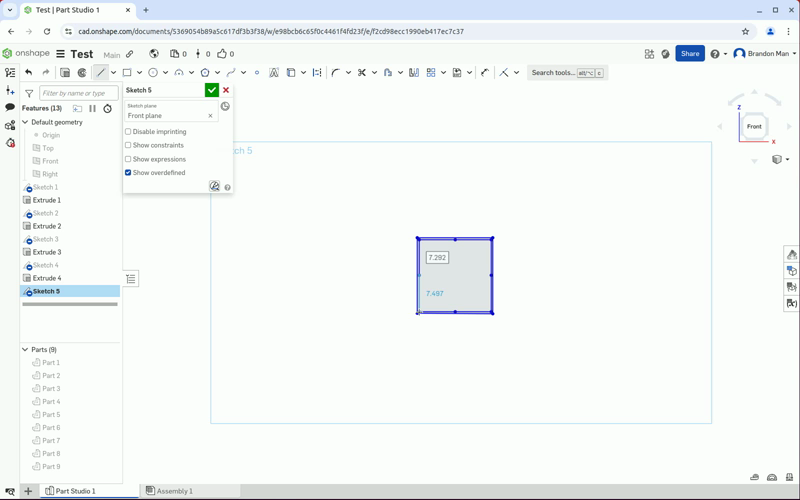
scroll(6)
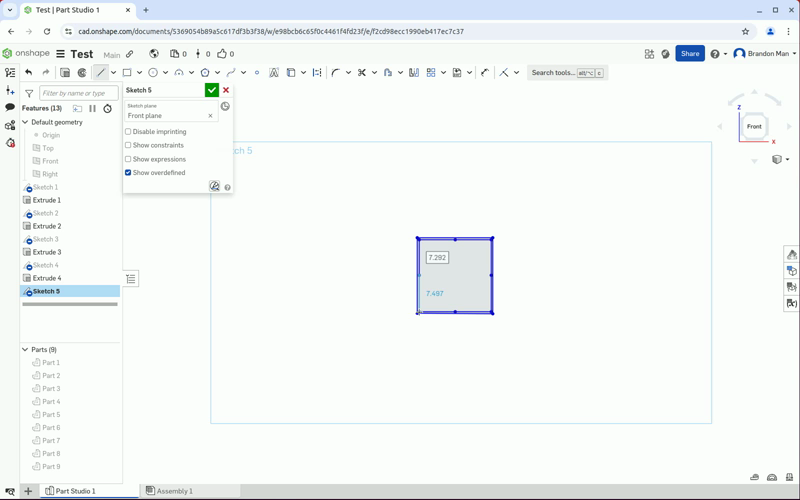
scroll(6)
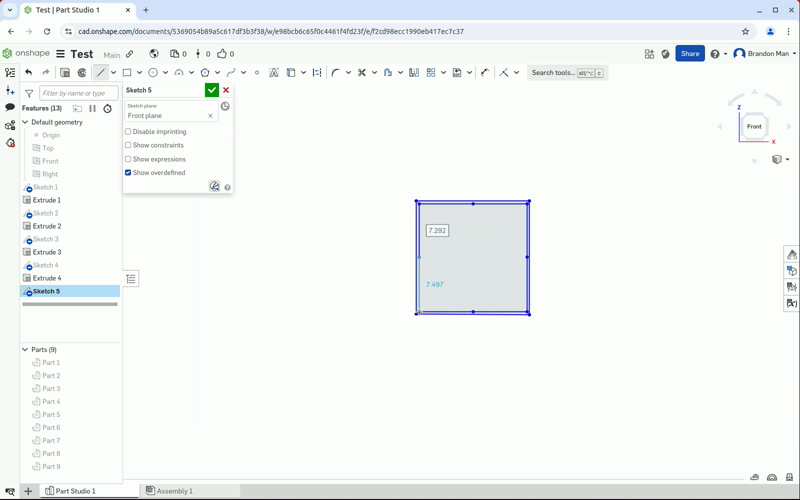
scroll(6)
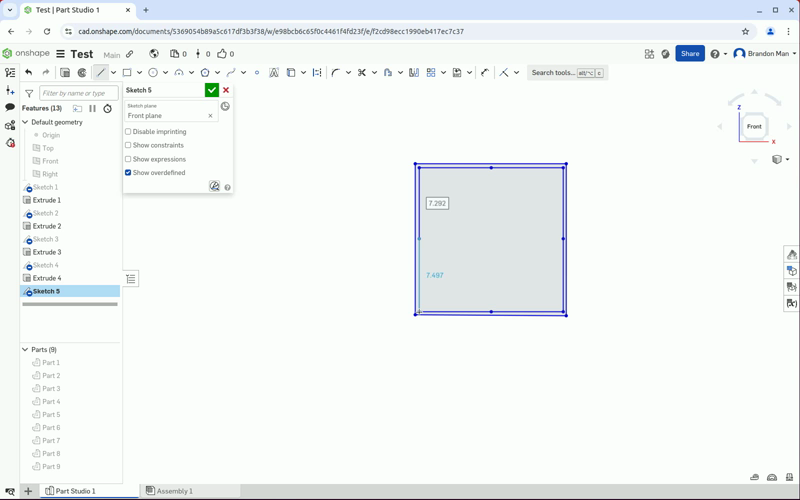
scroll(6)
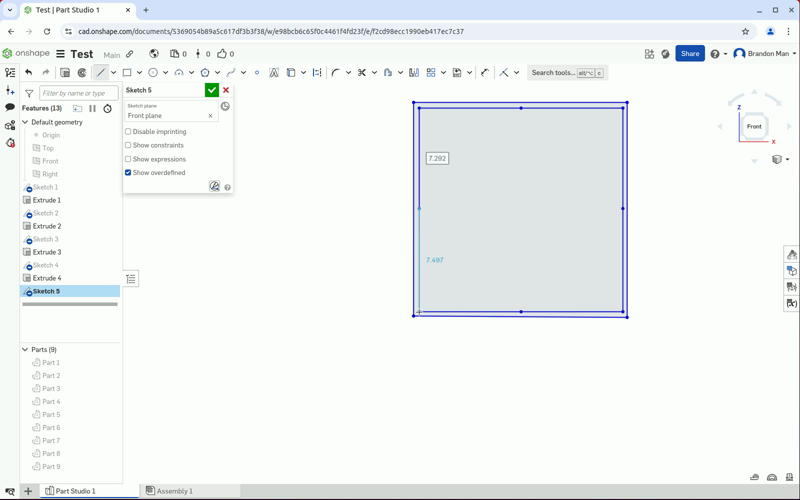
scroll(6)
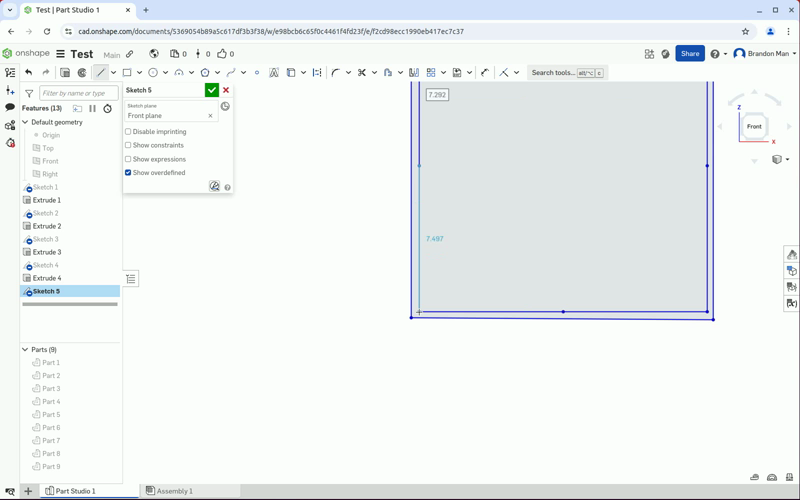
scroll(6)
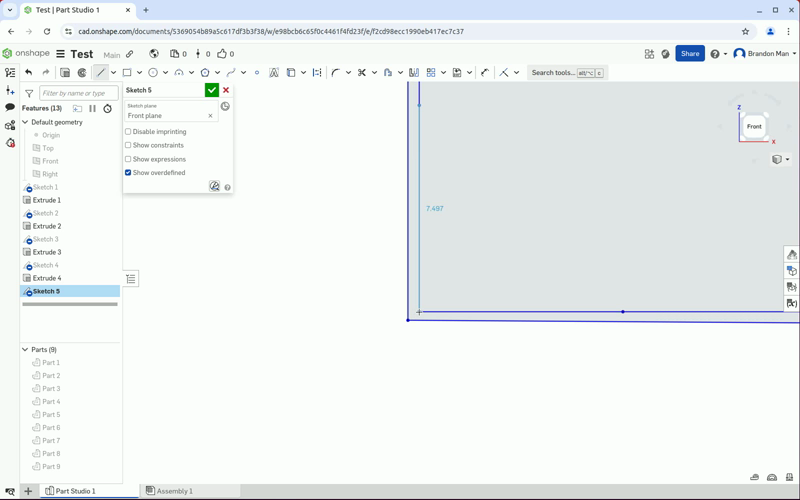
scroll(6)
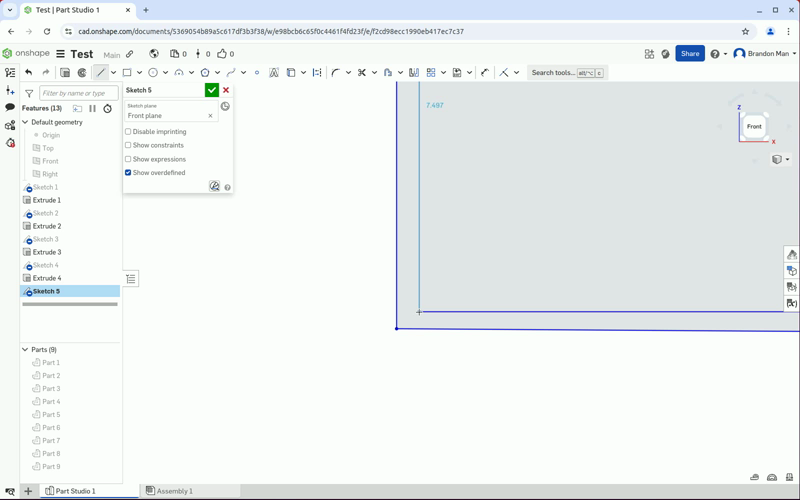
key_up(shift)
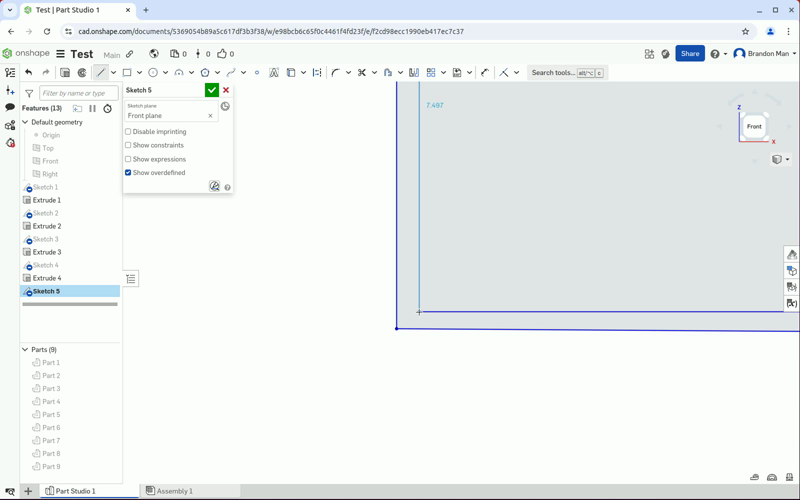
click(419, 311)
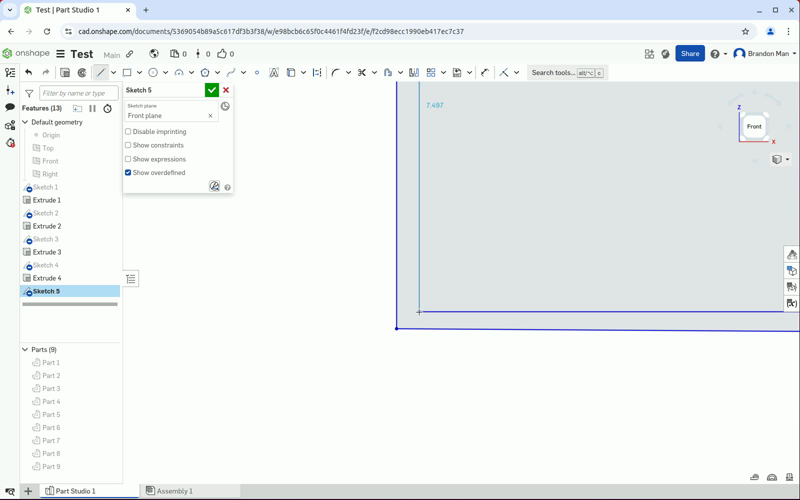
scroll(-6)
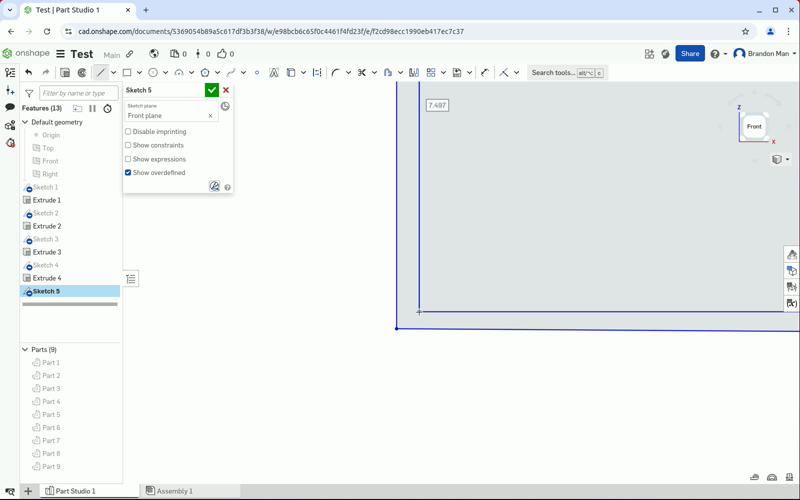
scroll(-6)
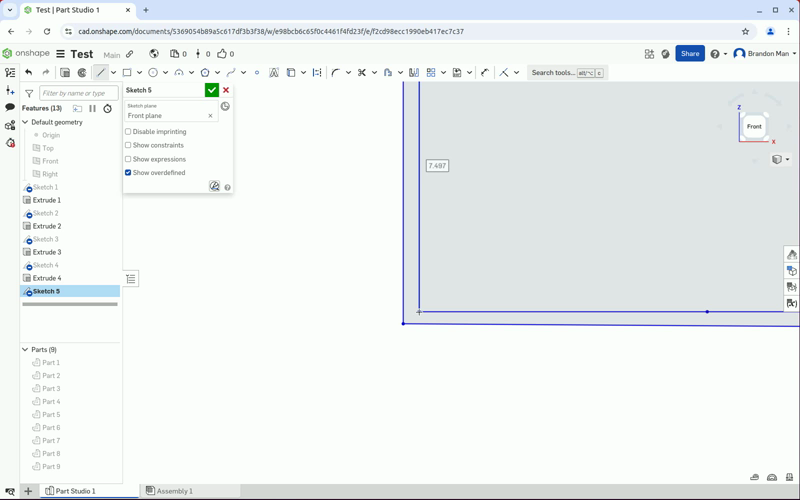
scroll(-6)
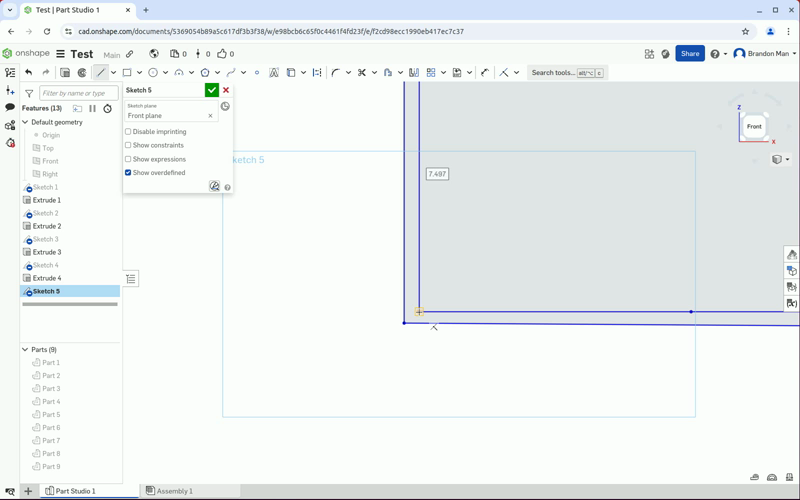
scroll(-6)
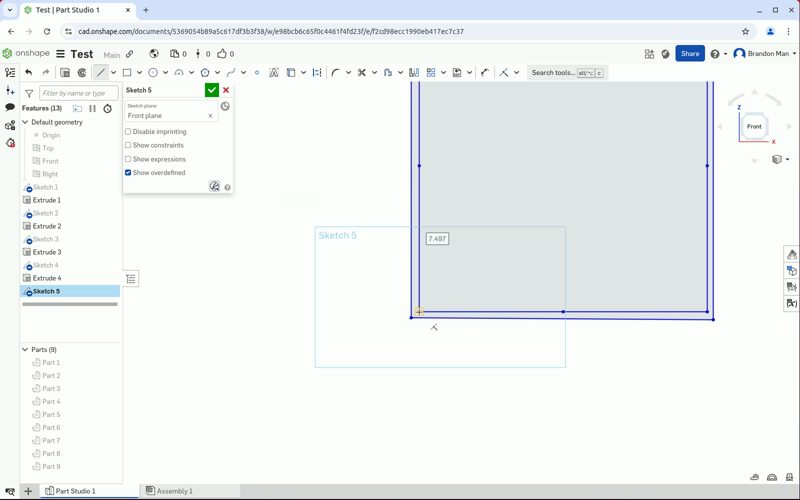
scroll(-6)
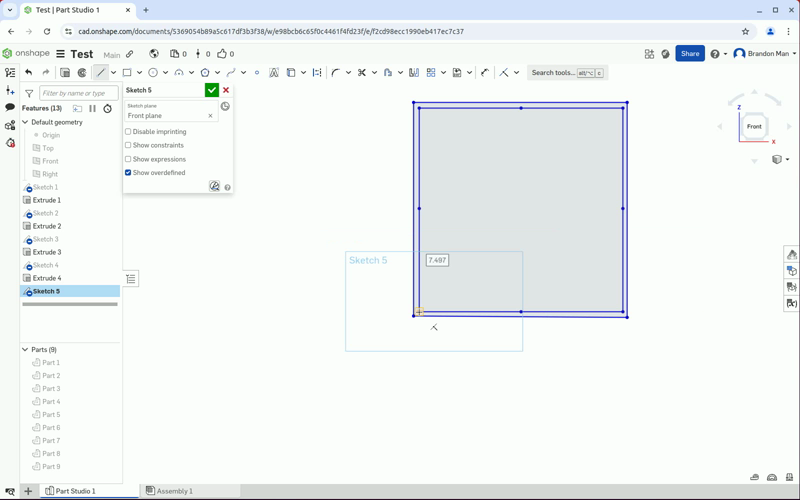
scroll(-6)
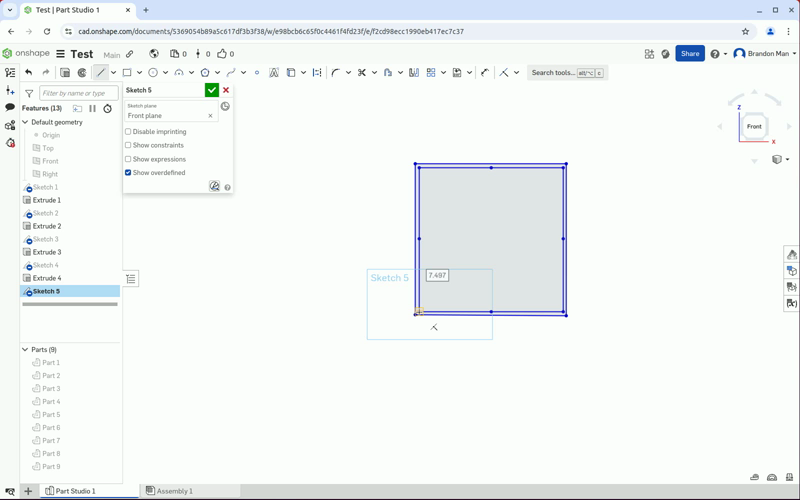
scroll(-6)
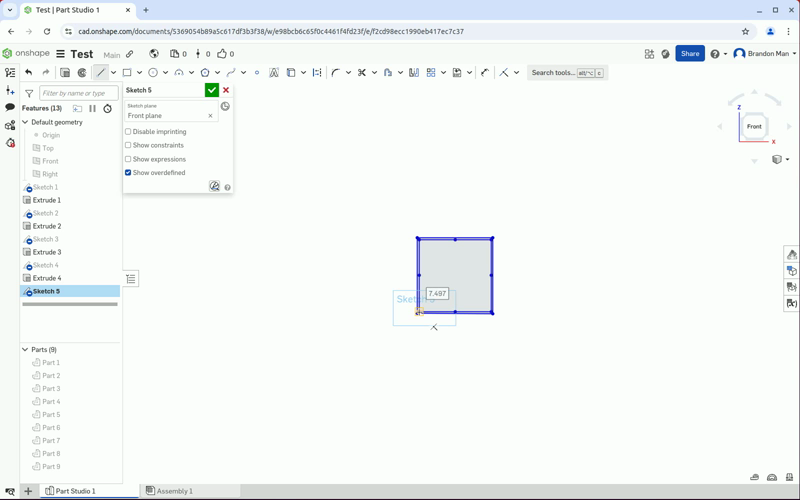
key(esc)
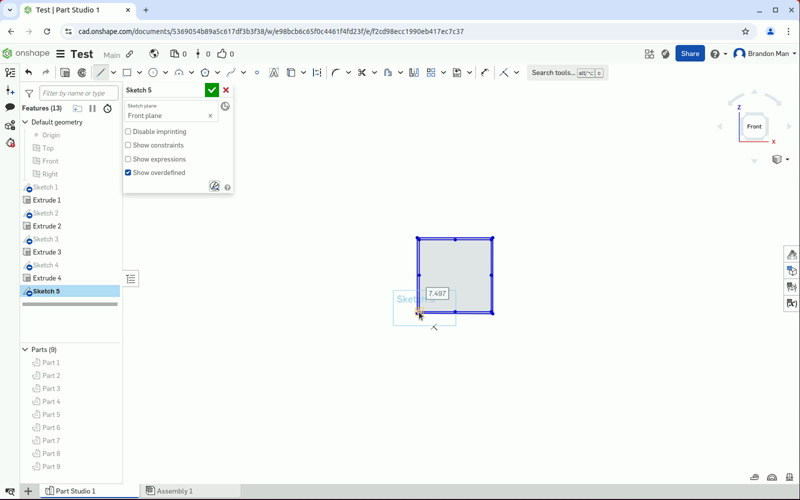
mouse_move(491, 270)
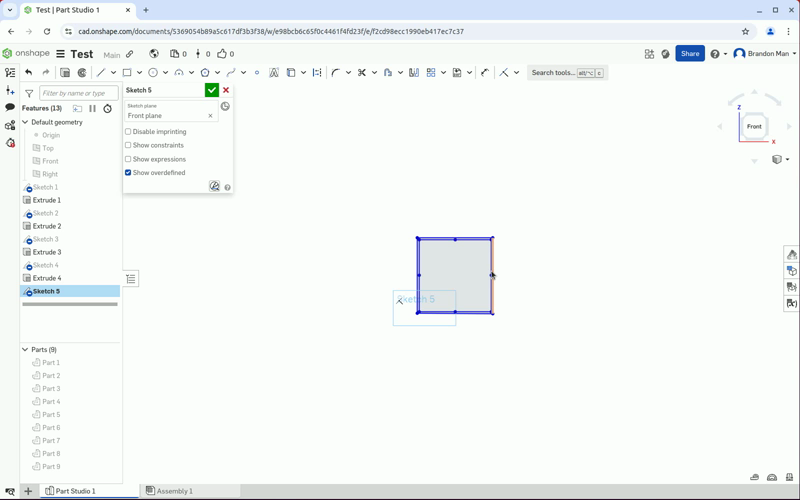
scroll(6)
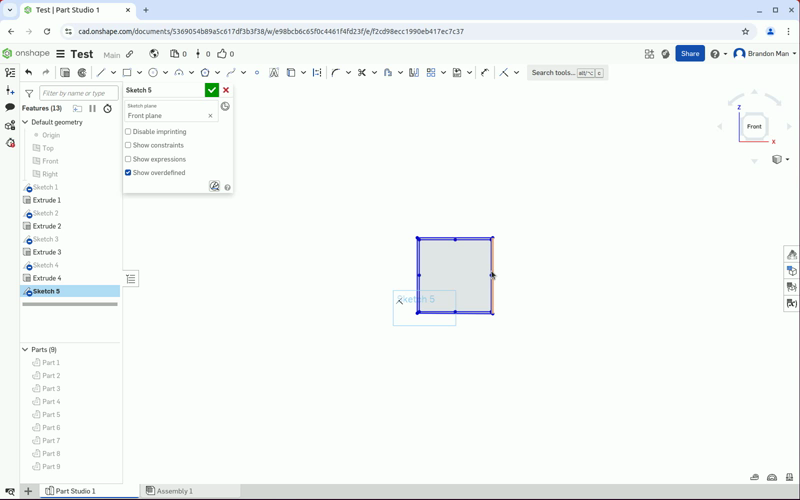
scroll(6)
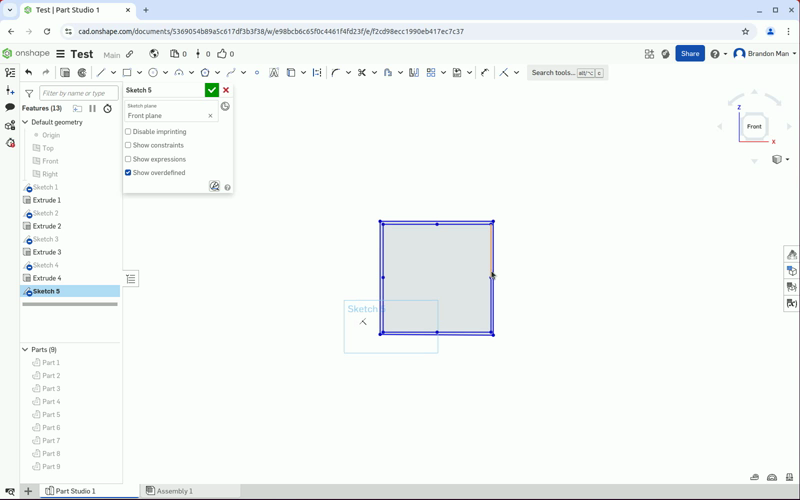
scroll(6)
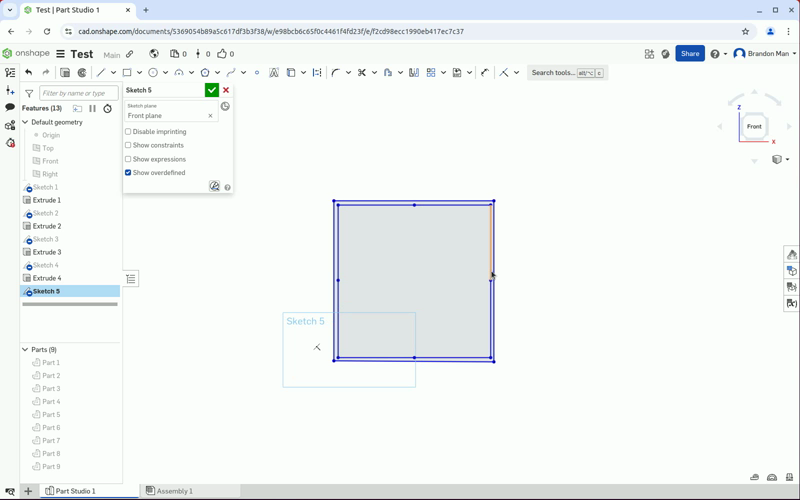
scroll(6)
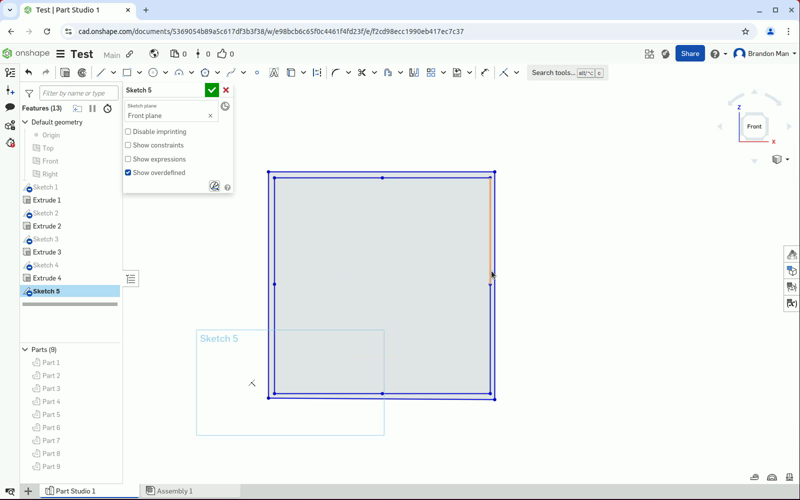
scroll(6)
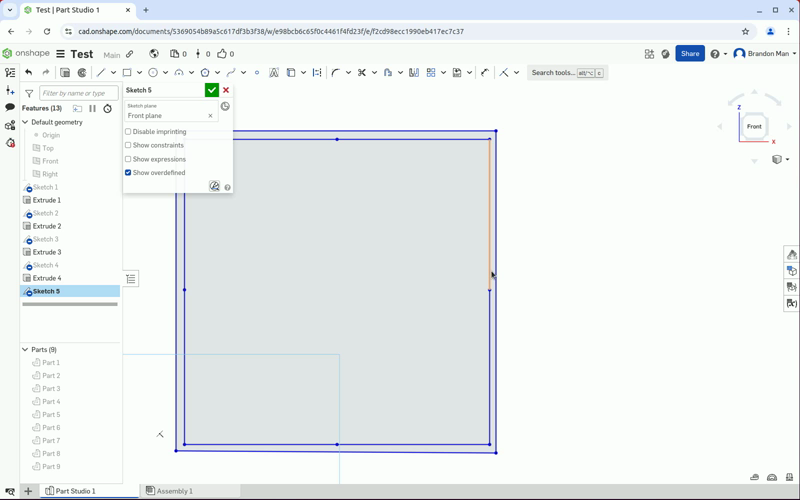
scroll(6)
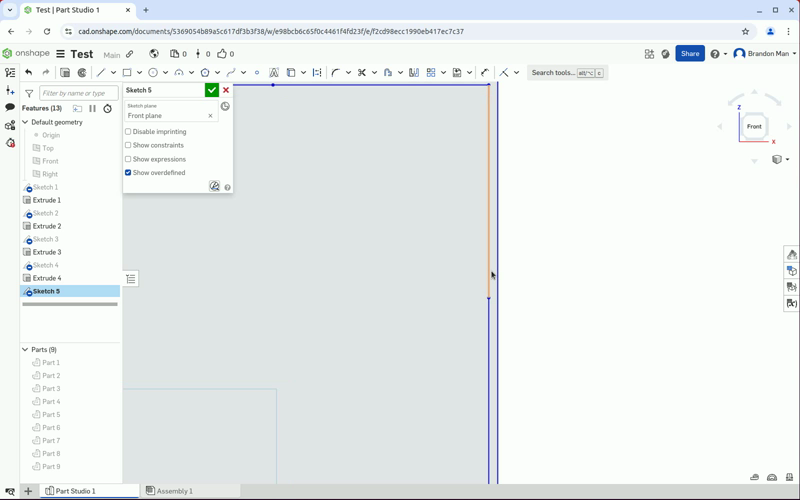
scroll(6)
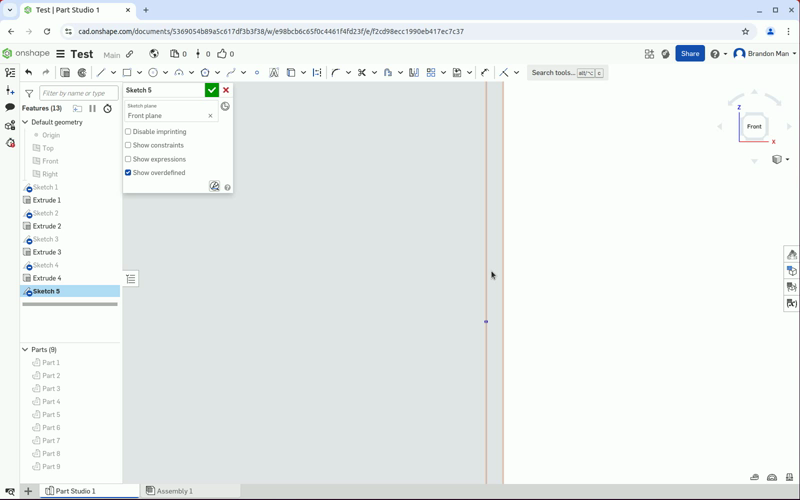
click(491, 270)
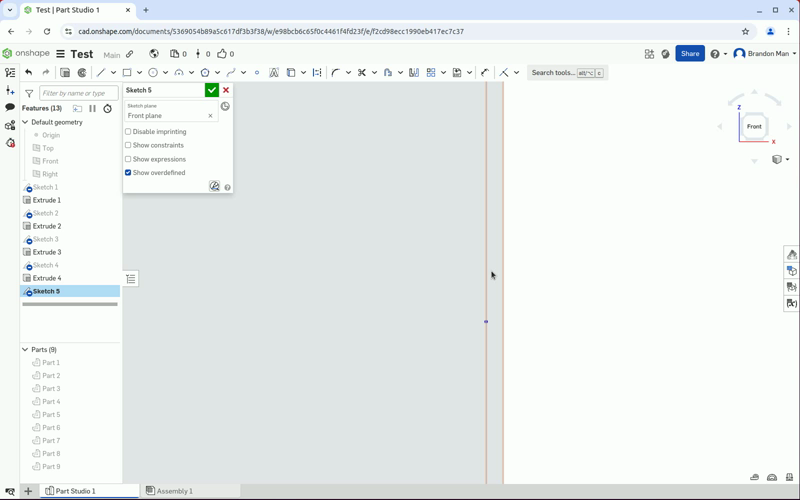
scroll(-6)
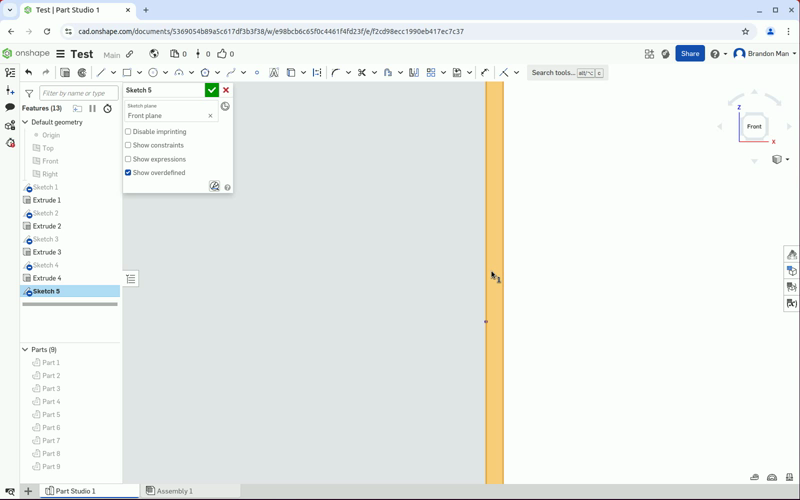
scroll(-6)
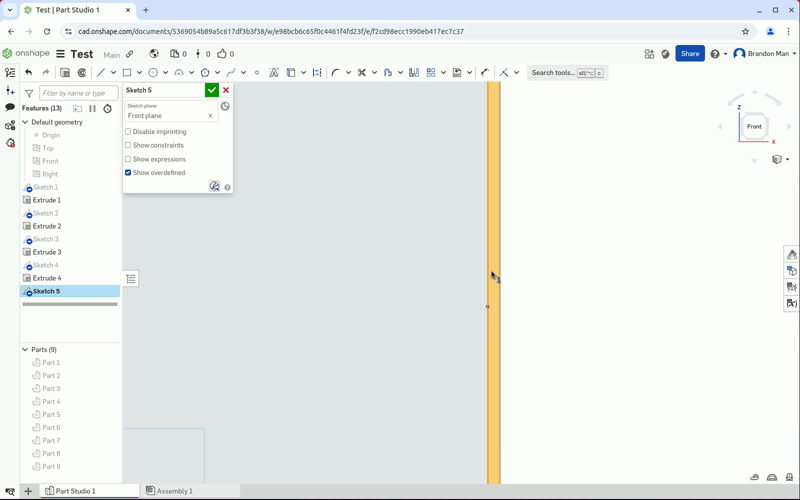
scroll(-6)
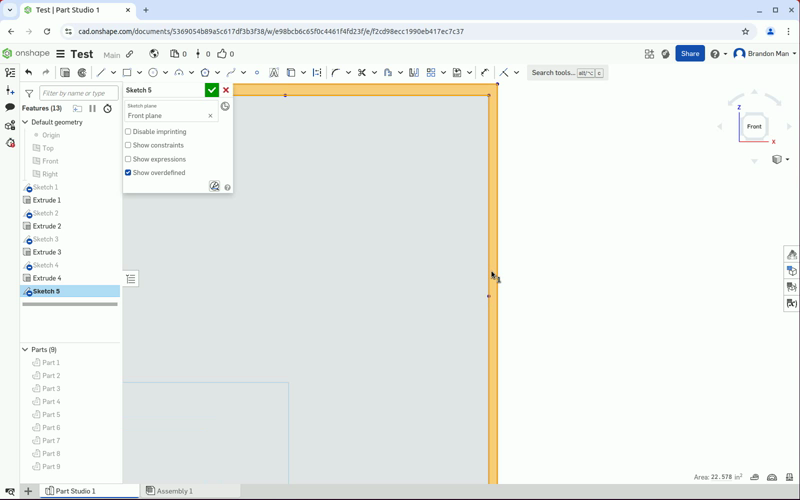
scroll(-6)
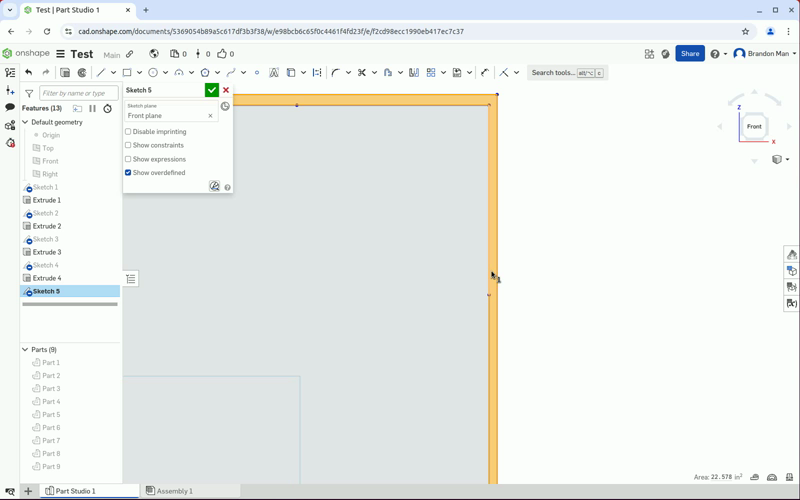
scroll(-6)
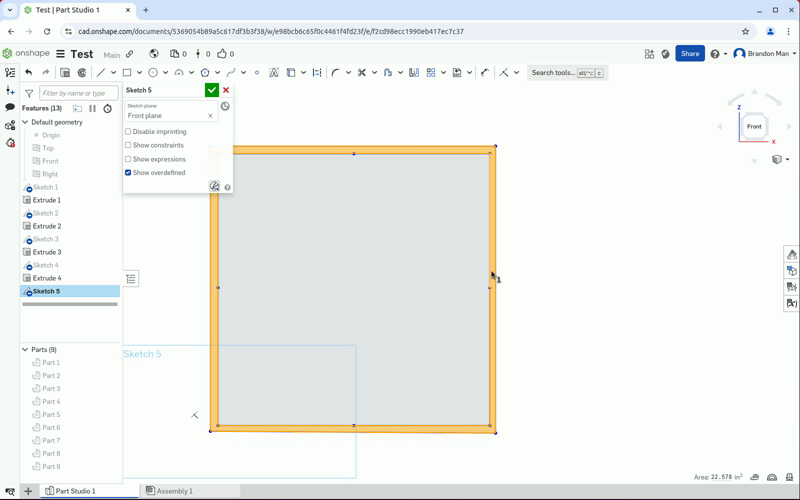
scroll(-6)
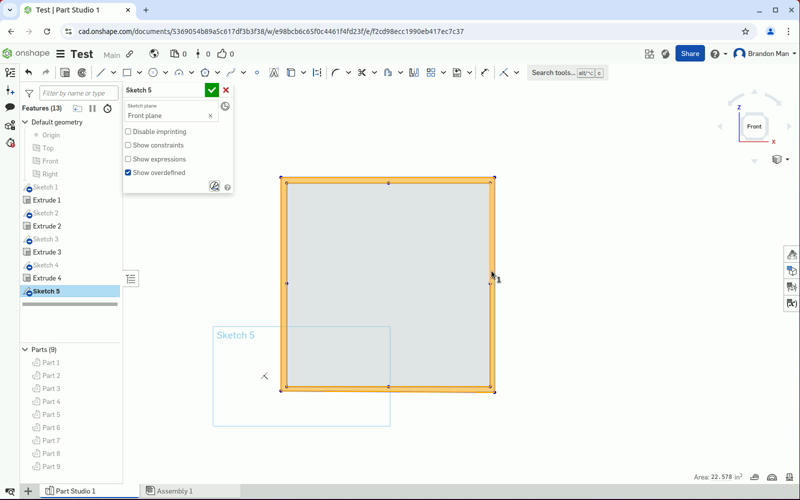
scroll(-6)
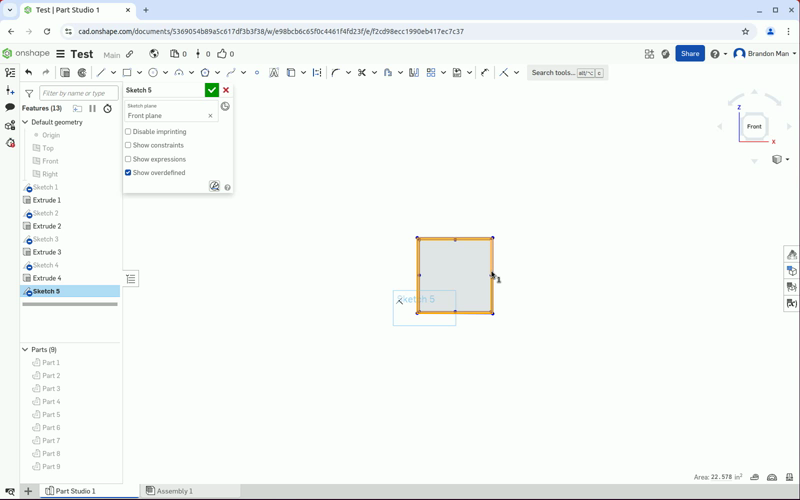
mouse_move(73, 352)
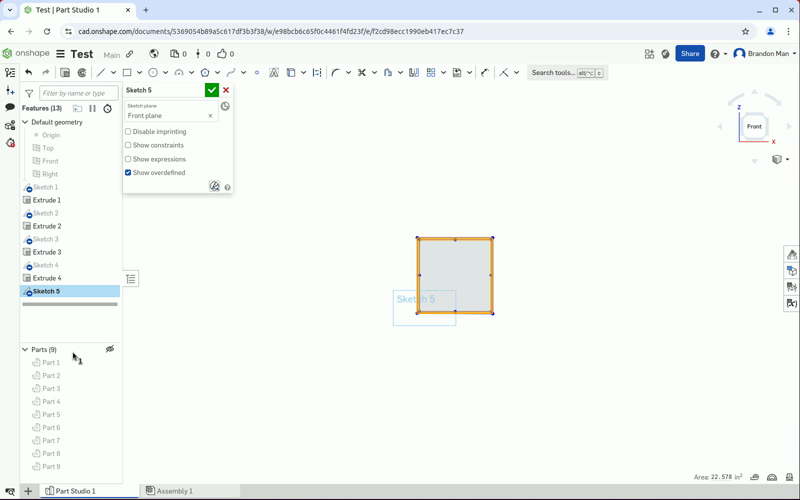
key(shift+y)
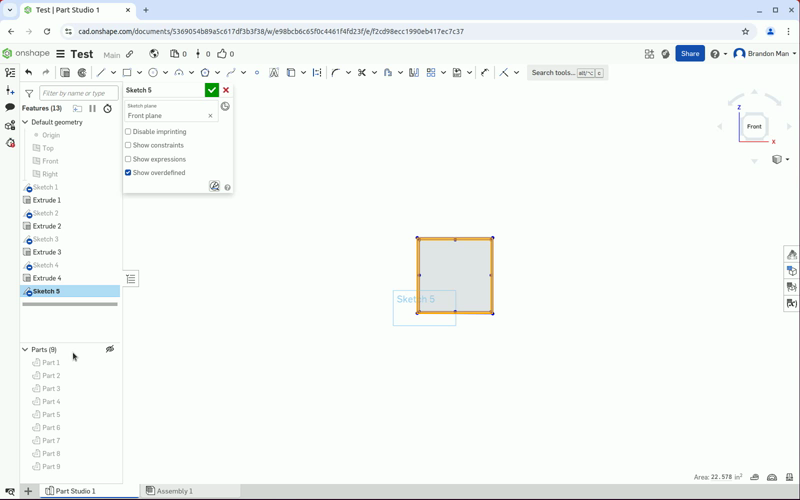
key(shift+e)
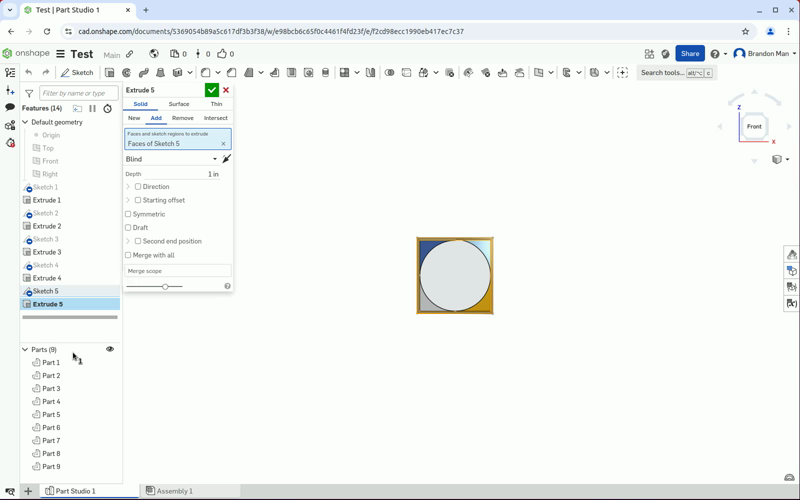
mouse_move(143, 106)
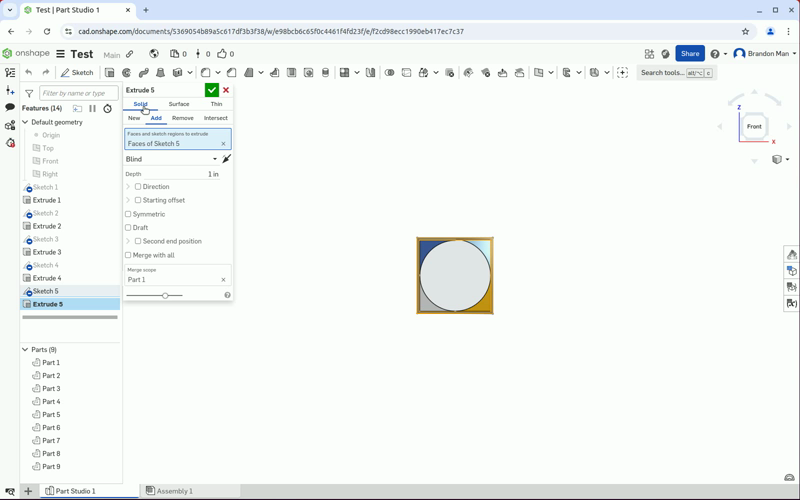
click(143, 106)
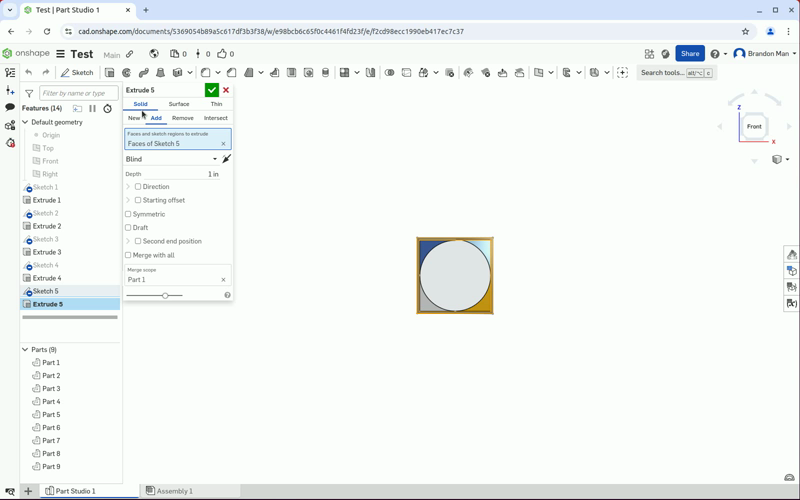
mouse_move(137, 120)
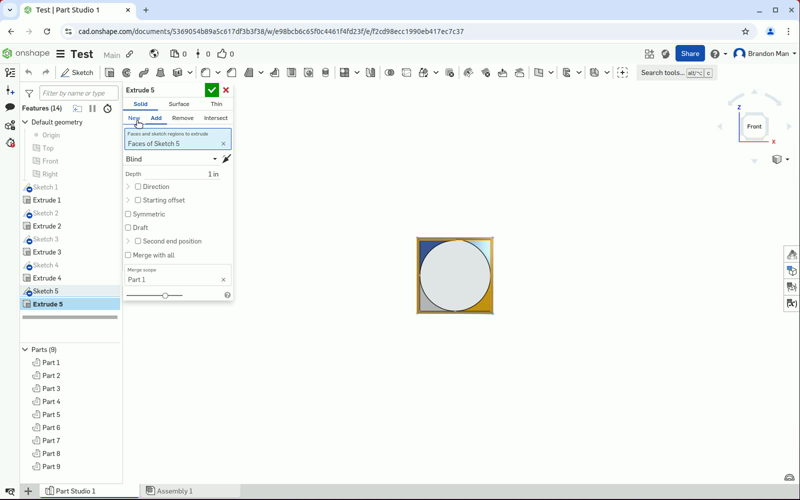
click(137, 120)
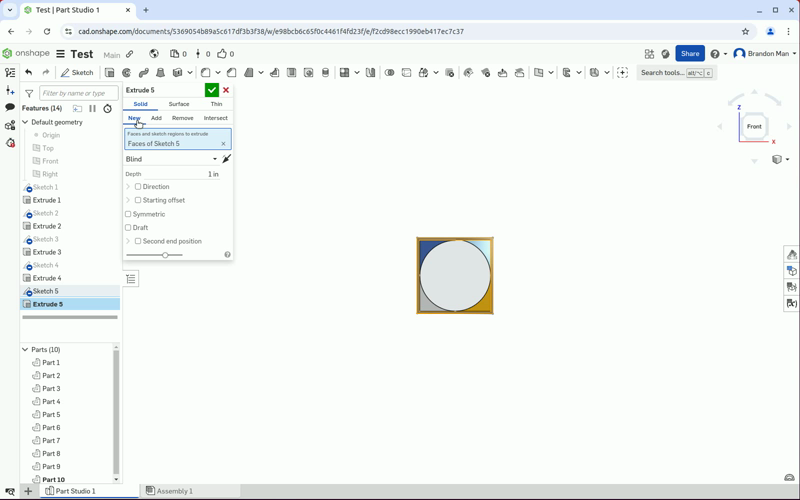
key(tab, 4)
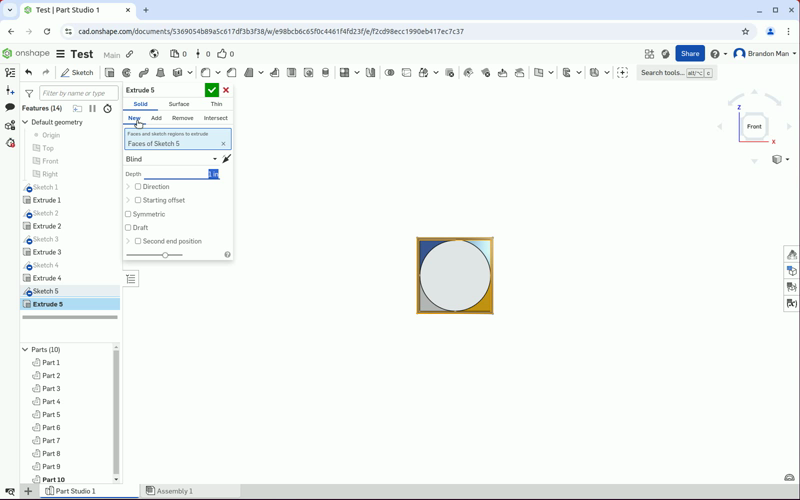
text(1.926)
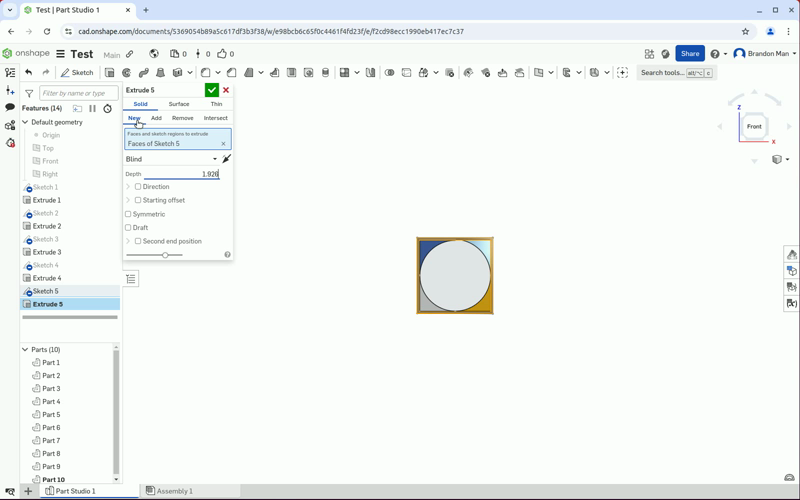
key(enter)
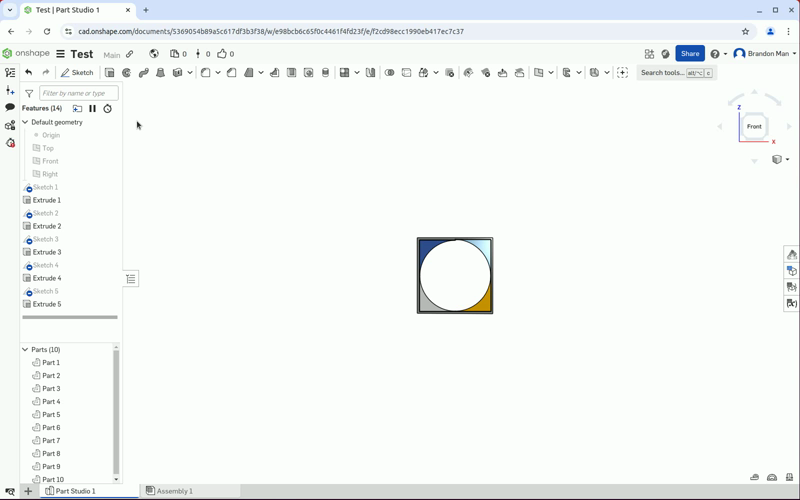
key(shift+h)
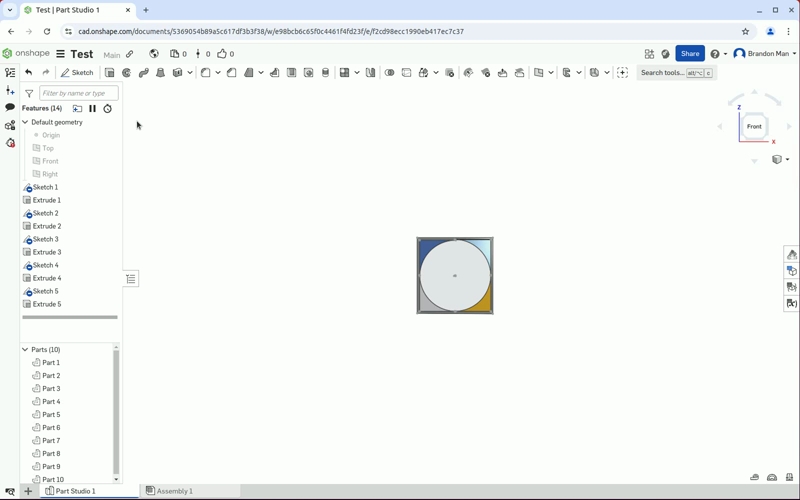
key(shift+h)
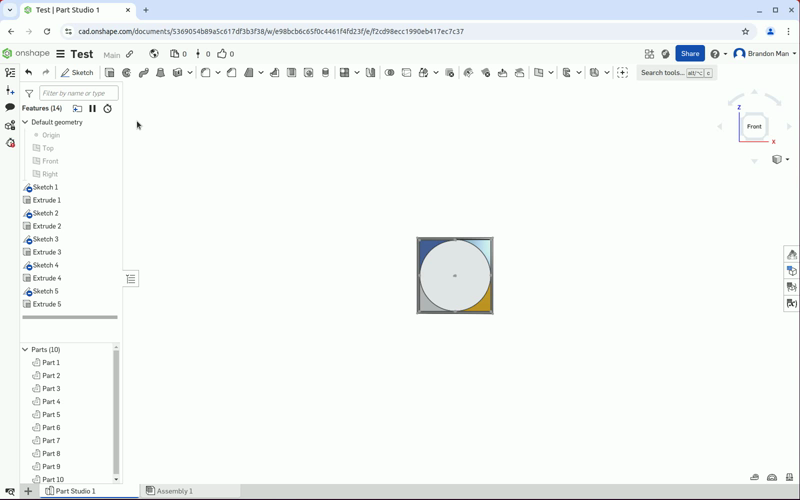
key(shift+7)
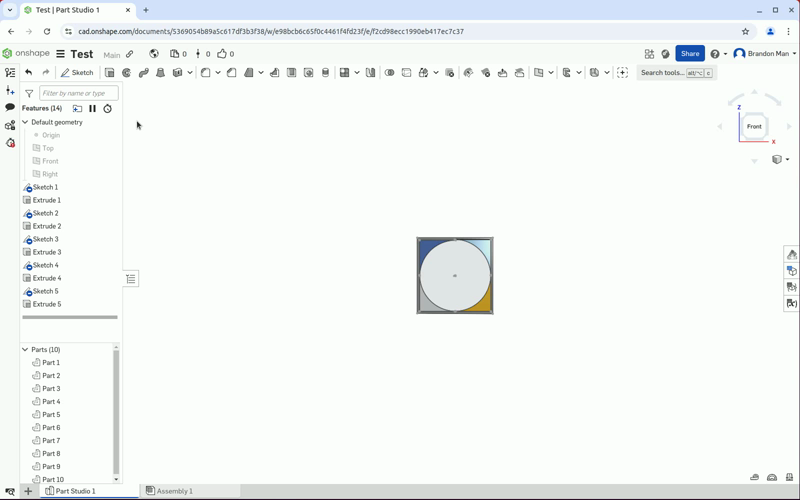
key(left, 2)
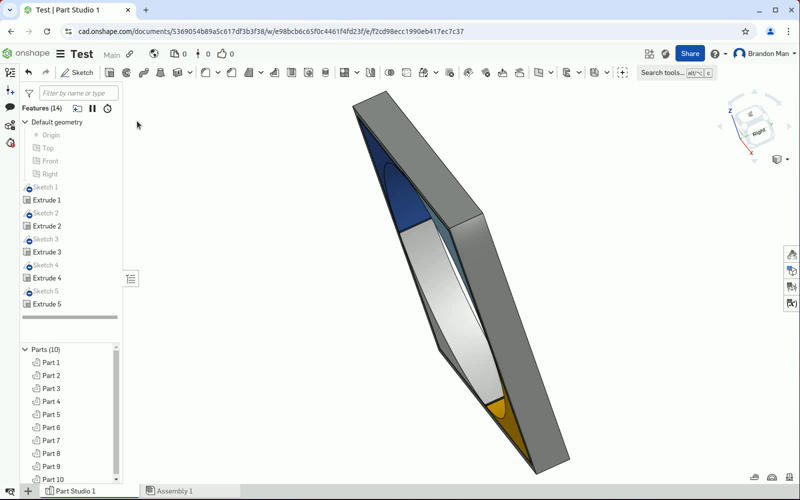
key(down, 2)
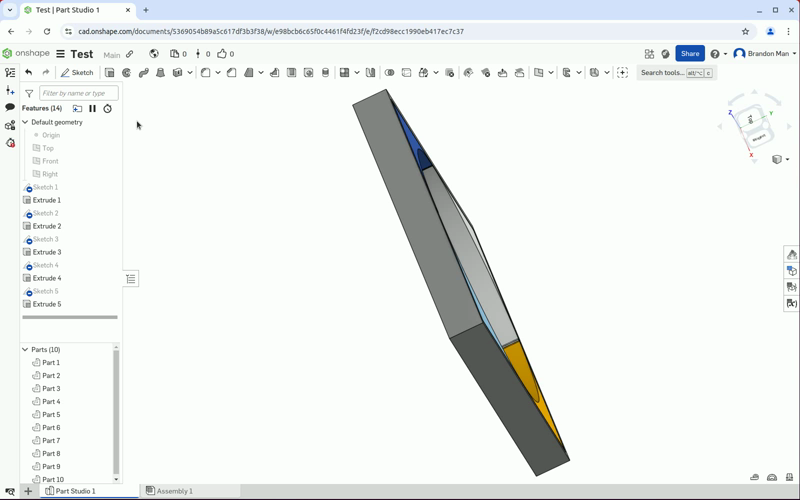
key(up, 2)
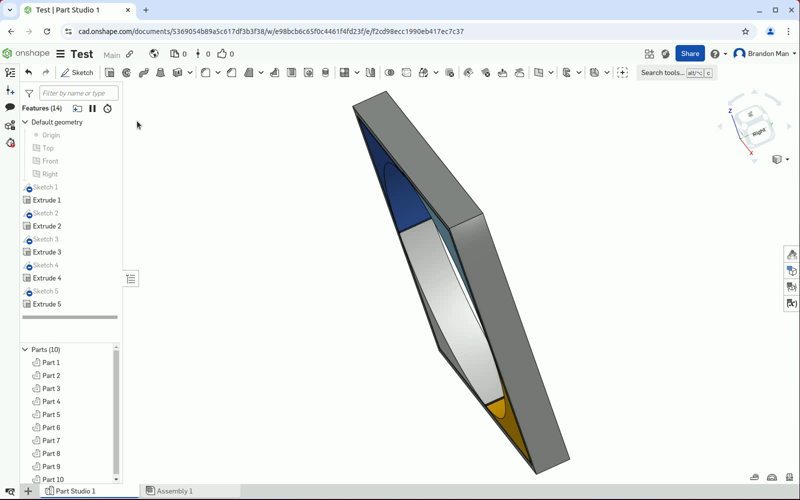
key(right, 2)
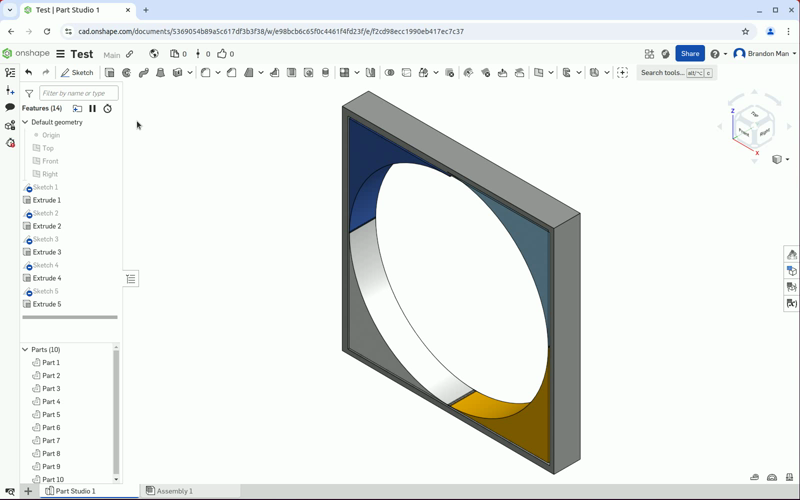
mouse_move(73, 189)
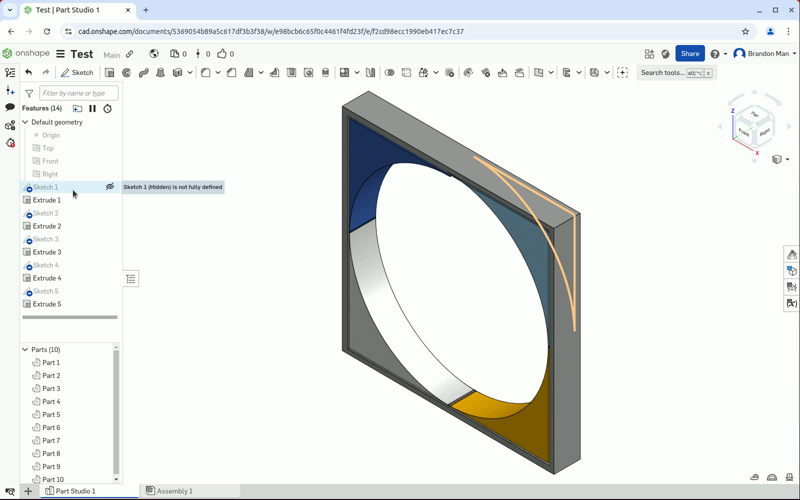
click(73, 189)